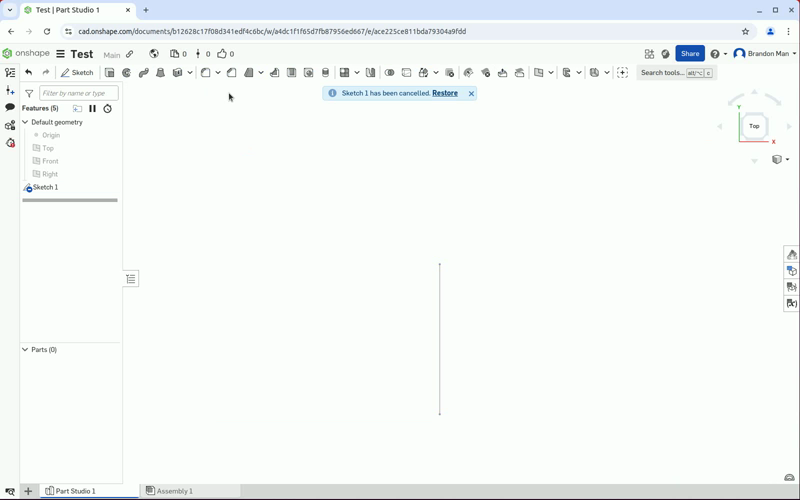
key(shift+h)
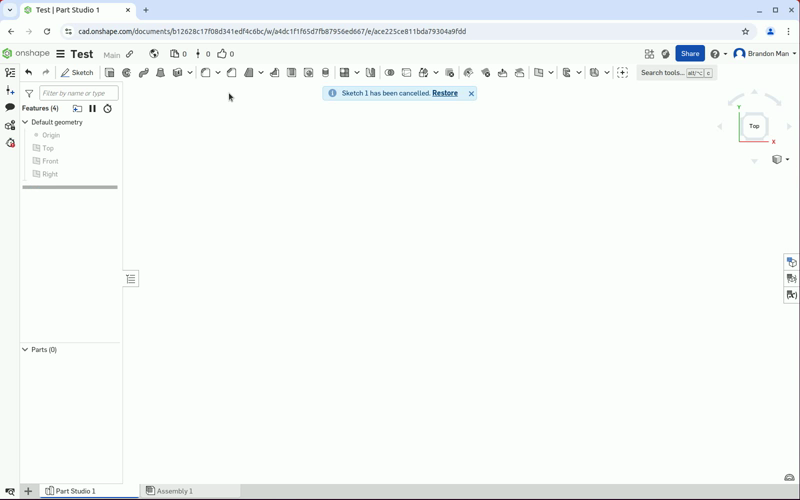
mouse_move(73, 352)
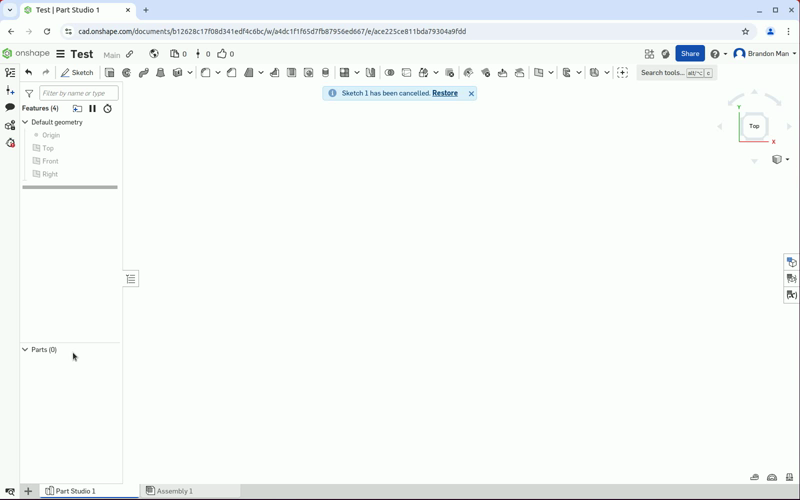
key(y)
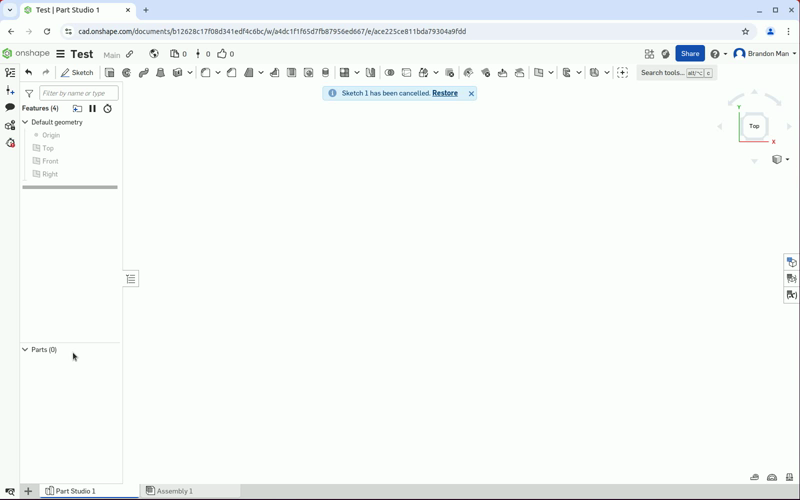
key(shift+p)
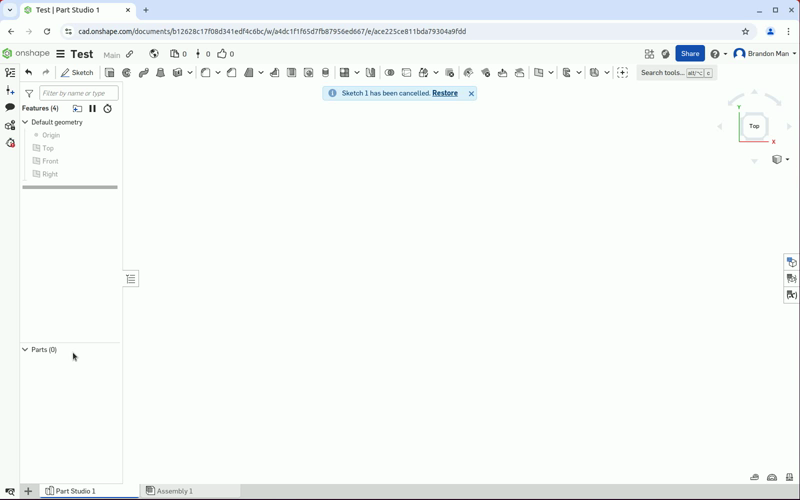
key(space)
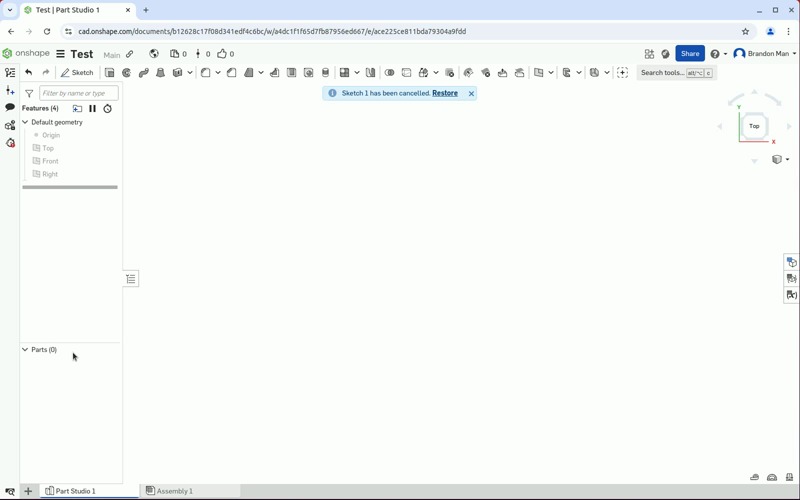
key_down(shift)
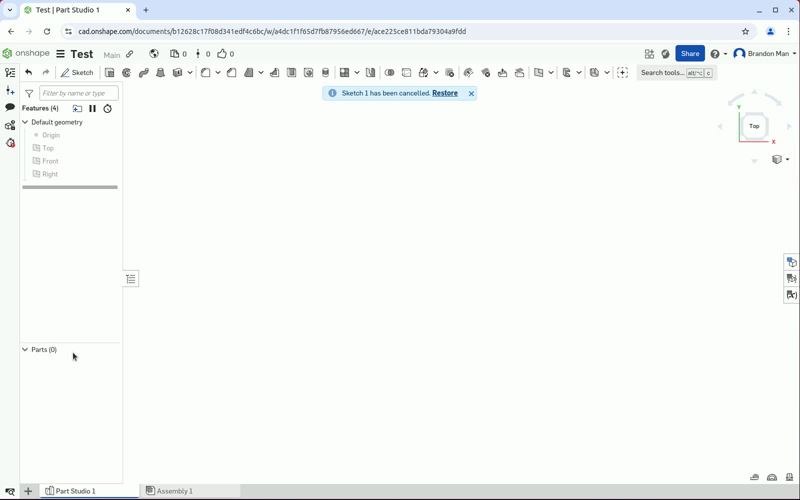
key(up)
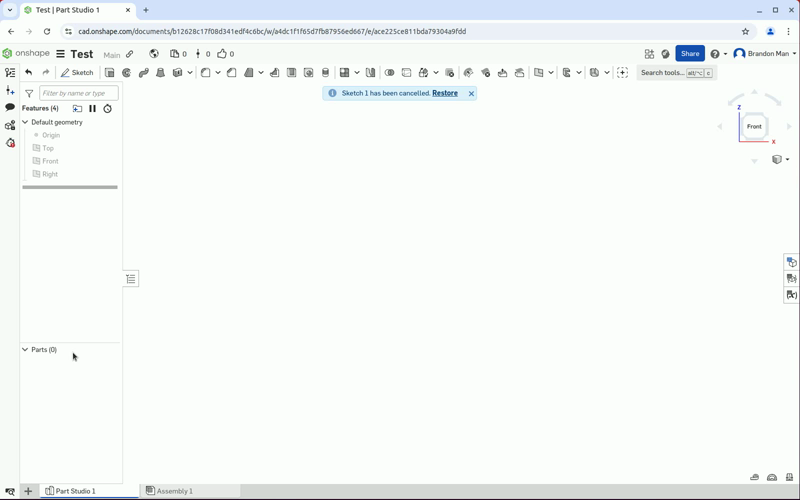
key_up(shift)
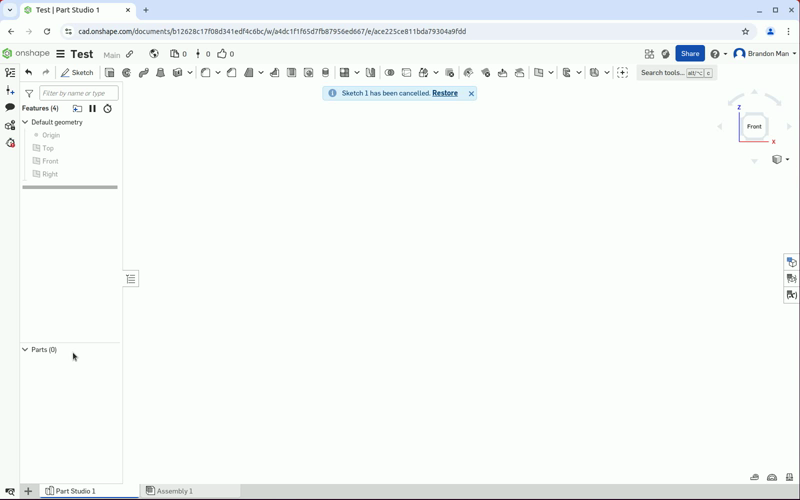
mouse_move(73, 352)
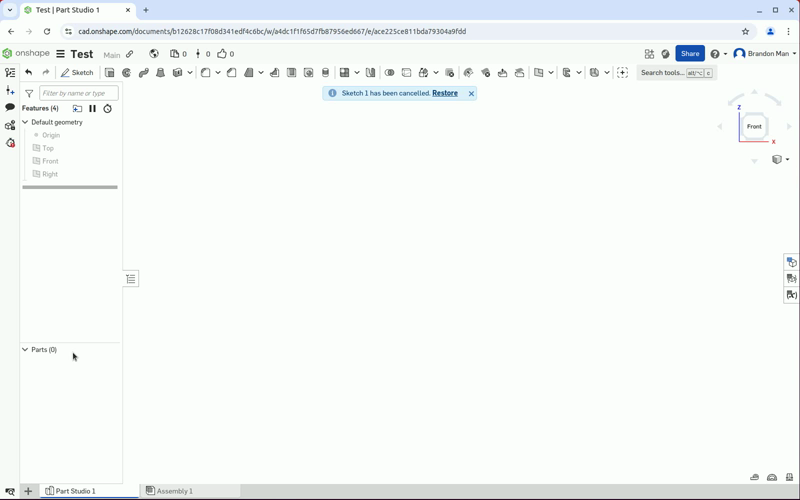
key(shift+y)
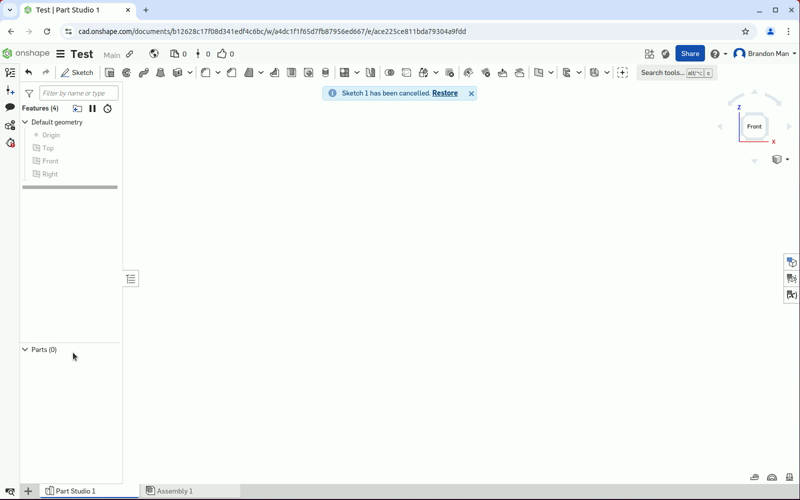
key(shift+s)
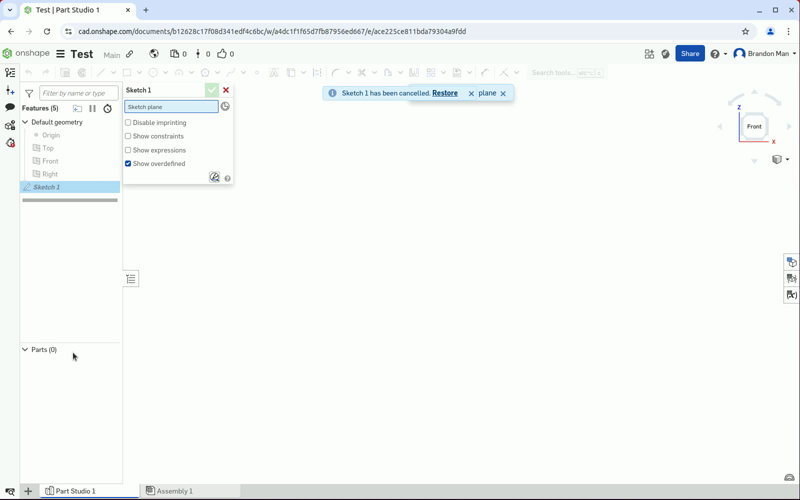
mouse_move(73, 163)
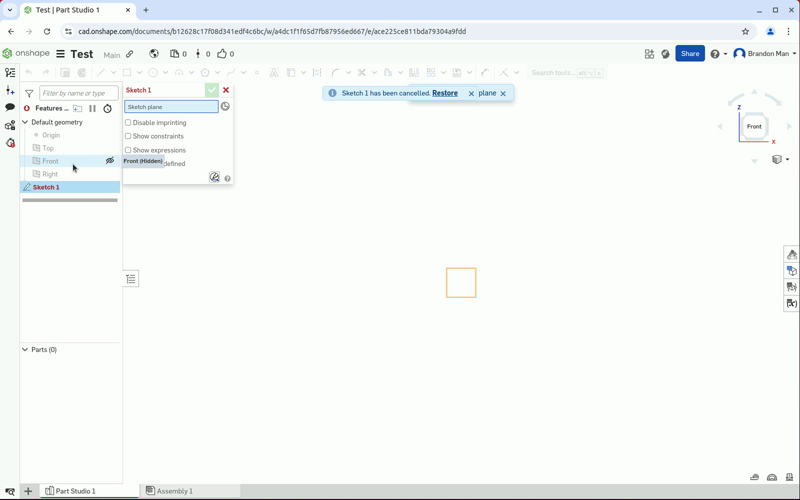
click(73, 163)
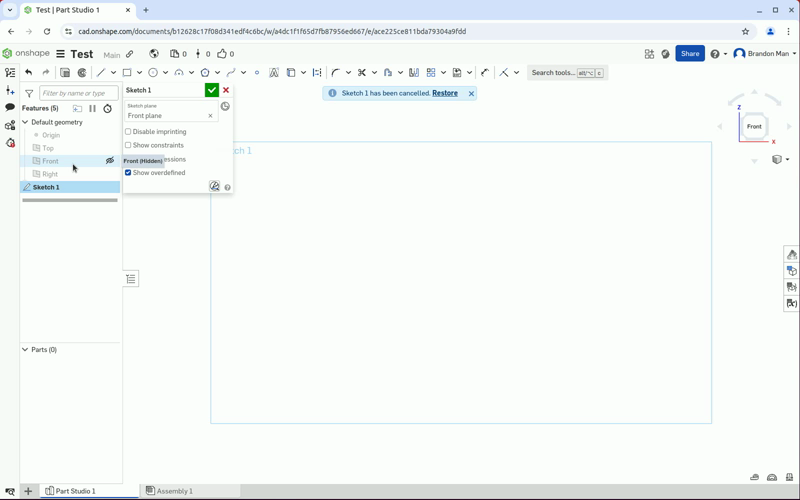
mouse_move(73, 352)
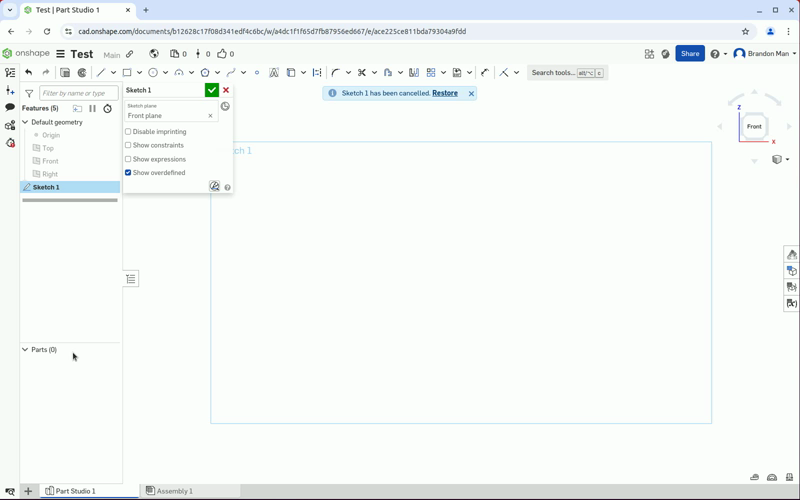
key(y)
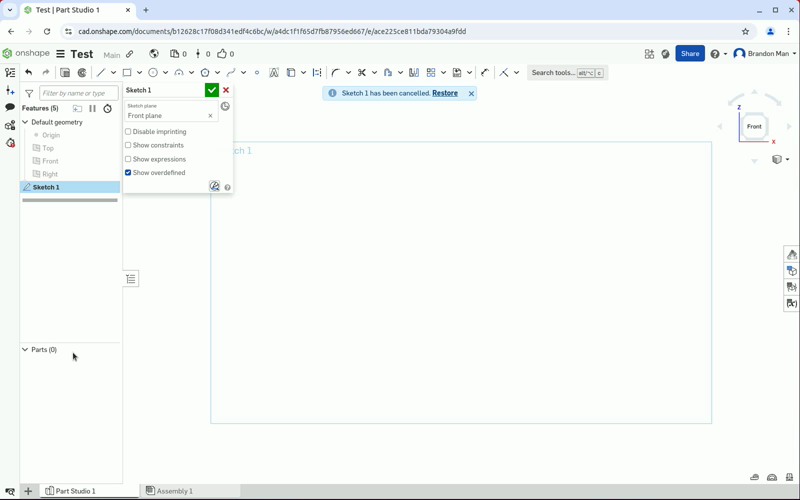
key(a)
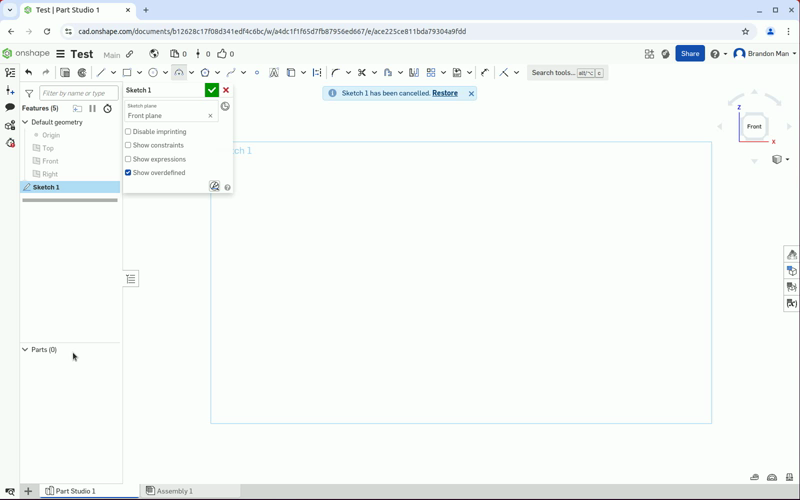
key_down(shift)
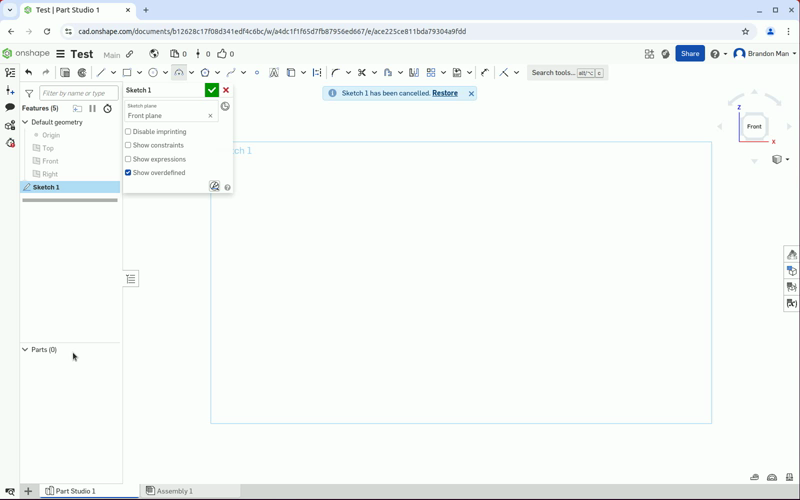
mouse_move(440, 375)
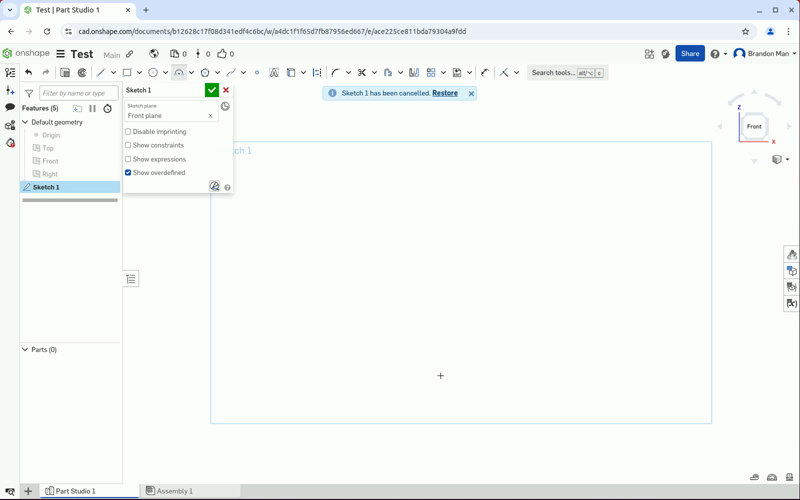
click(440, 375)
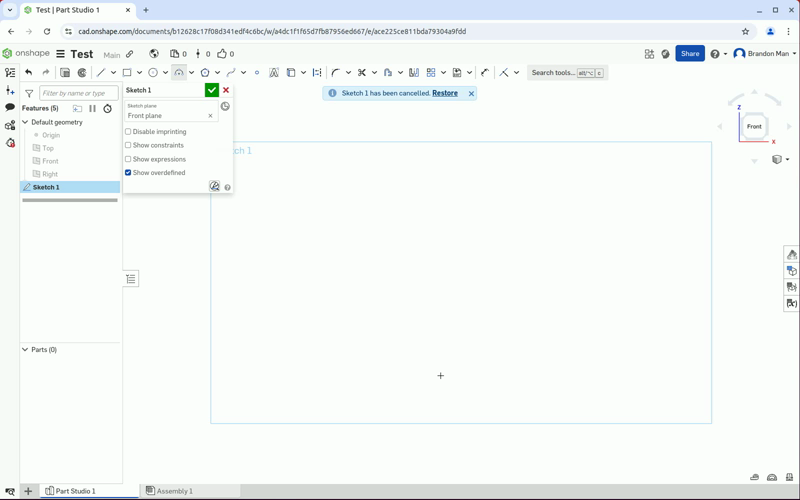
key_up(shift)
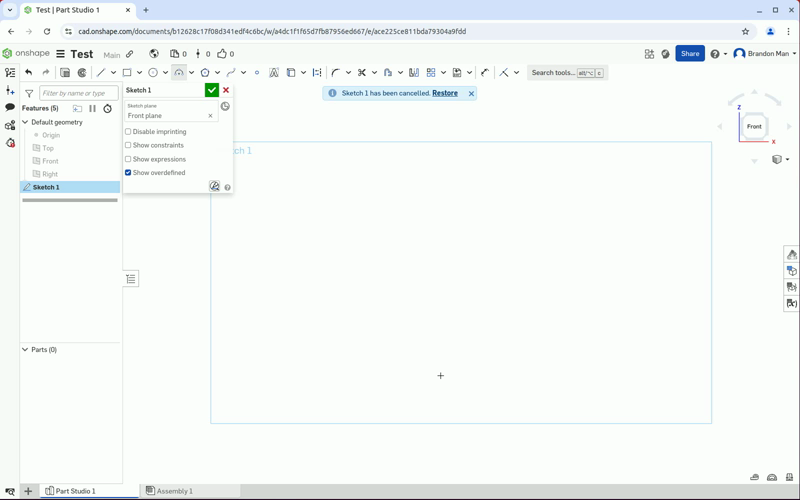
key_down(shift)
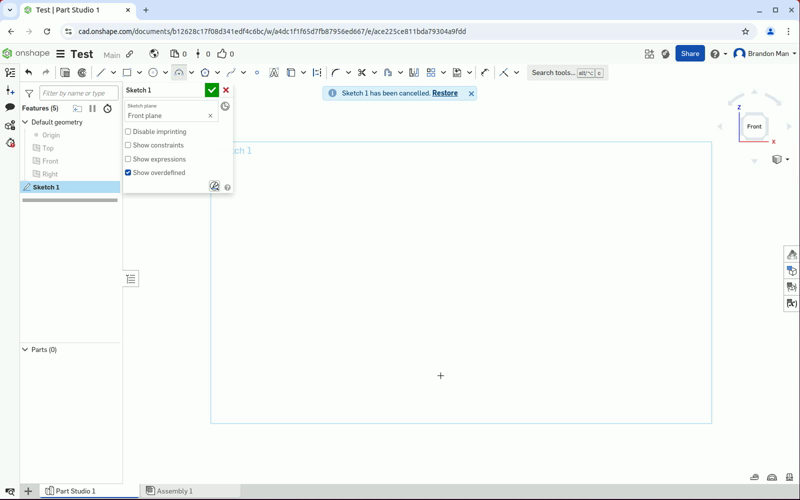
mouse_move(479, 375)
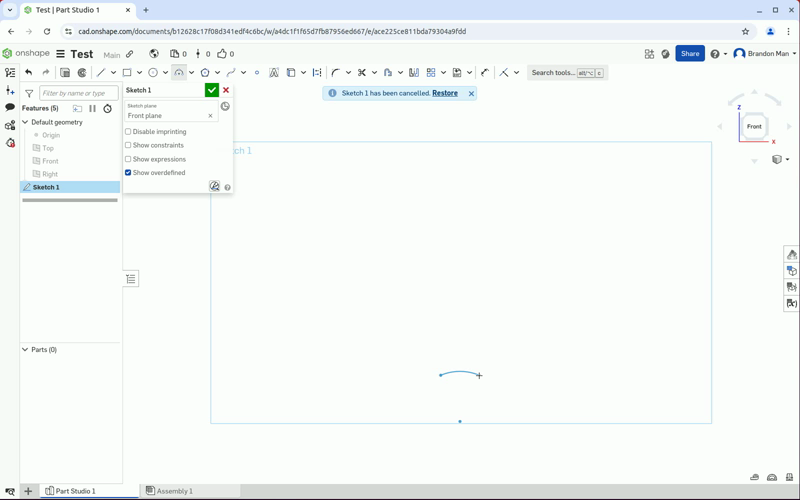
click(479, 375)
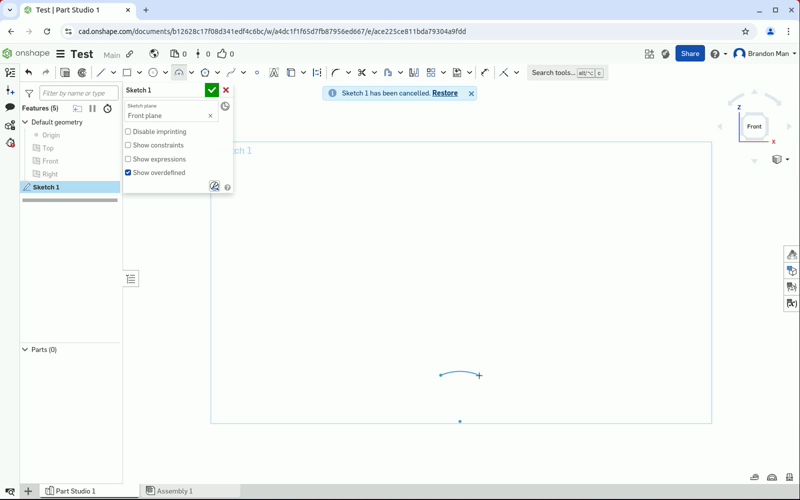
mouse_move(460, 356)
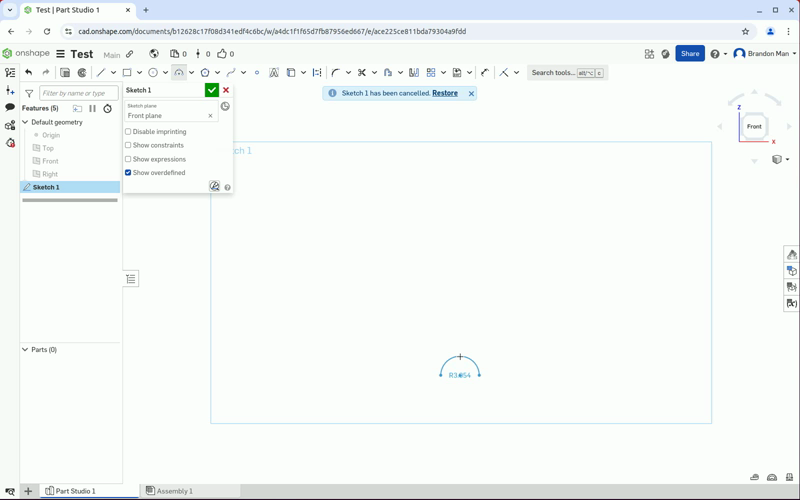
click(460, 356)
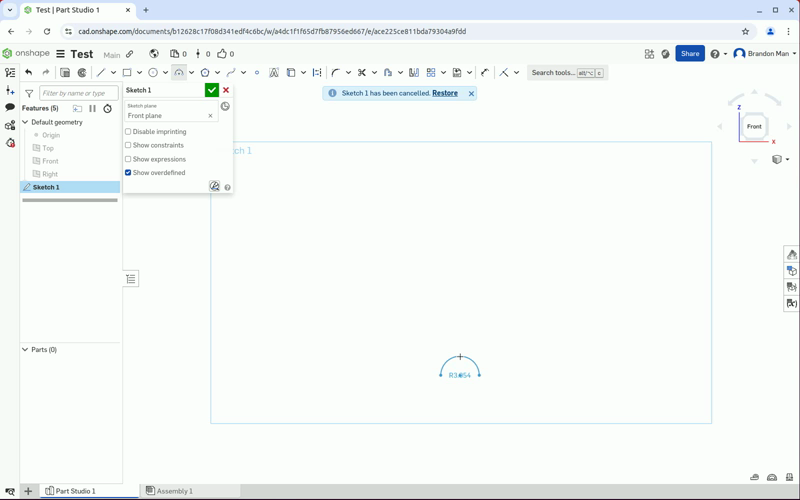
key_up(shift)
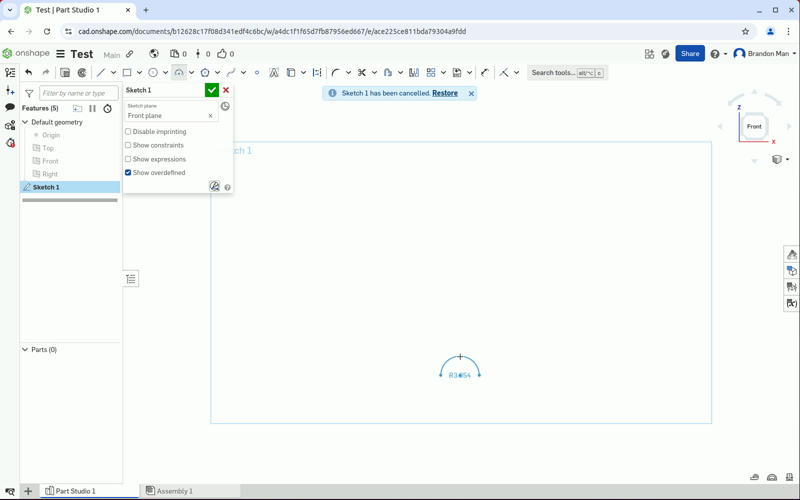
key(esc)
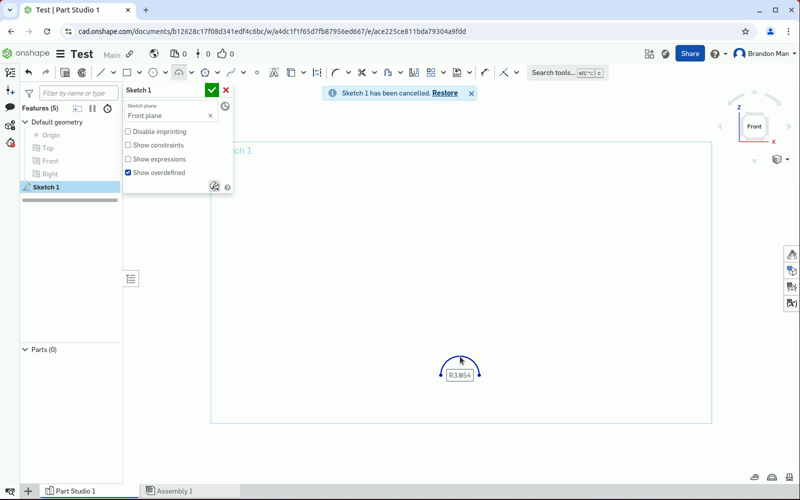
key(l)
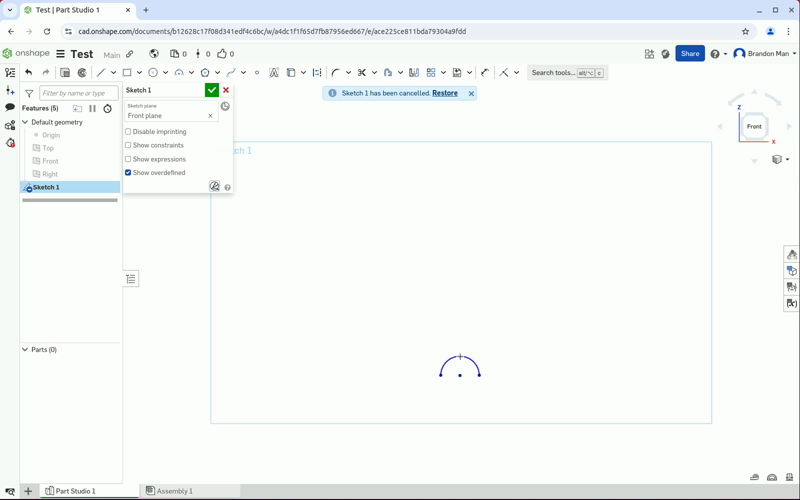
mouse_move(479, 375)
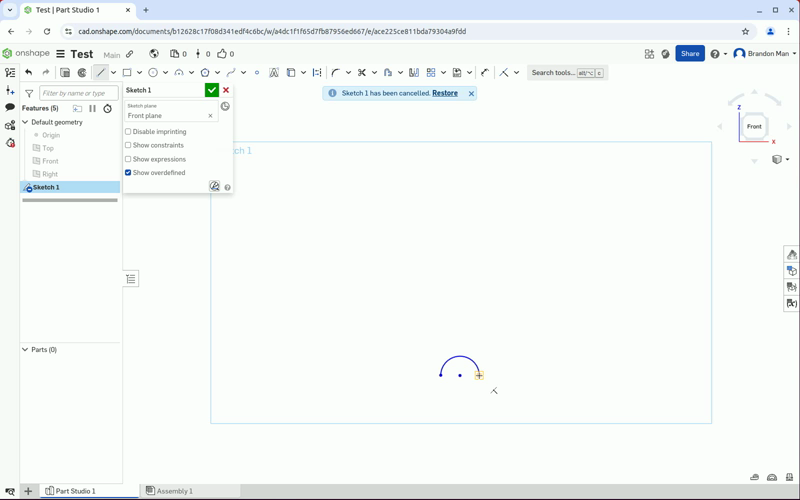
click(479, 375)
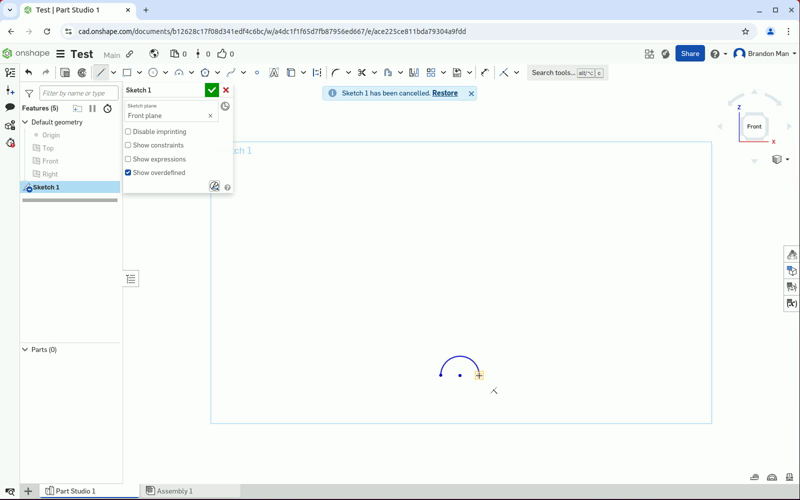
key_down(shift)
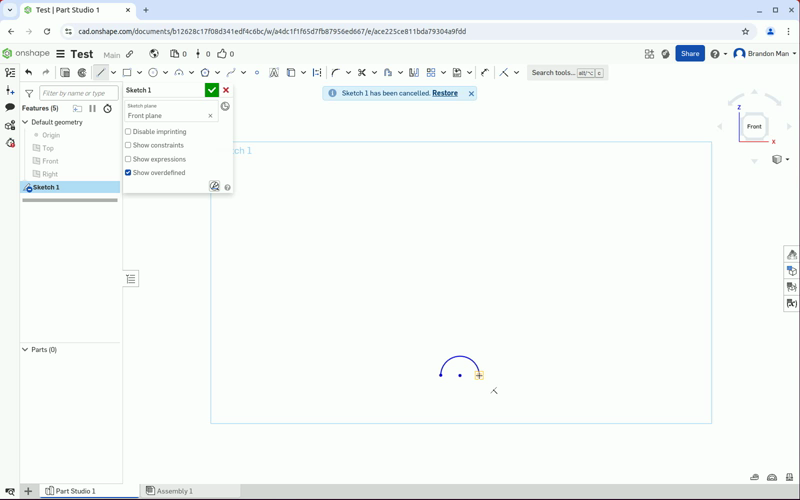
mouse_move(479, 253)
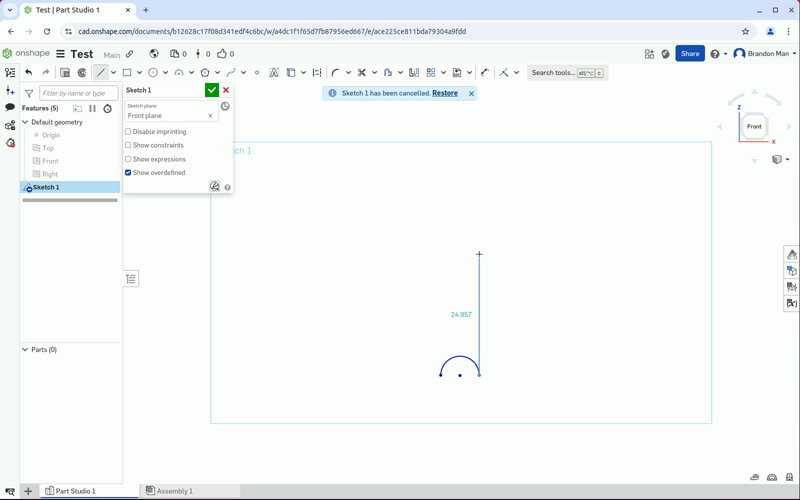
click(479, 253)
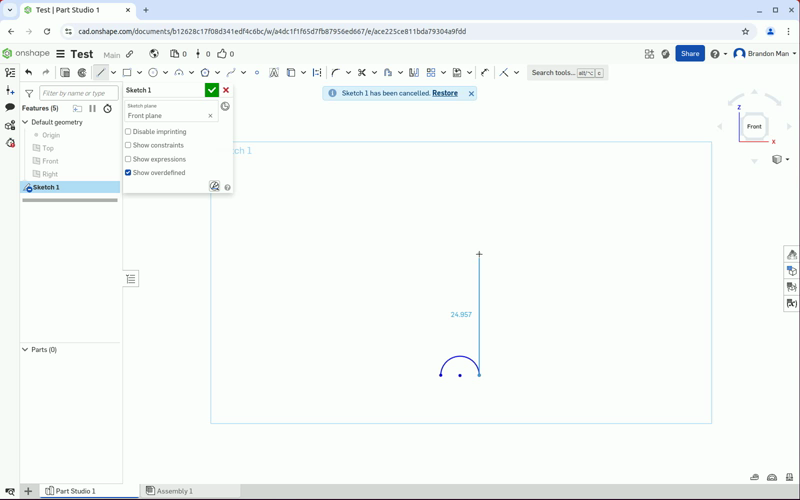
key_up(shift)
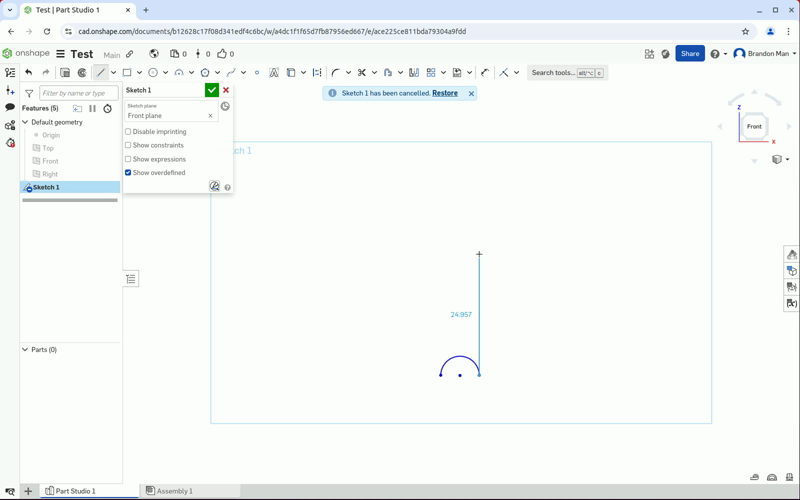
key(esc)
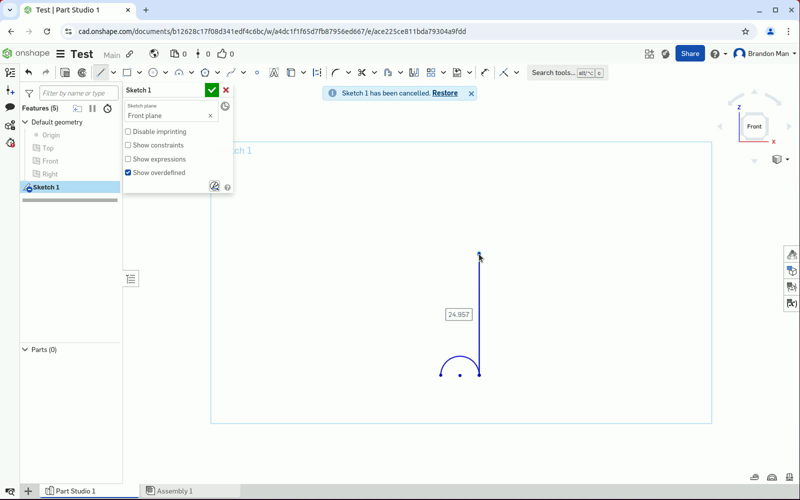
key(a)
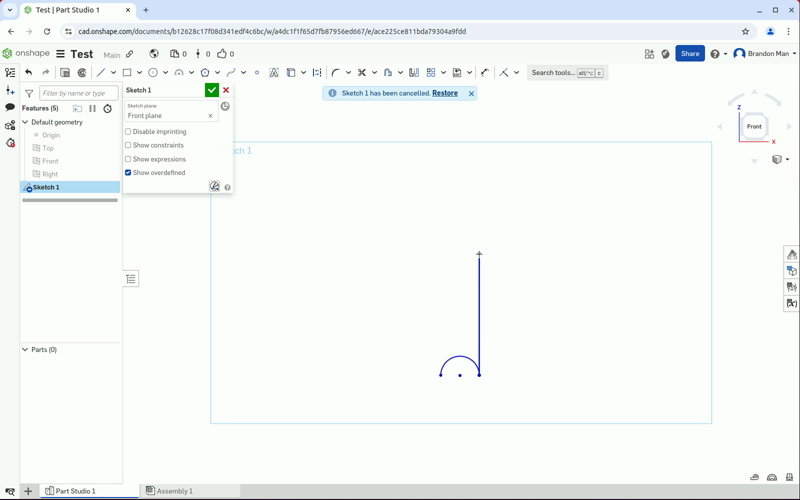
mouse_move(479, 253)
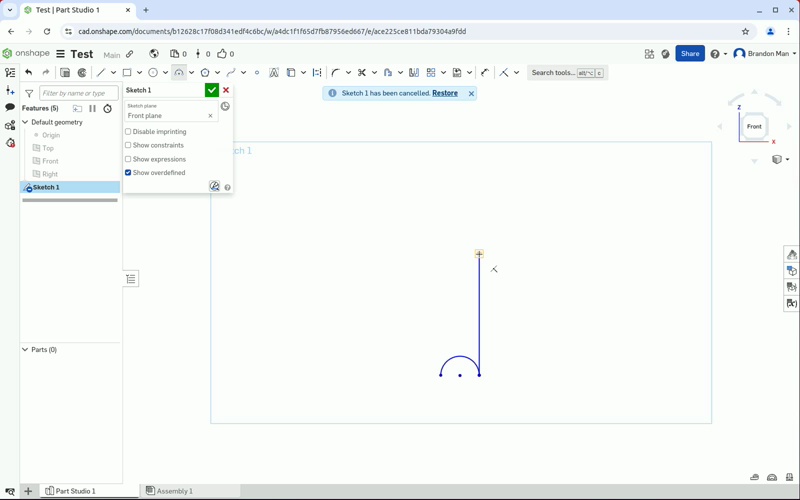
click(479, 253)
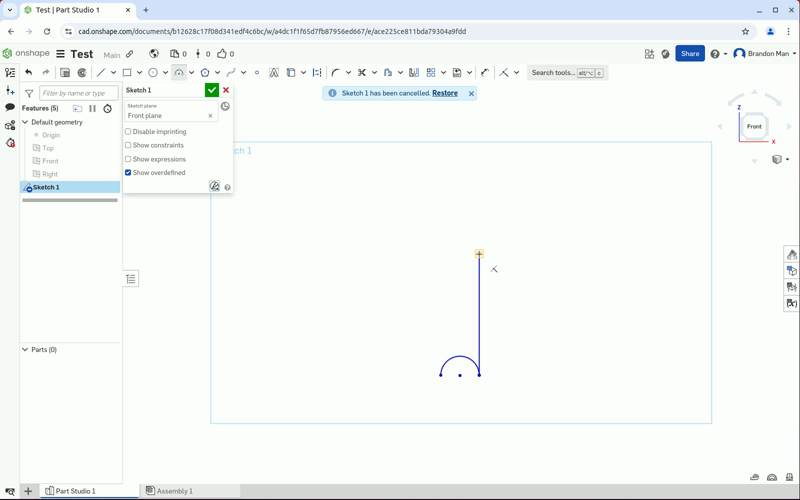
key_down(shift)
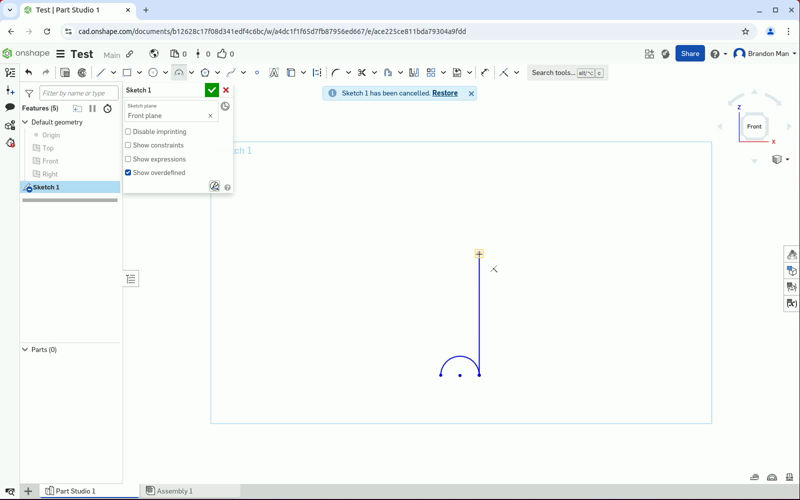
mouse_move(440, 253)
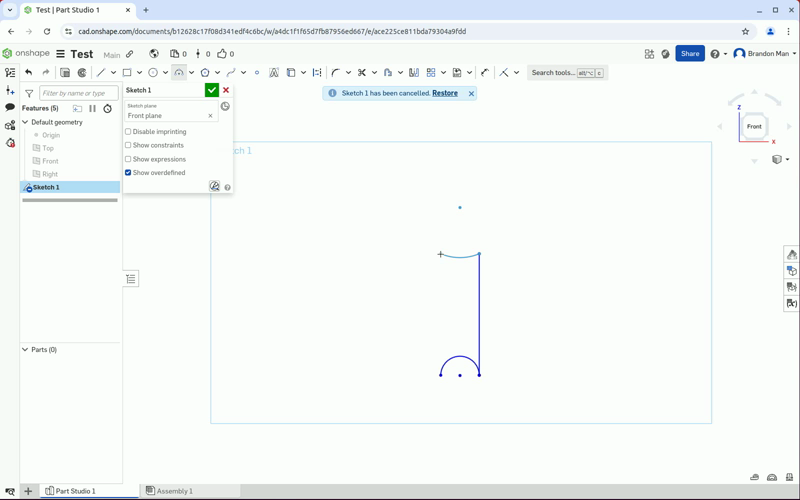
click(440, 253)
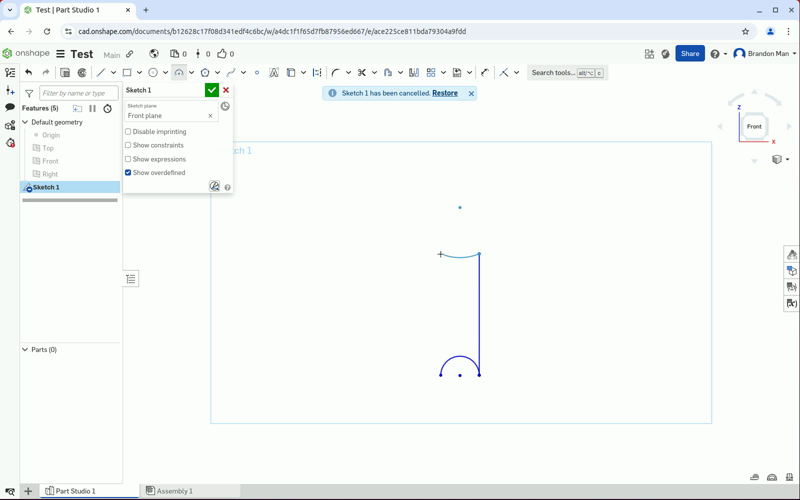
mouse_move(460, 273)
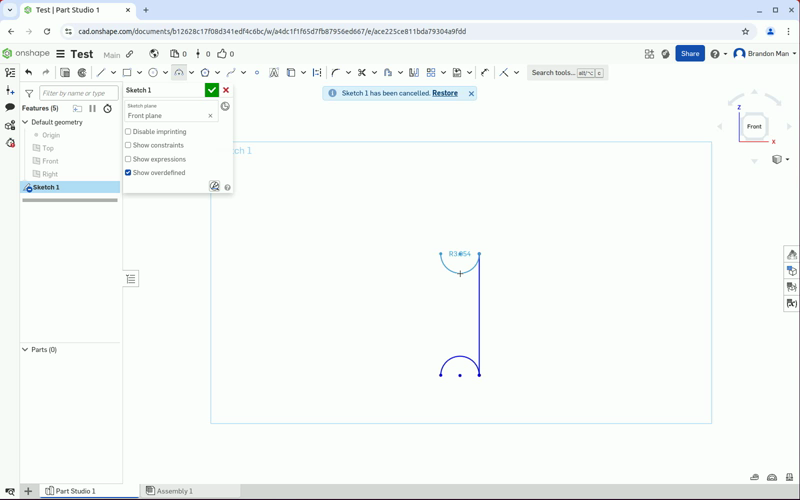
click(460, 273)
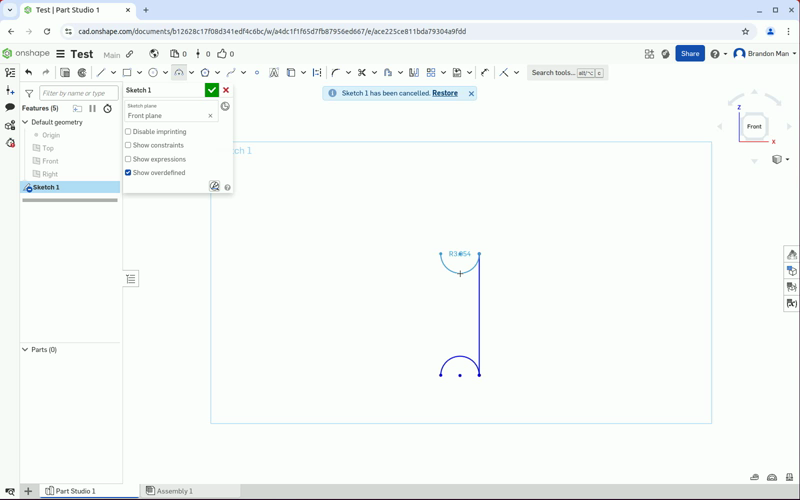
key_up(shift)
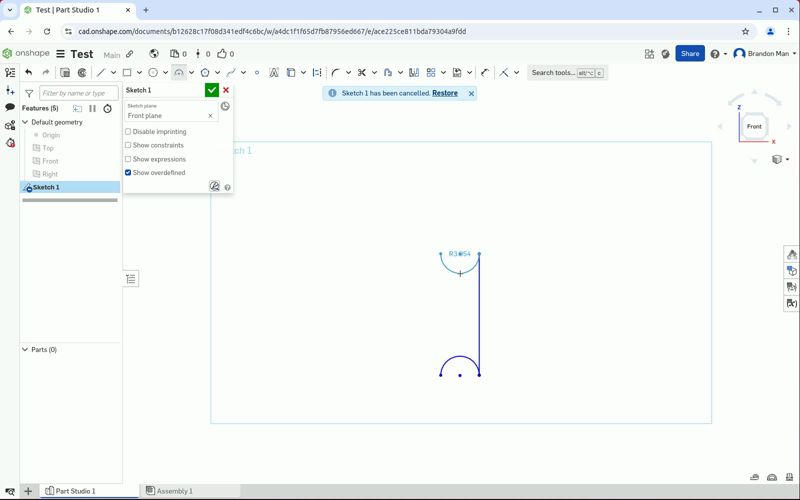
key(esc)
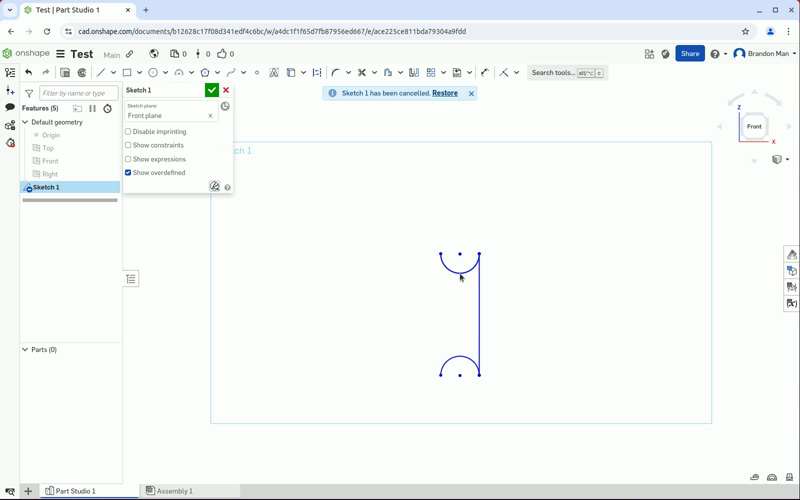
key(l)
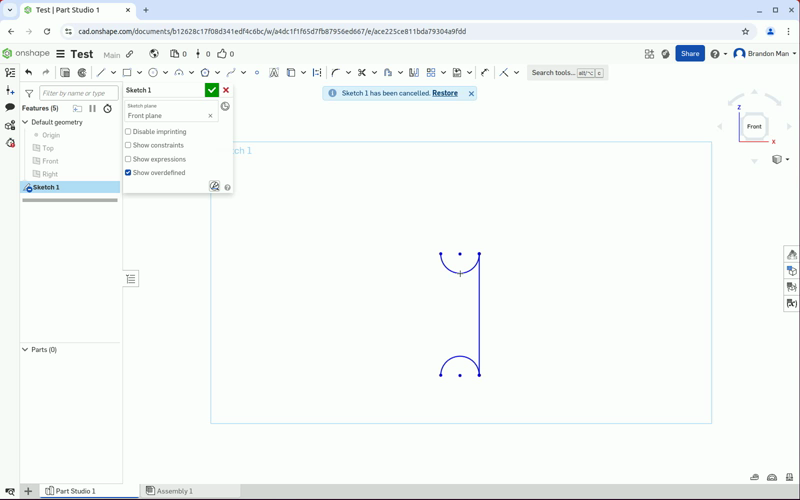
mouse_move(440, 253)
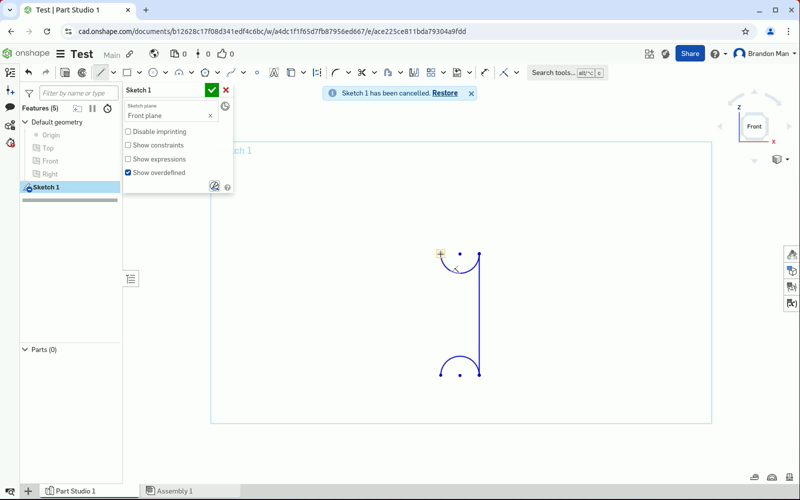
click(440, 253)
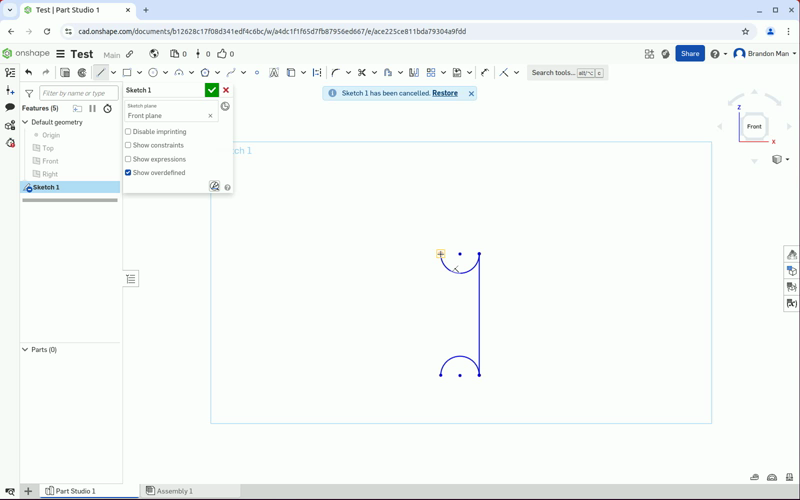
key_down(shift)
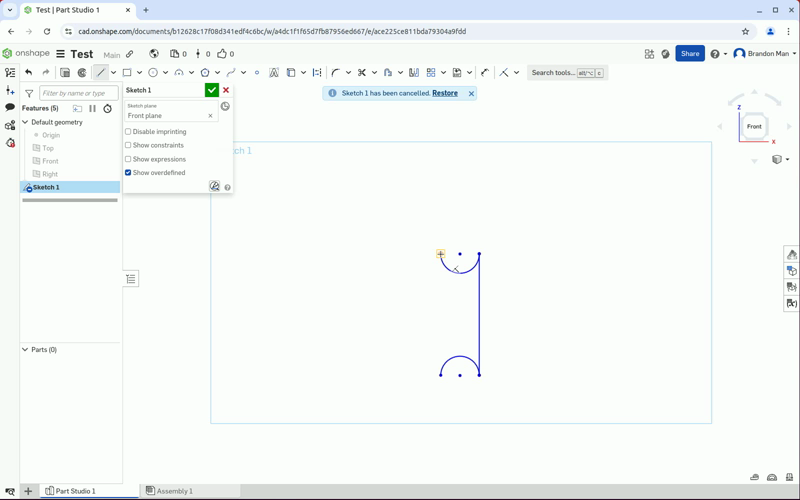
mouse_move(440, 375)
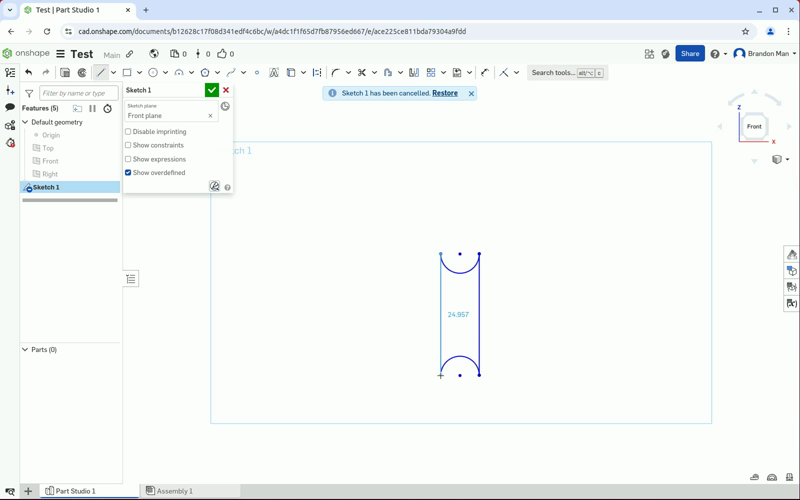
key_up(shift)
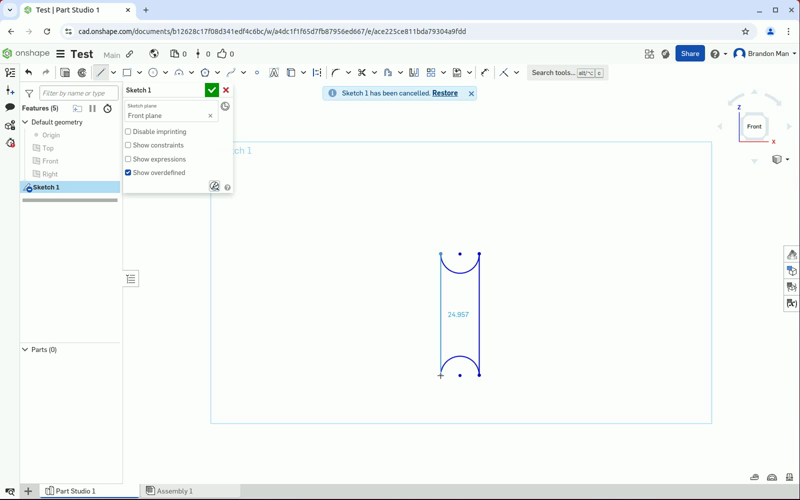
click(440, 375)
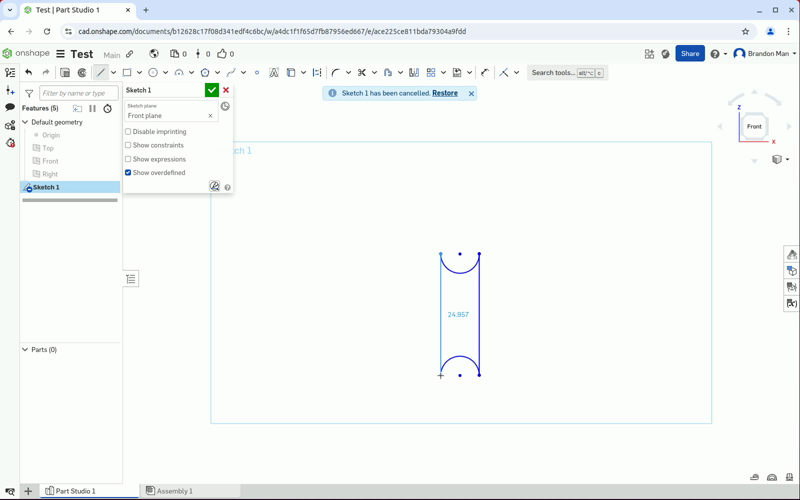
key(esc)
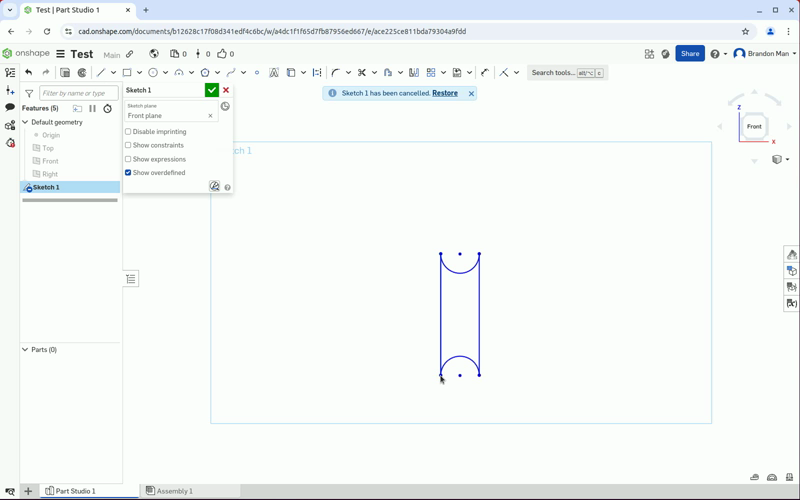
key(c)
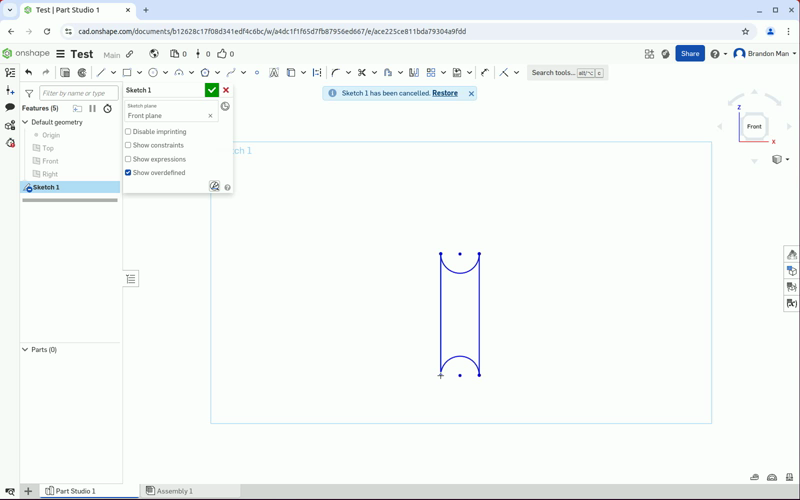
key_down(shift)
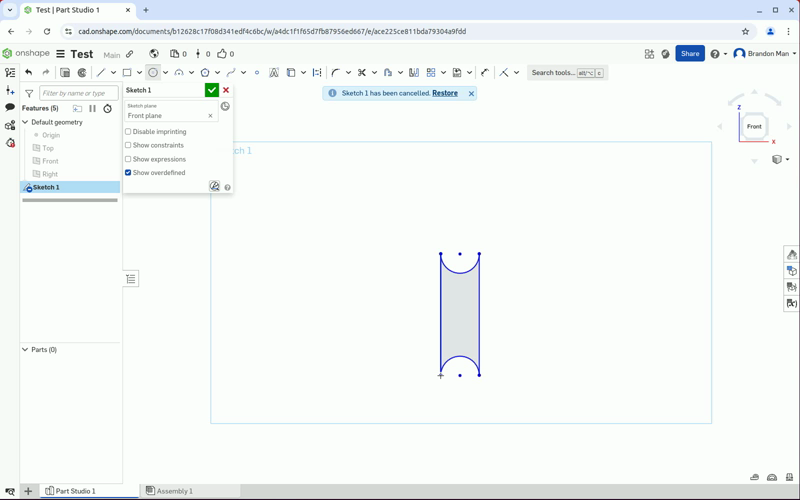
mouse_move(460, 326)
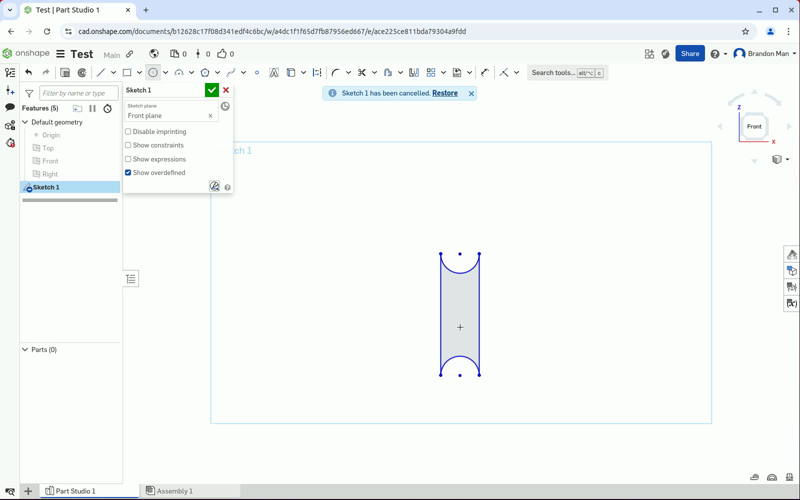
click(460, 326)
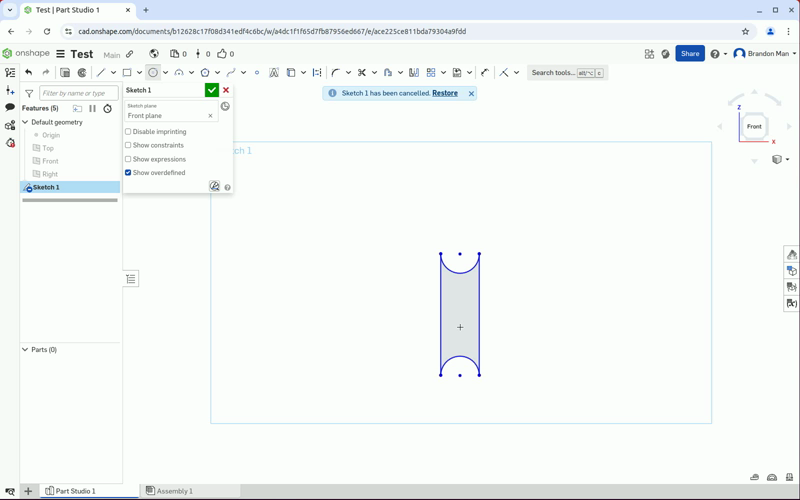
key_up(shift)
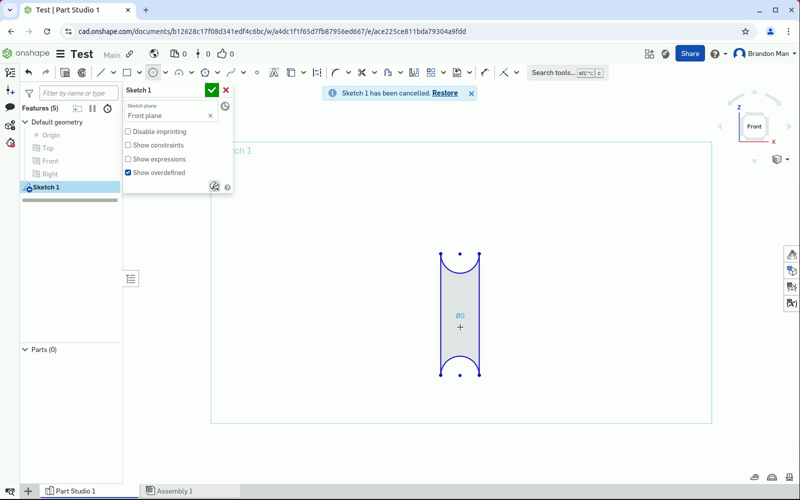
mouse_move(467, 326)
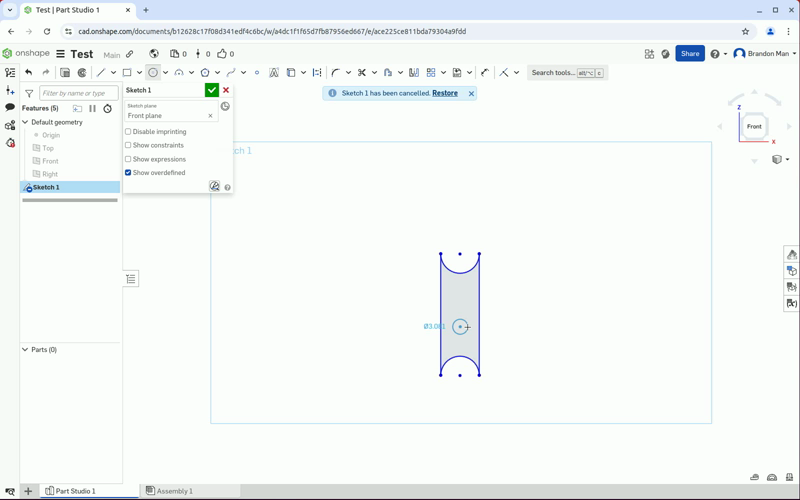
click(467, 326)
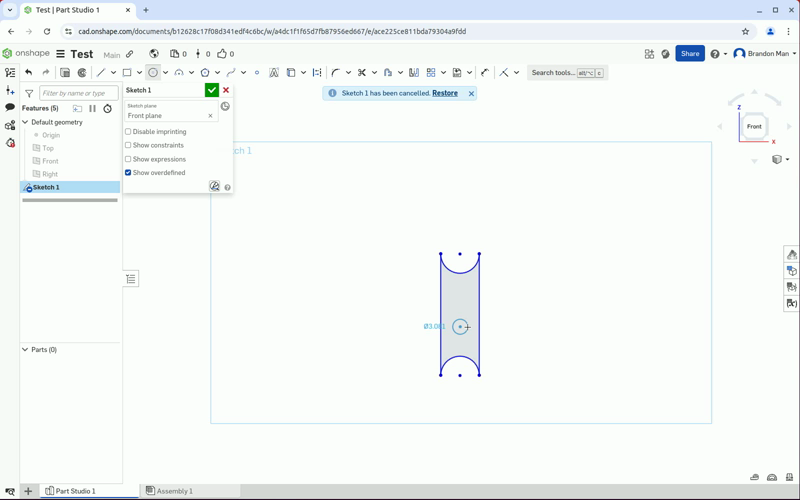
key(esc)
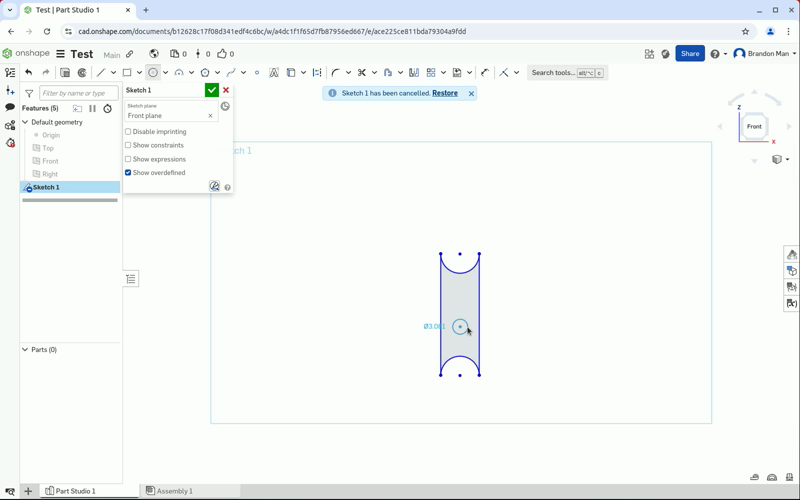
mouse_move(465, 285)
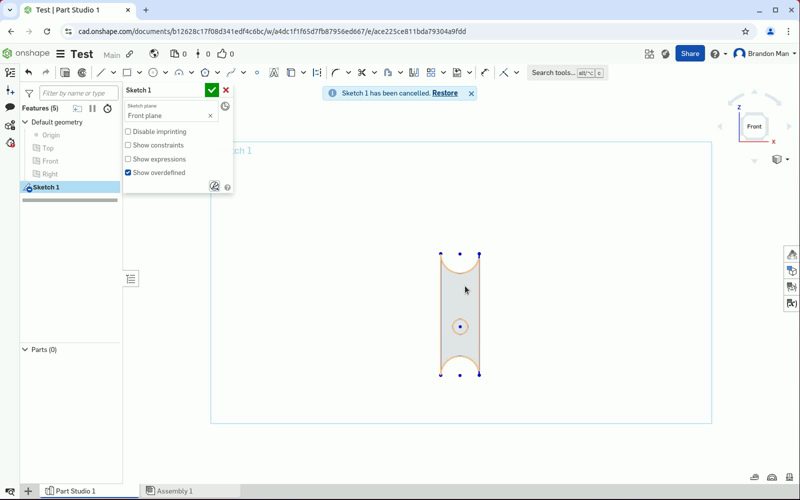
click(465, 285)
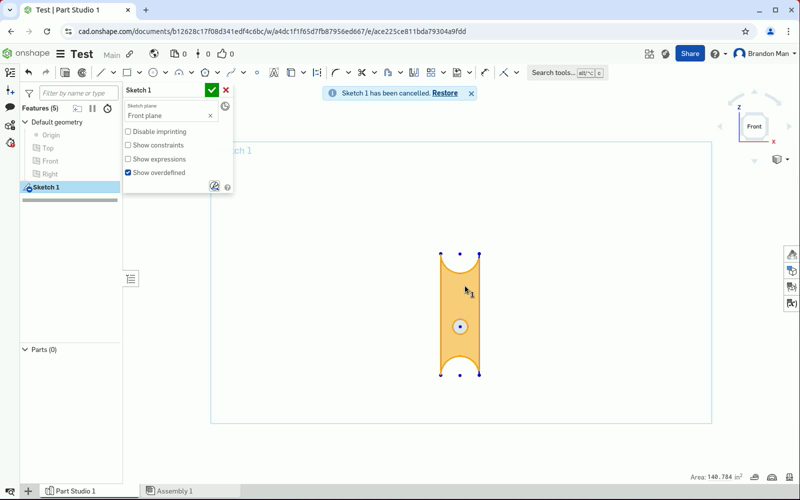
mouse_move(73, 352)
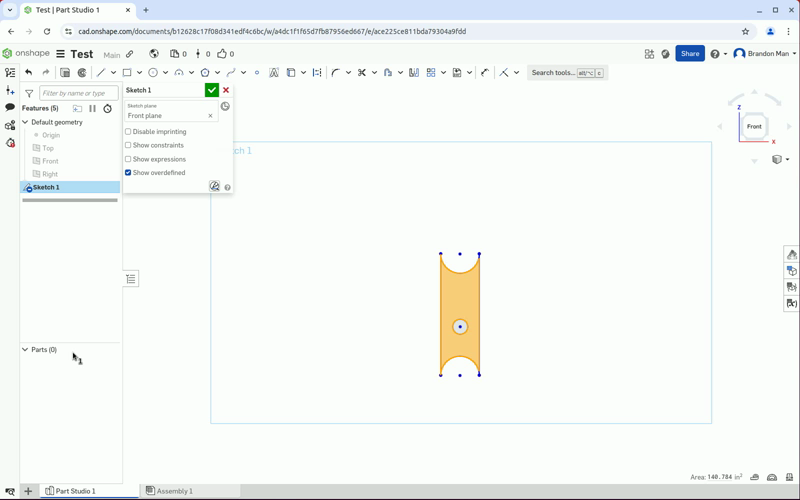
key(shift+y)
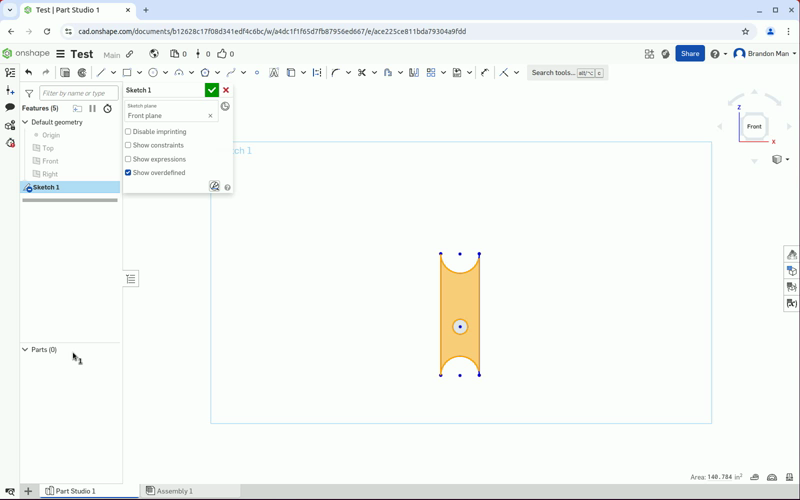
key(shift+e)
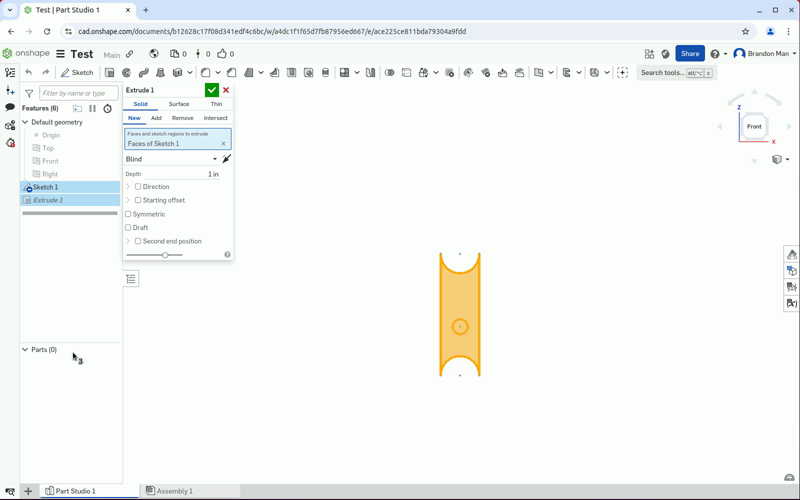
mouse_move(143, 106)
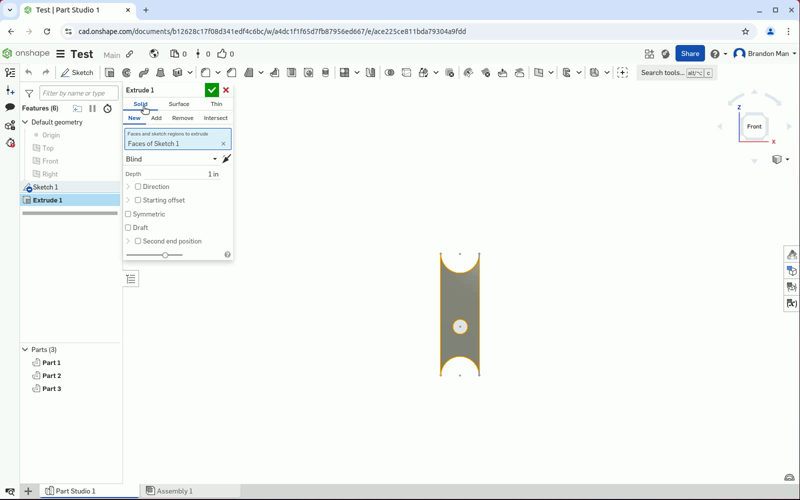
click(143, 106)
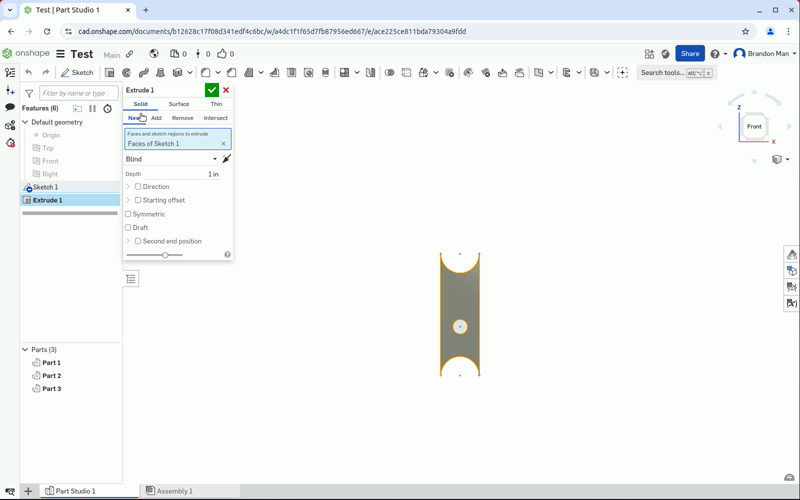
mouse_move(137, 120)
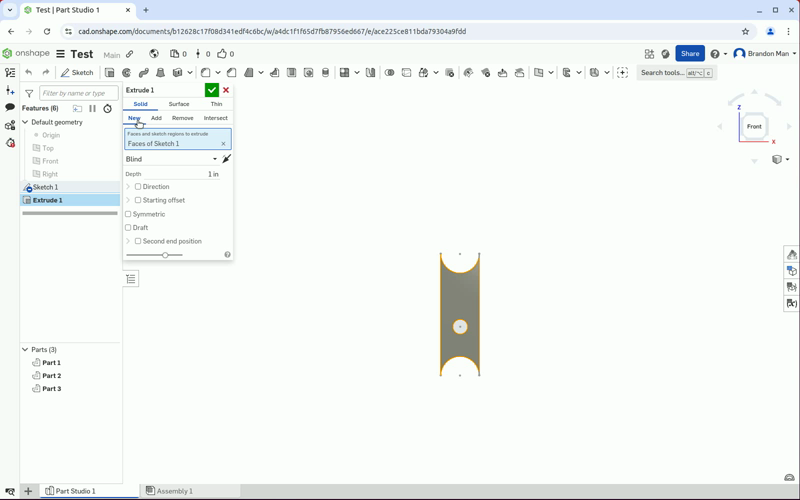
click(137, 120)
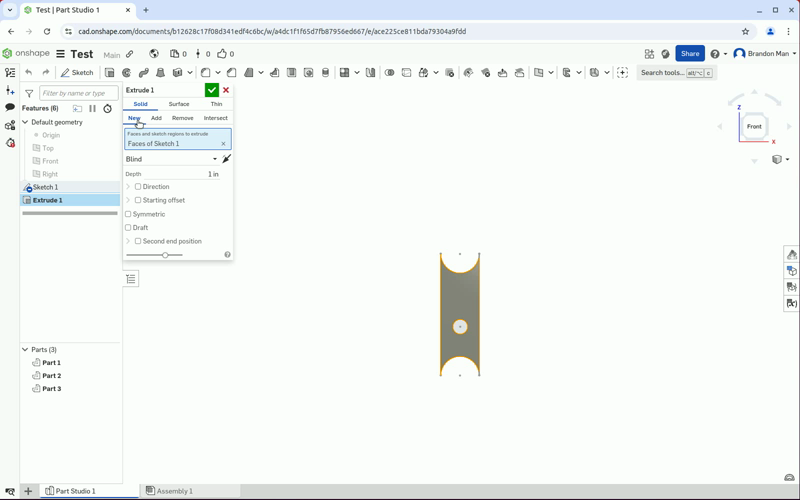
key(tab, 4)
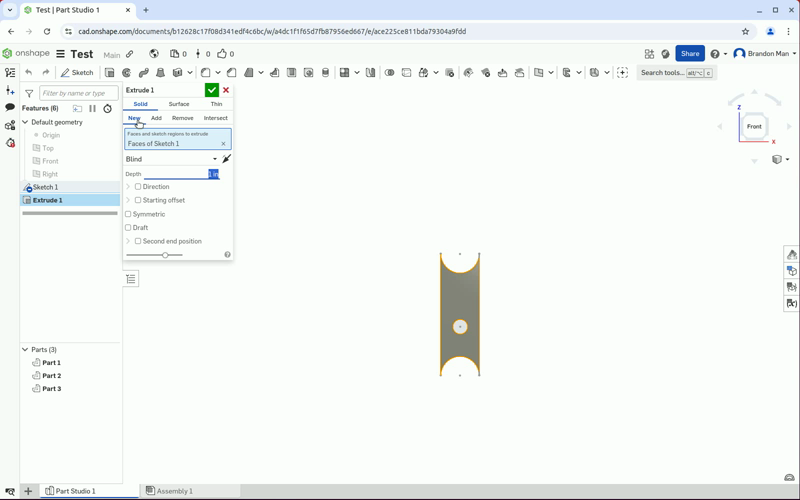
text(2.889)
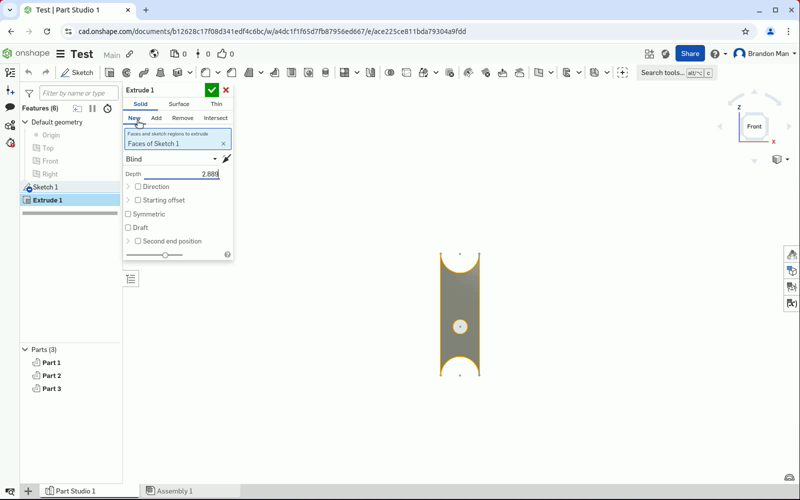
key(enter)
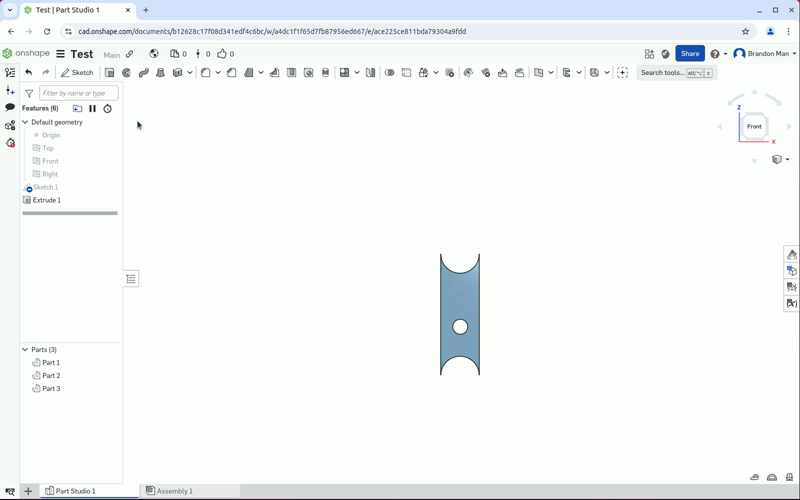
key(shift+h)
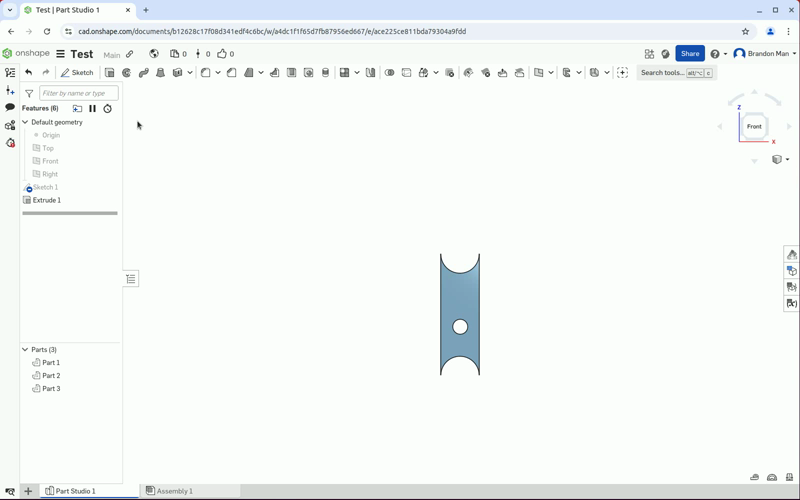
key(shift+h)
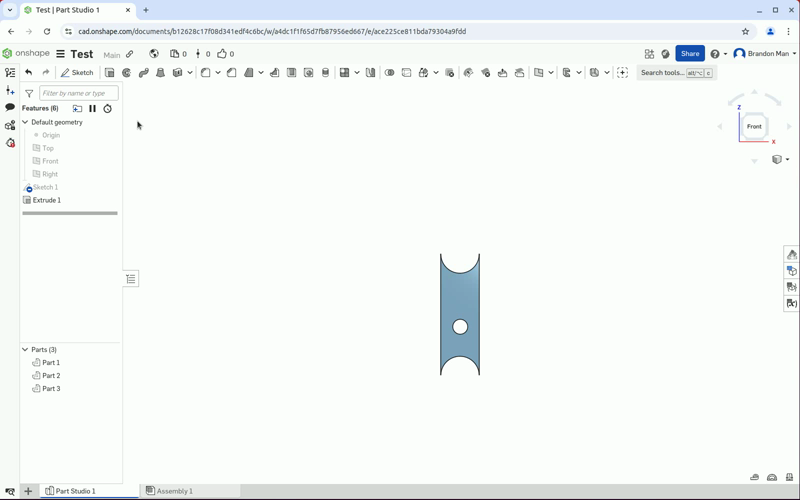
mouse_move(73, 189)
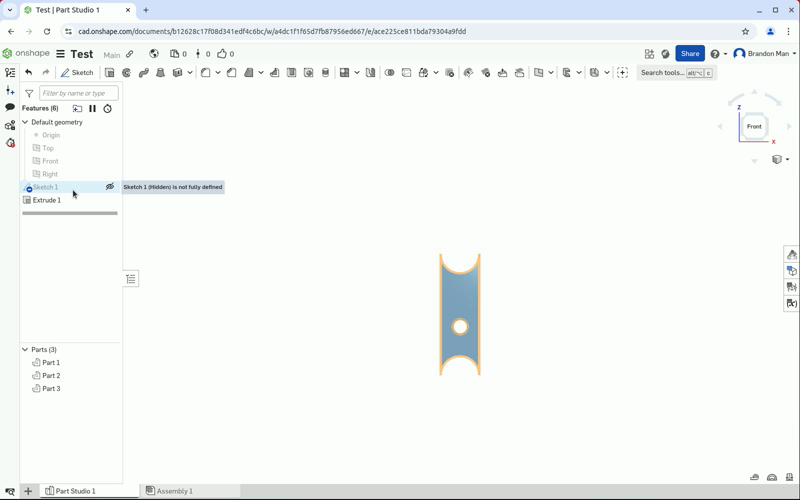
click(73, 189)
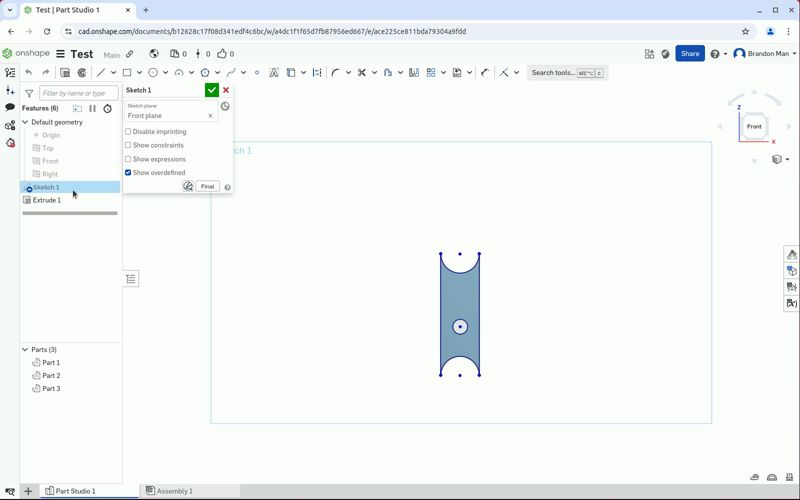
mouse_move(229, 92)
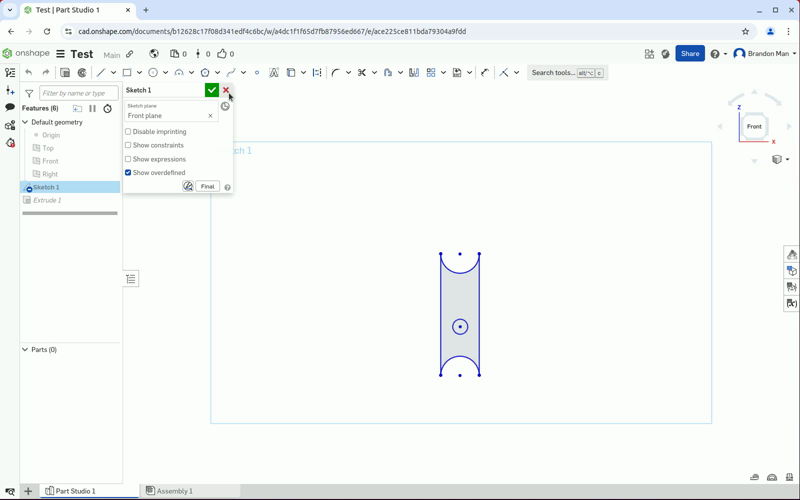
click(229, 92)
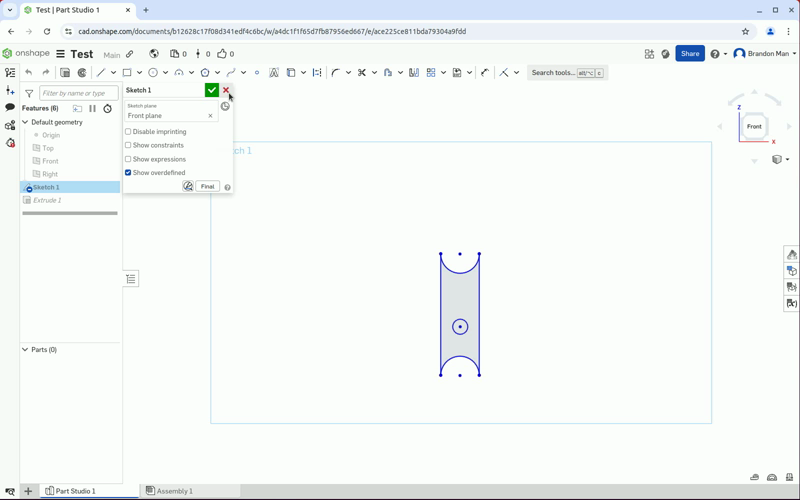
key(shift+s)
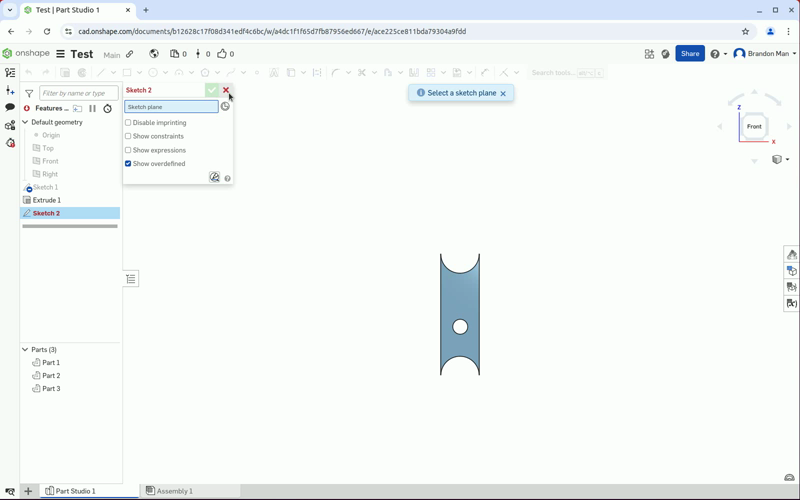
mouse_move(73, 163)
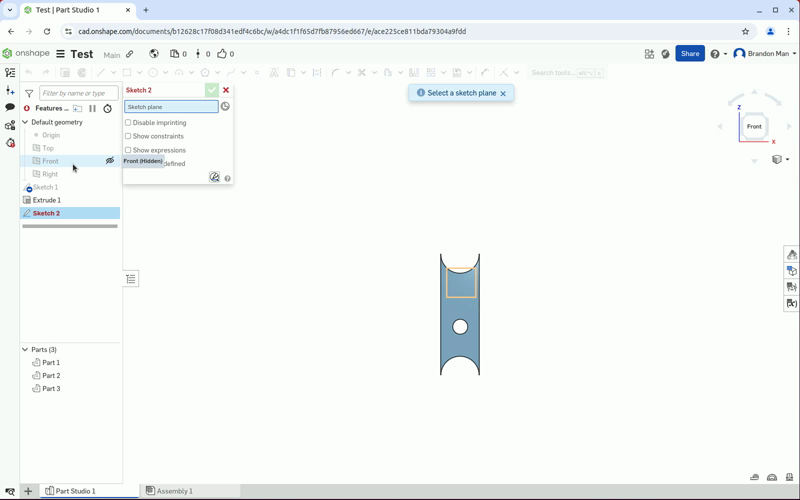
click(73, 163)
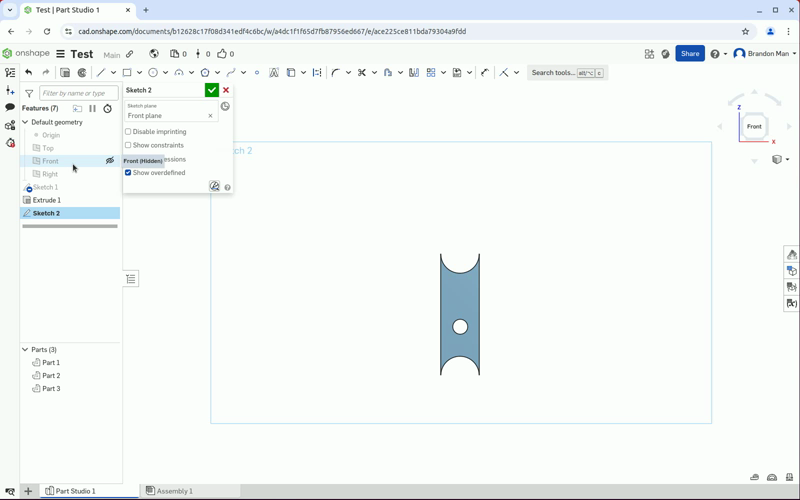
mouse_move(73, 352)
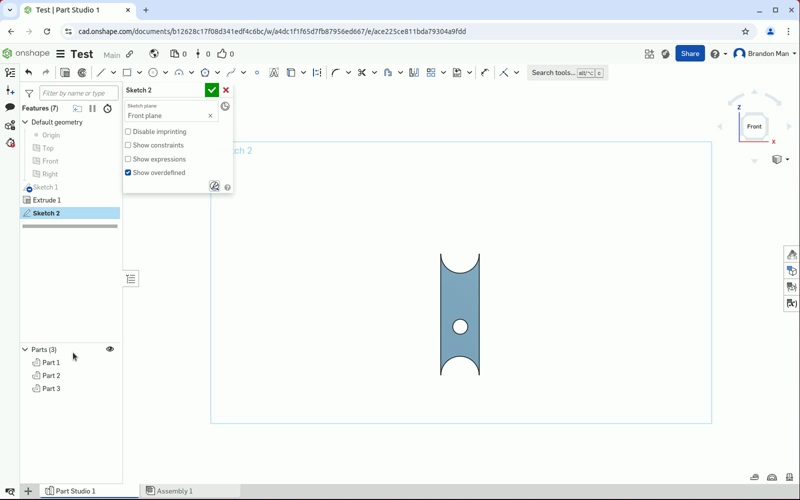
key(y)
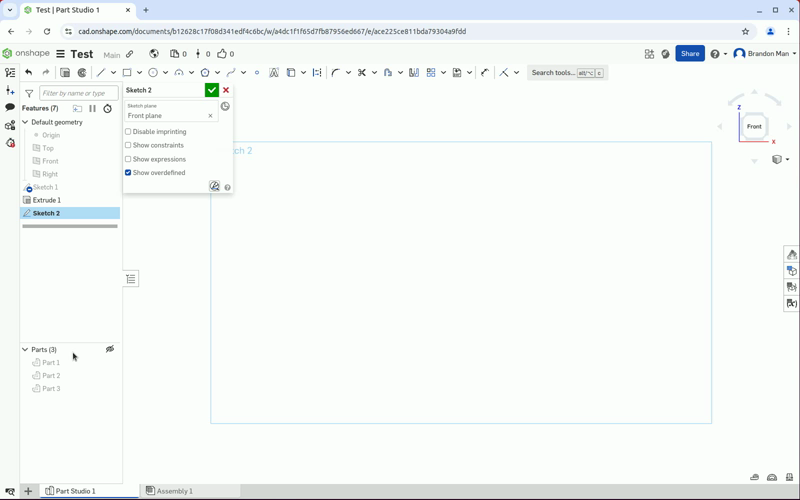
key(l)
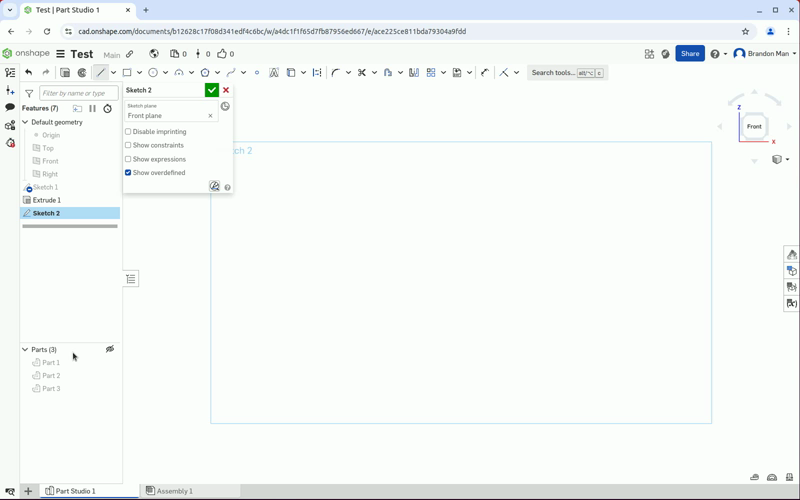
key_down(shift)
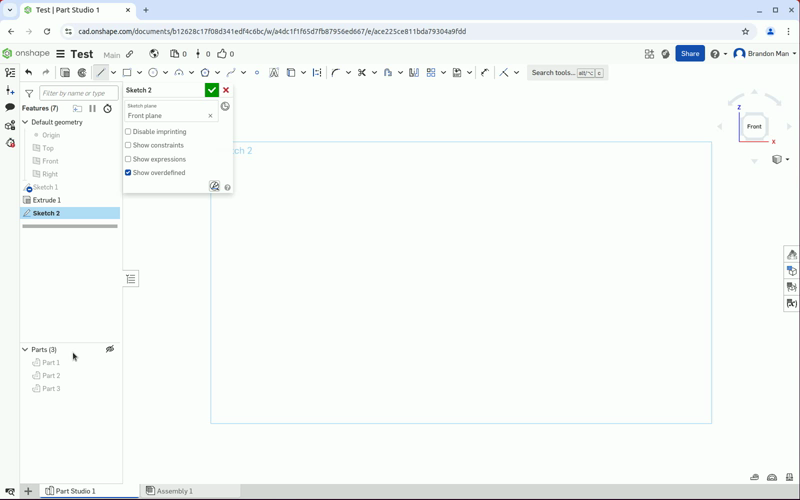
mouse_move(440, 253)
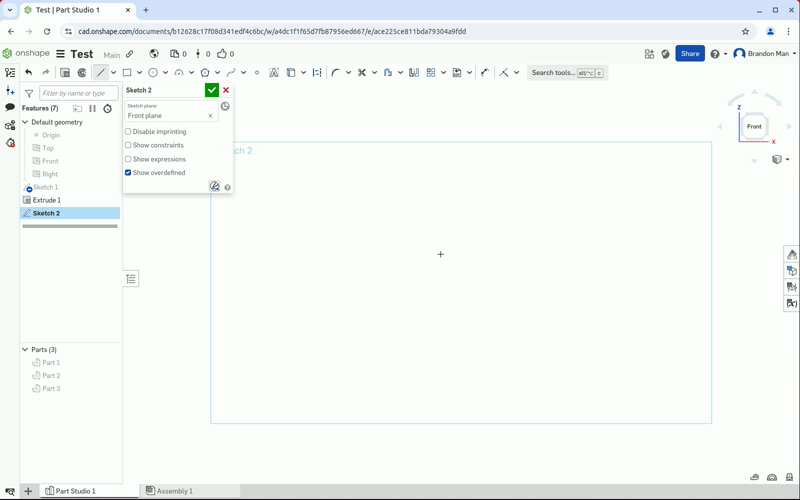
click(440, 253)
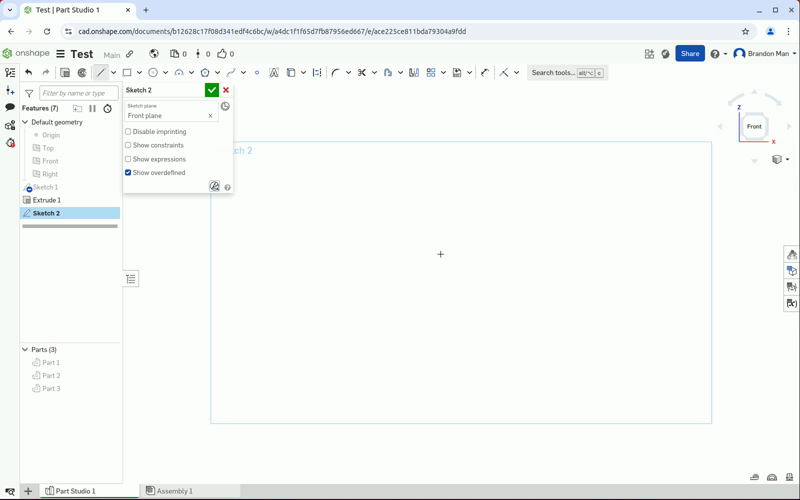
key_up(shift)
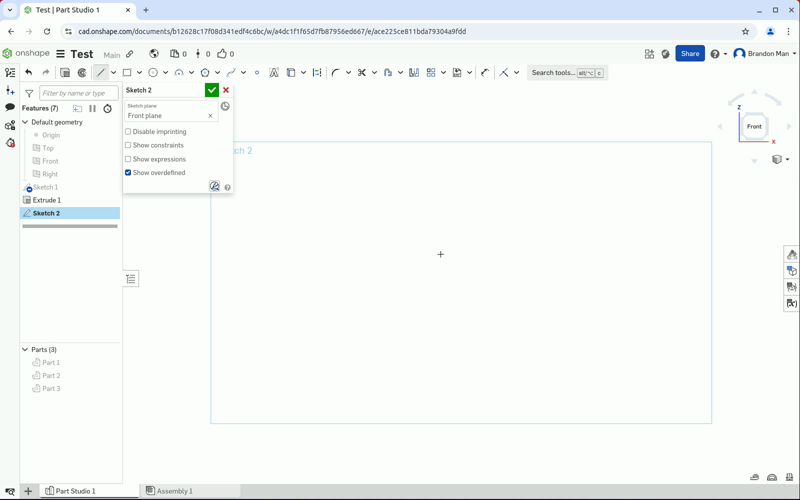
key_down(shift)
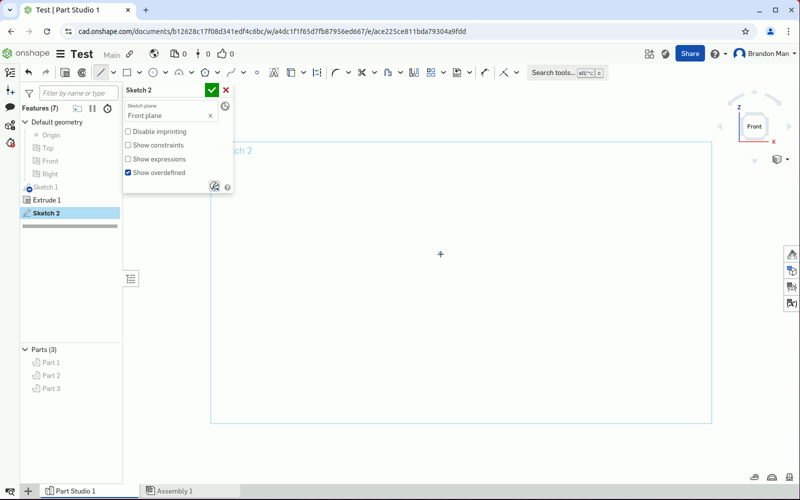
mouse_move(470, 253)
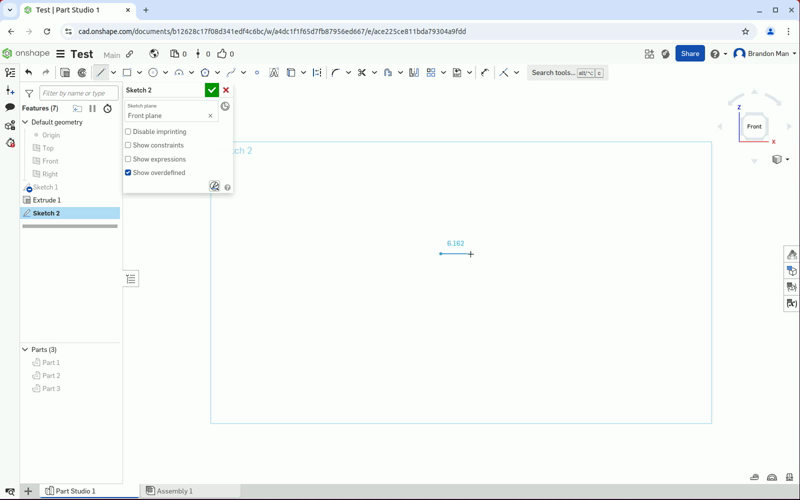
mouse_move(452, 253)
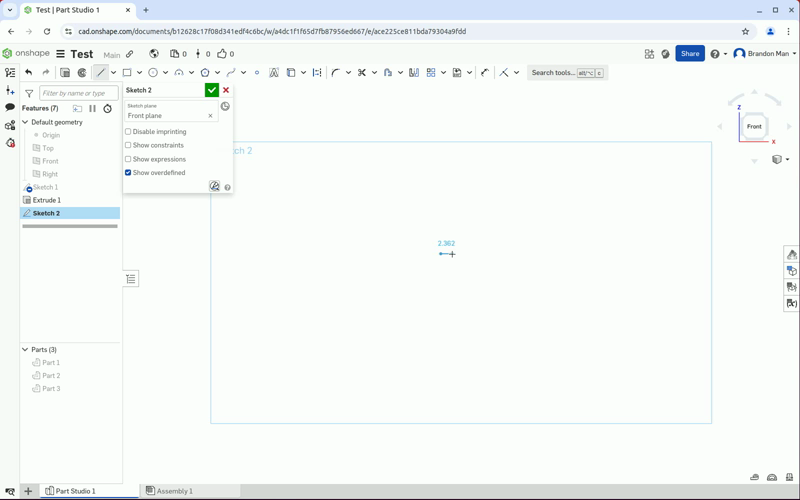
click(452, 253)
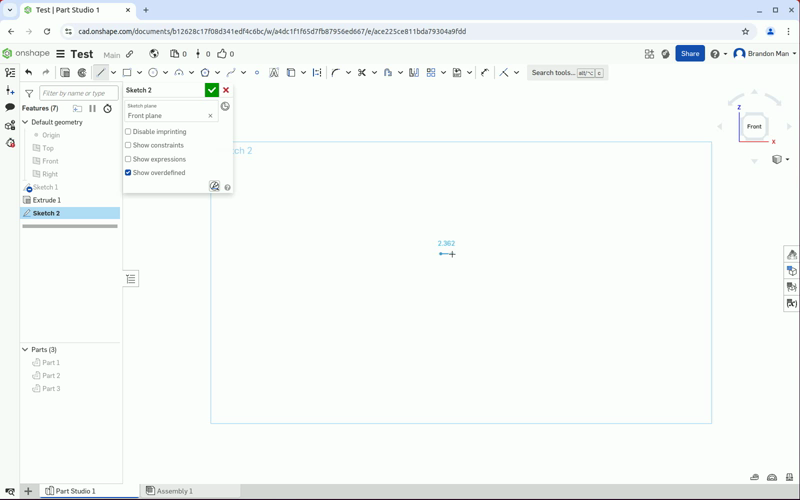
key_up(shift)
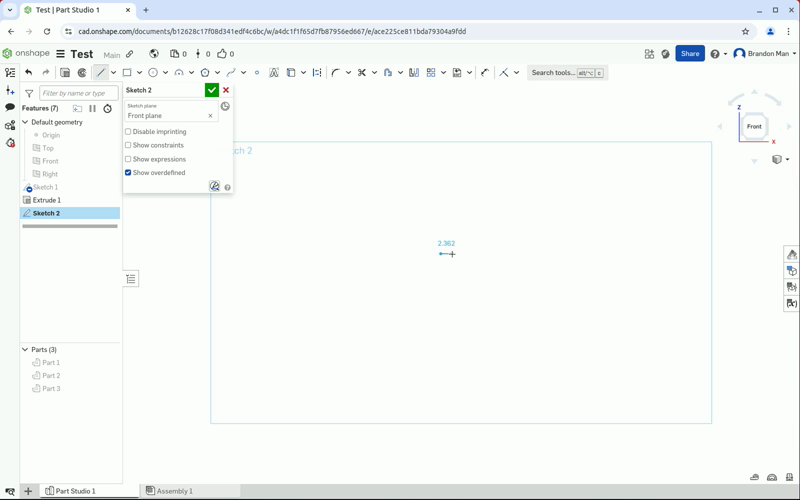
key(esc)
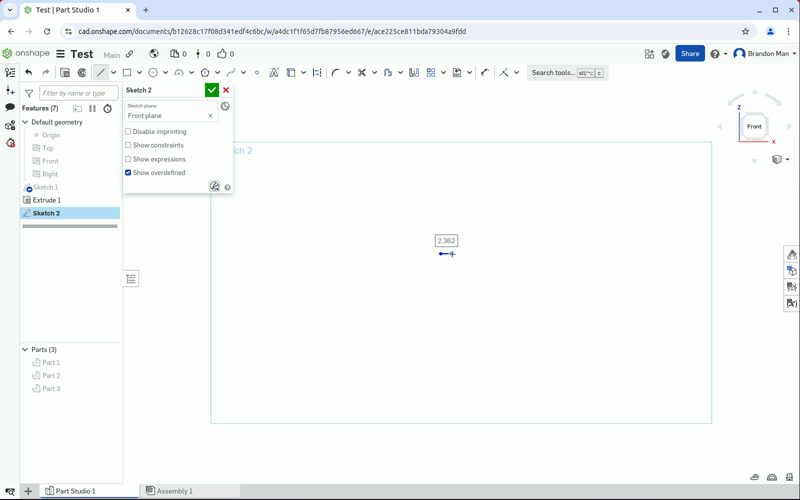
key(a)
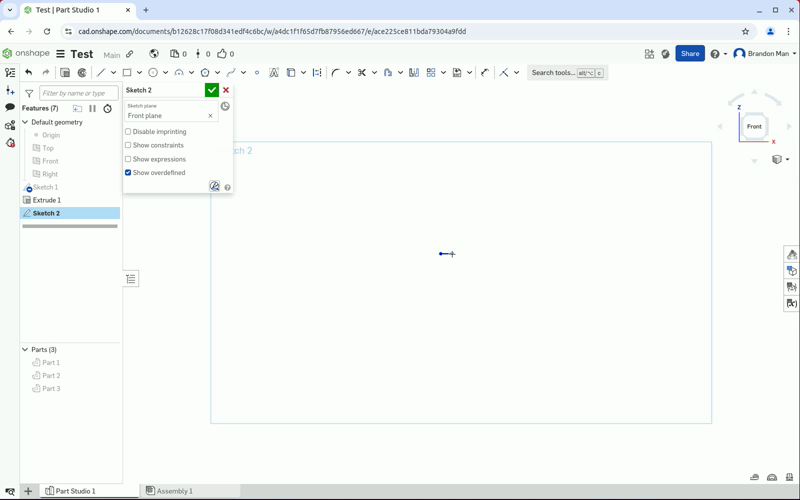
mouse_move(452, 253)
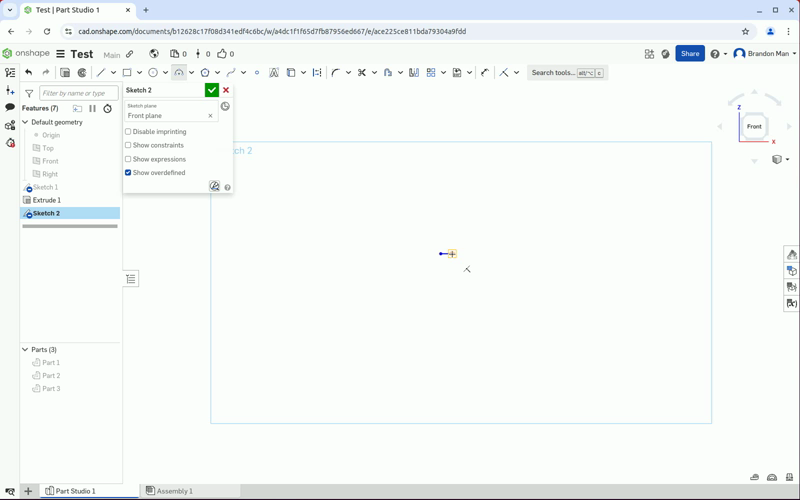
click(452, 253)
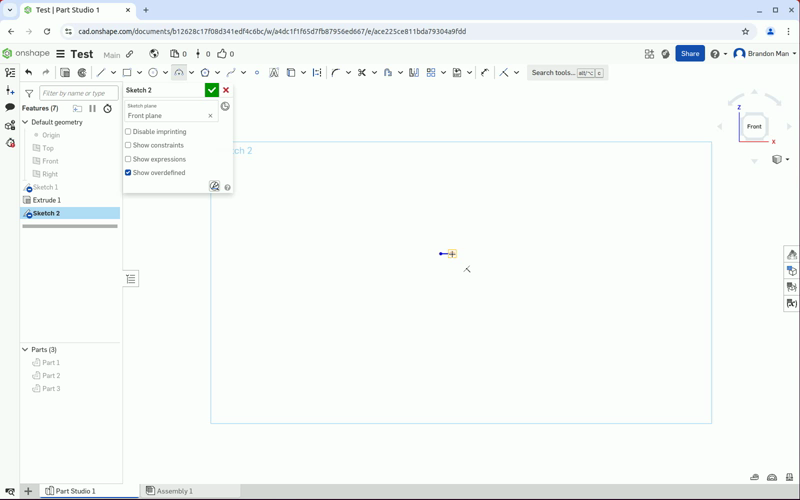
key_down(shift)
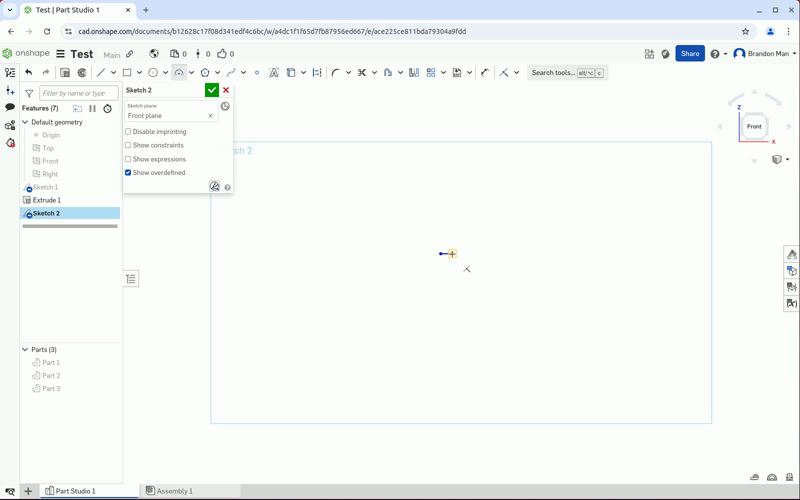
mouse_move(468, 253)
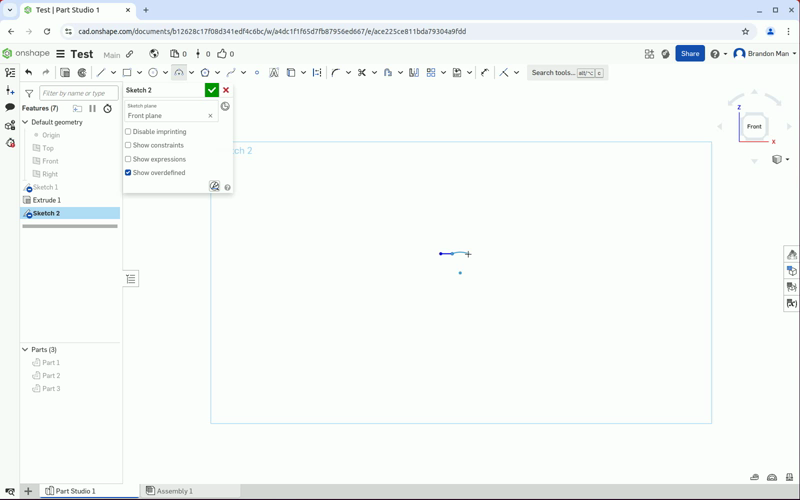
click(468, 253)
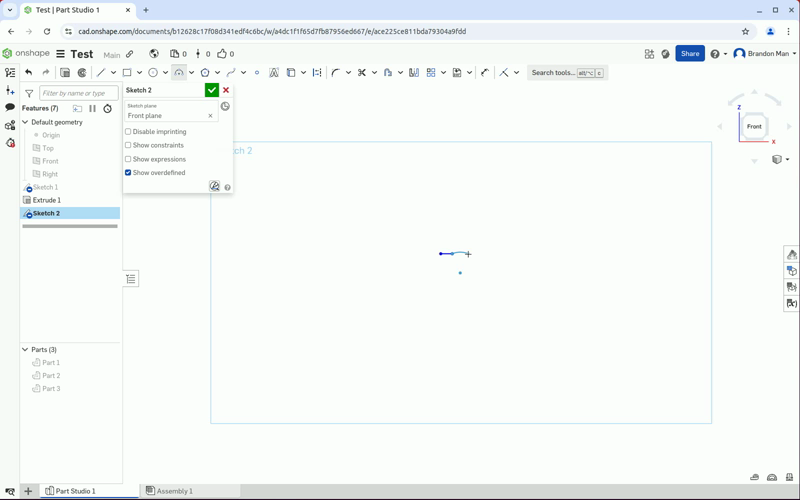
mouse_move(460, 245)
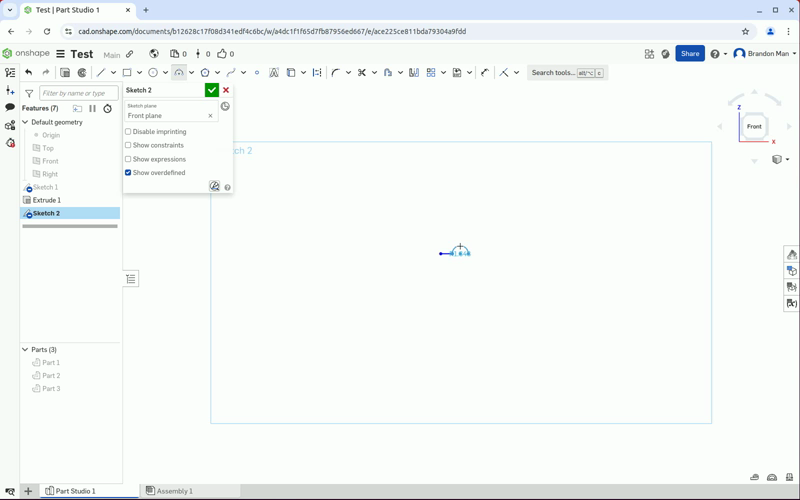
click(460, 245)
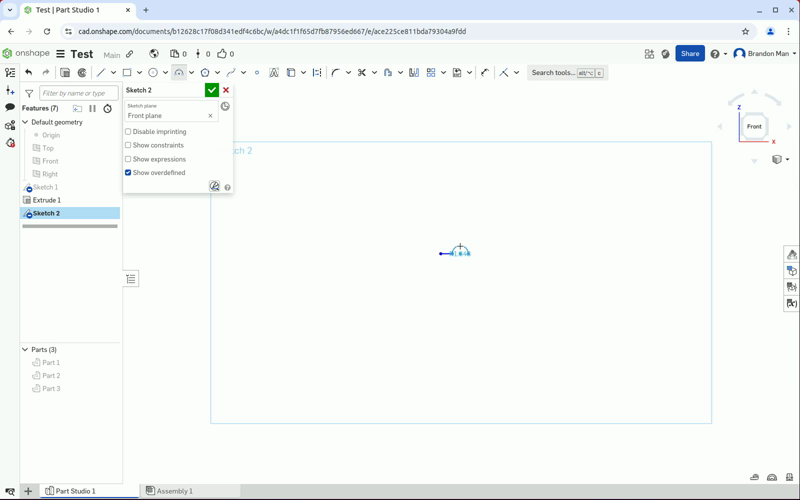
key_up(shift)
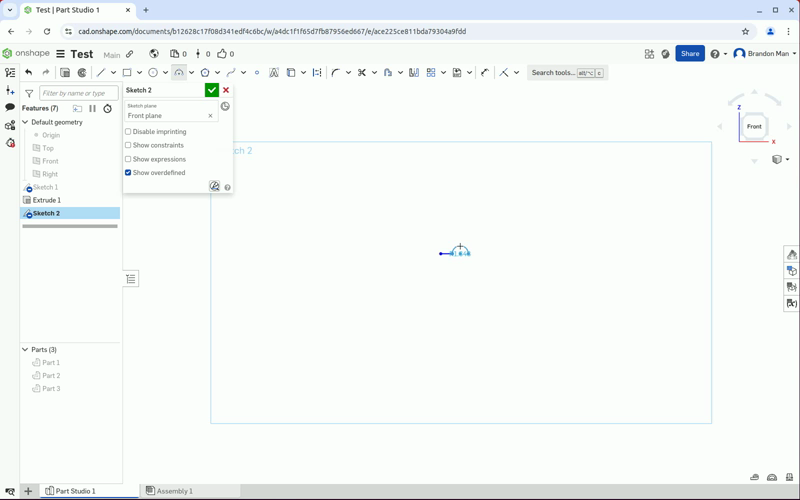
key(esc)
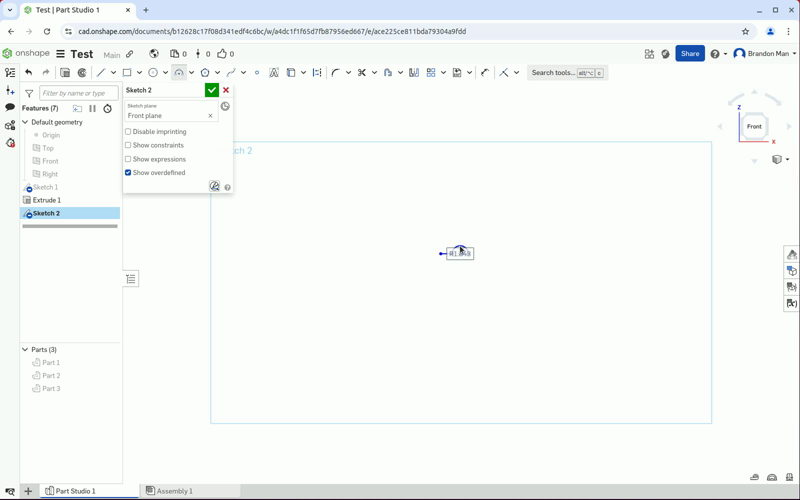
key(l)
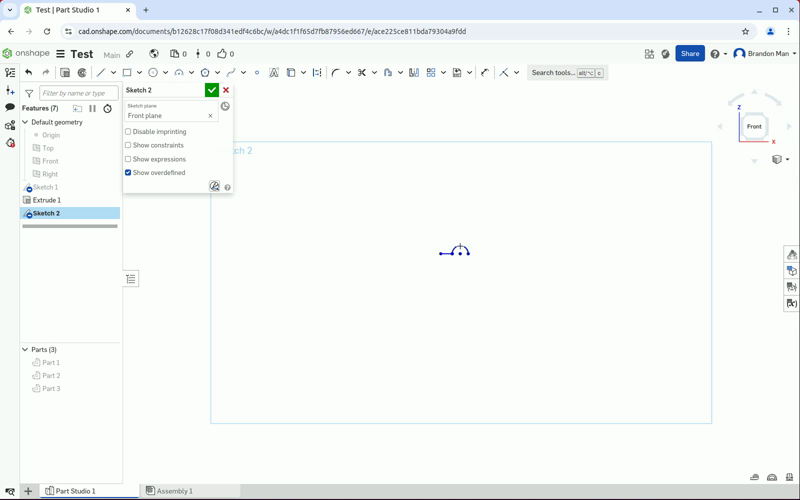
mouse_move(468, 253)
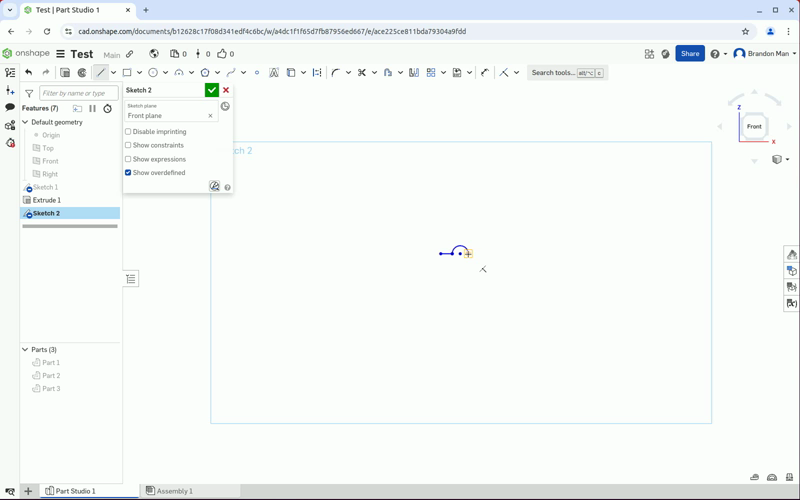
click(468, 253)
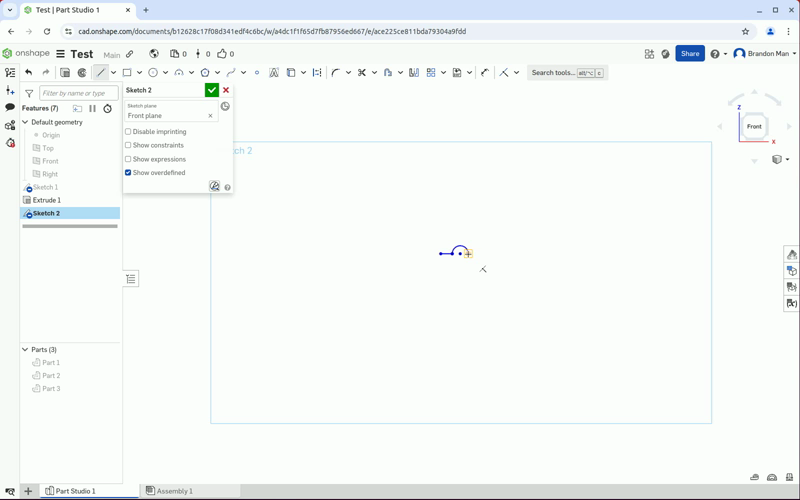
key_down(shift)
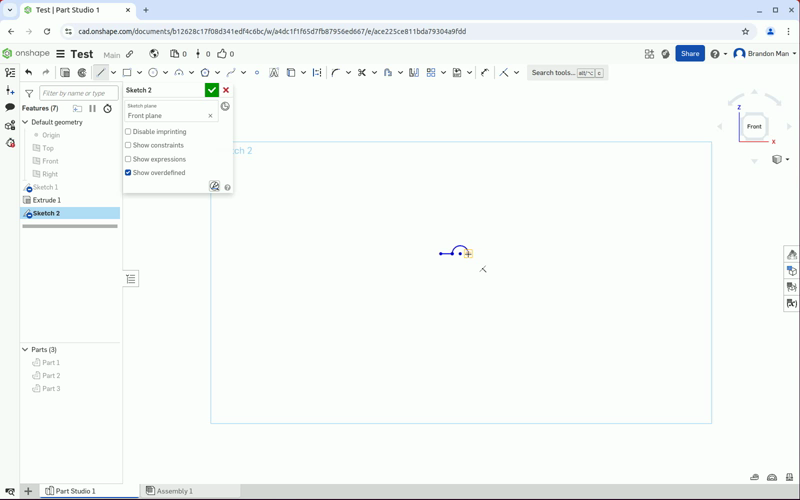
mouse_move(498, 253)
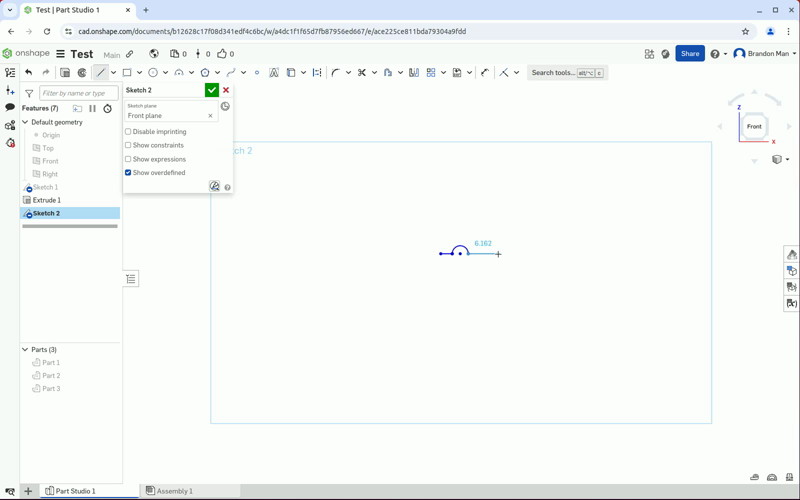
mouse_move(480, 253)
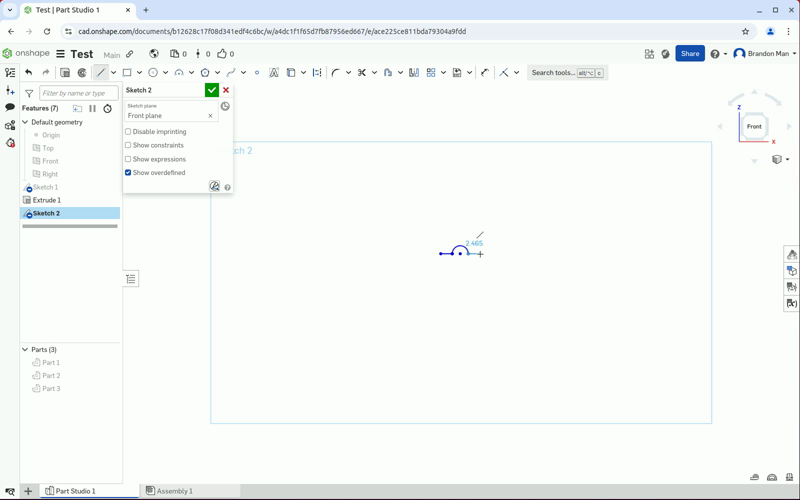
click(480, 253)
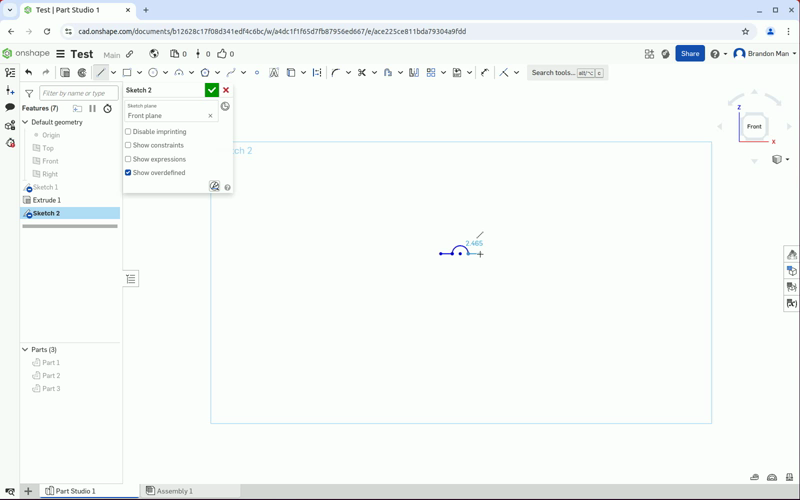
key_up(shift)
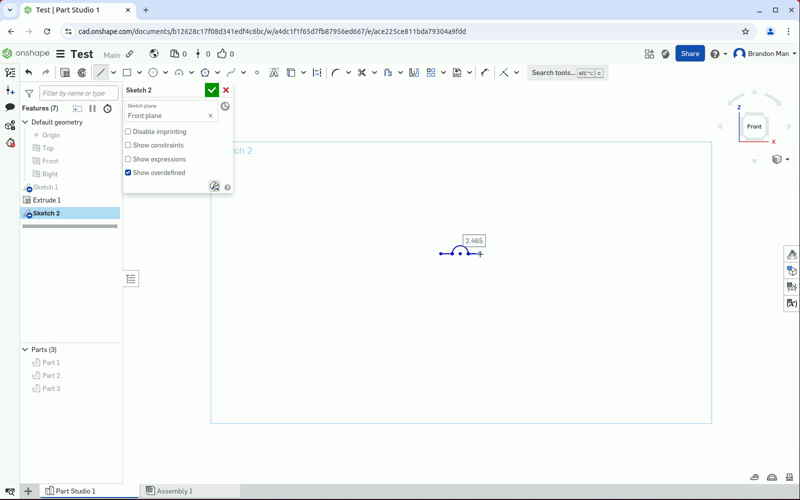
key(esc)
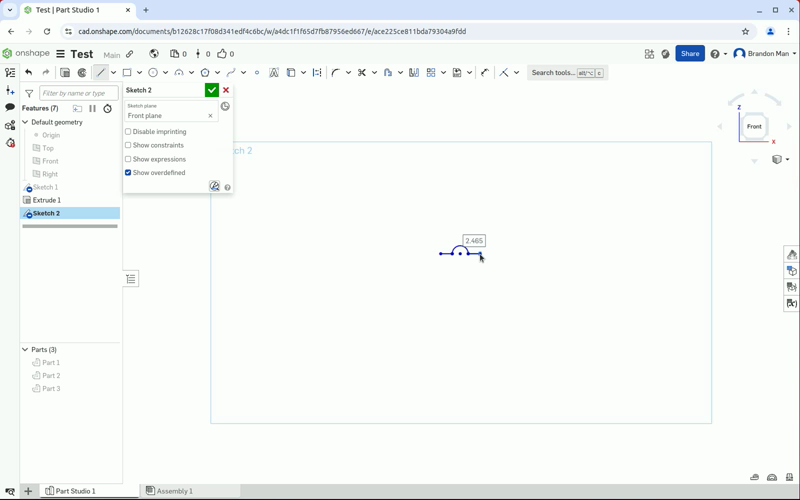
key(a)
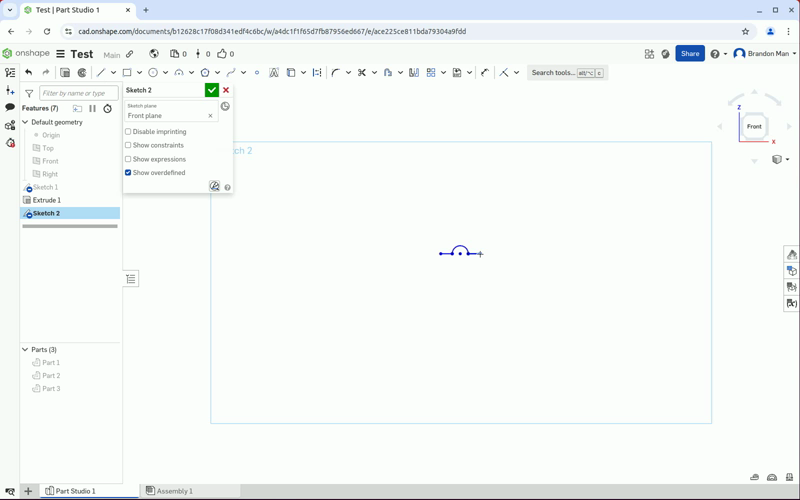
mouse_move(480, 253)
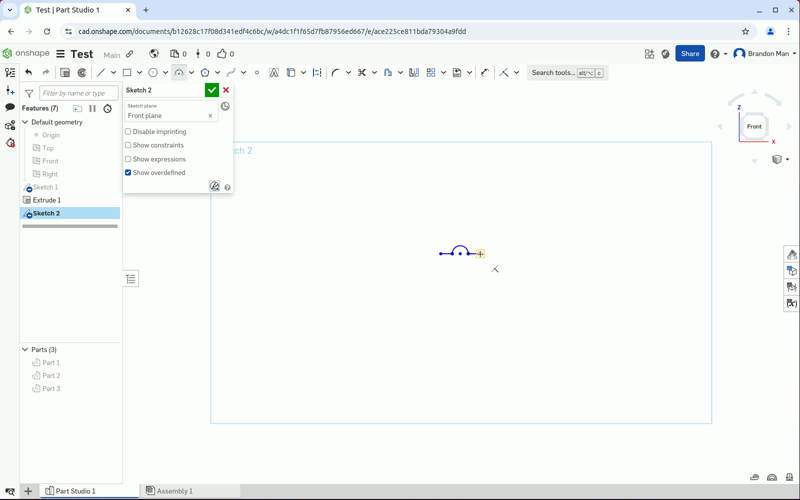
click(480, 253)
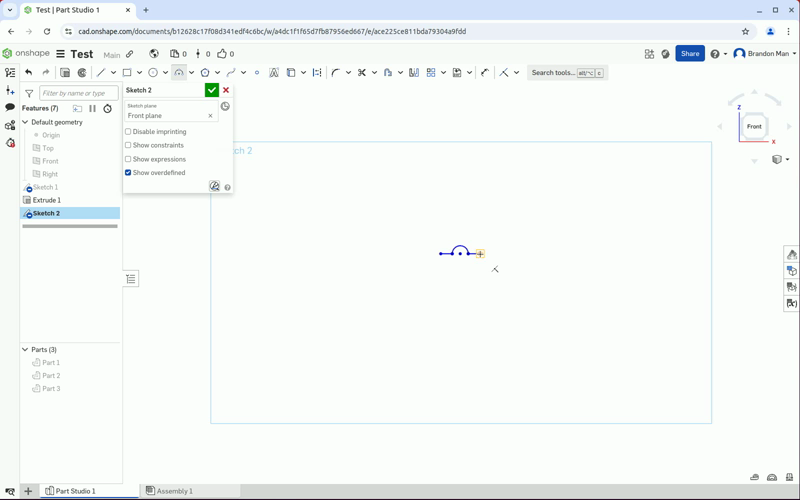
mouse_move(440, 253)
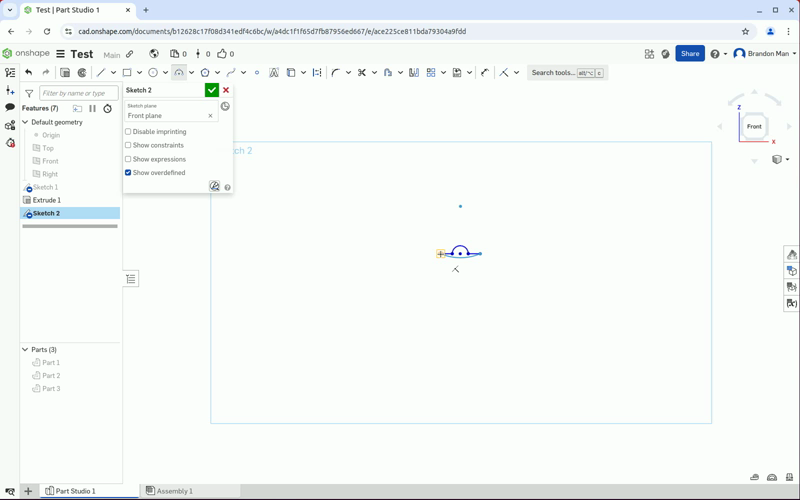
click(440, 253)
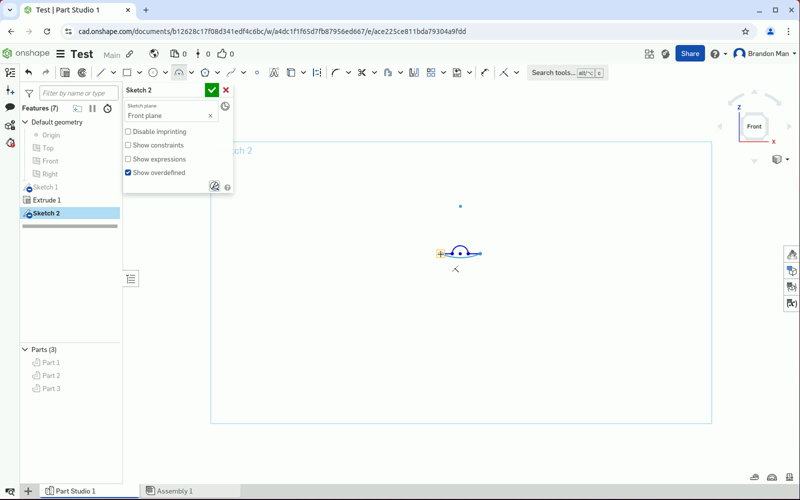
key_down(shift)
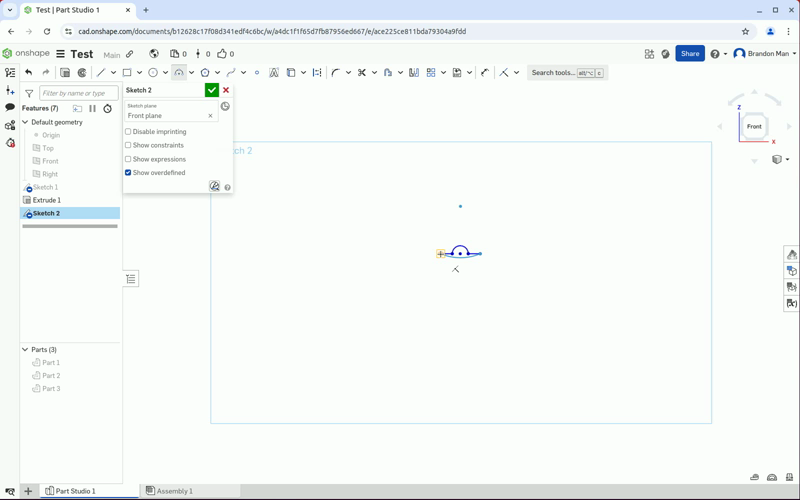
mouse_move(460, 234)
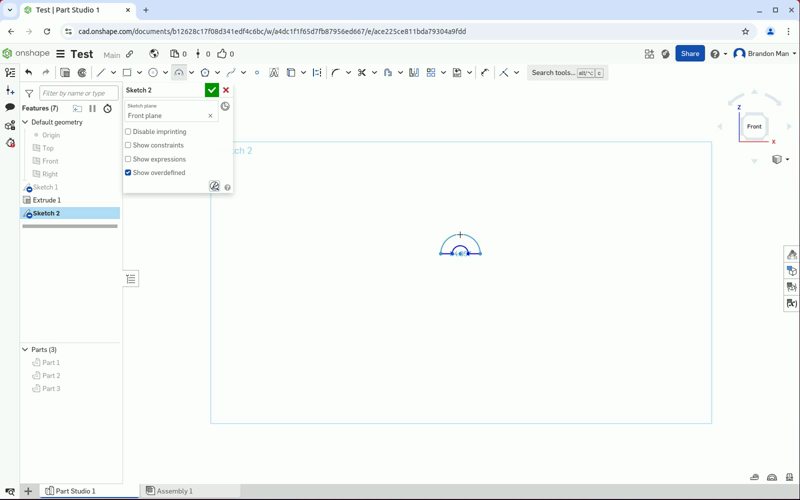
click(460, 234)
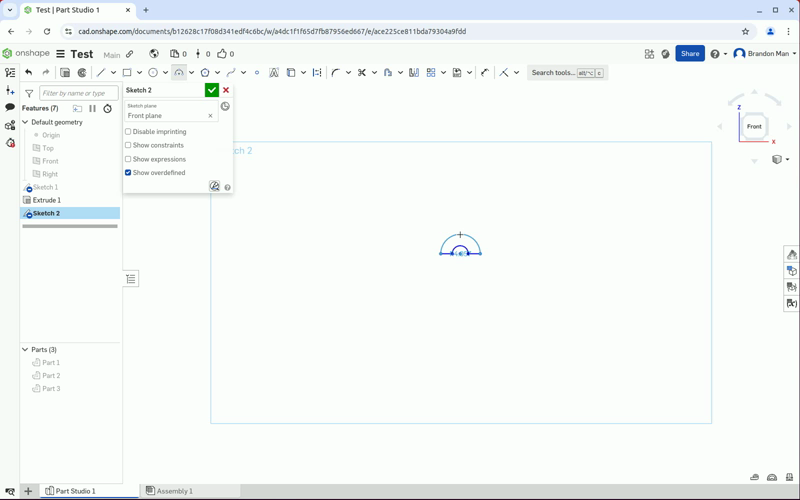
key_up(shift)
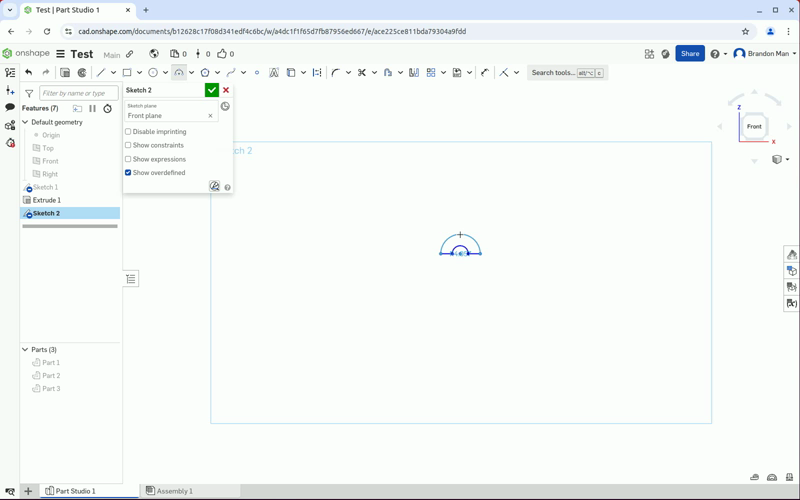
key(esc)
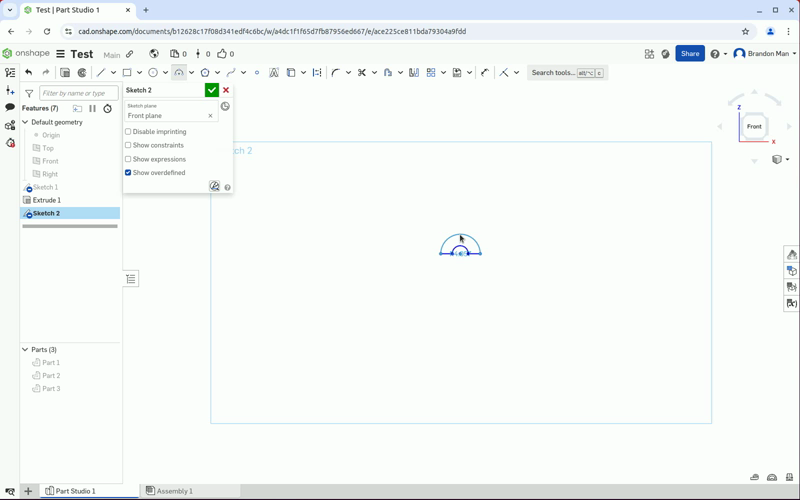
mouse_move(469, 244)
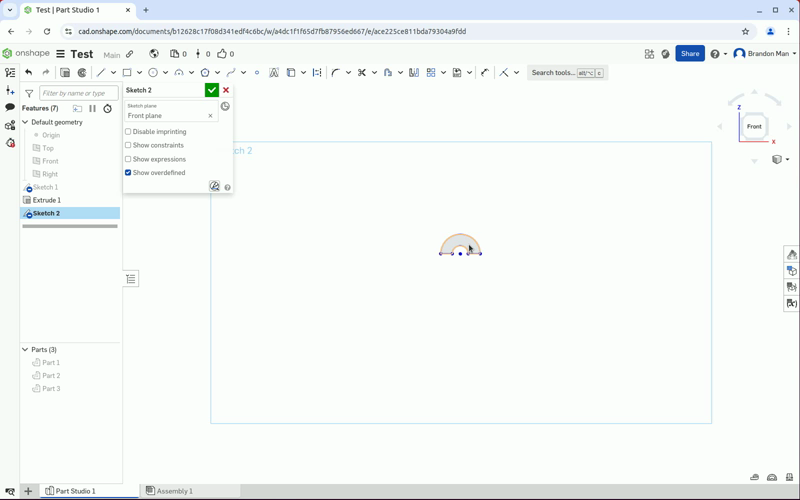
scroll(6)
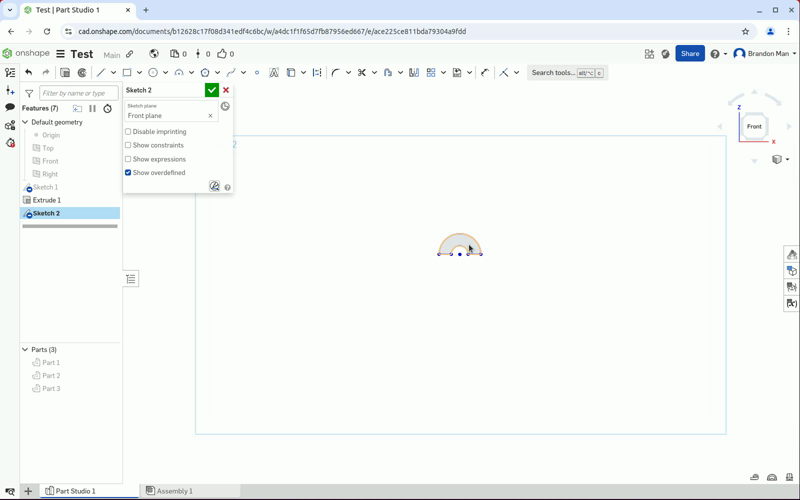
scroll(6)
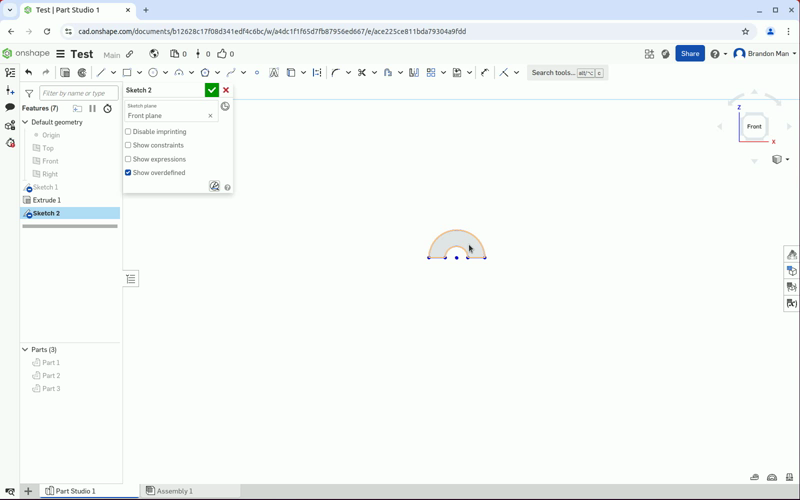
scroll(6)
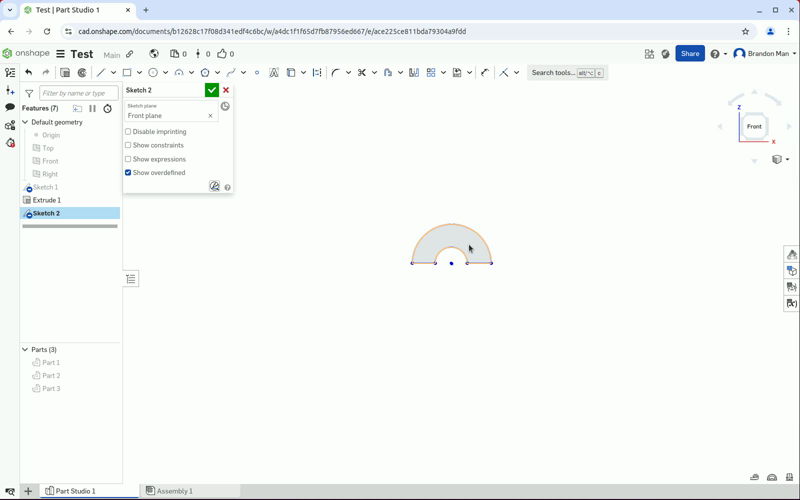
scroll(6)
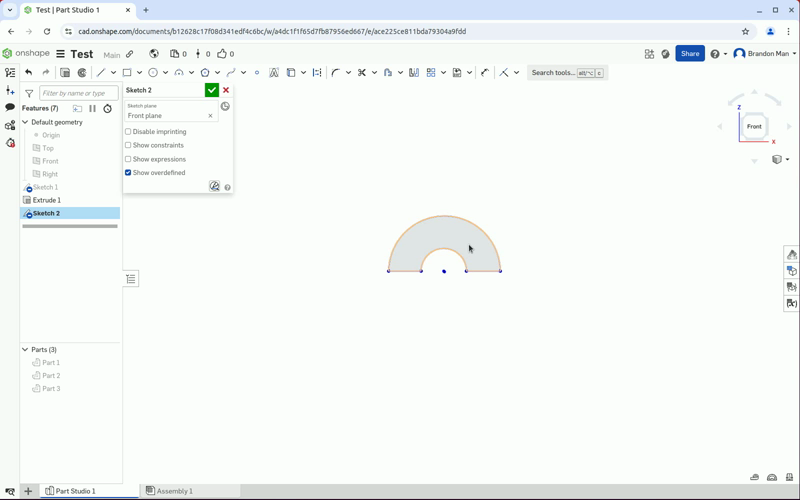
scroll(6)
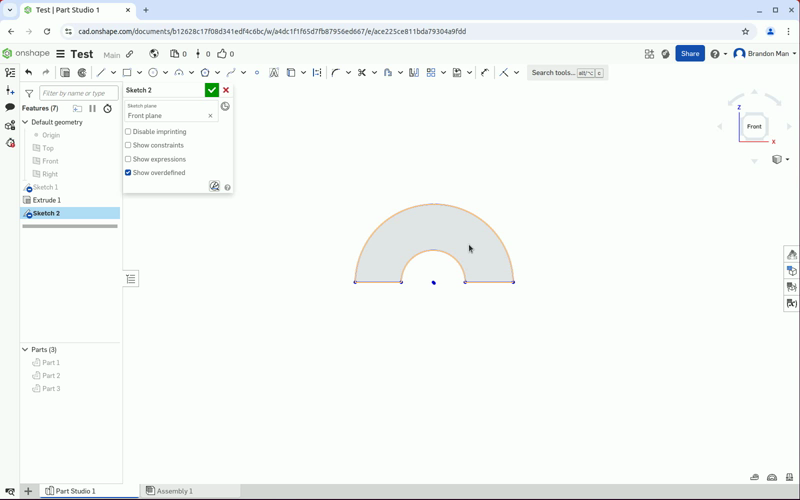
scroll(6)
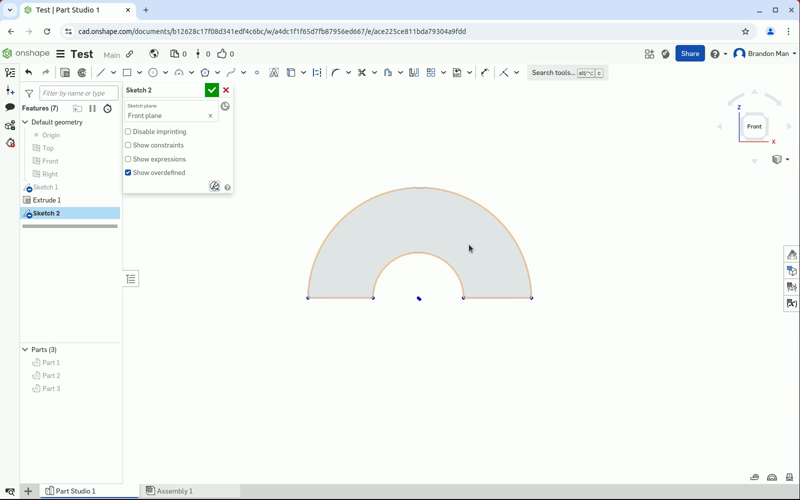
scroll(6)
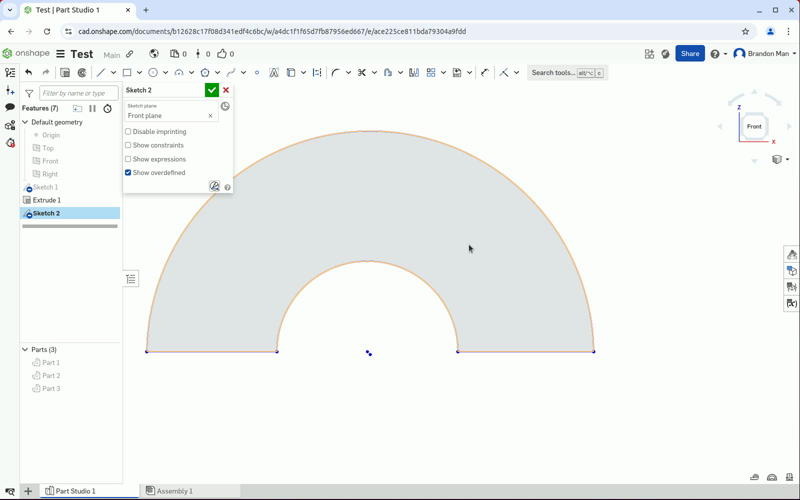
click(469, 244)
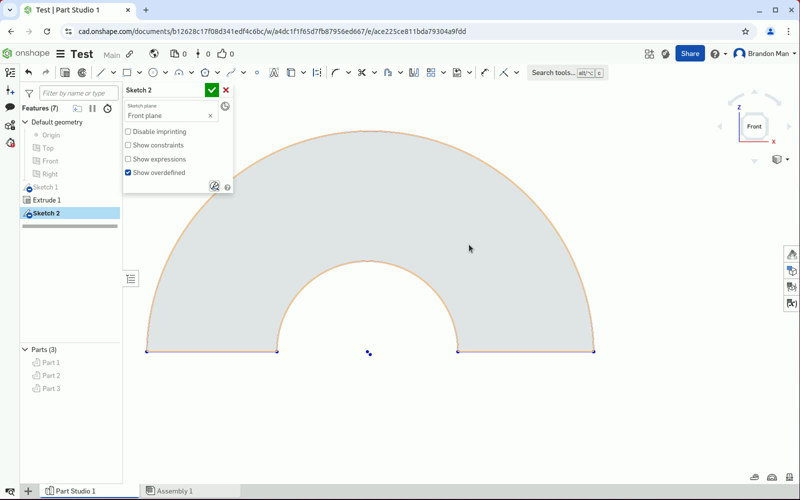
scroll(-6)
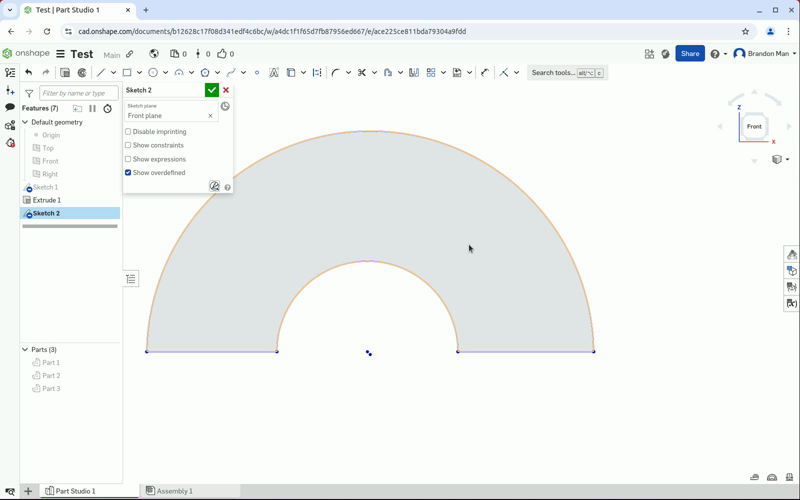
scroll(-6)
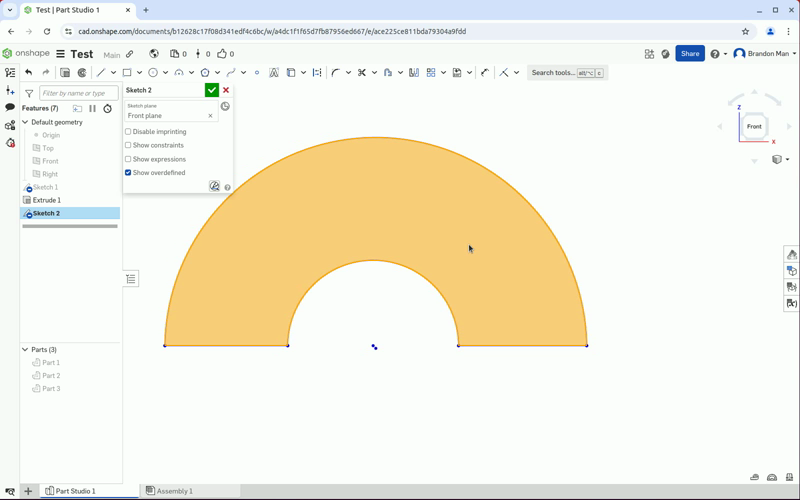
scroll(-6)
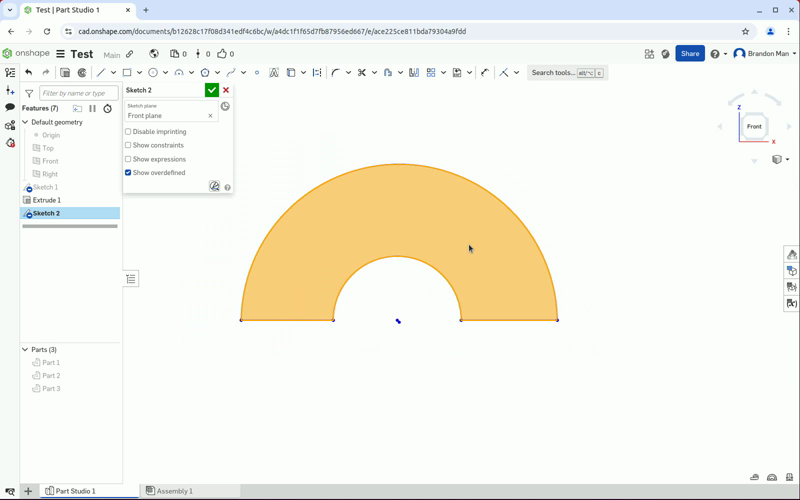
scroll(-6)
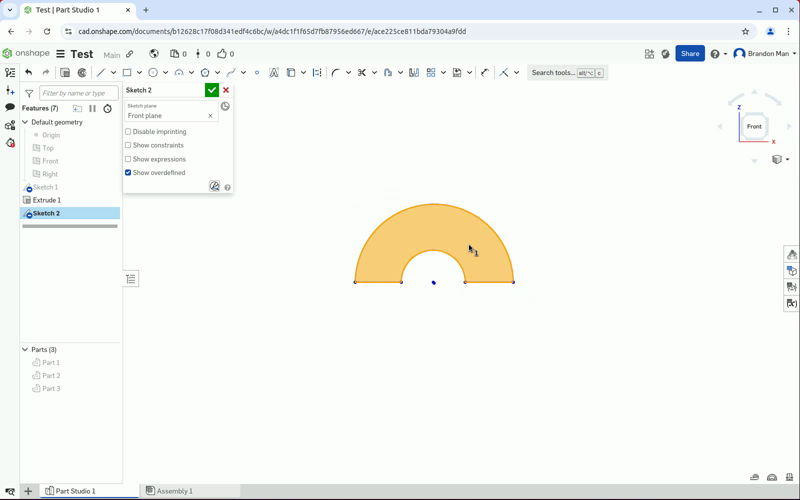
scroll(-6)
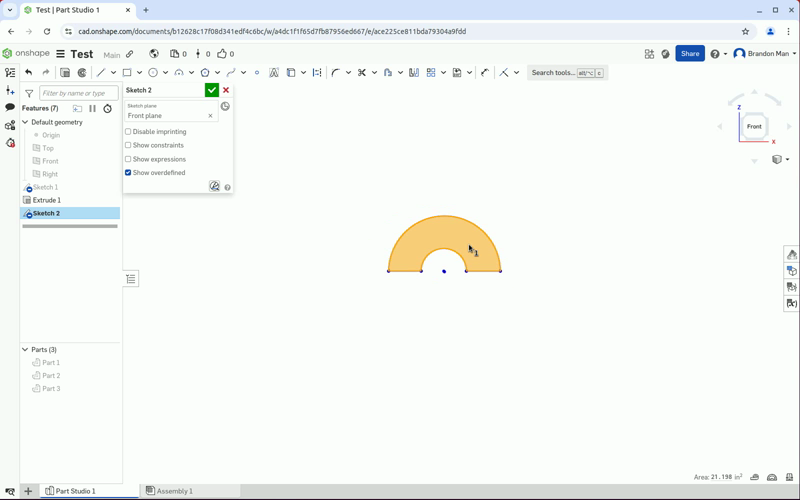
scroll(-6)
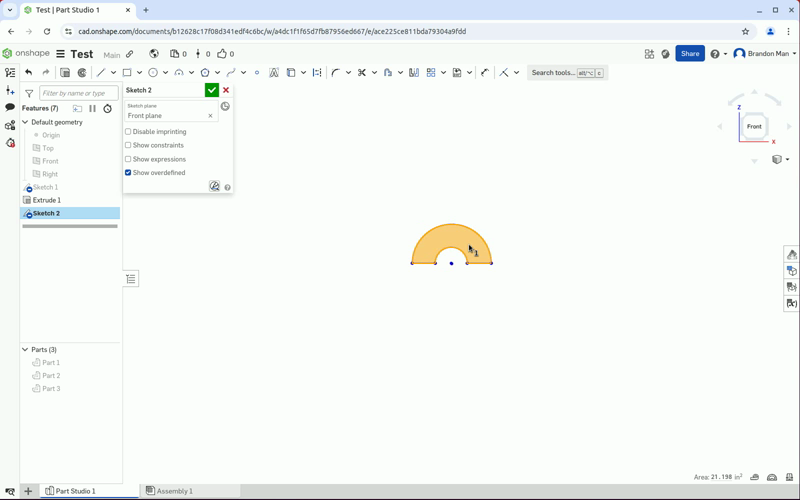
scroll(-6)
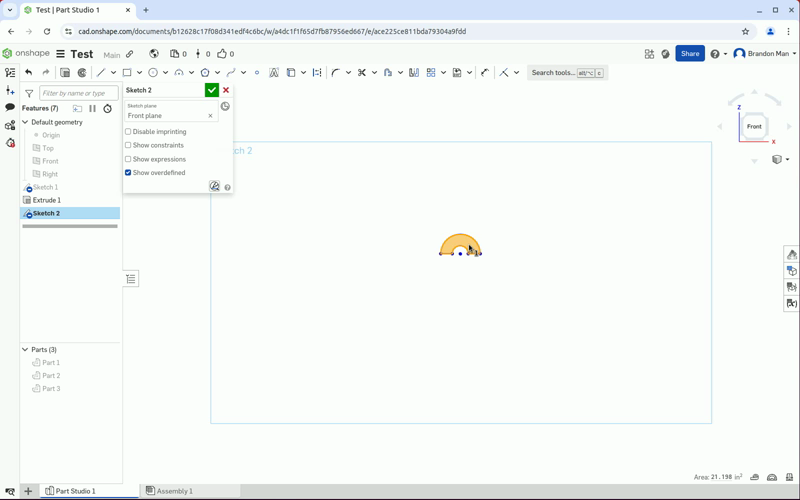
mouse_move(73, 352)
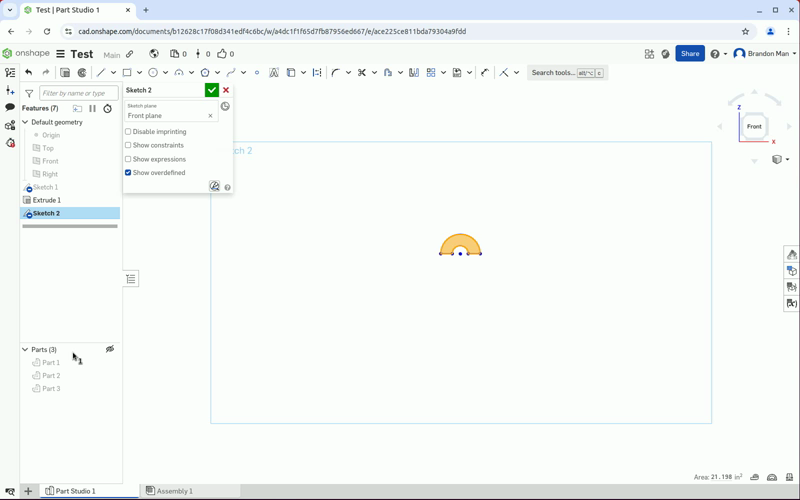
key(shift+y)
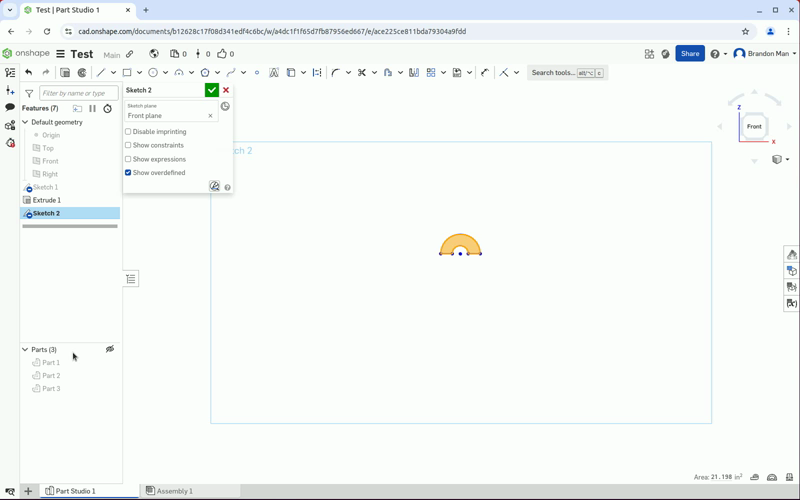
key(shift+e)
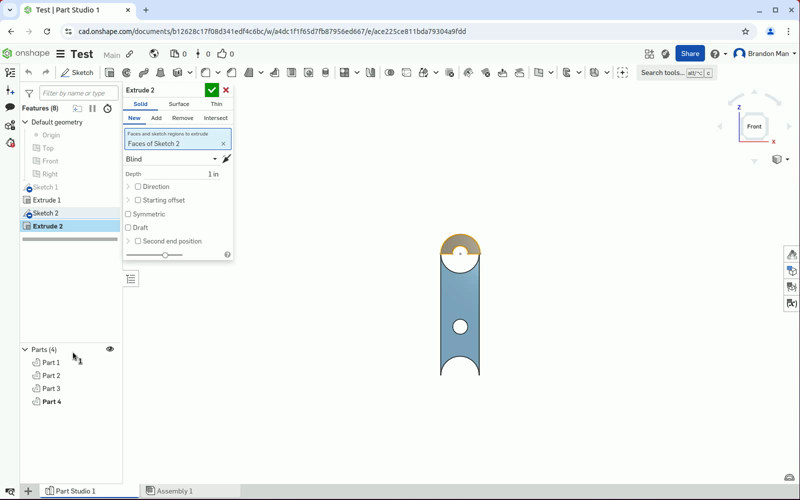
mouse_move(143, 106)
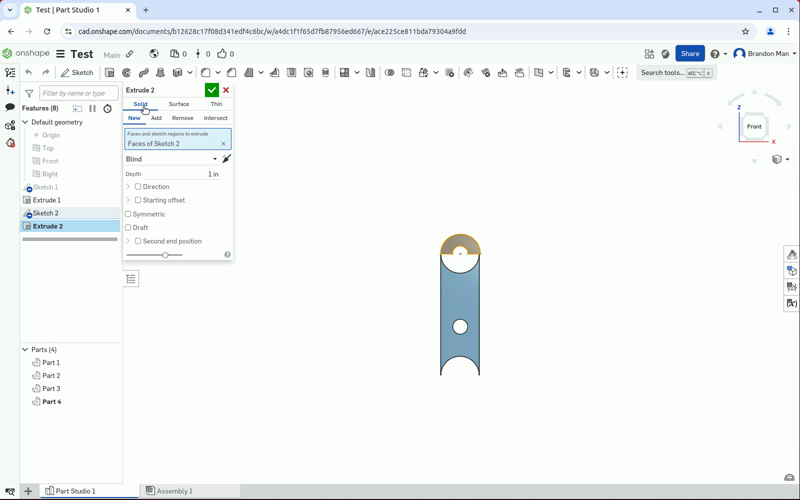
click(143, 106)
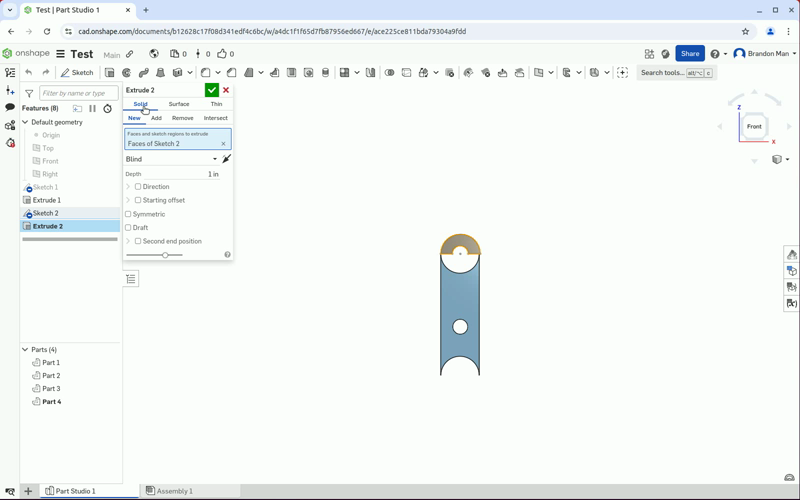
mouse_move(137, 120)
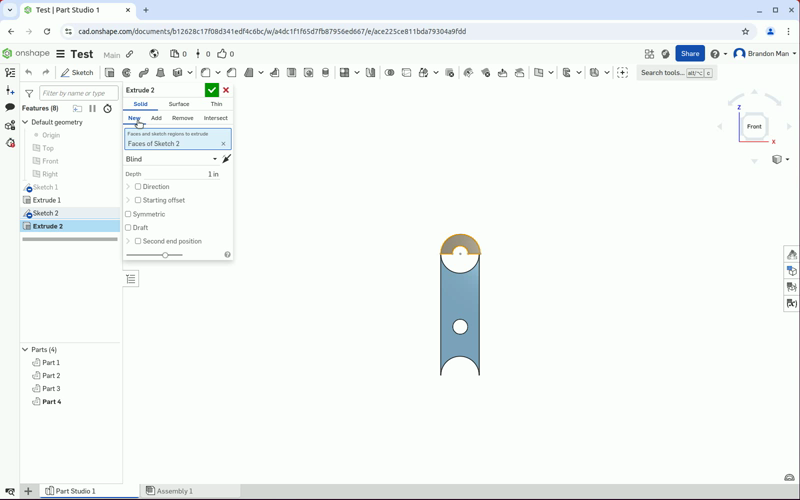
click(137, 120)
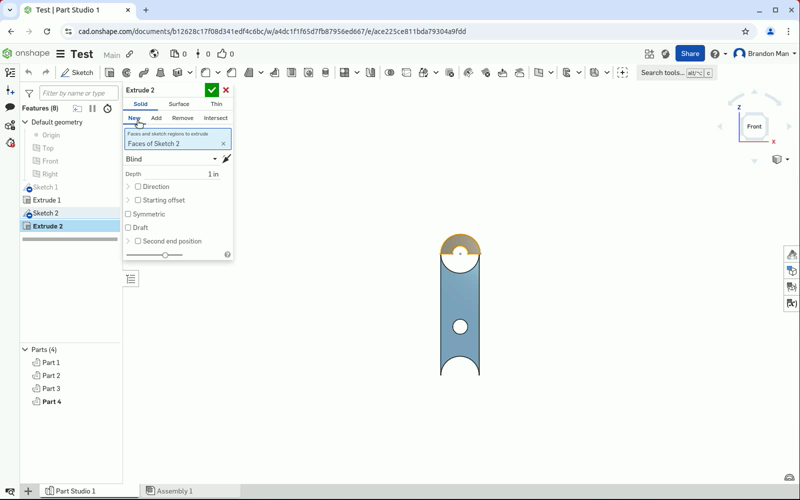
key(tab, 4)
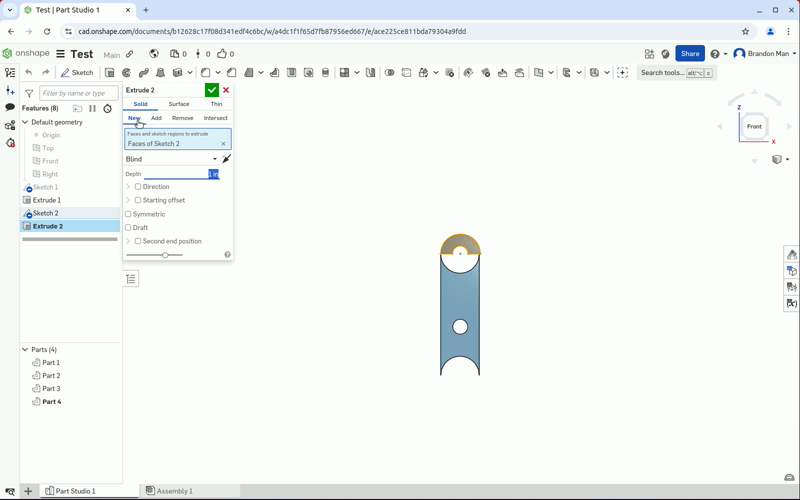
text(2.889)
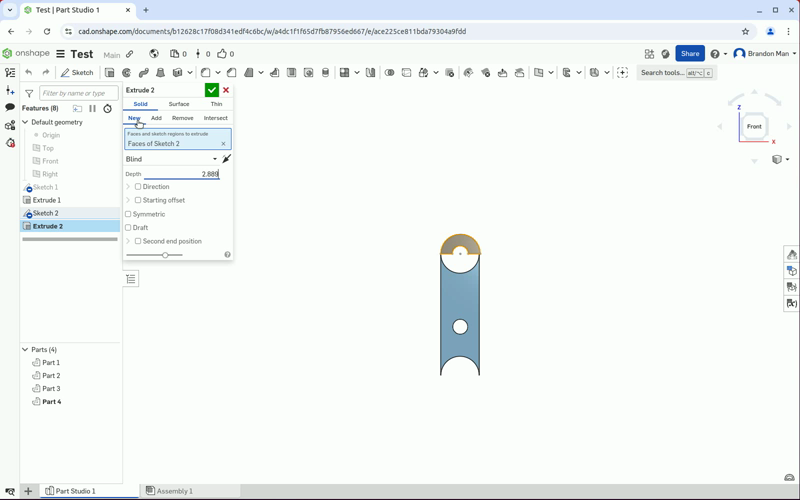
key(enter)
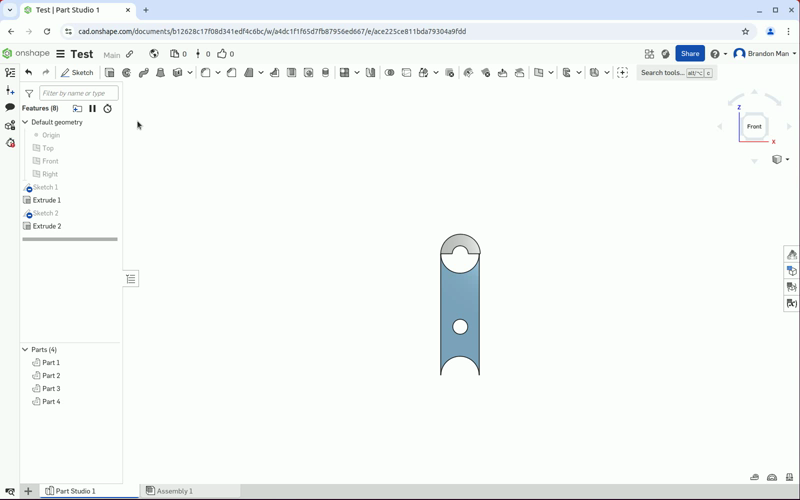
key(shift+h)
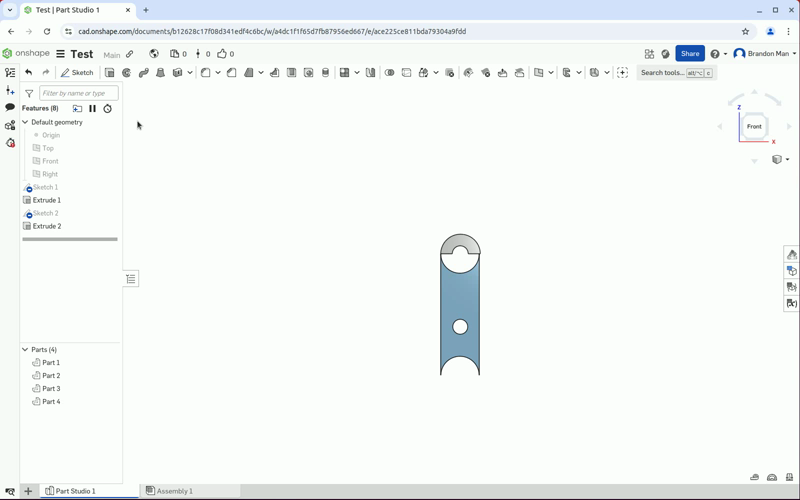
key(shift+h)
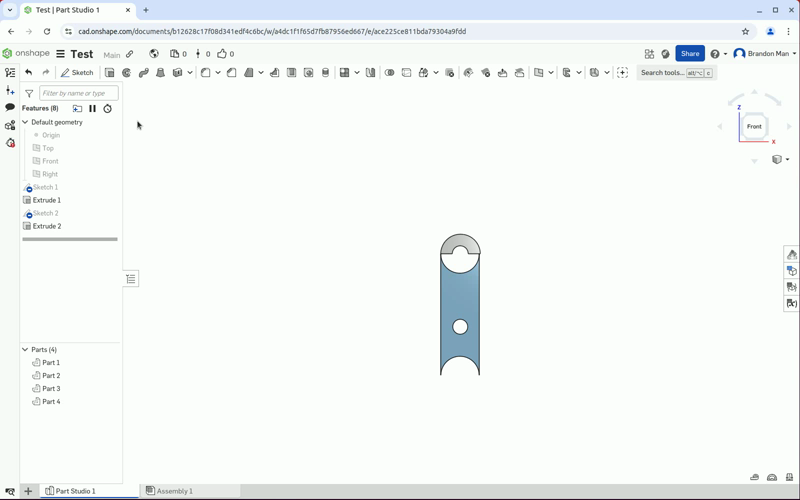
mouse_move(73, 189)
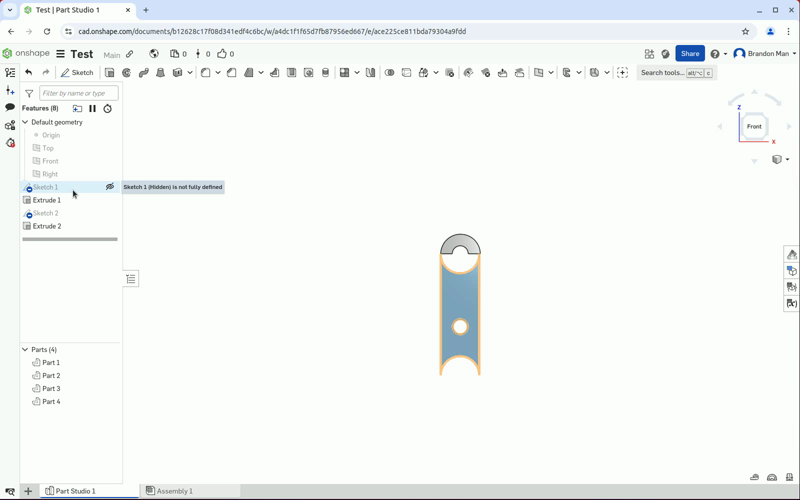
click(73, 189)
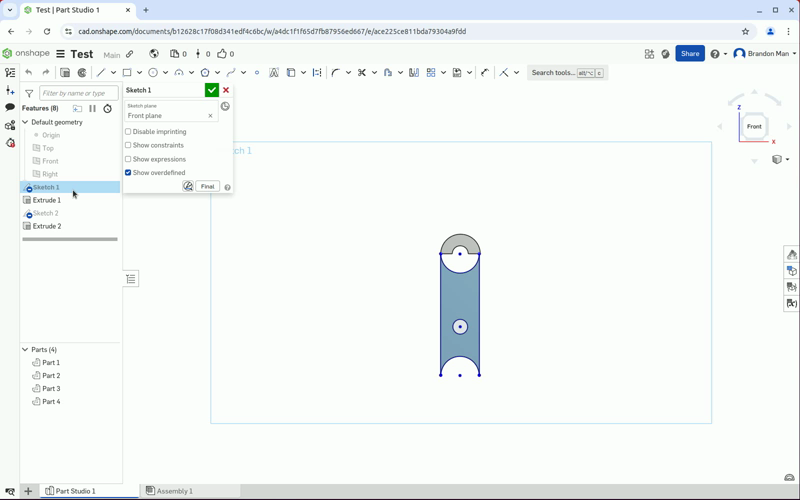
mouse_move(229, 92)
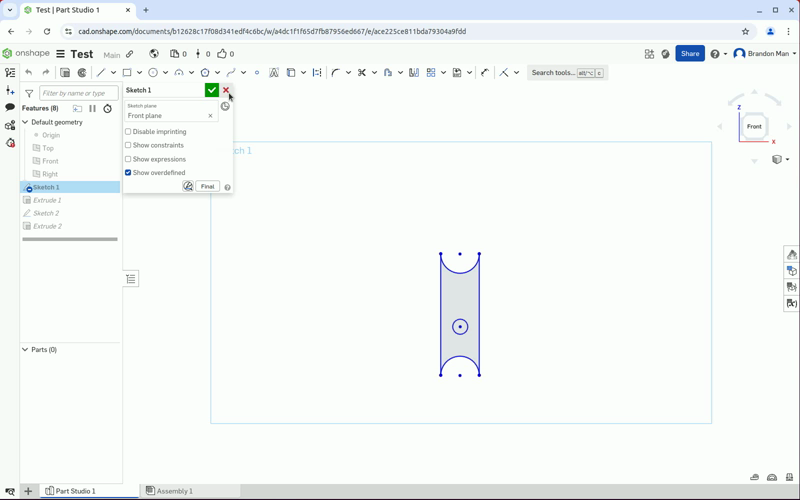
click(229, 92)
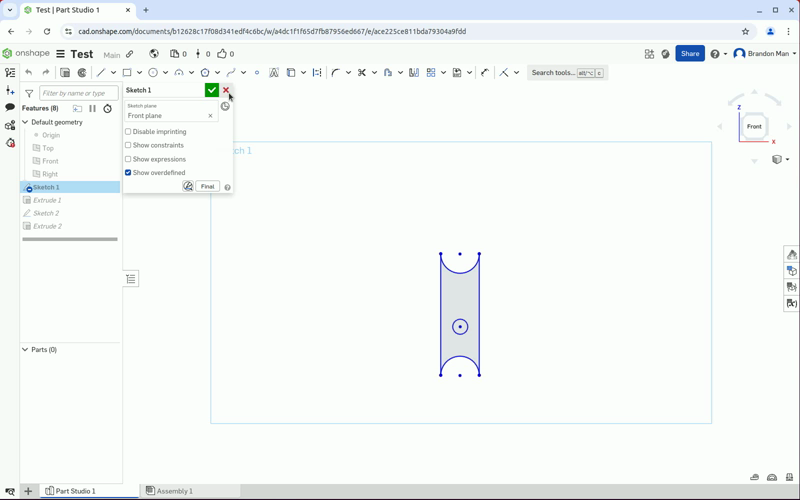
key(shift+s)
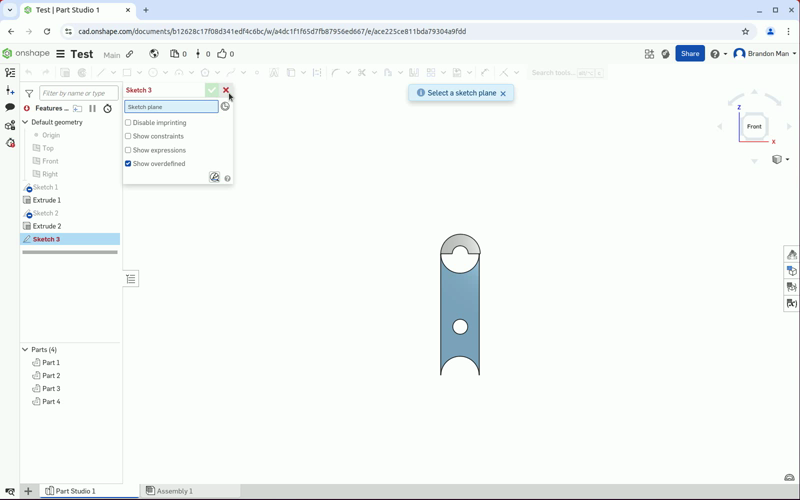
mouse_move(73, 163)
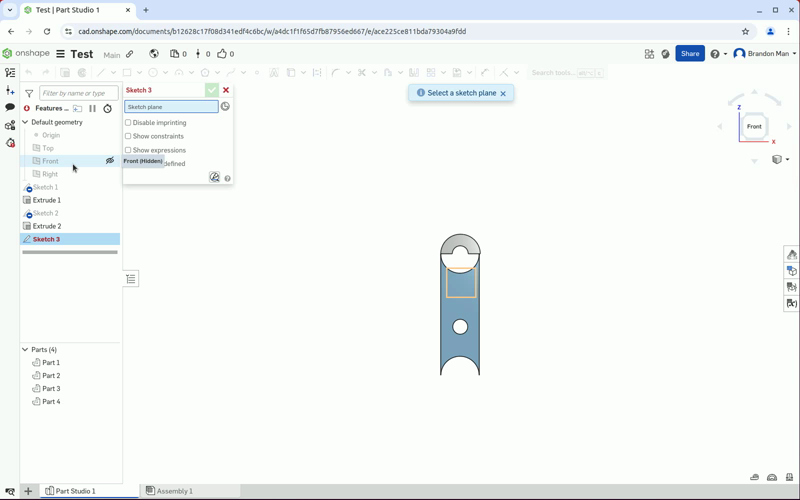
click(73, 163)
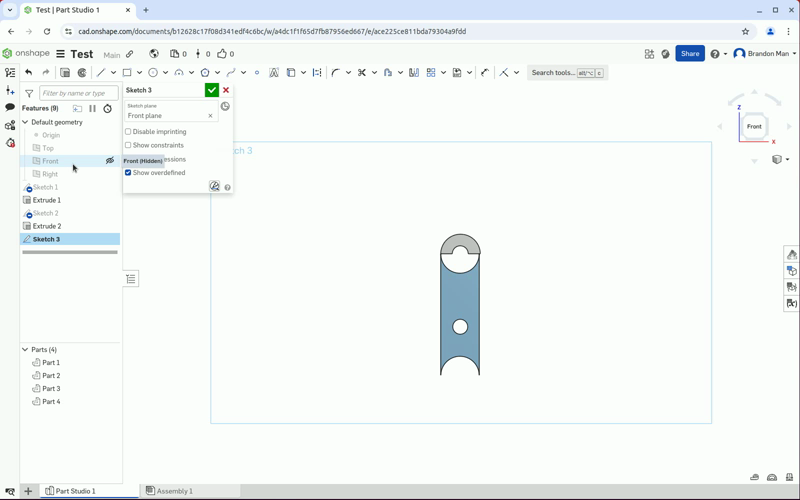
mouse_move(73, 352)
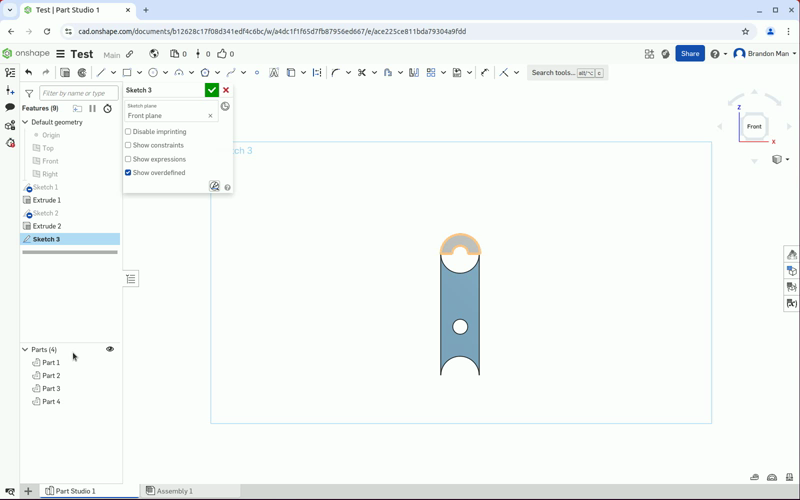
key(y)
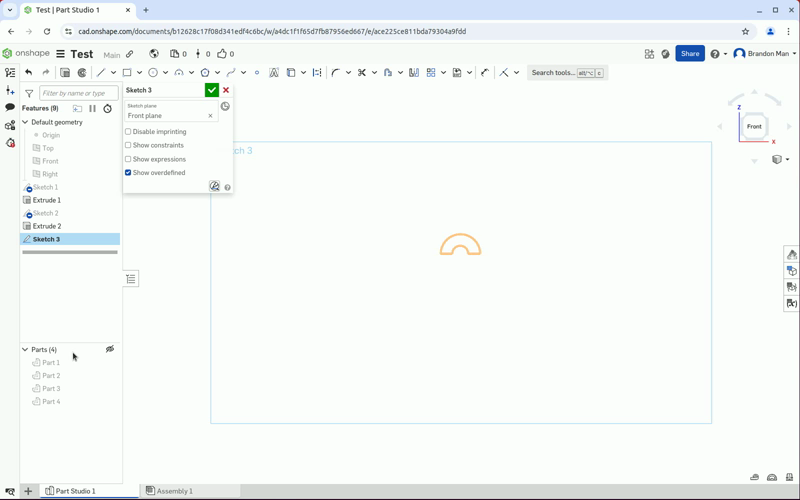
key(a)
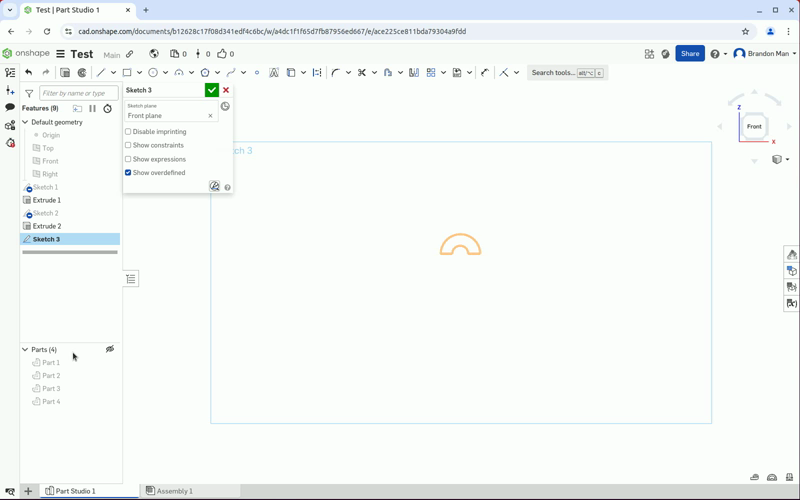
key_down(shift)
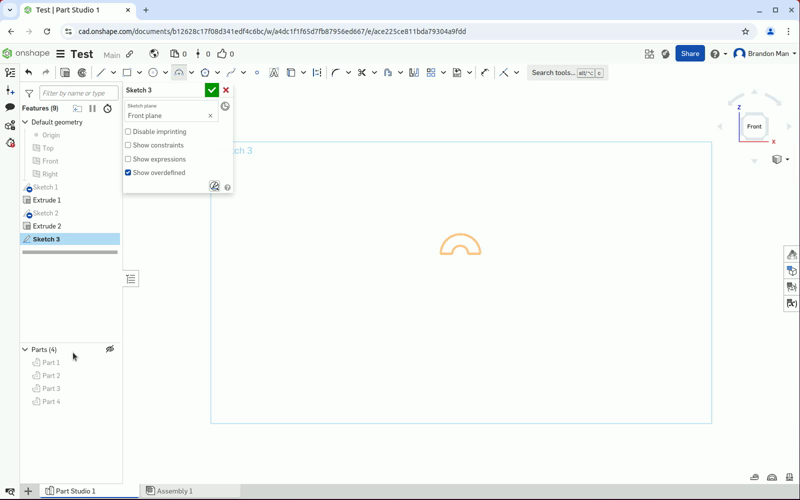
mouse_move(440, 375)
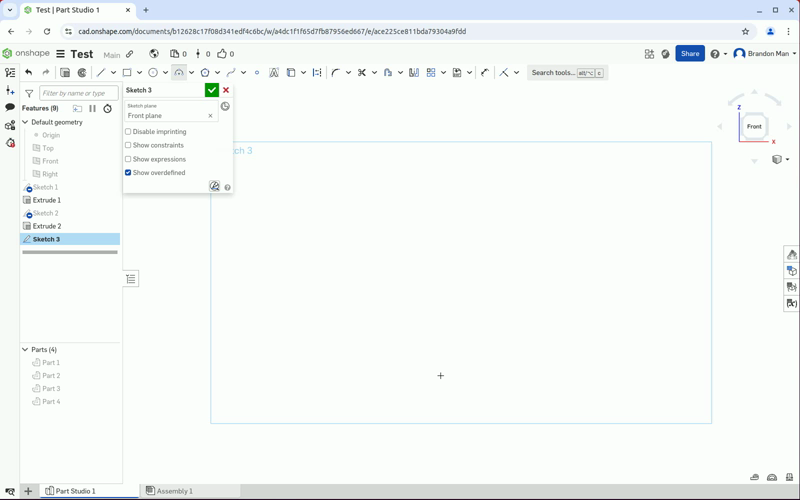
click(440, 375)
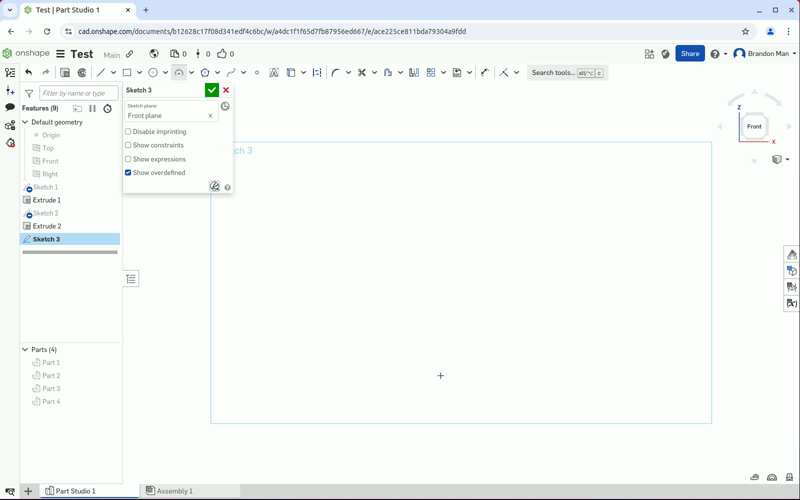
key_up(shift)
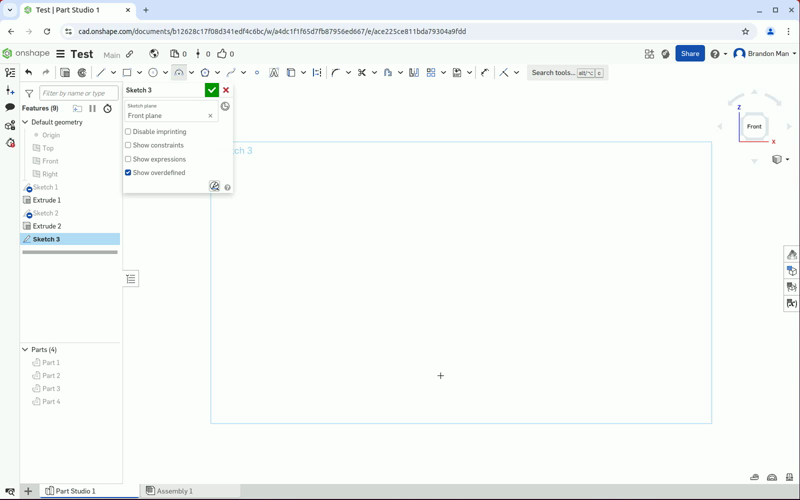
key_down(shift)
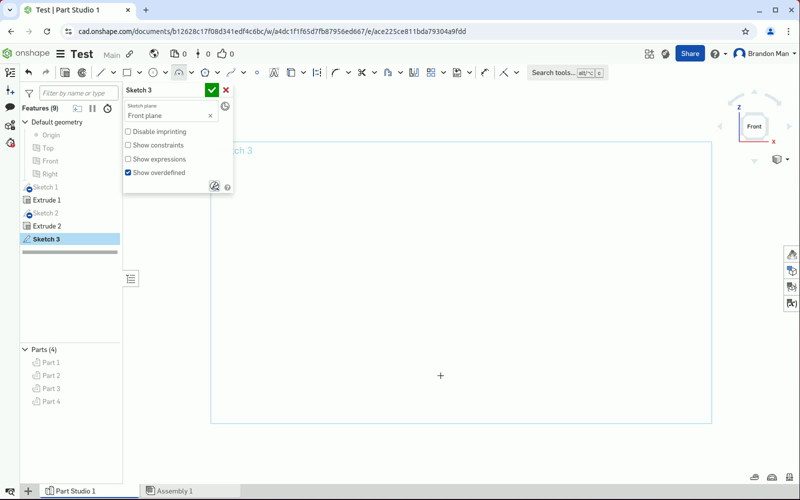
mouse_move(480, 375)
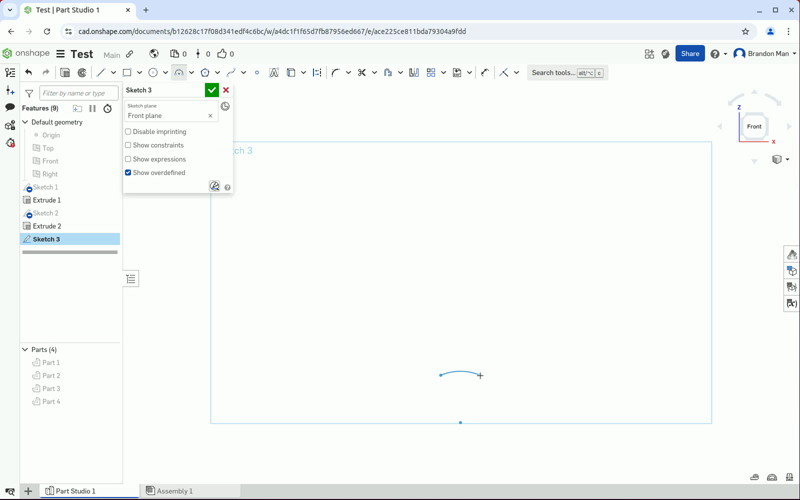
click(480, 375)
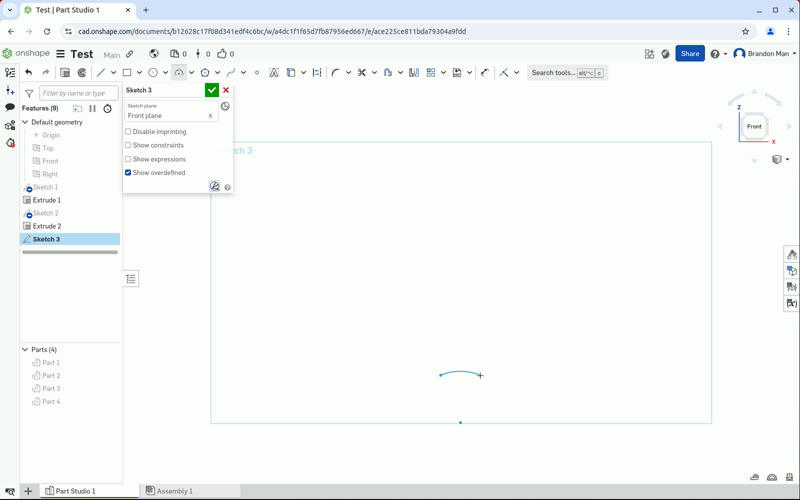
mouse_move(460, 395)
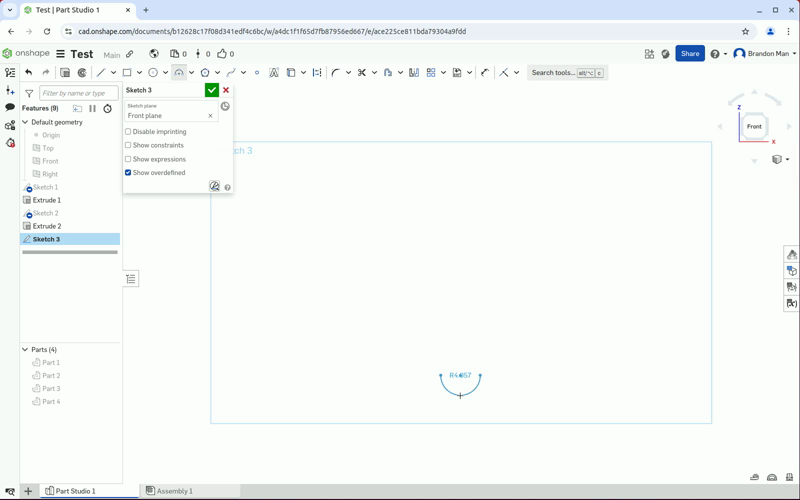
click(460, 395)
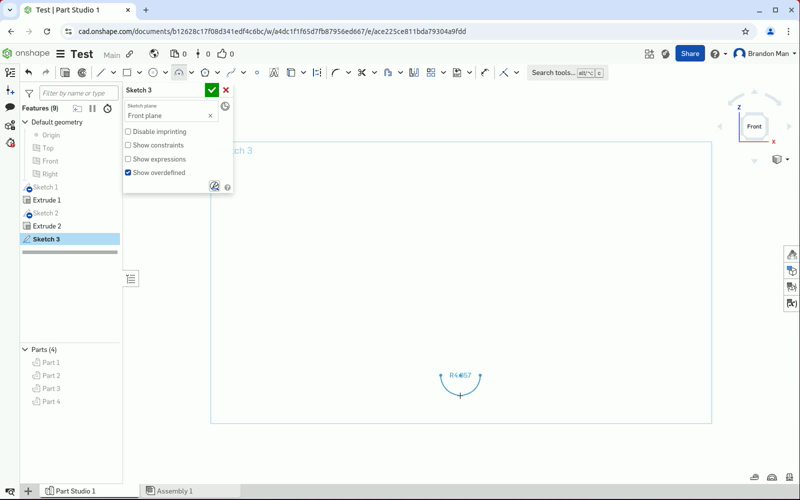
key_up(shift)
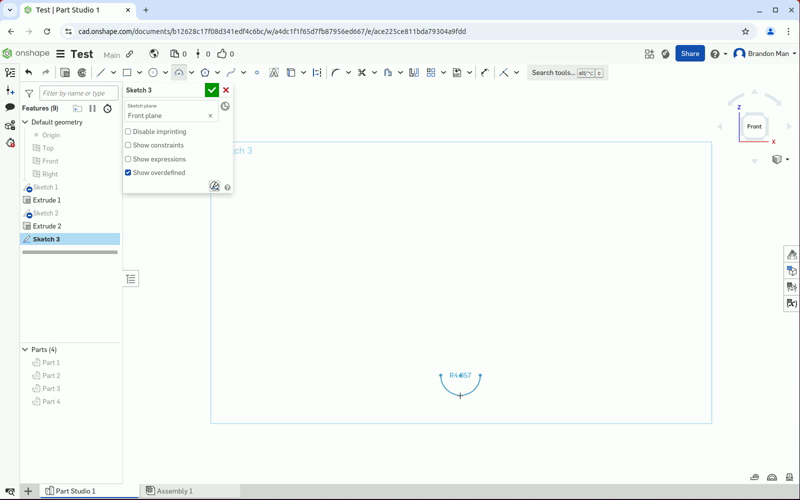
key(esc)
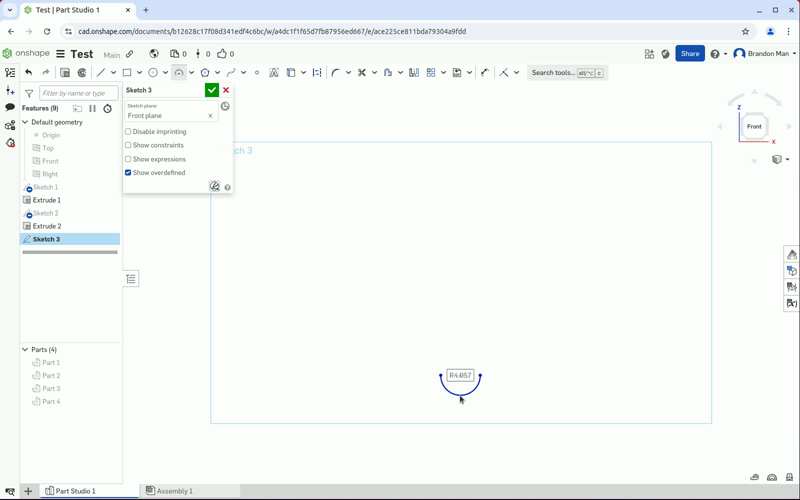
key(l)
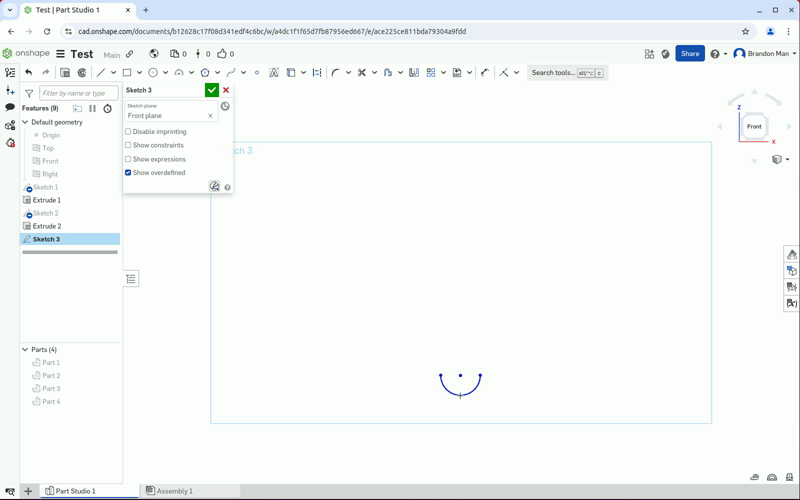
mouse_move(480, 375)
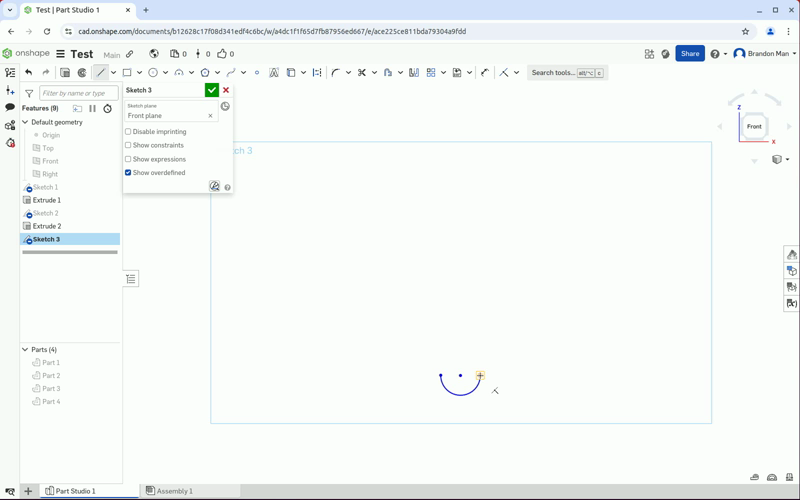
click(480, 375)
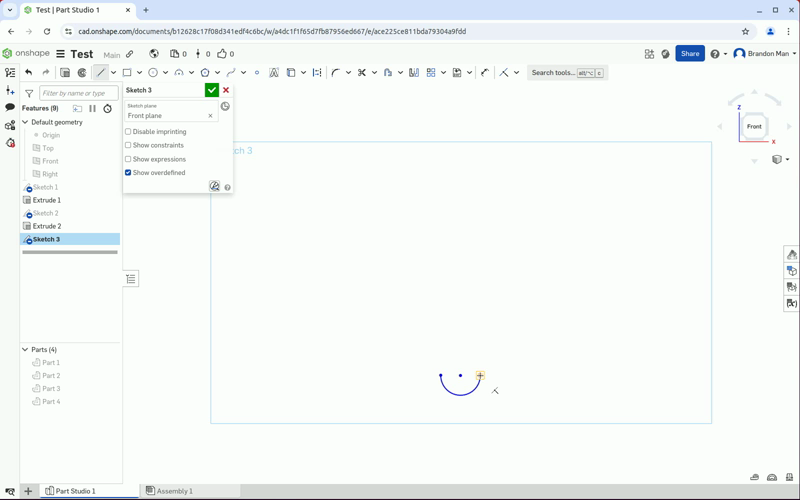
key_down(shift)
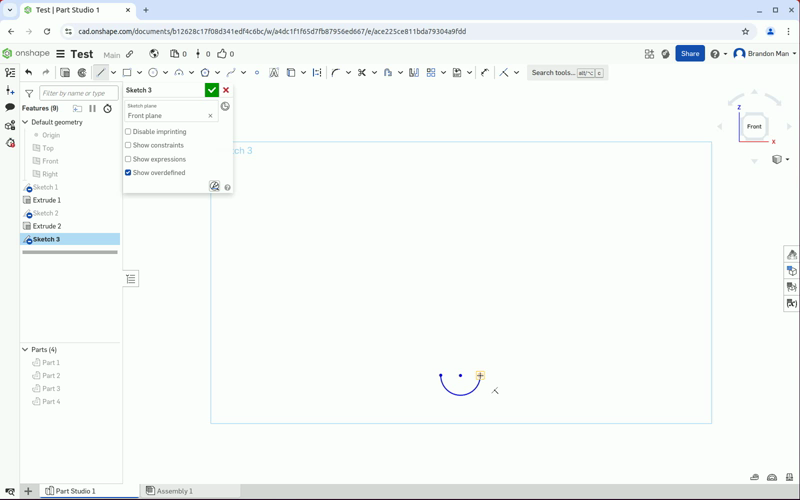
mouse_move(510, 375)
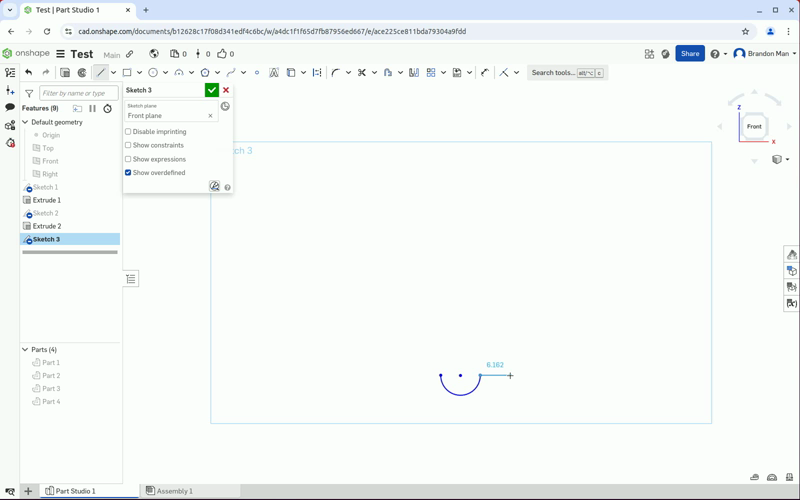
mouse_move(468, 375)
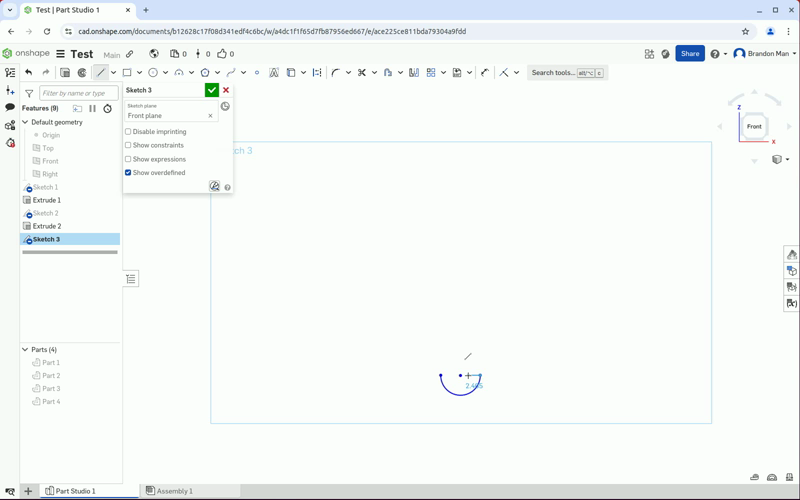
click(468, 375)
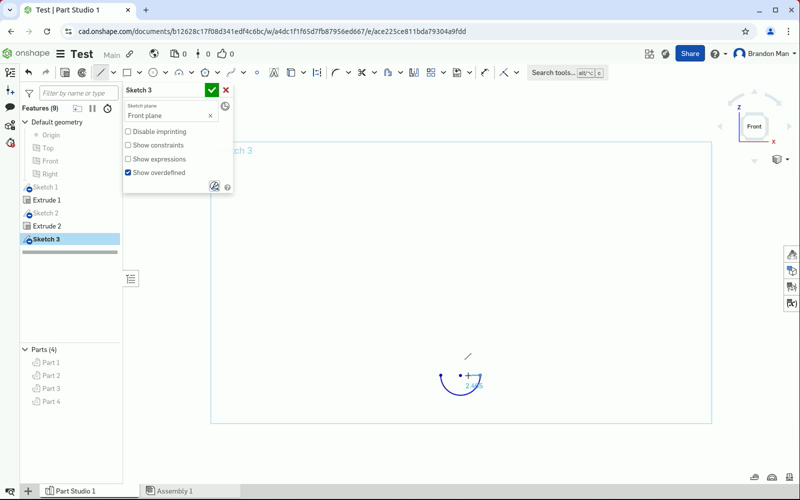
key_up(shift)
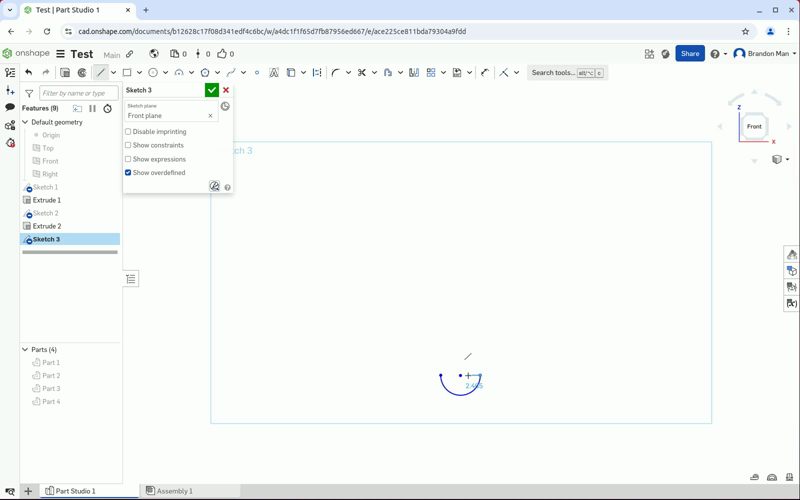
key(esc)
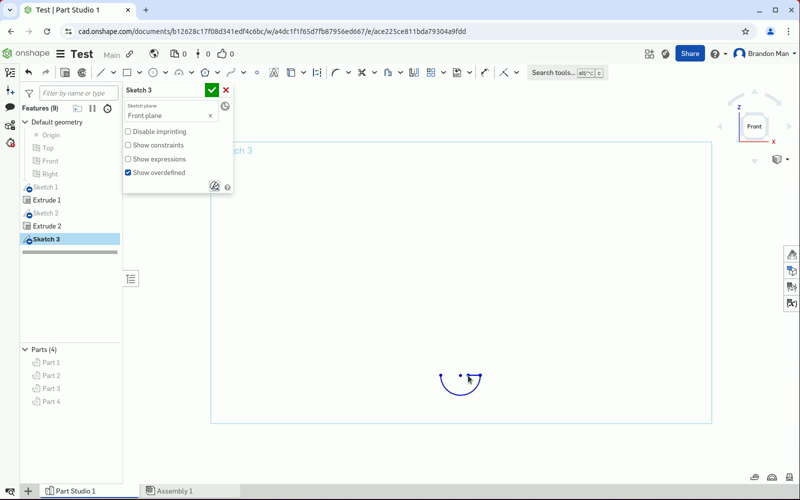
key(a)
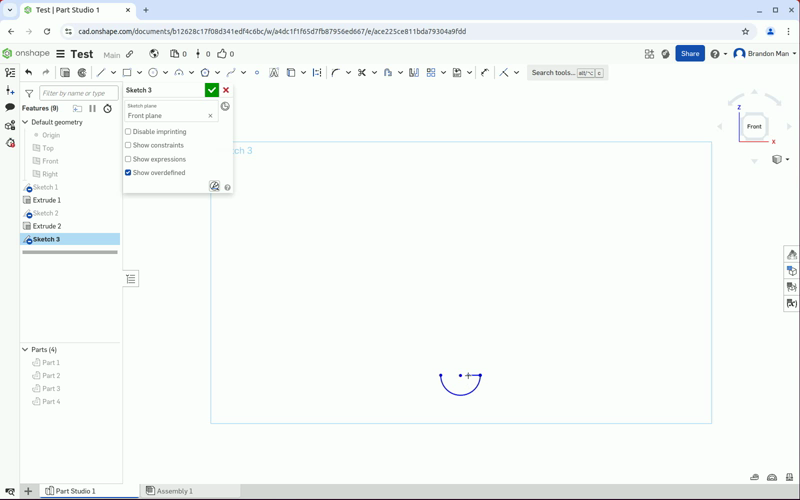
mouse_move(468, 375)
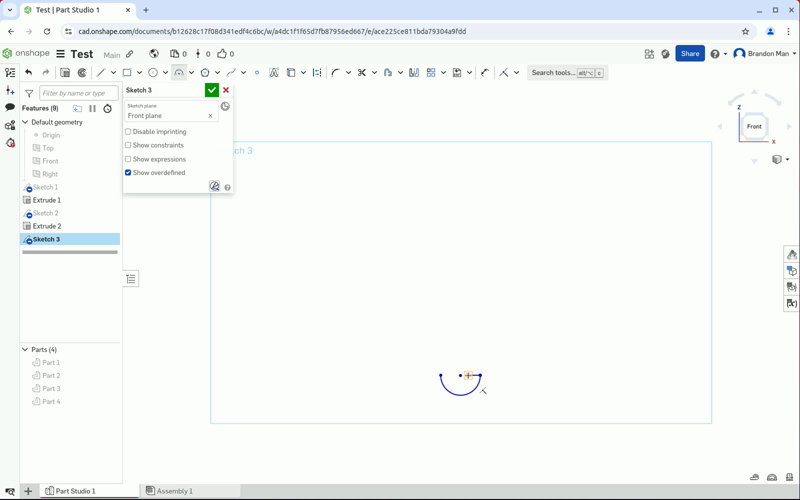
click(468, 375)
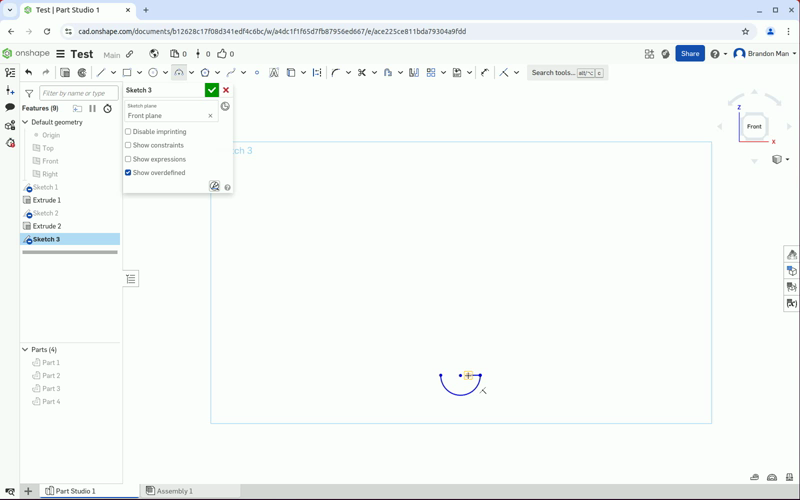
key_down(shift)
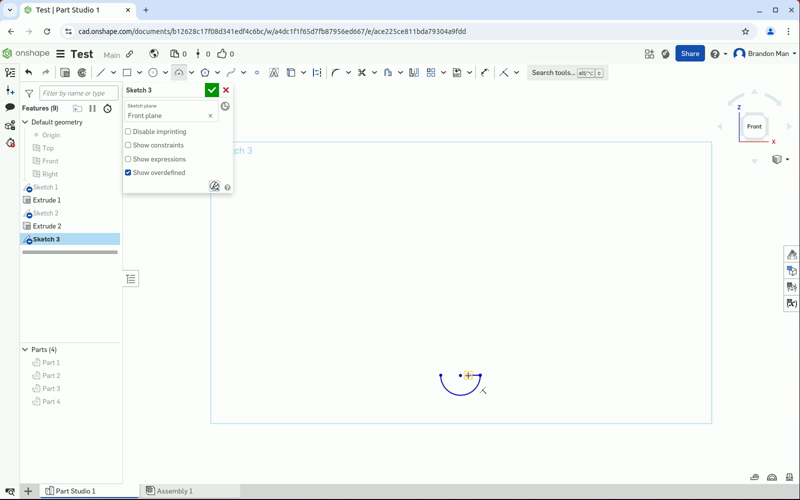
mouse_move(452, 375)
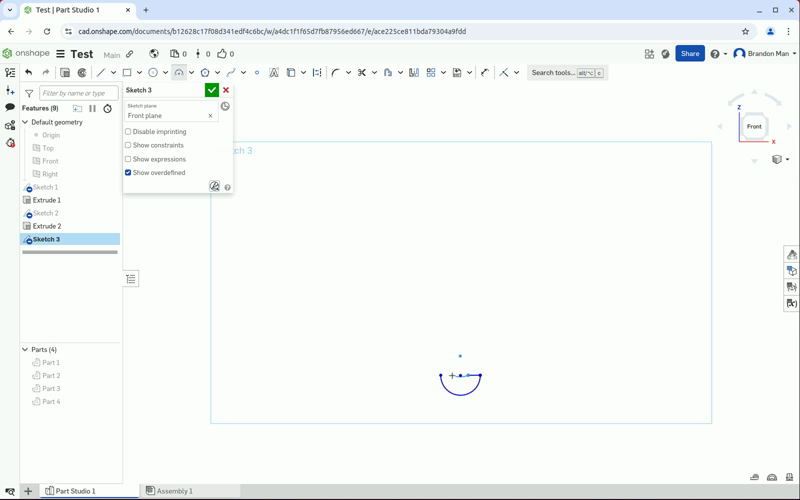
click(452, 375)
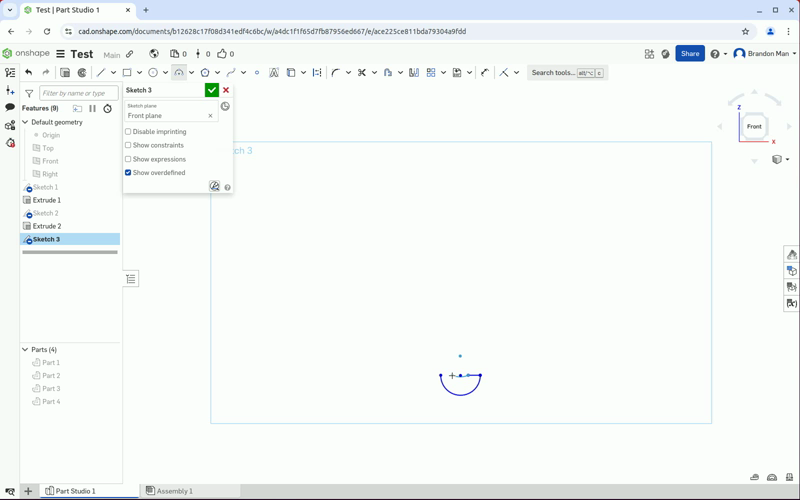
mouse_move(460, 383)
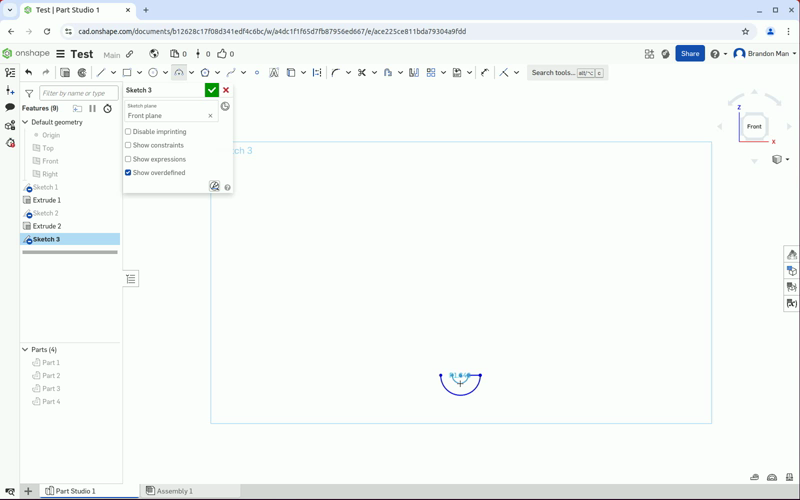
click(460, 383)
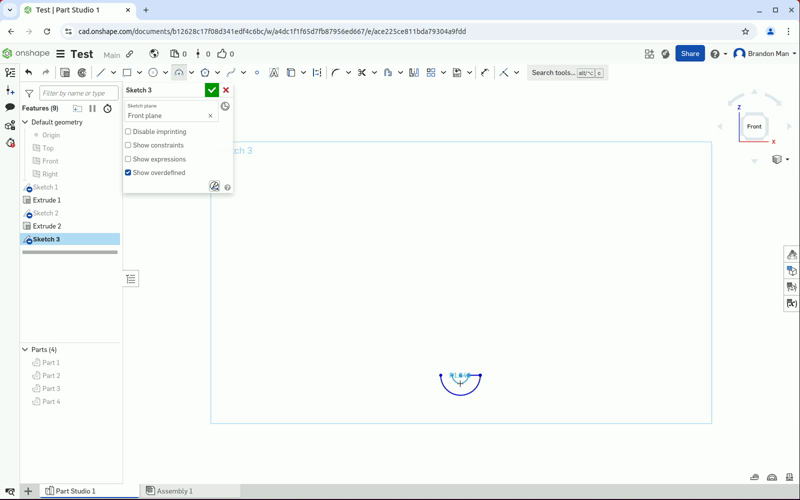
key_up(shift)
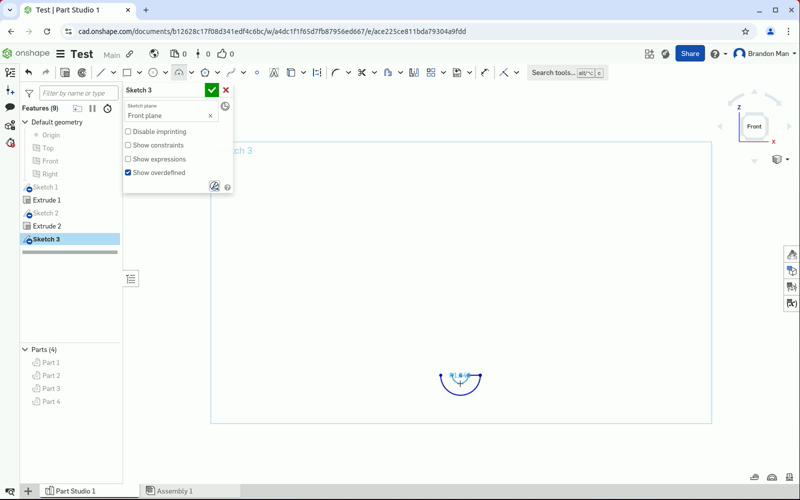
key(esc)
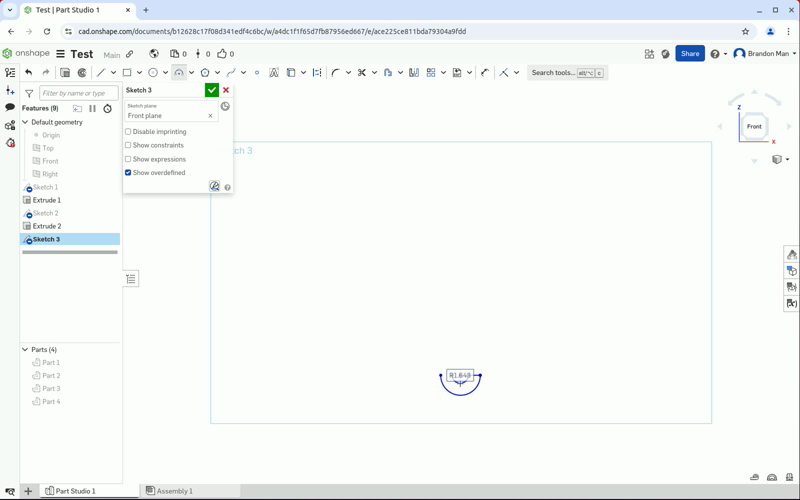
key(l)
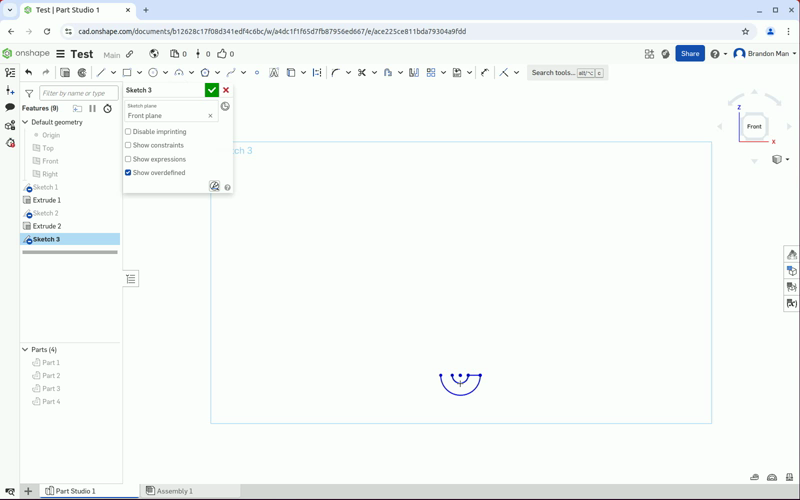
mouse_move(452, 375)
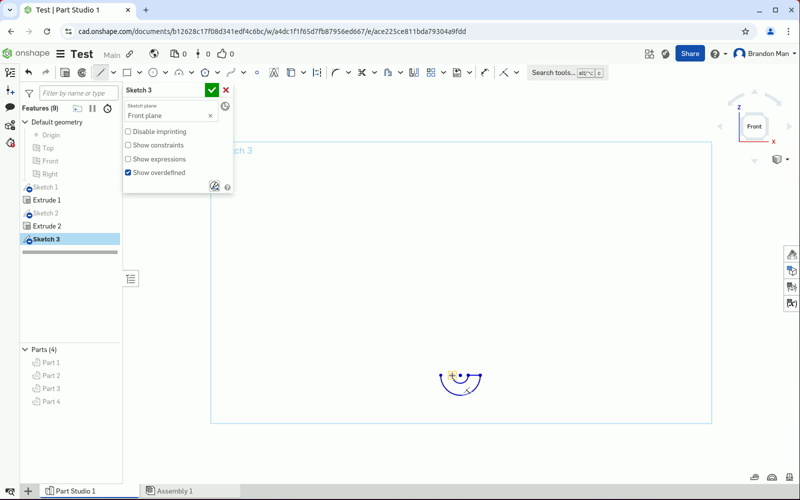
click(452, 375)
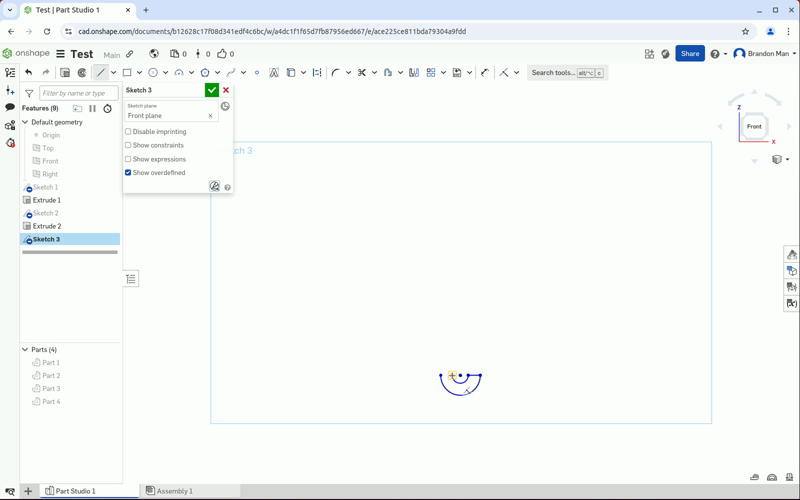
mouse_move(482, 375)
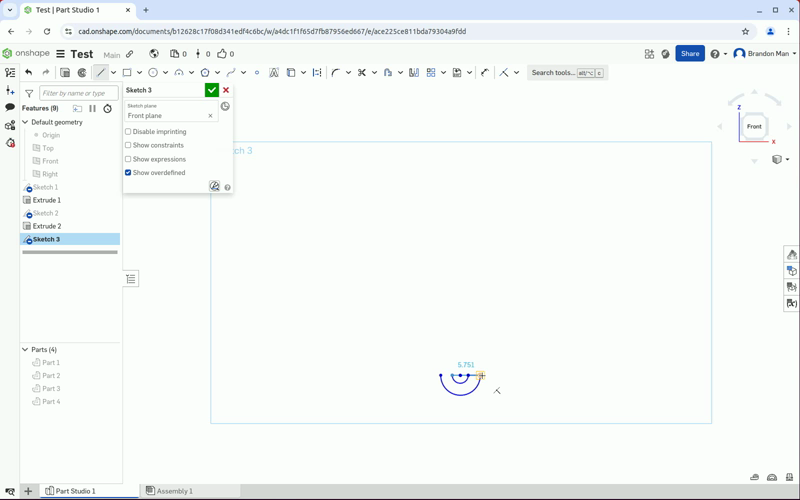
key_down(shift)
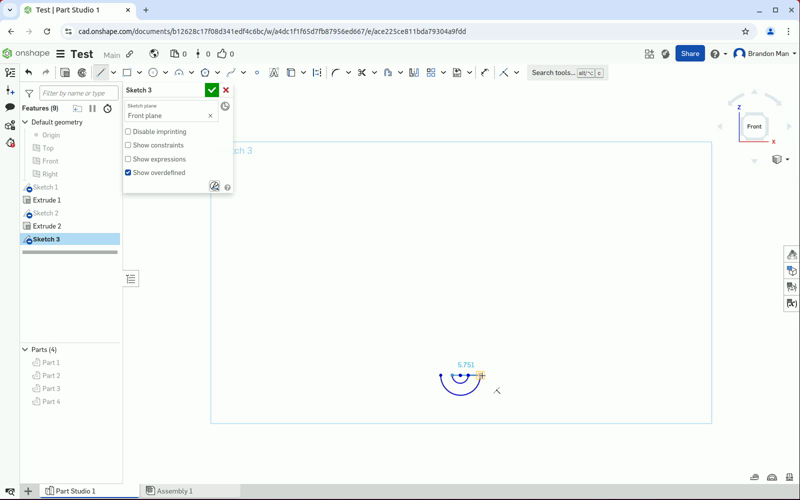
mouse_move(440, 375)
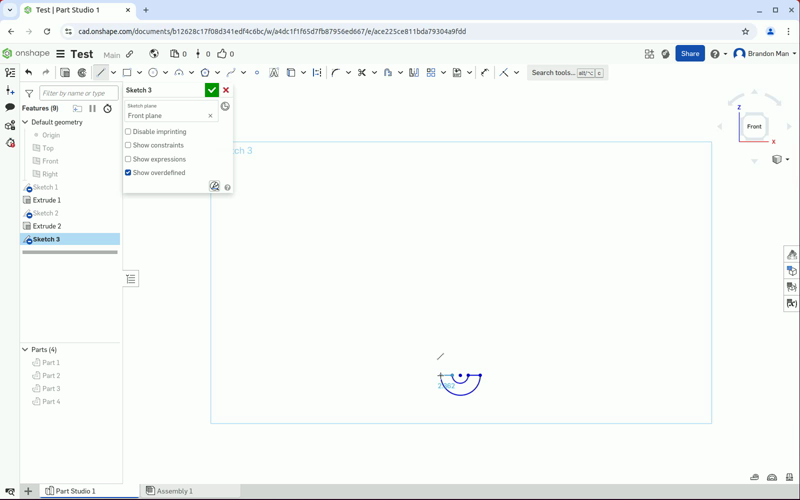
key_up(shift)
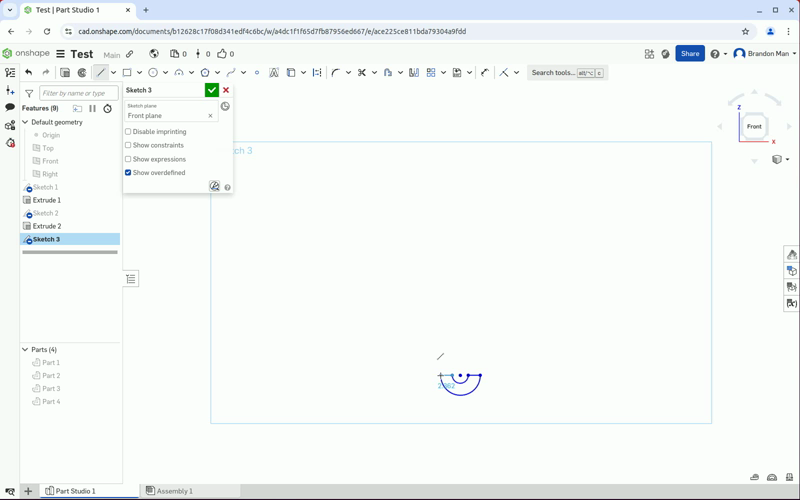
click(440, 375)
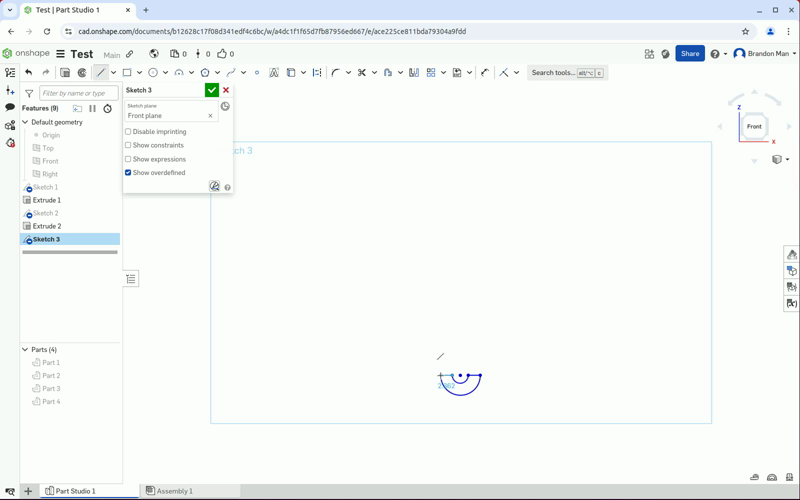
key(esc)
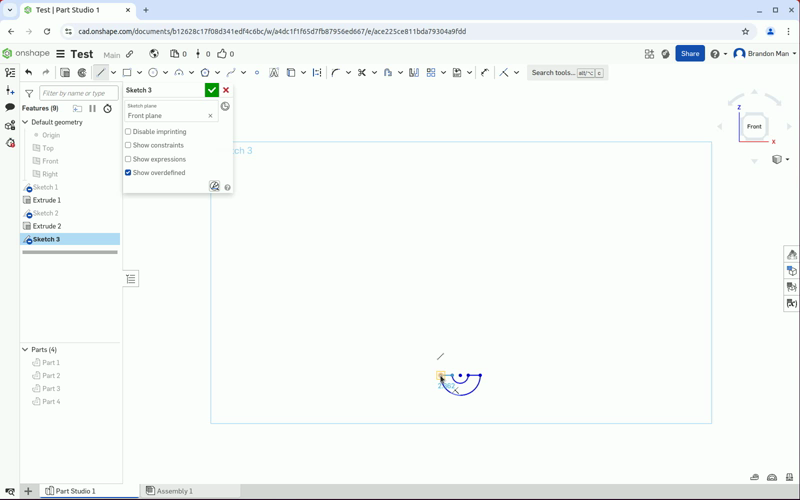
mouse_move(467, 376)
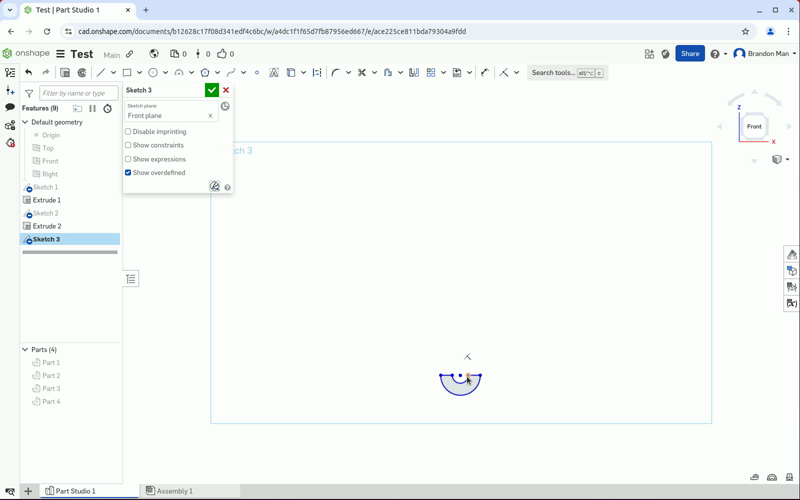
scroll(6)
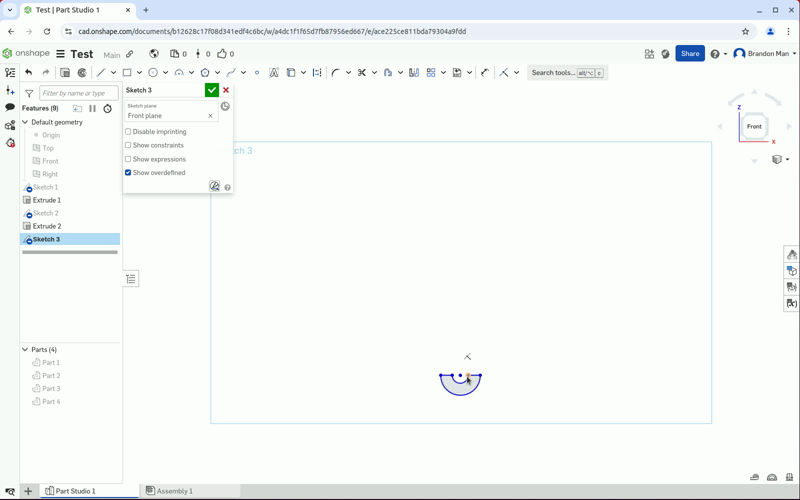
scroll(6)
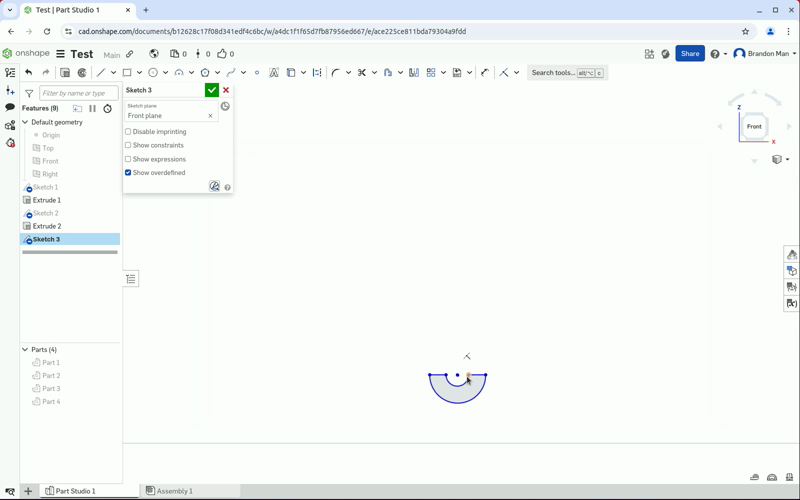
scroll(6)
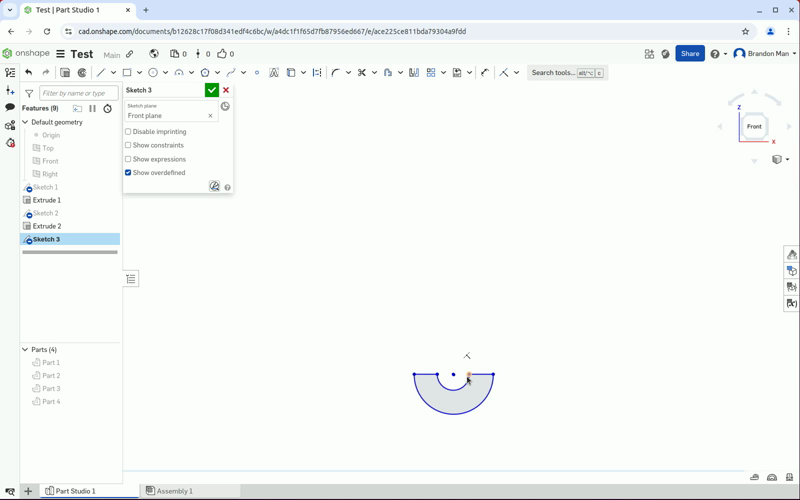
scroll(6)
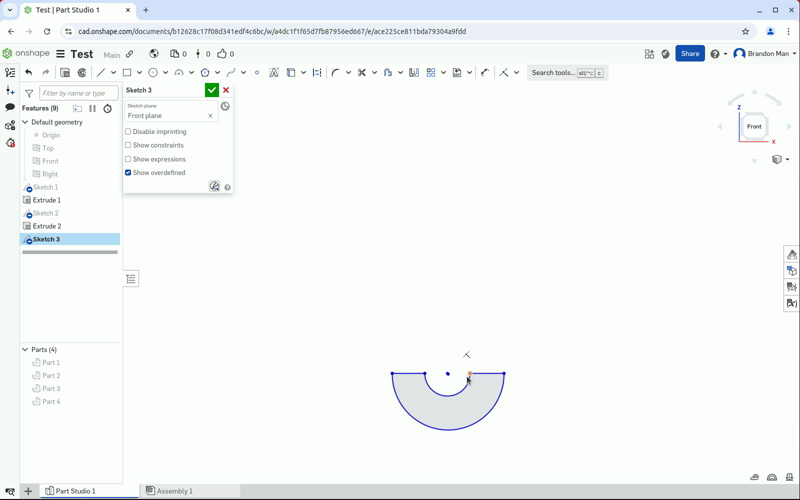
scroll(6)
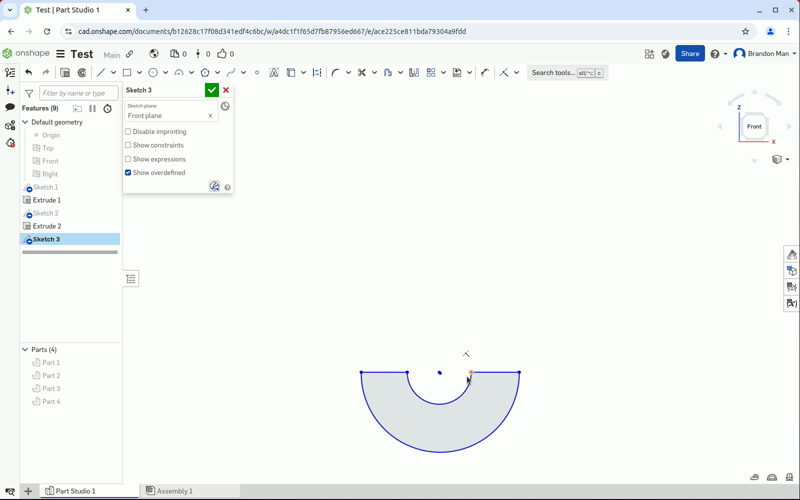
scroll(6)
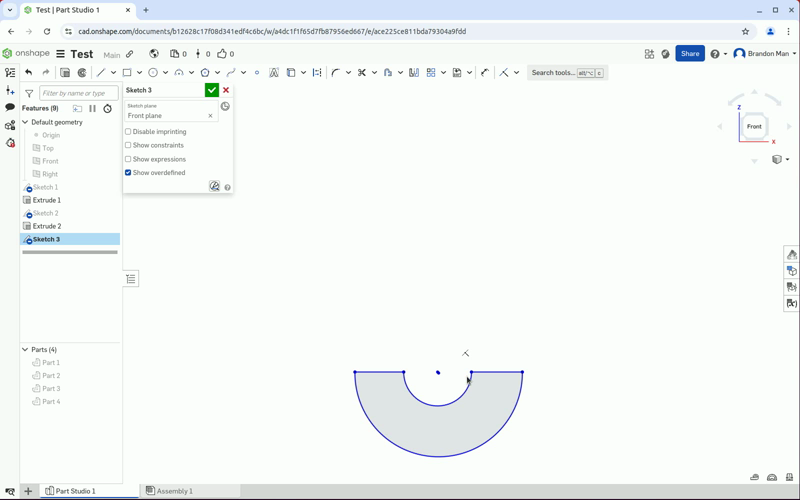
scroll(6)
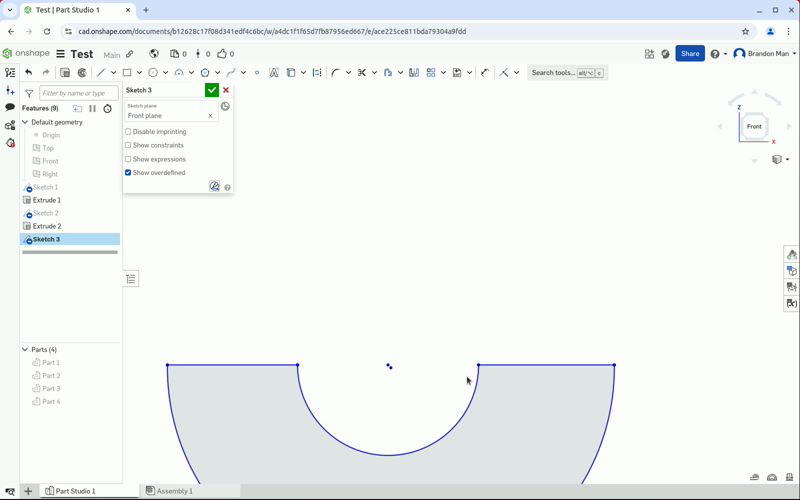
click(467, 376)
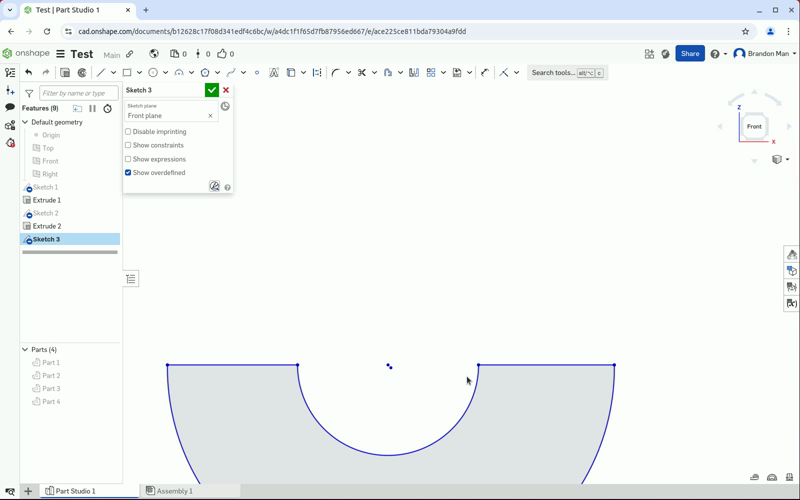
scroll(-6)
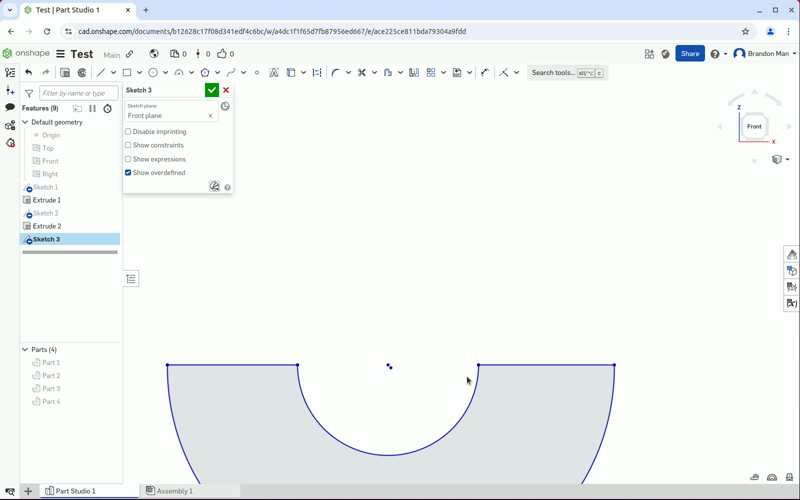
scroll(-6)
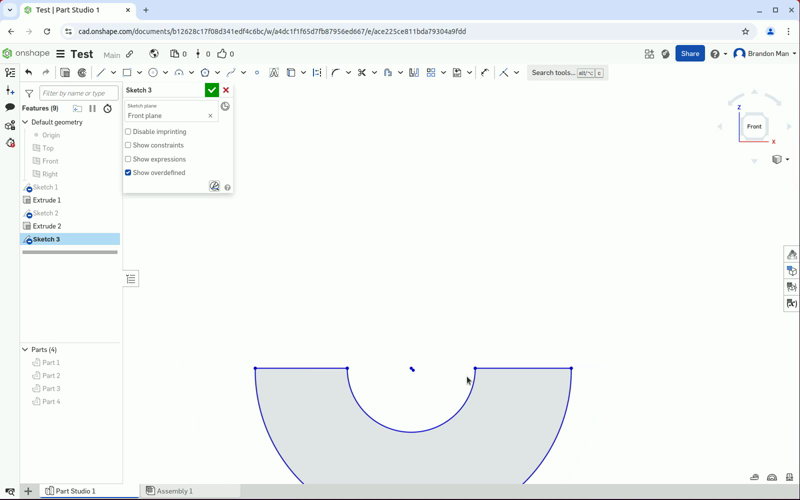
scroll(-6)
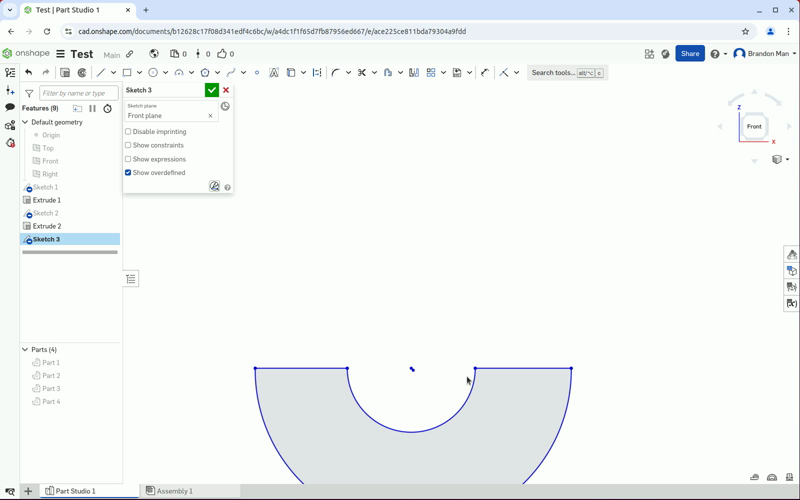
scroll(-6)
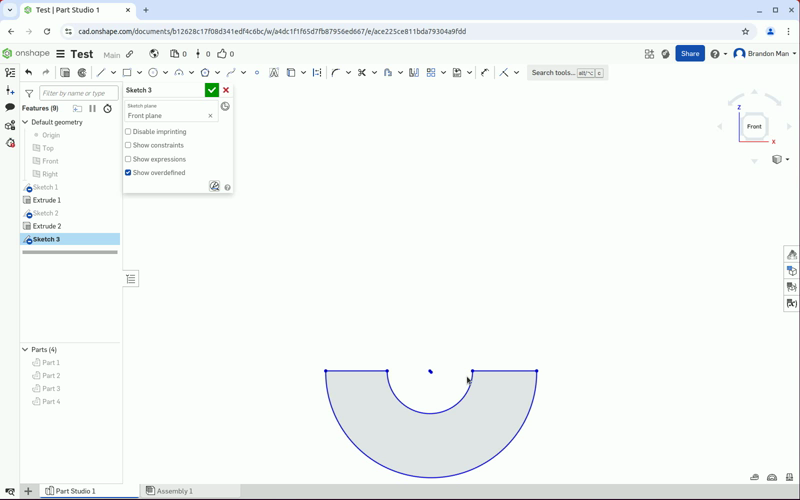
scroll(-6)
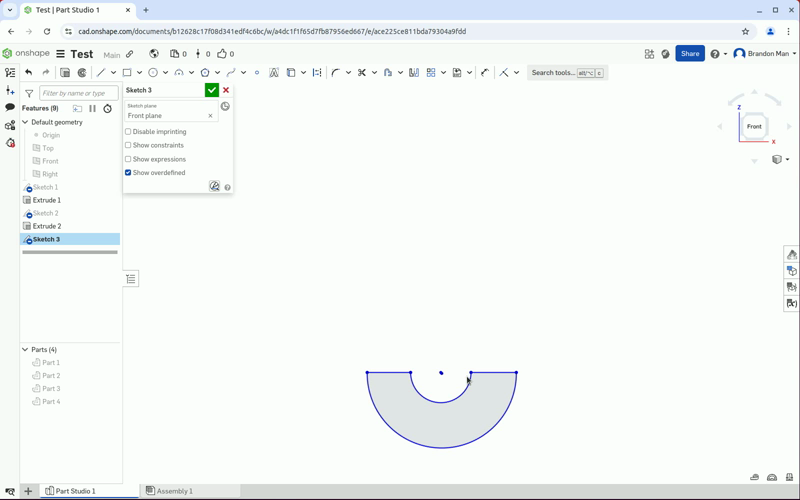
scroll(-6)
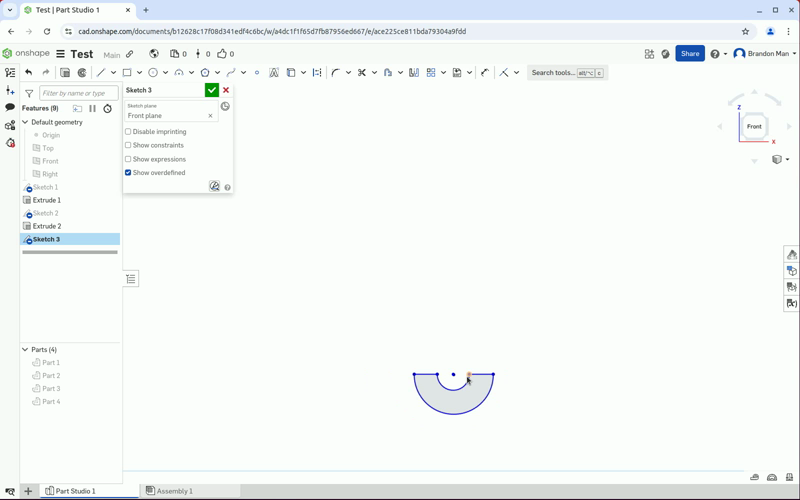
scroll(-6)
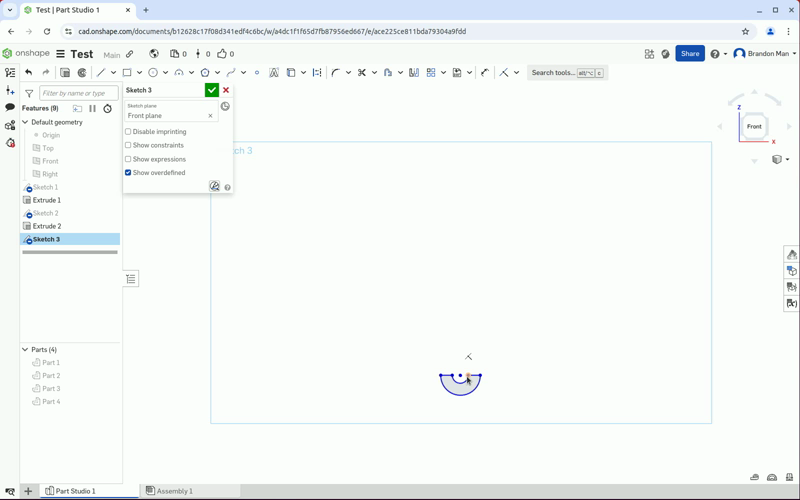
mouse_move(73, 352)
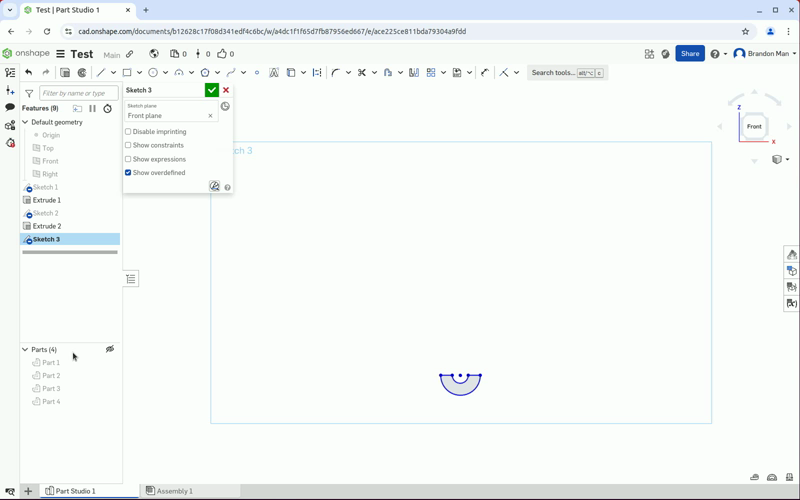
key(shift+y)
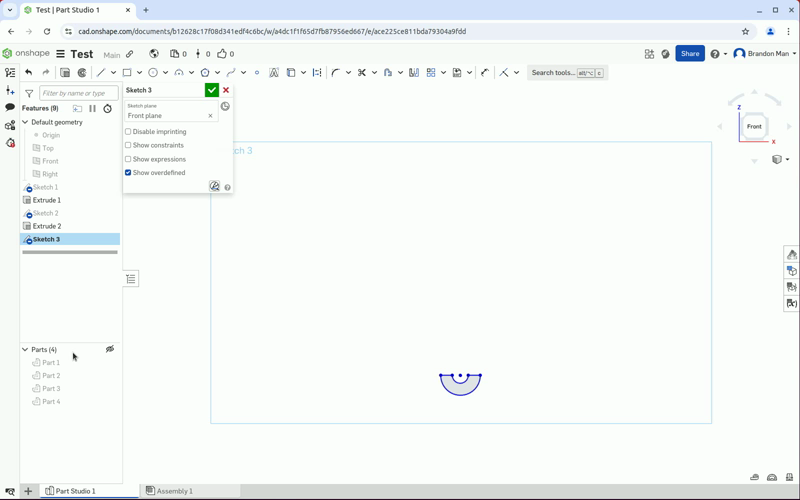
key(shift+e)
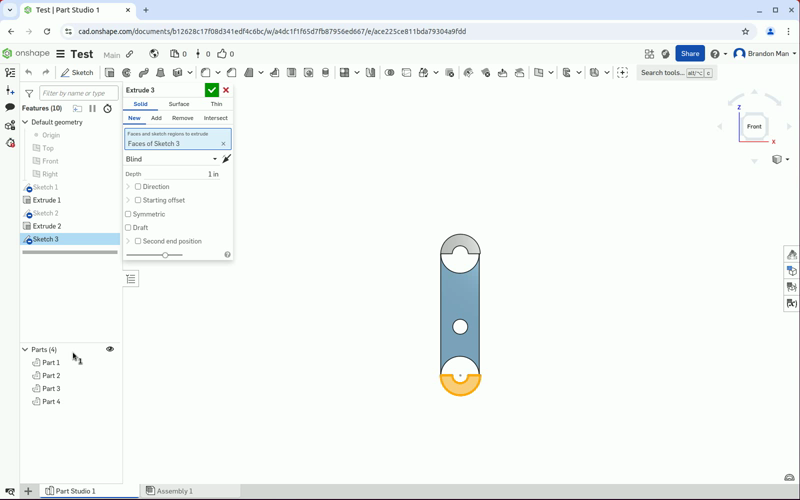
mouse_move(143, 106)
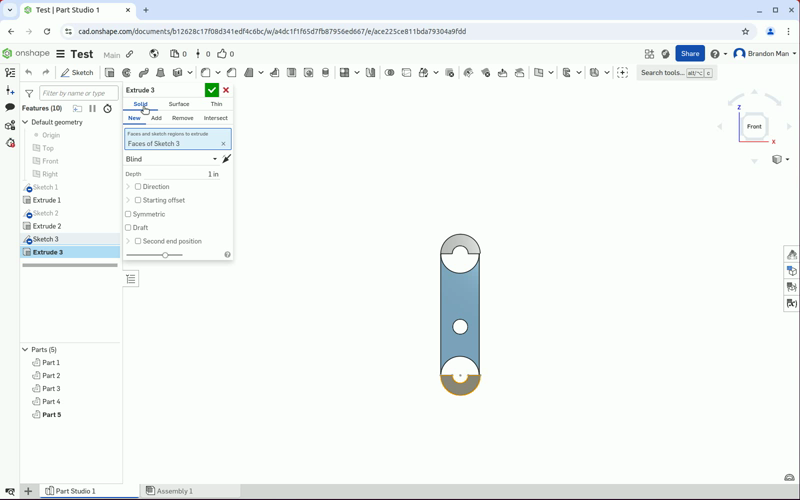
click(143, 106)
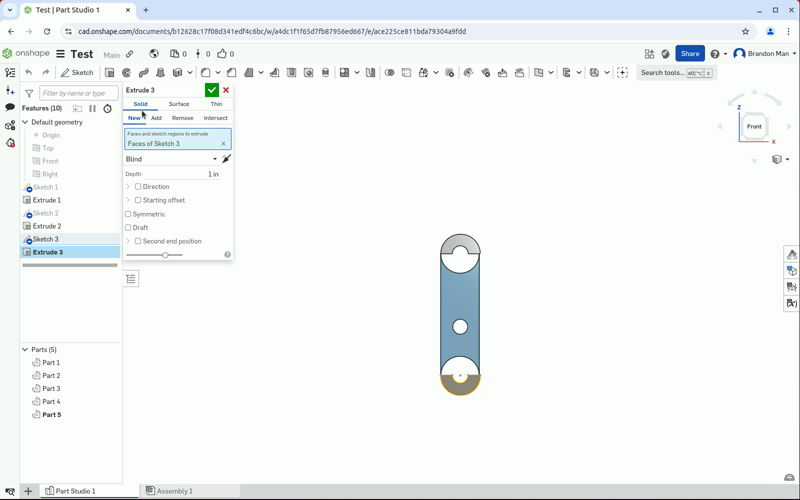
mouse_move(137, 120)
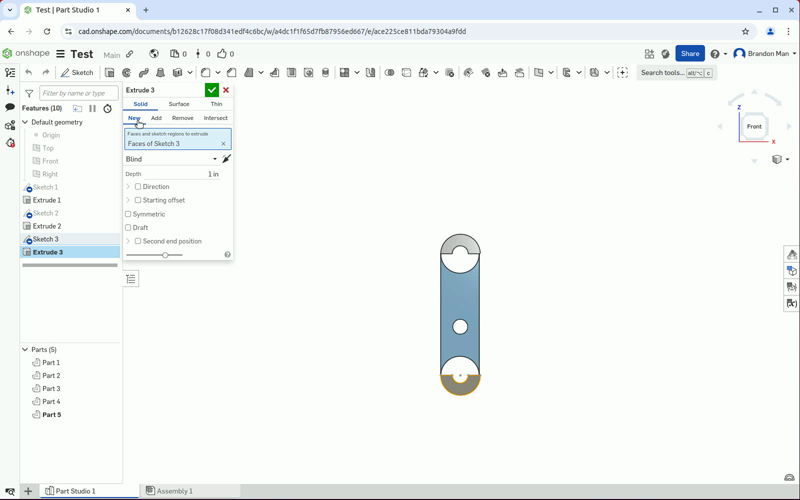
click(137, 120)
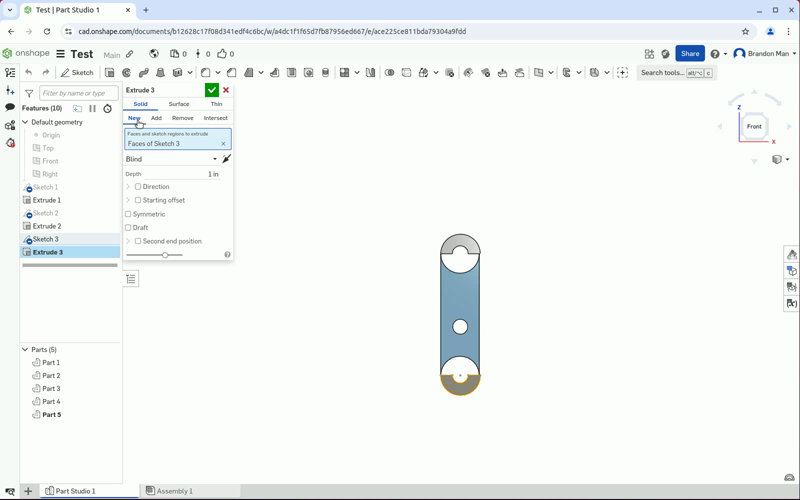
key(tab, 4)
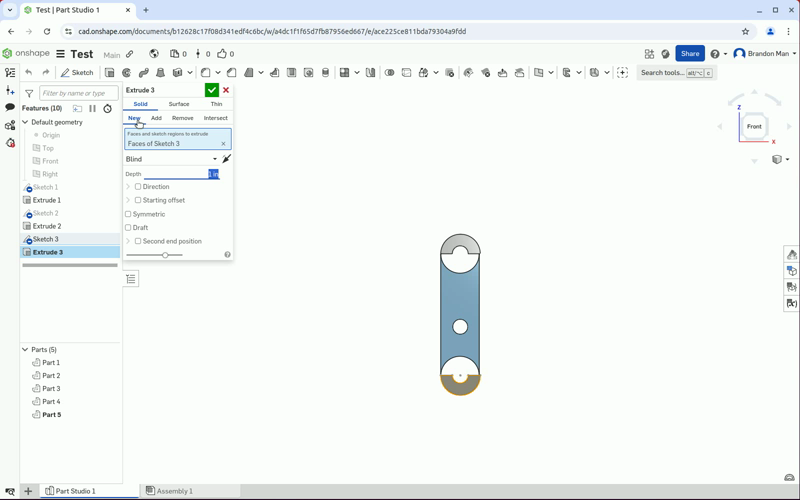
text(2.889)
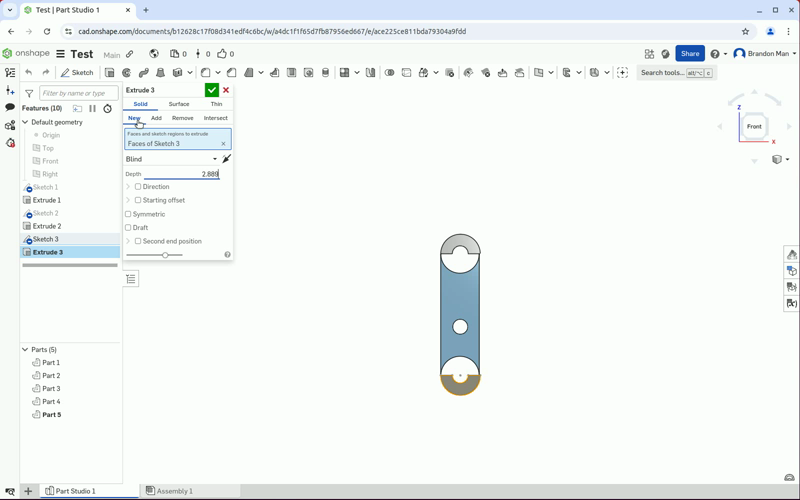
key(enter)
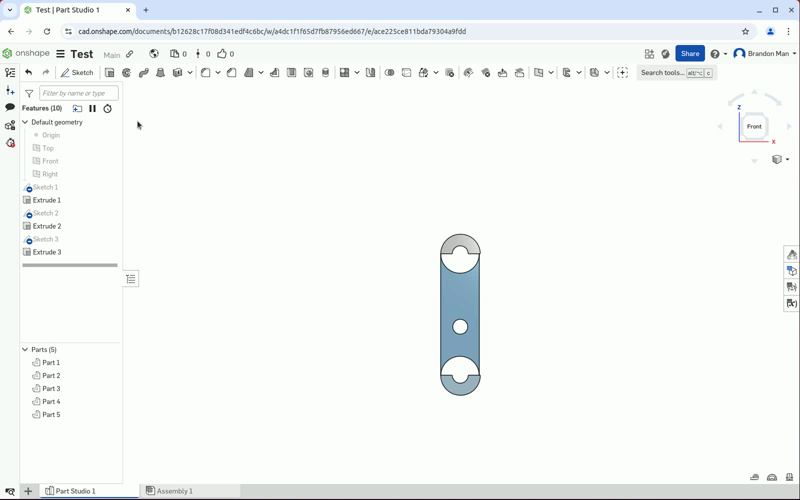
key(shift+h)
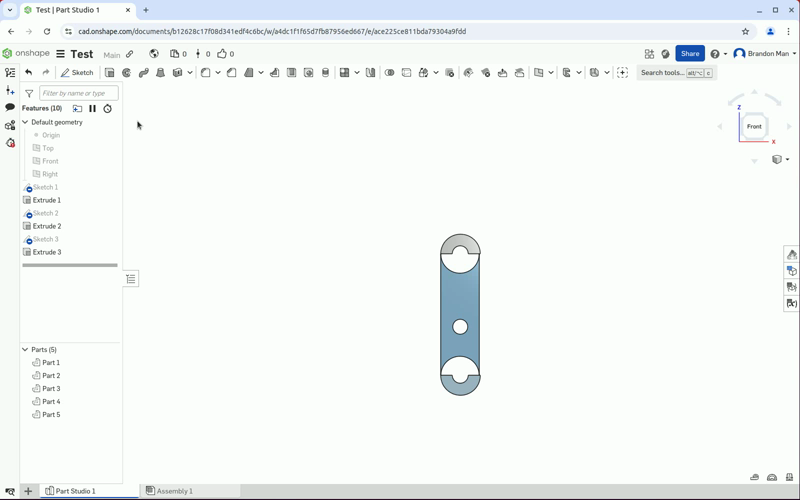
key(shift+h)
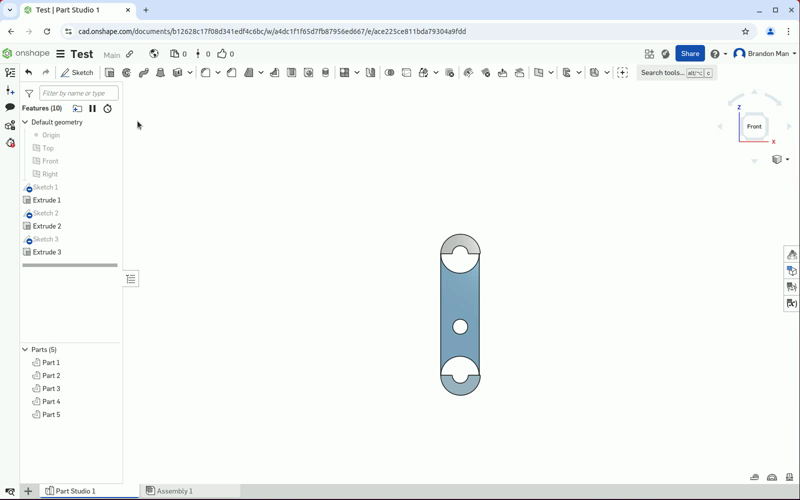
mouse_move(73, 189)
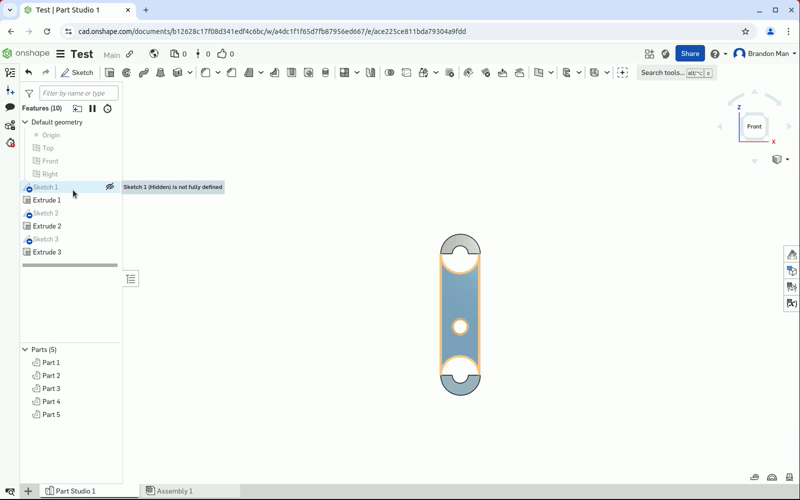
click(73, 189)
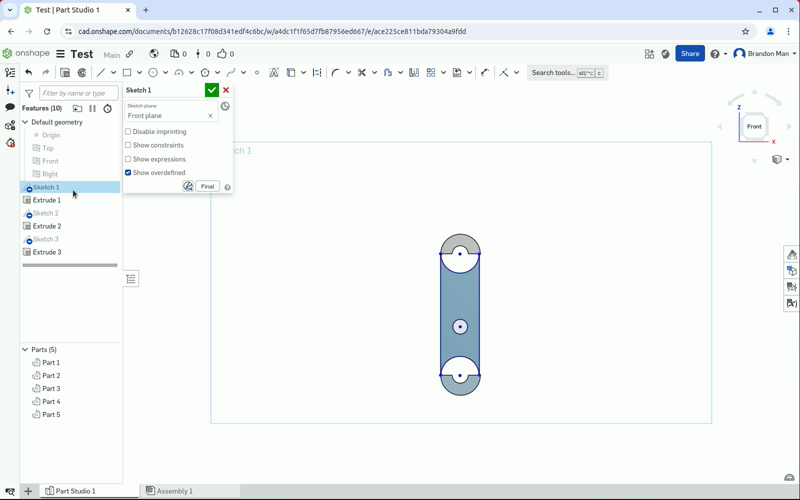
mouse_move(229, 92)
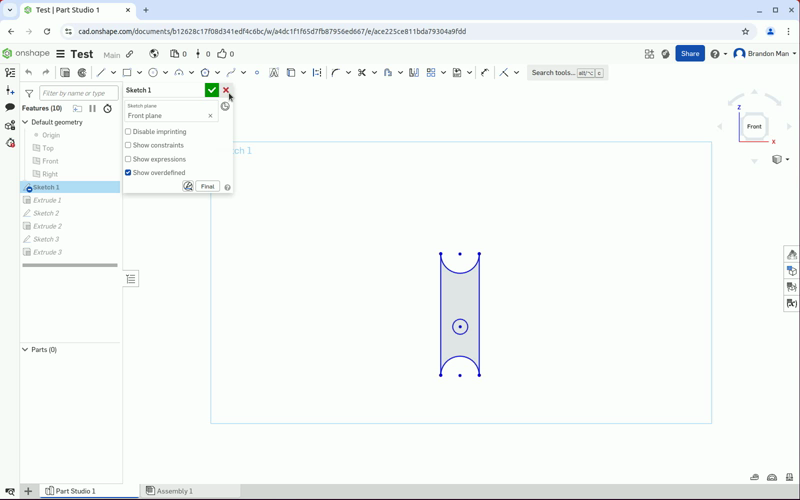
click(229, 92)
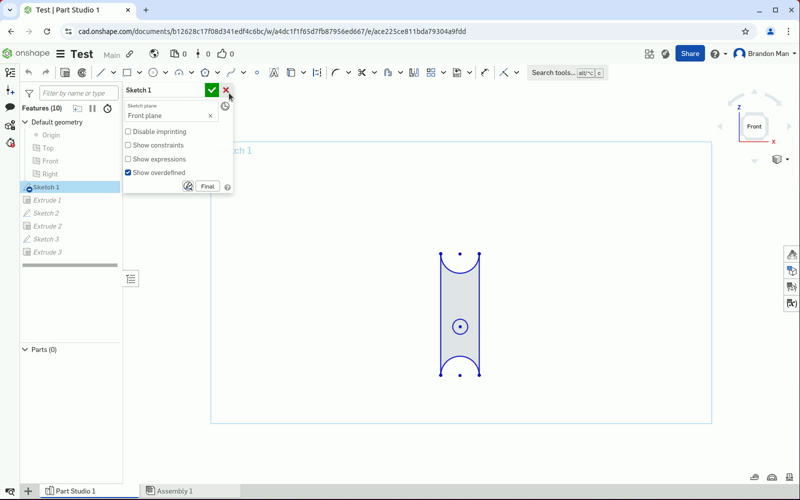
key(shift+s)
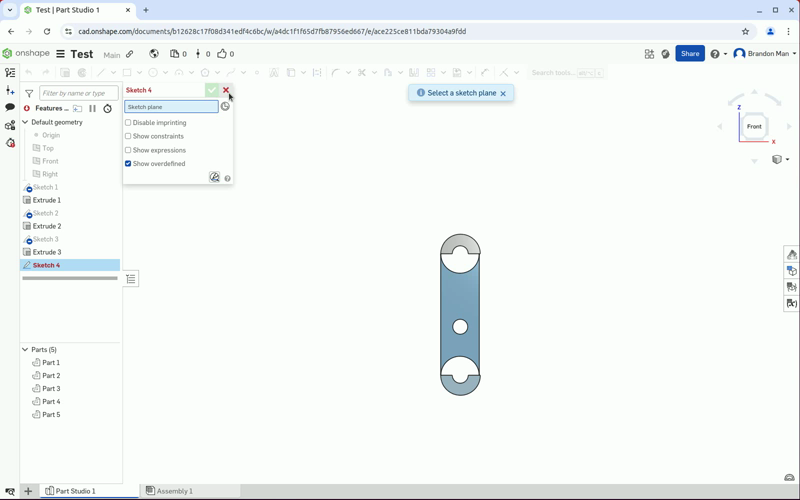
mouse_move(73, 163)
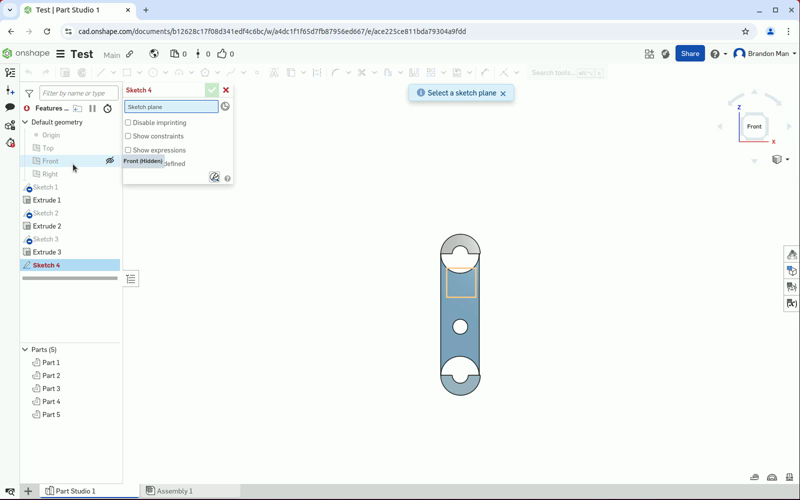
click(73, 163)
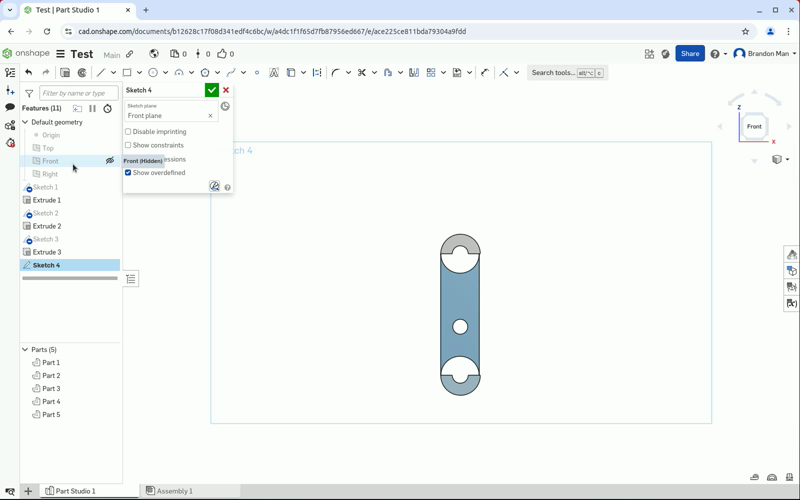
mouse_move(73, 352)
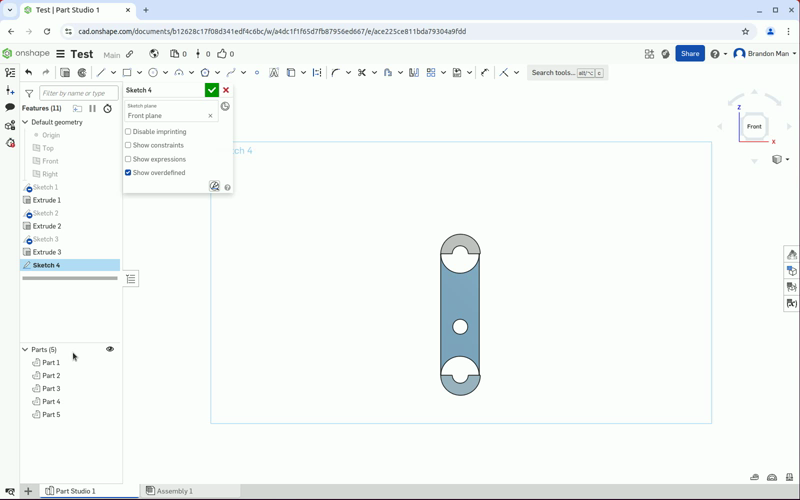
key(y)
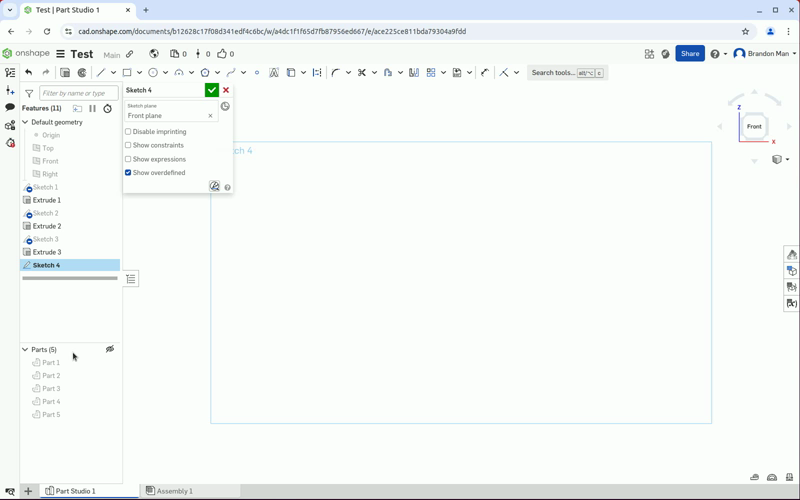
key(l)
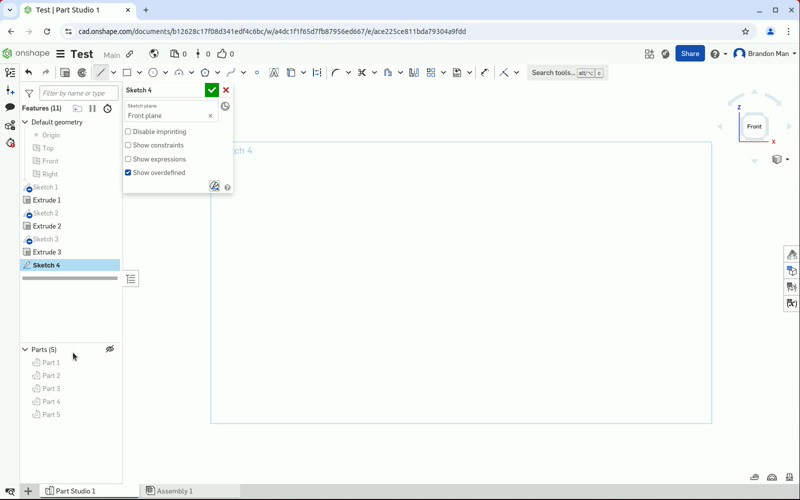
key_down(shift)
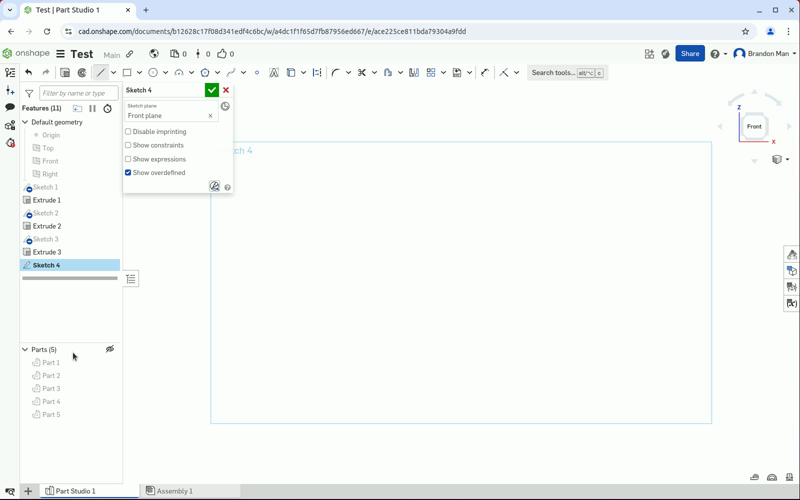
mouse_move(440, 375)
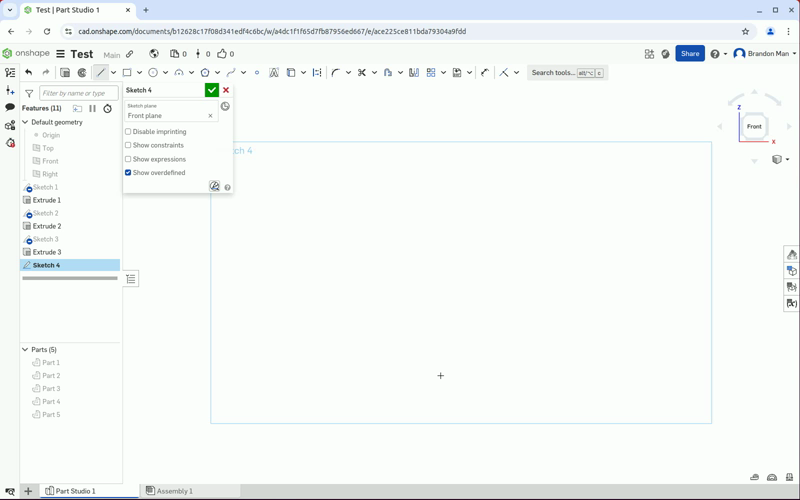
click(440, 375)
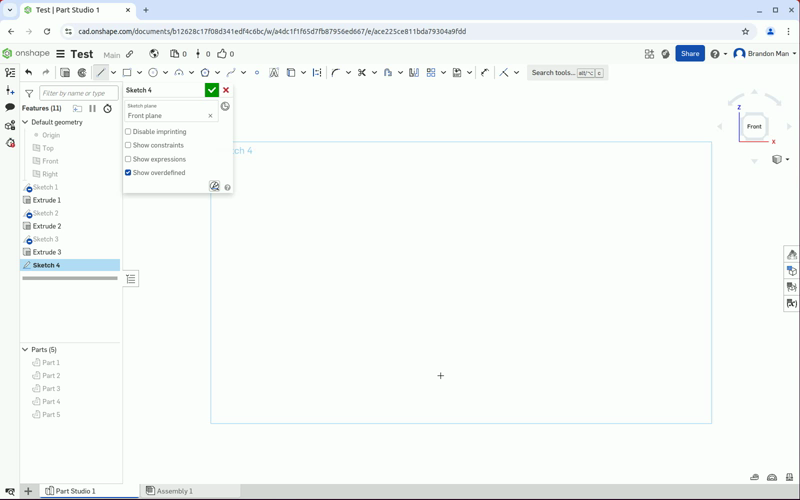
key_up(shift)
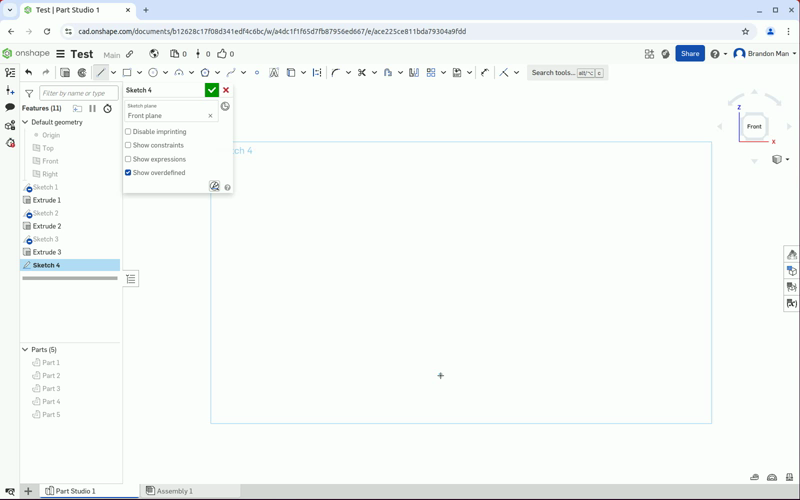
key_down(shift)
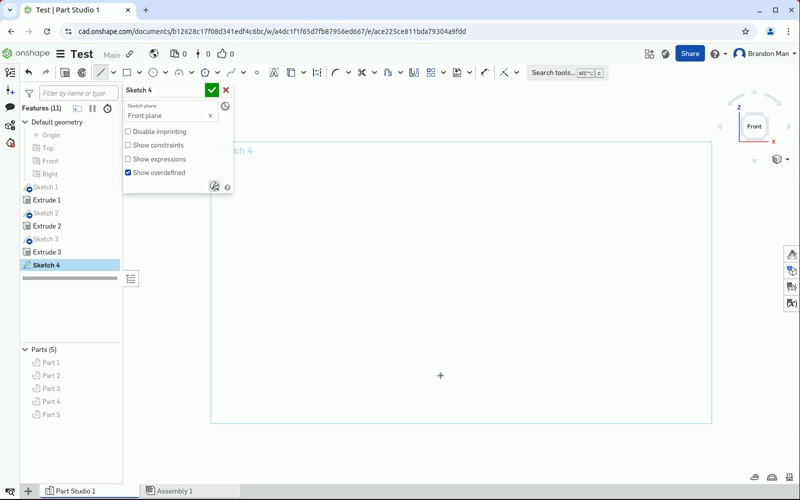
mouse_move(470, 375)
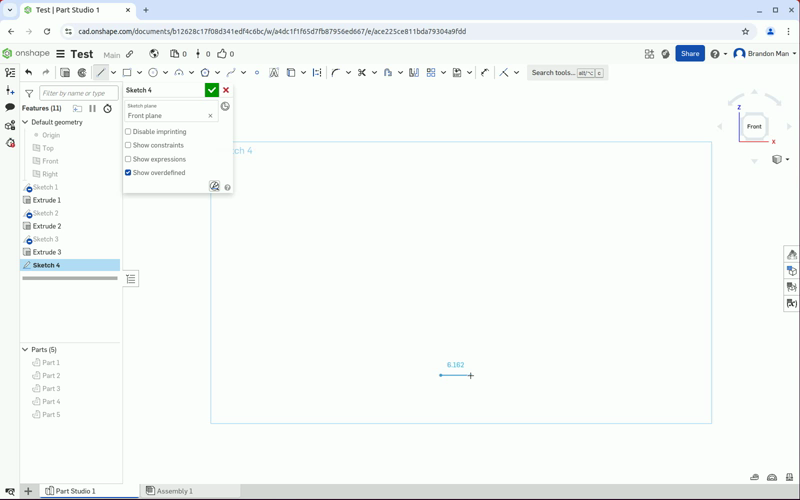
mouse_move(452, 375)
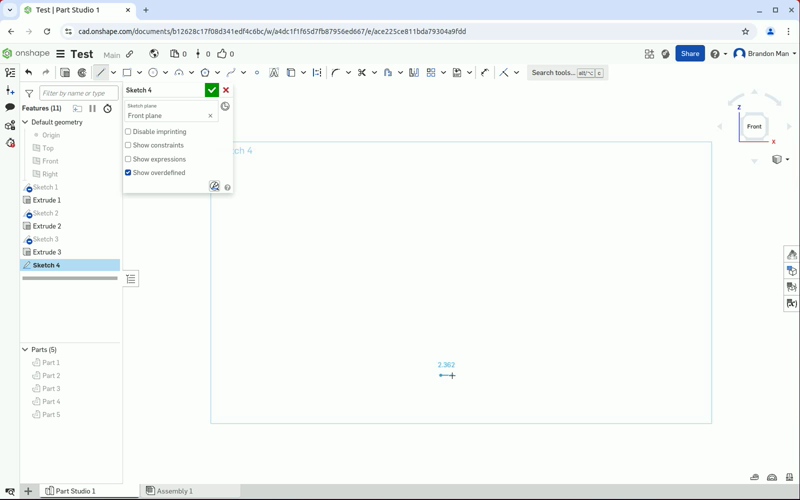
click(452, 375)
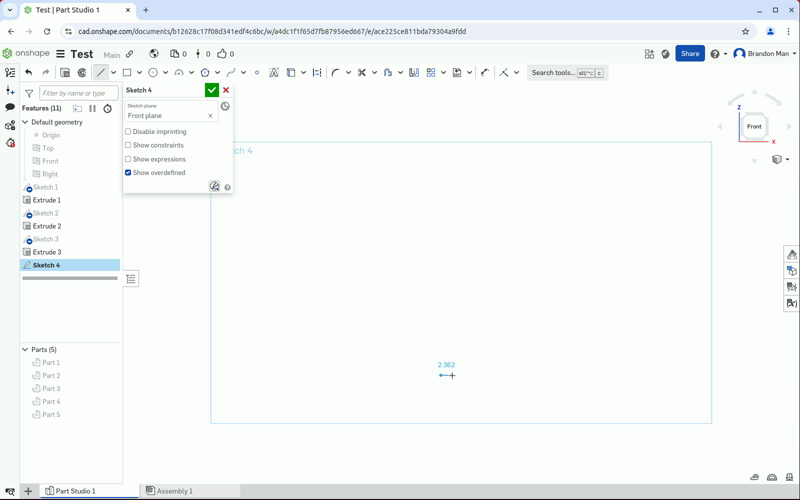
key_up(shift)
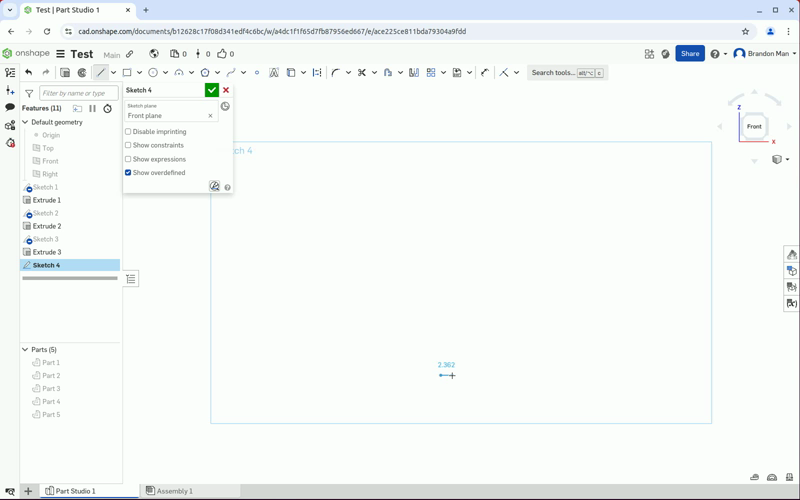
key(esc)
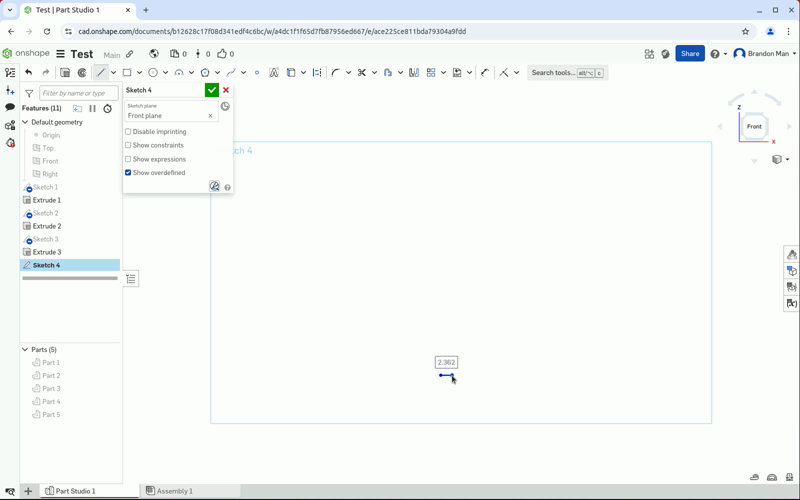
key(a)
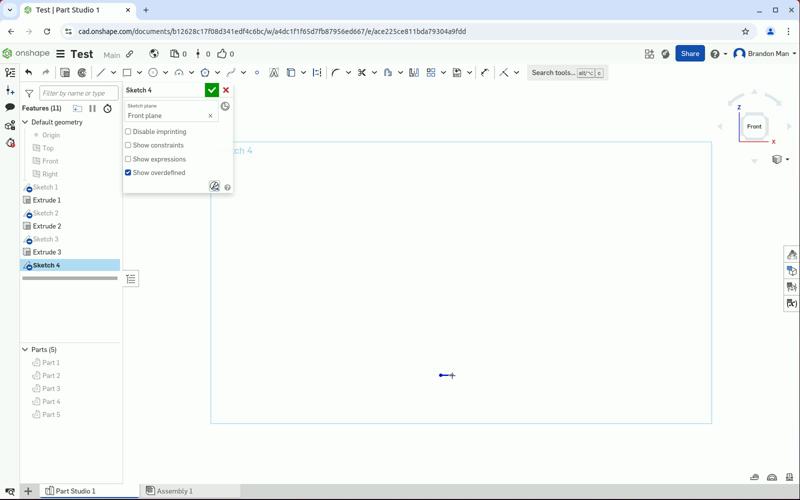
mouse_move(452, 375)
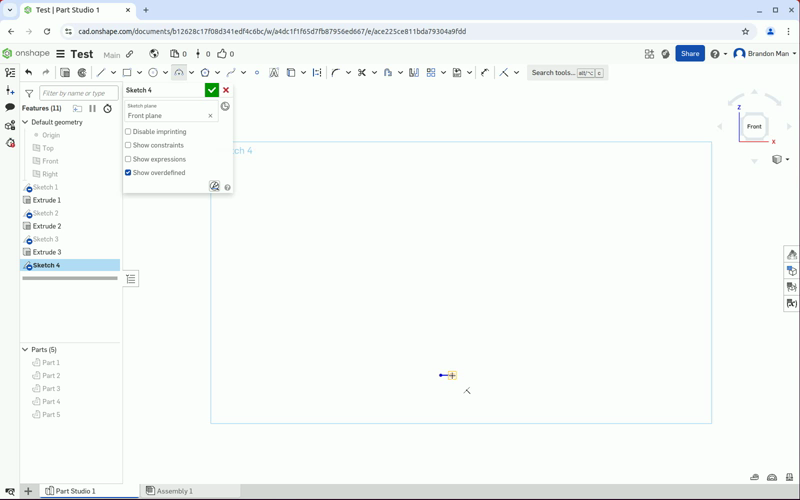
click(452, 375)
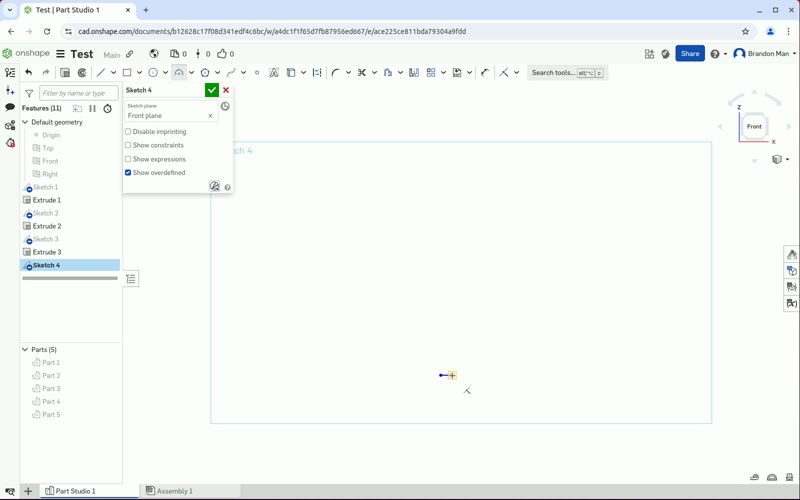
key_down(shift)
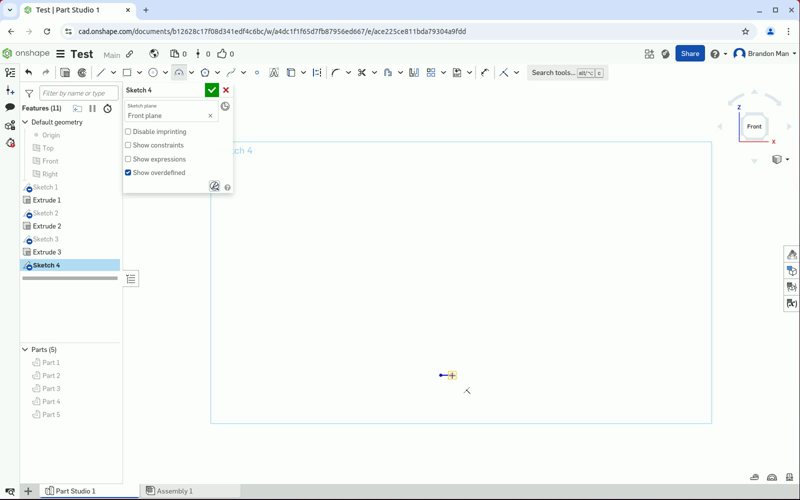
mouse_move(468, 375)
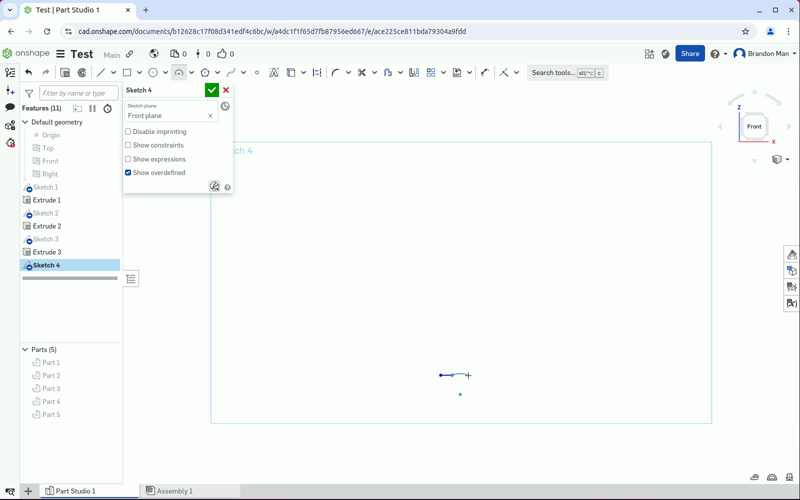
click(468, 375)
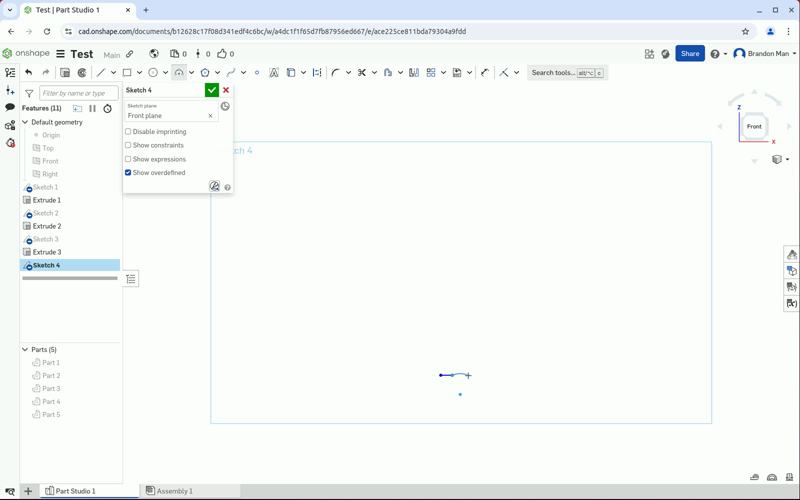
mouse_move(460, 367)
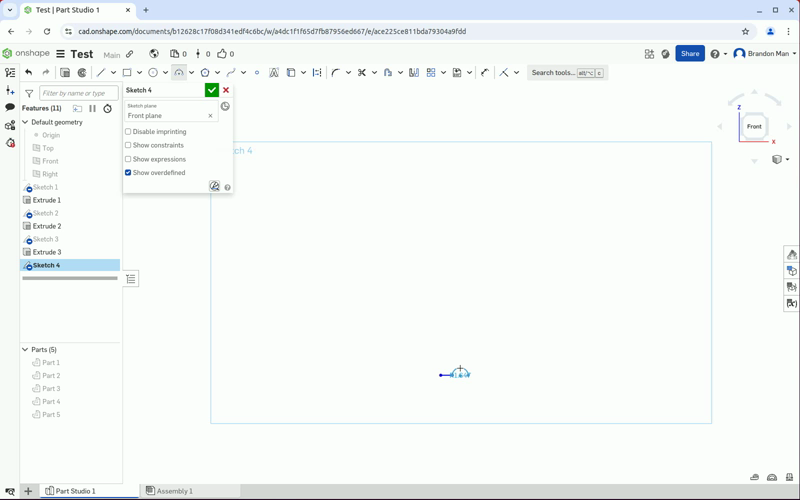
click(460, 367)
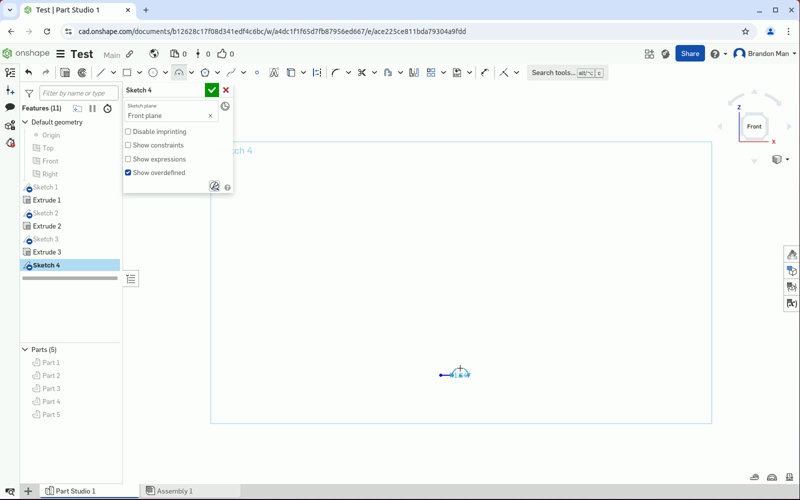
key_up(shift)
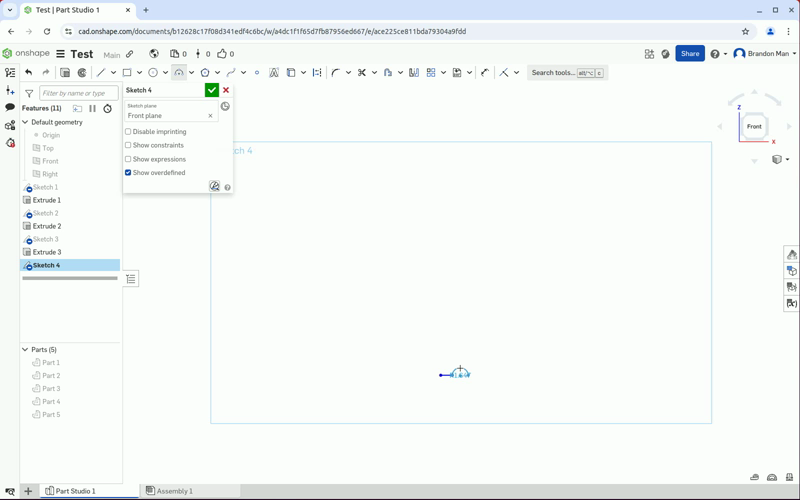
key(esc)
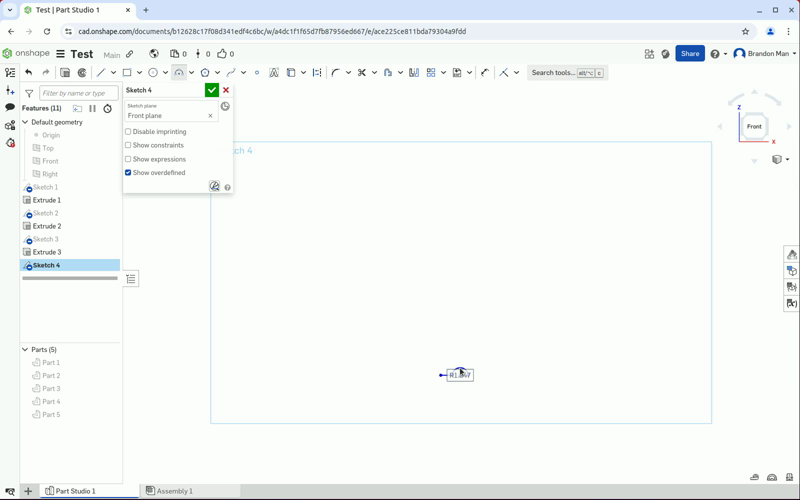
key(l)
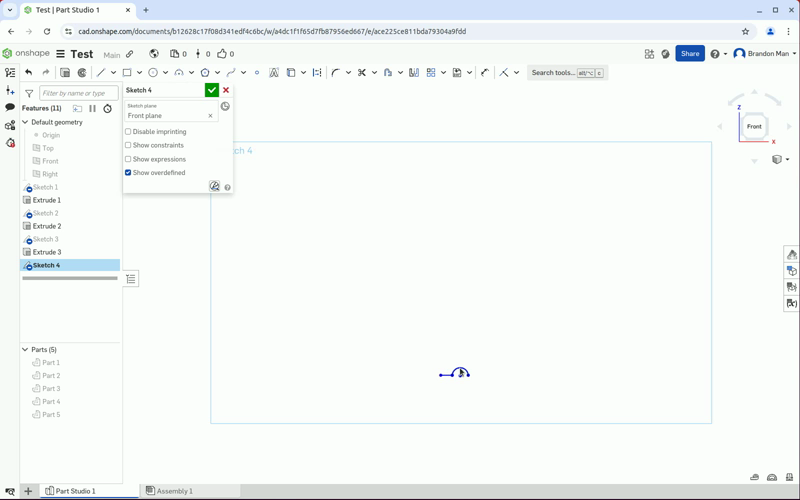
mouse_move(468, 375)
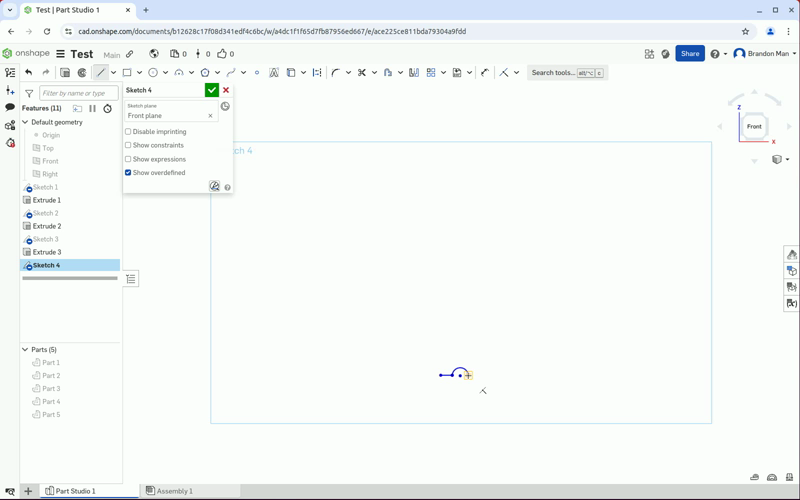
click(468, 375)
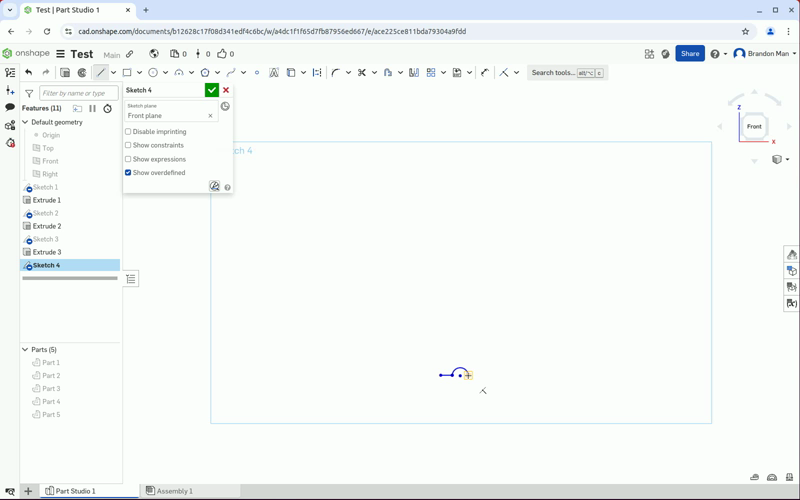
key_down(shift)
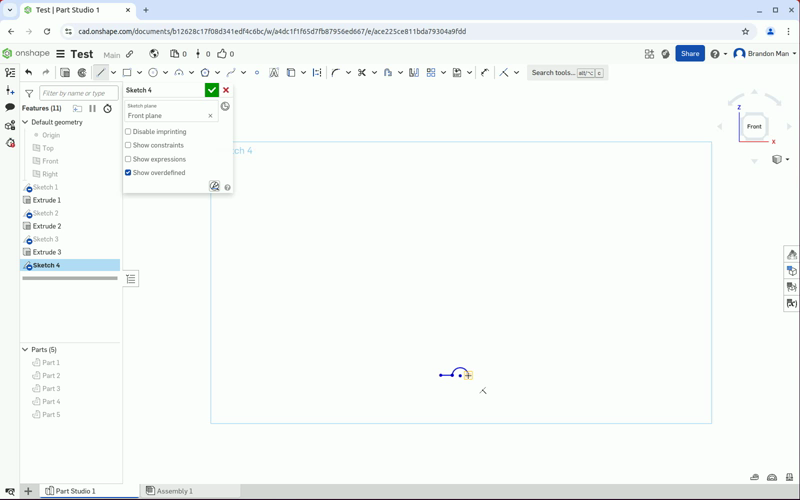
mouse_move(498, 375)
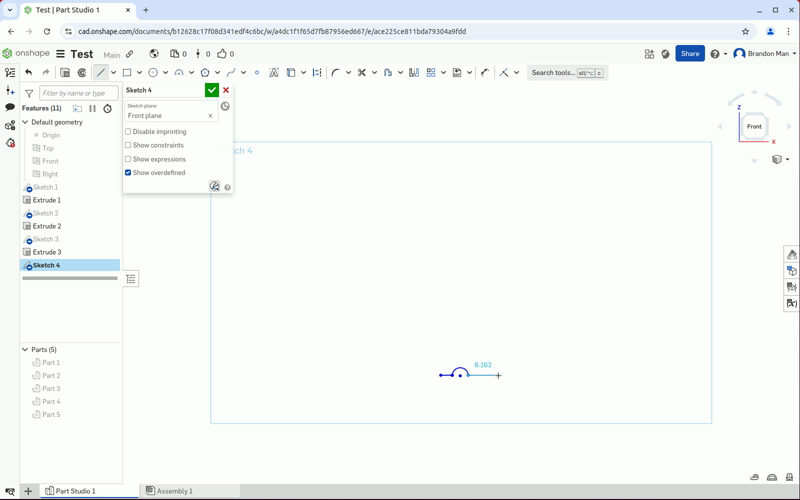
mouse_move(480, 375)
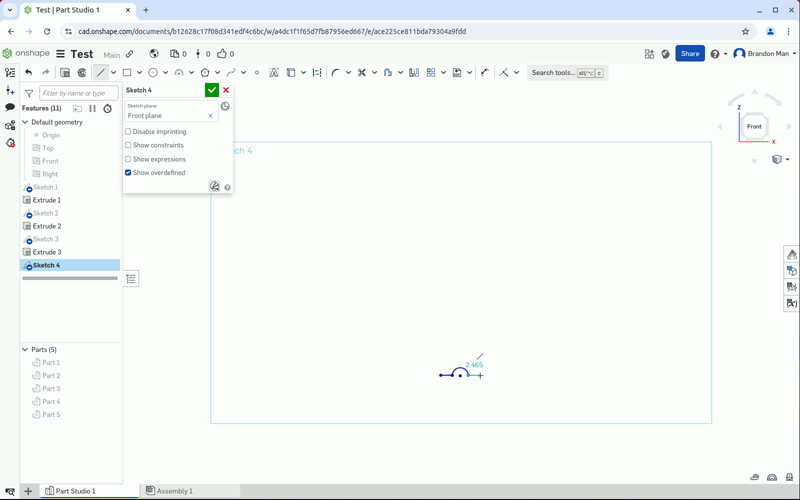
click(480, 375)
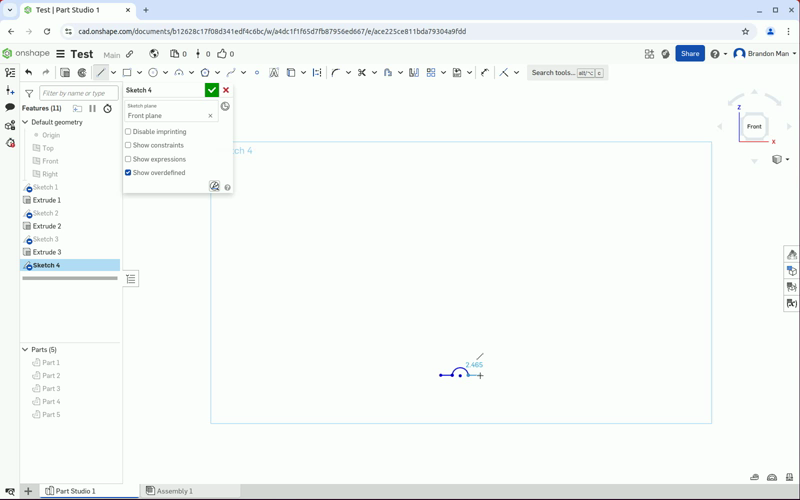
key_up(shift)
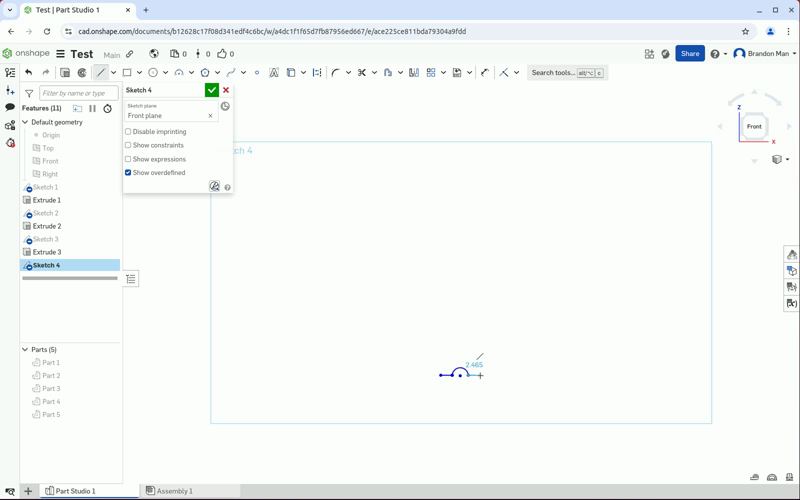
key(esc)
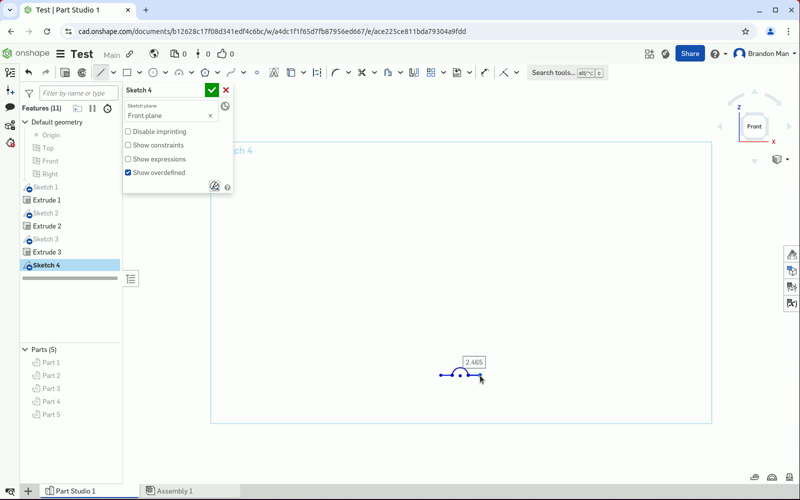
key(a)
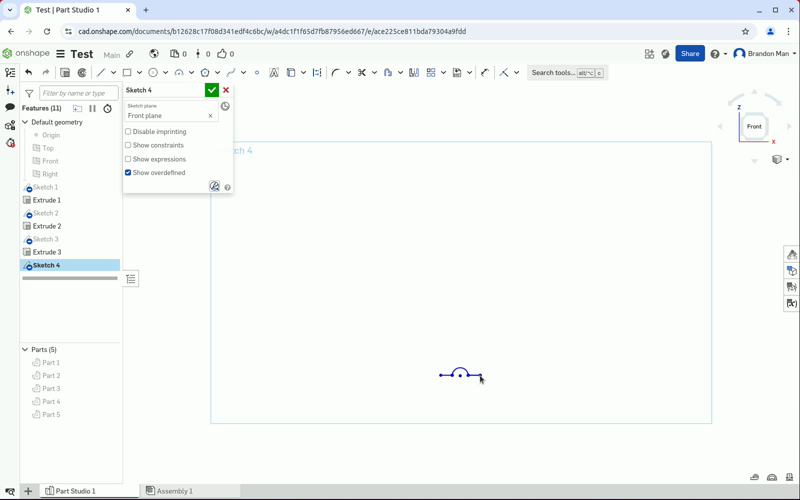
mouse_move(480, 375)
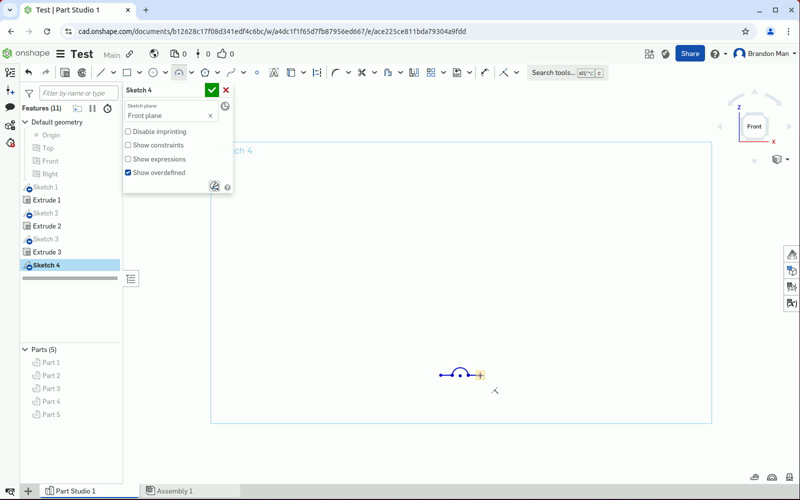
click(480, 375)
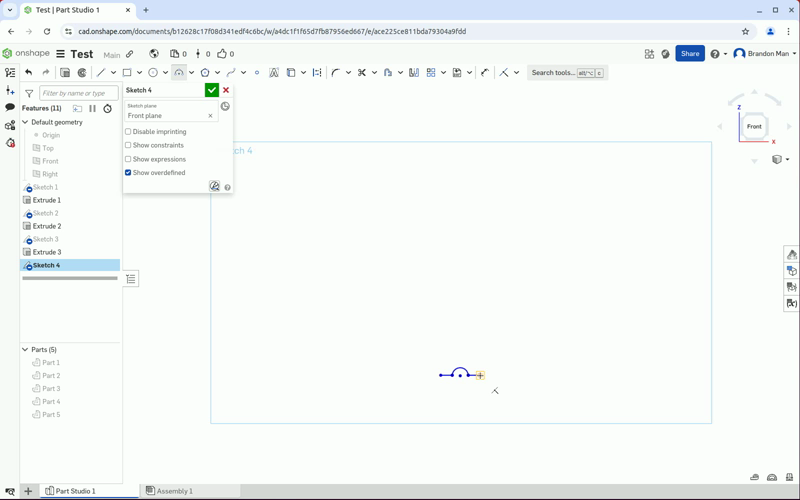
mouse_move(440, 375)
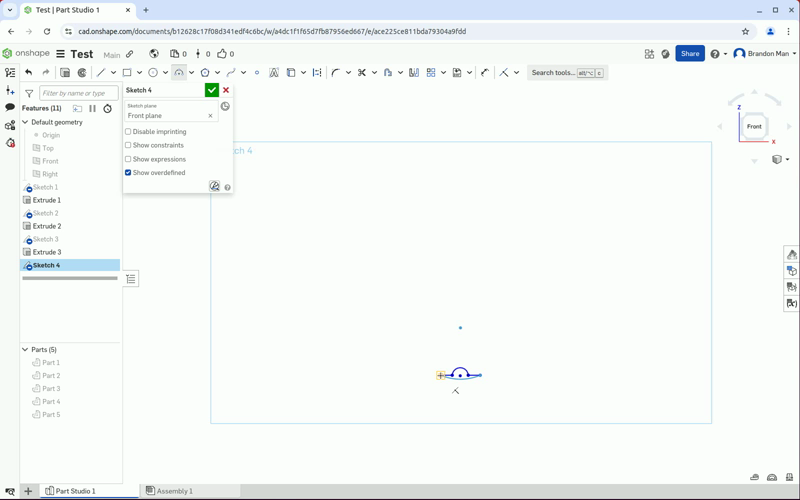
click(440, 375)
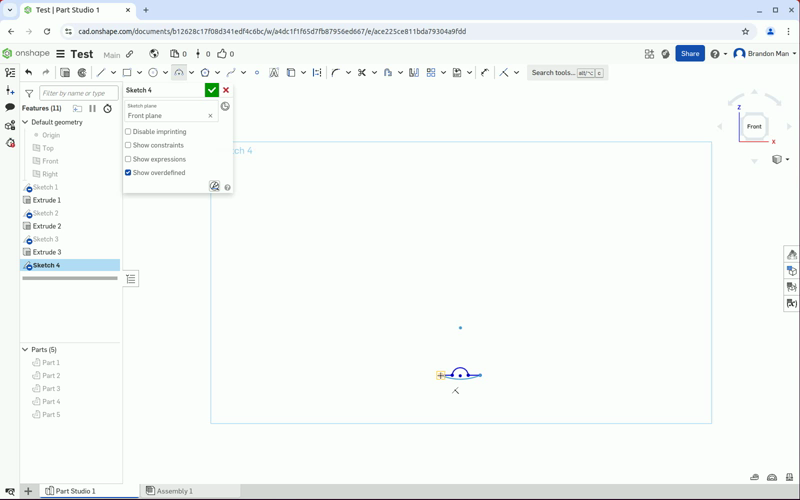
key_down(shift)
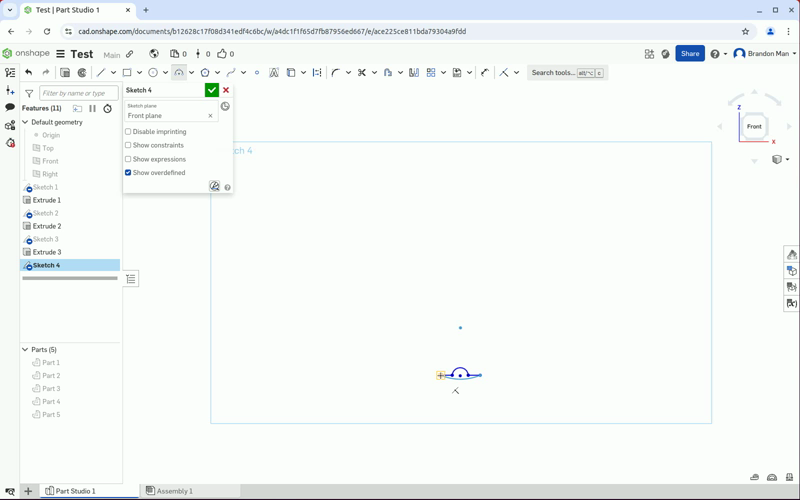
mouse_move(460, 355)
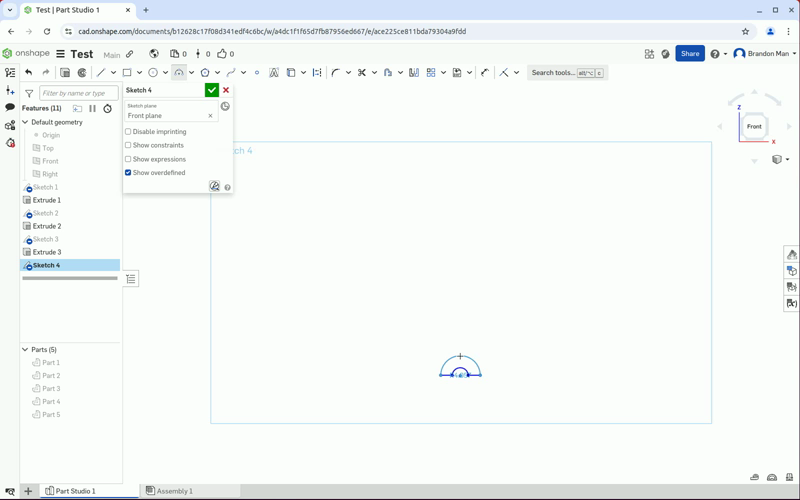
click(460, 355)
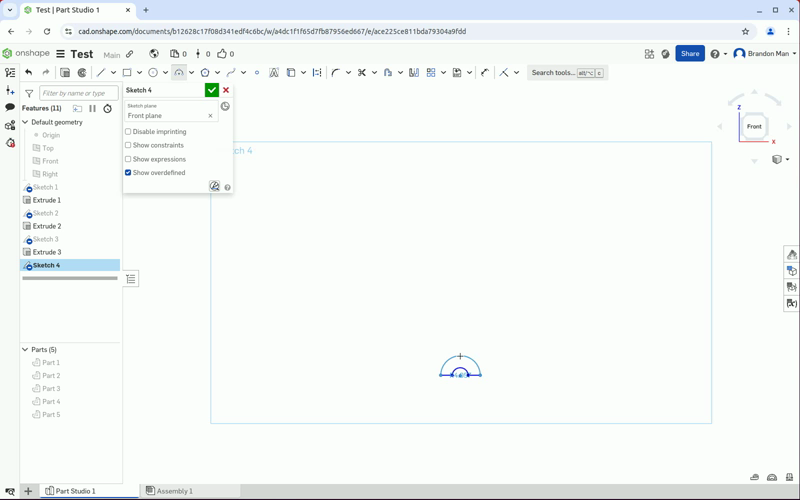
key_up(shift)
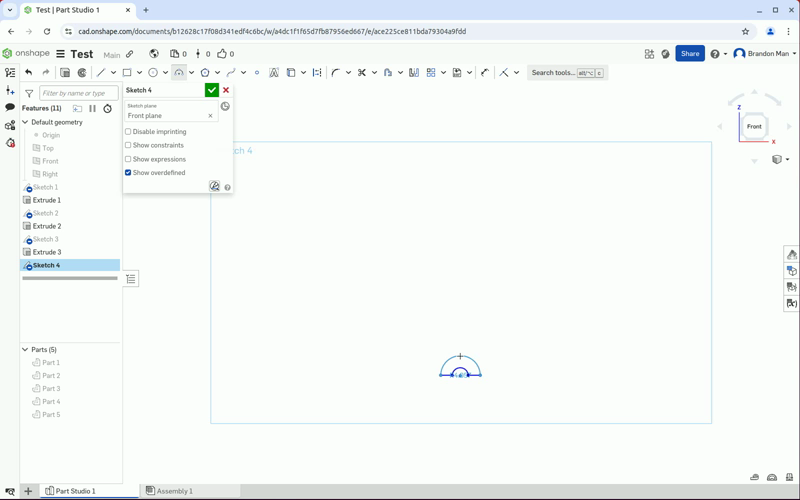
key(esc)
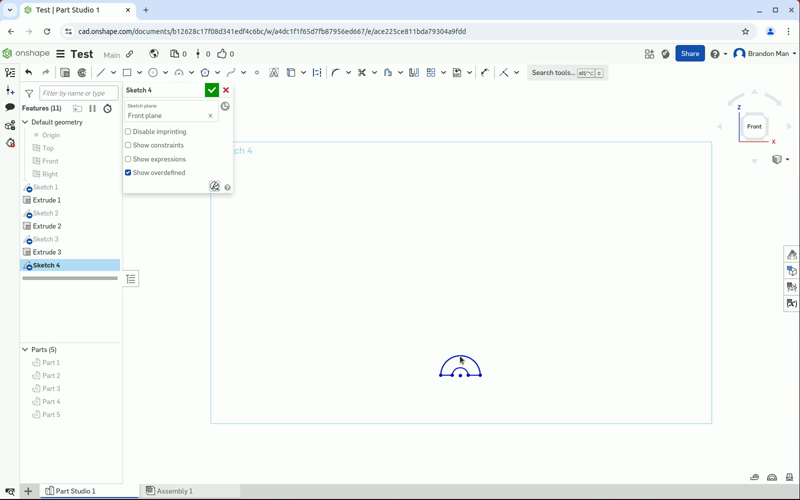
mouse_move(448, 366)
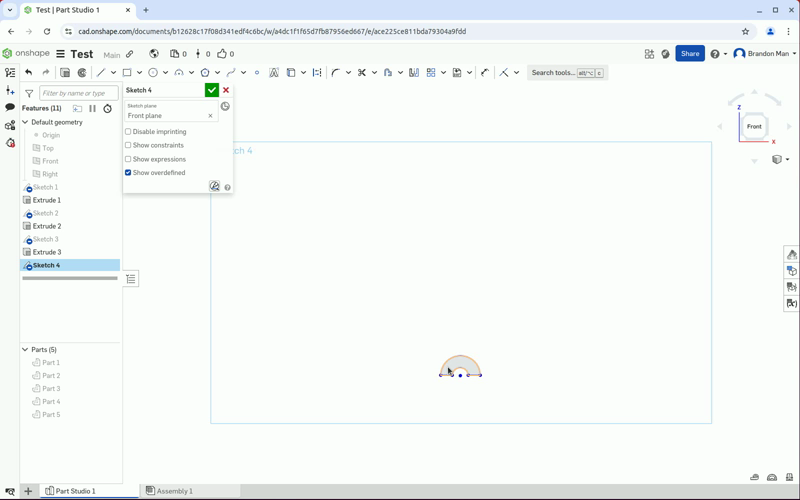
scroll(6)
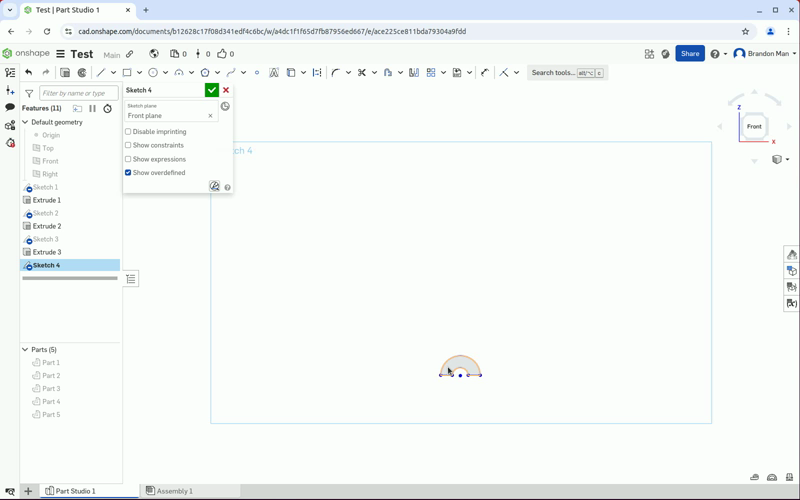
scroll(6)
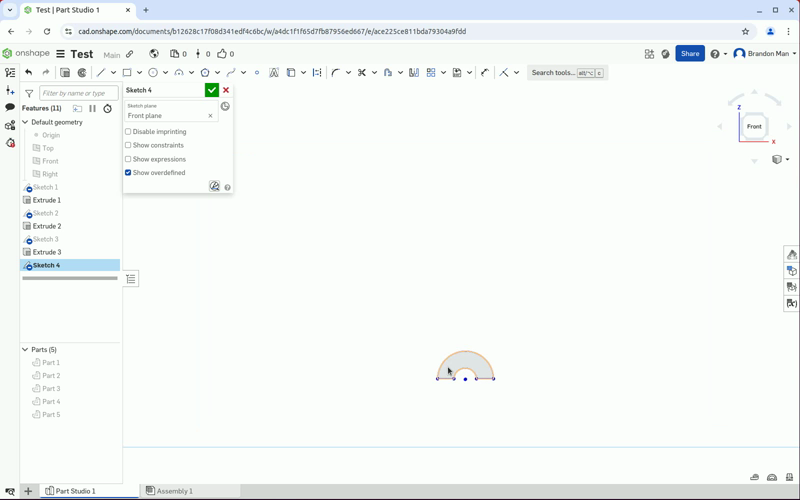
scroll(6)
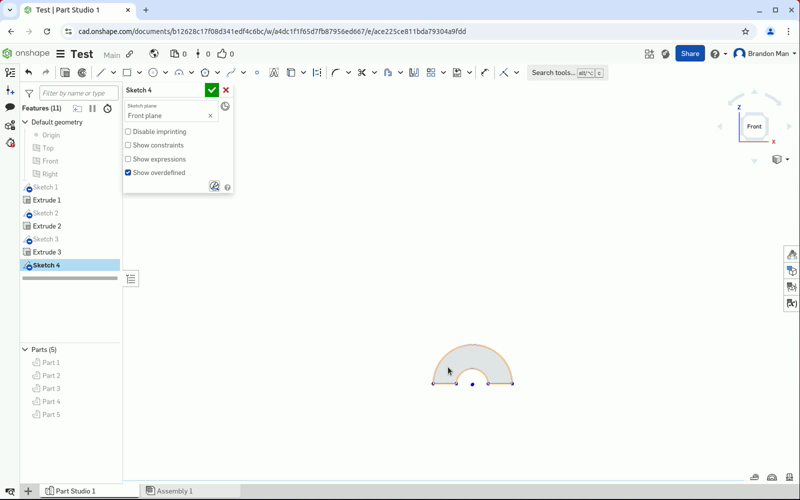
scroll(6)
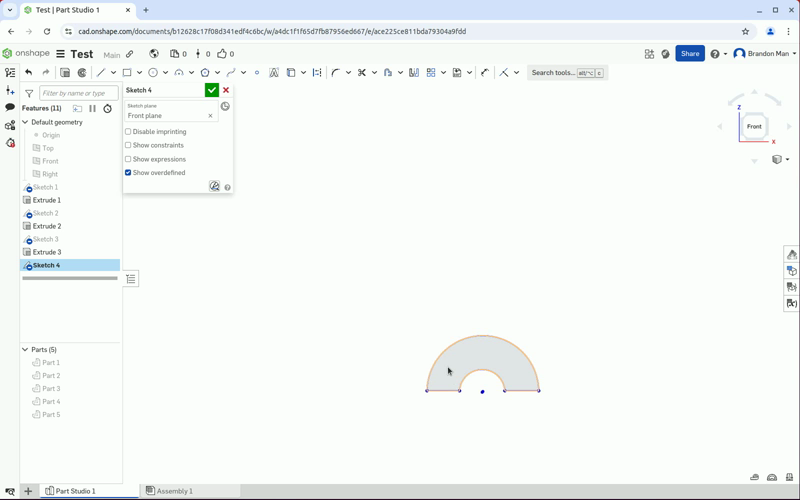
scroll(6)
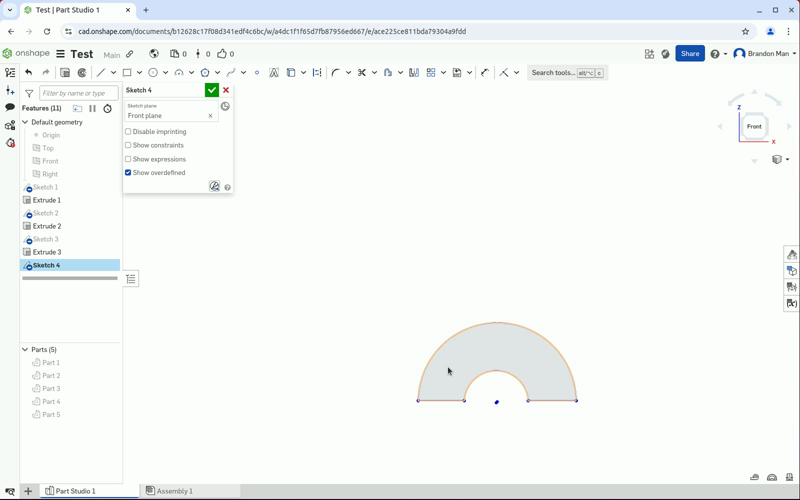
scroll(6)
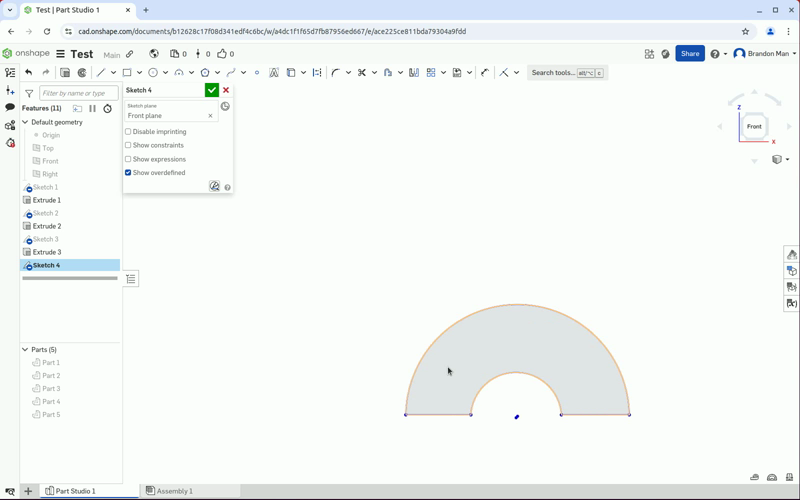
scroll(6)
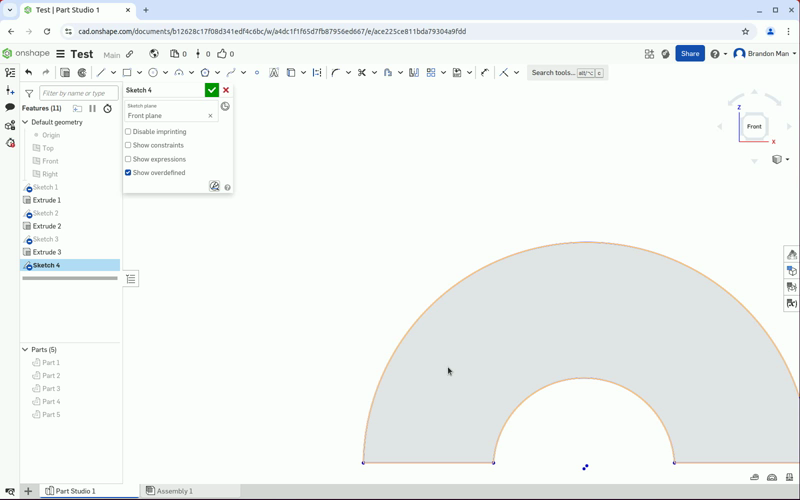
click(448, 366)
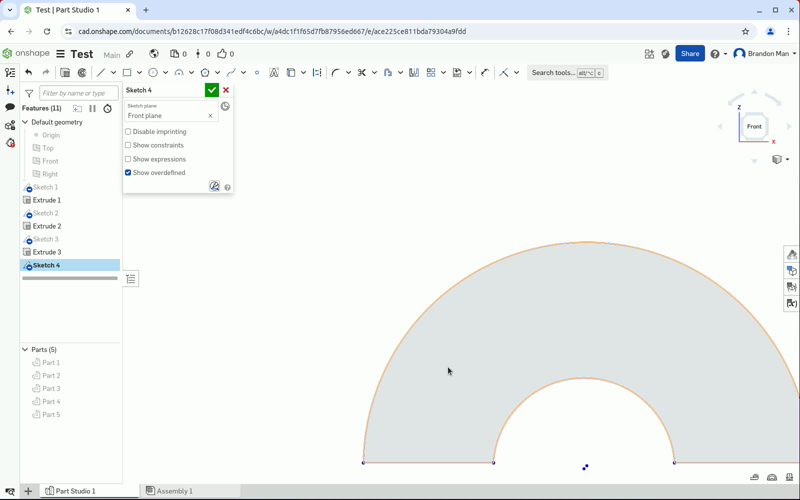
scroll(-6)
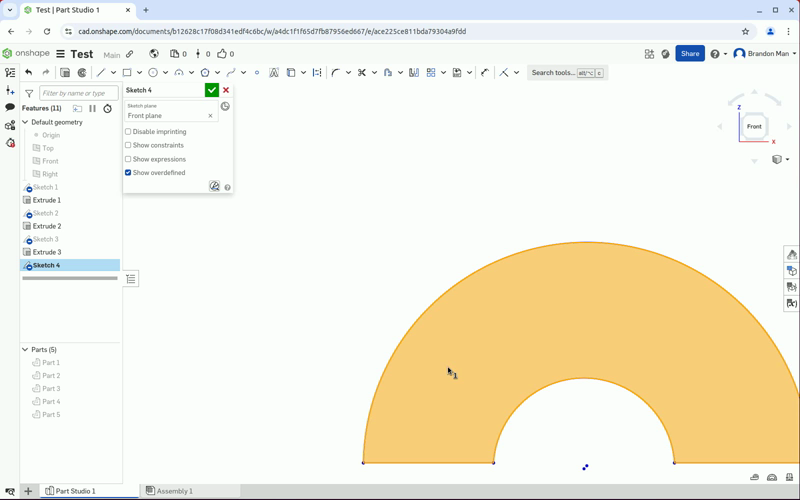
scroll(-6)
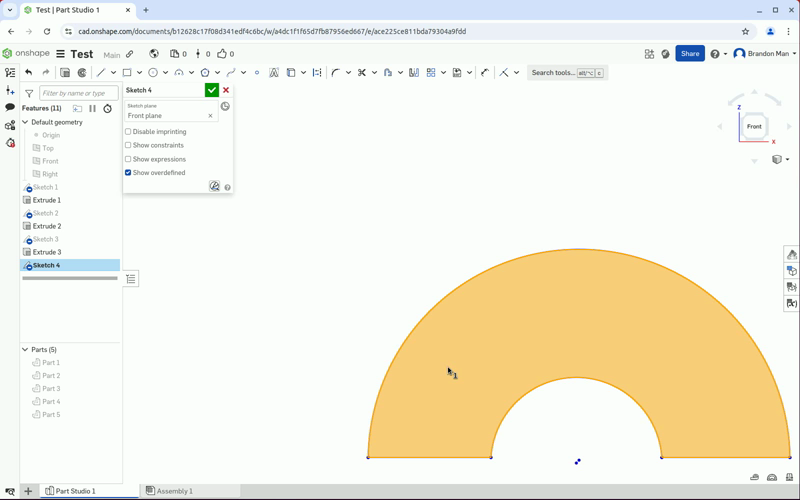
scroll(-6)
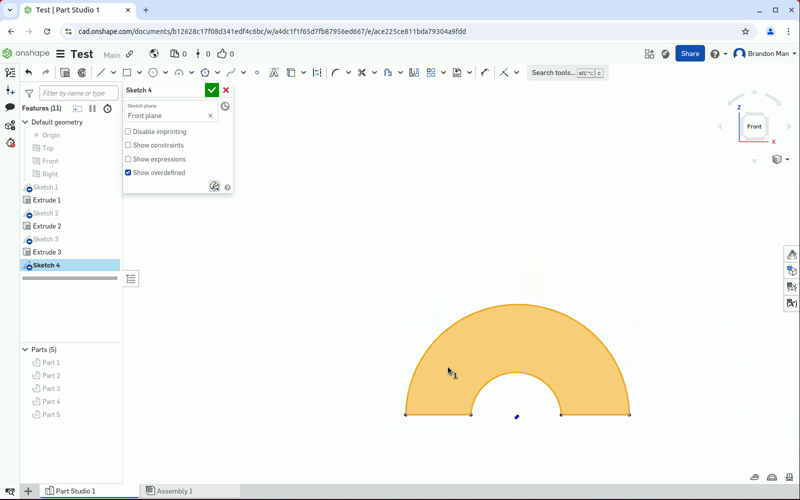
scroll(-6)
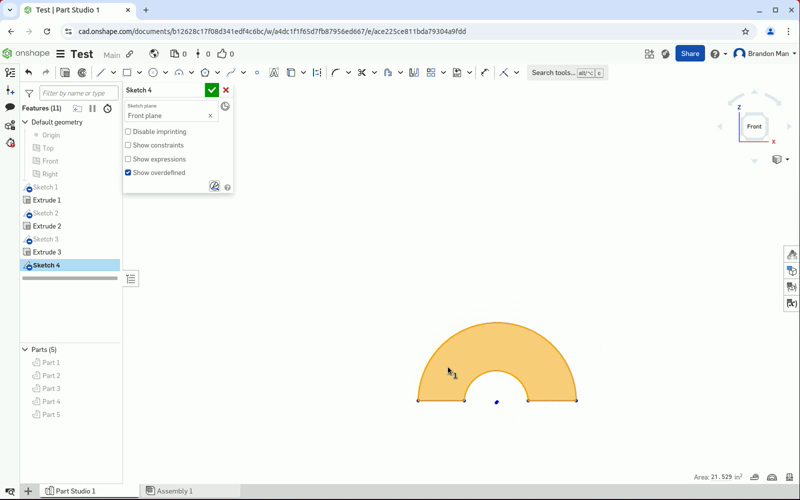
scroll(-6)
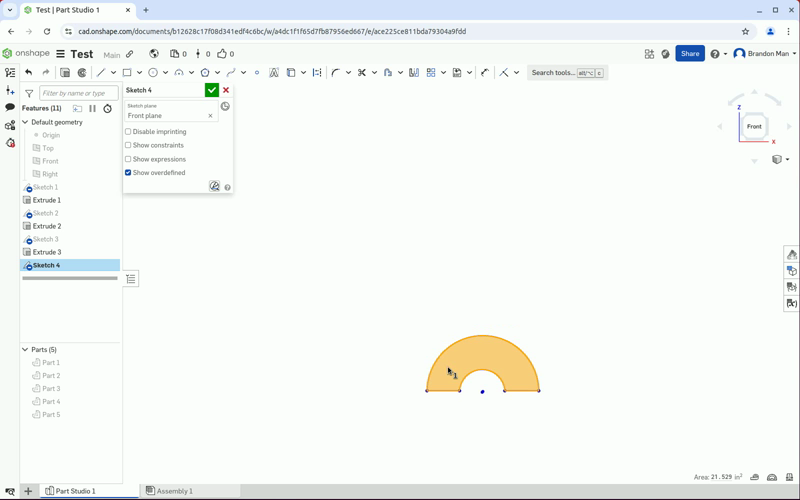
scroll(-6)
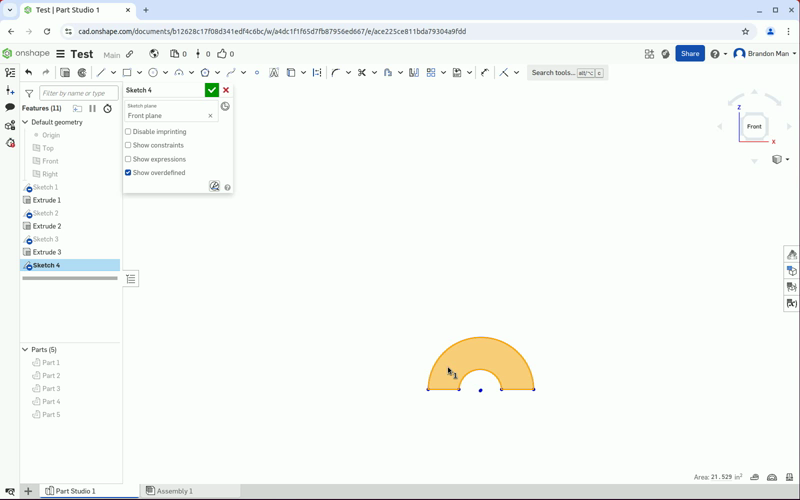
scroll(-6)
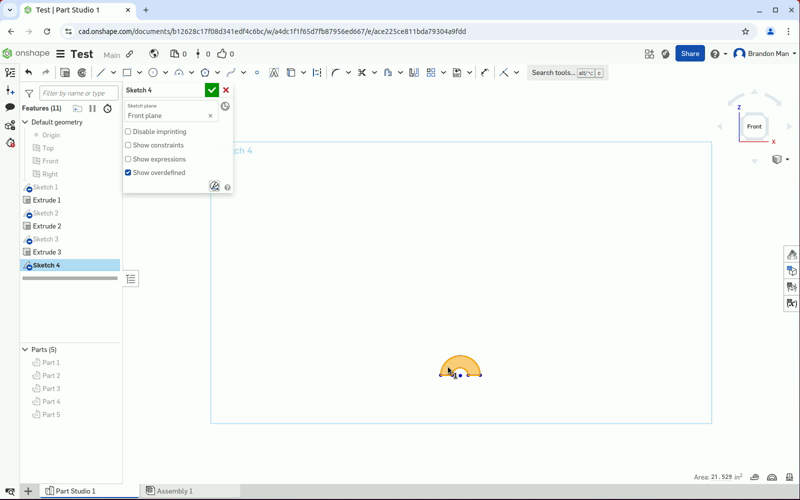
mouse_move(73, 352)
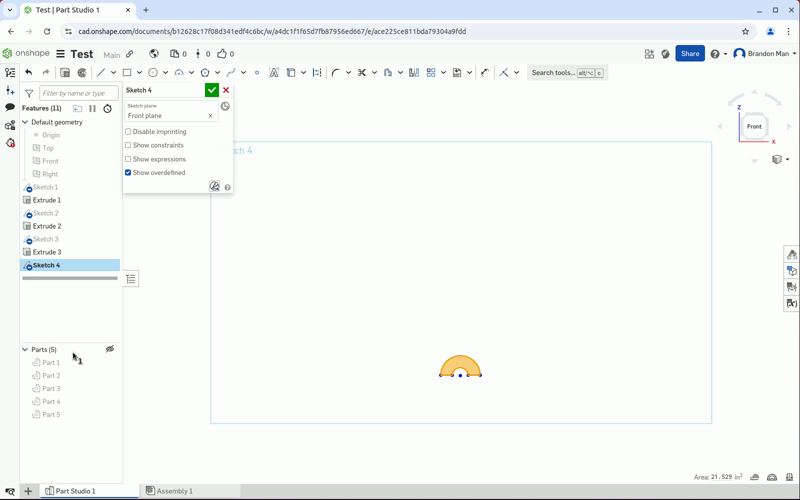
key(shift+y)
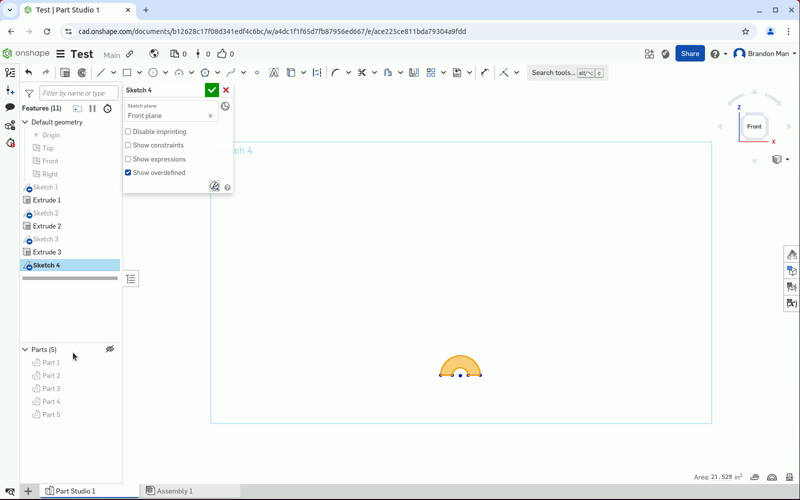
key(shift+e)
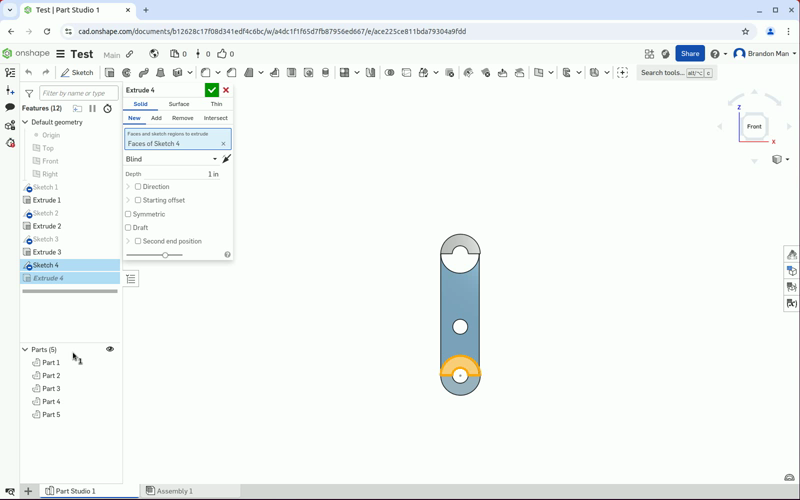
mouse_move(143, 106)
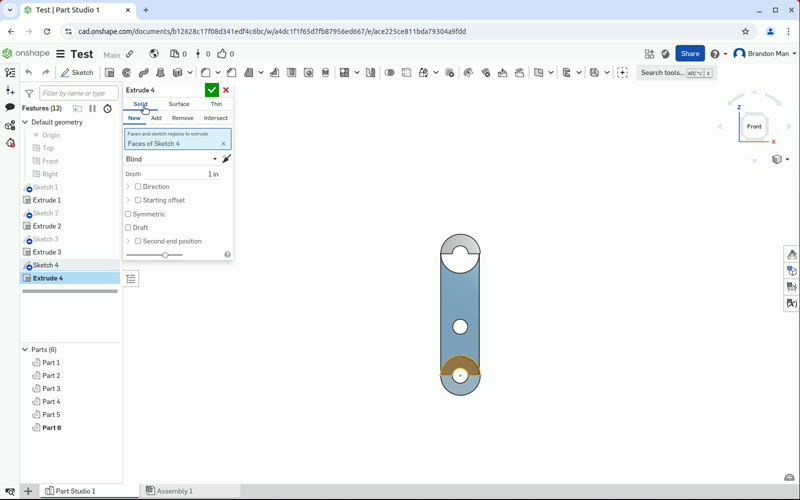
click(143, 106)
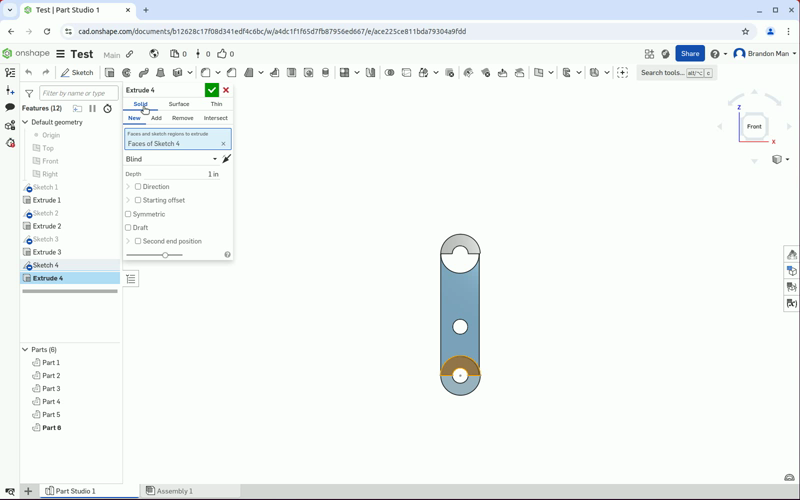
mouse_move(137, 120)
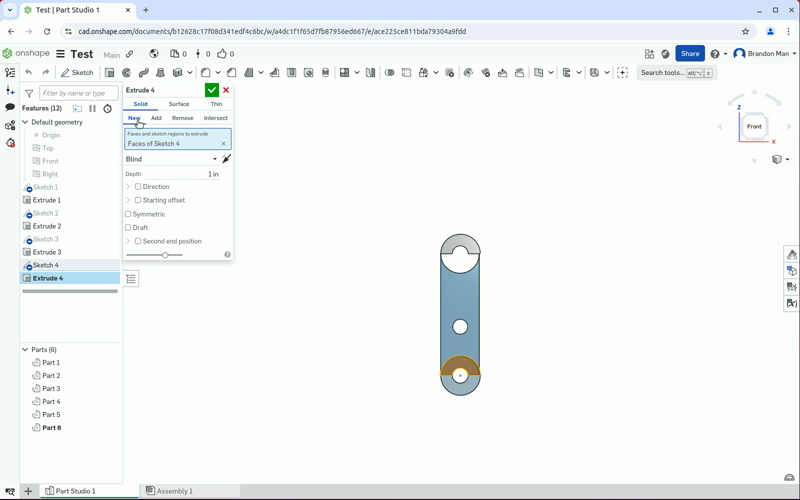
click(137, 120)
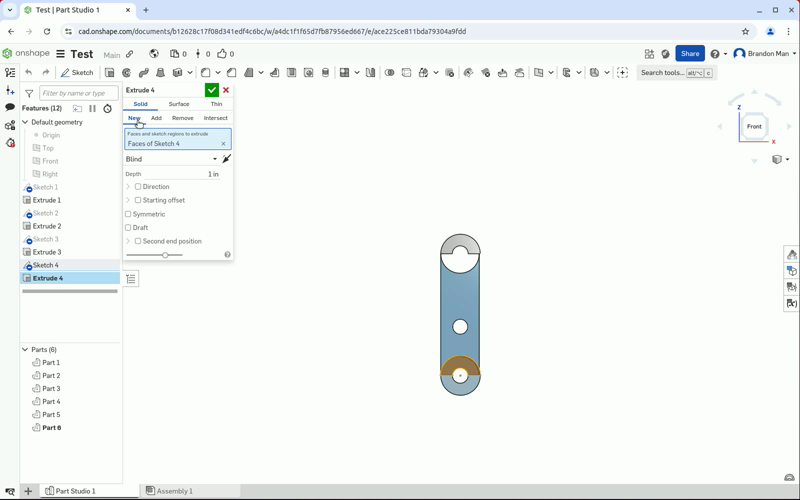
key(tab, 4)
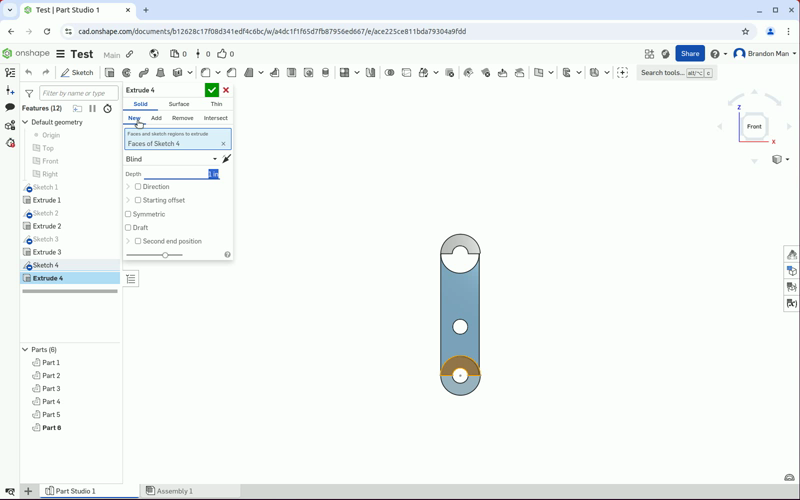
text(2.889)
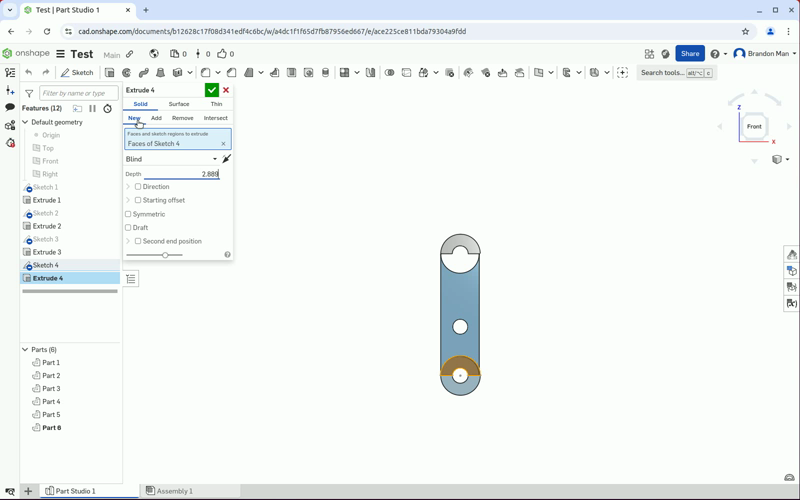
key(enter)
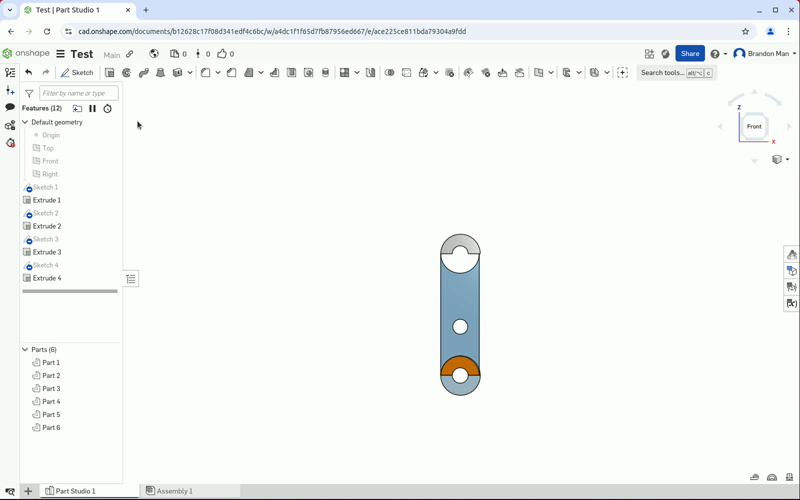
key(shift+h)
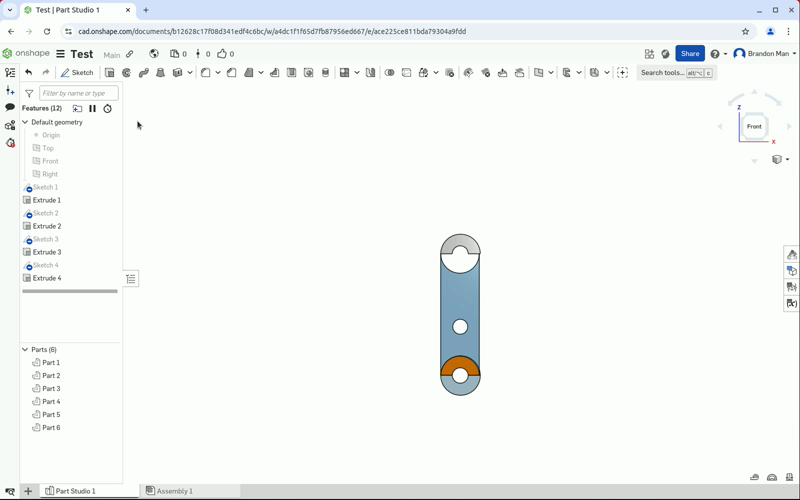
key(shift+h)
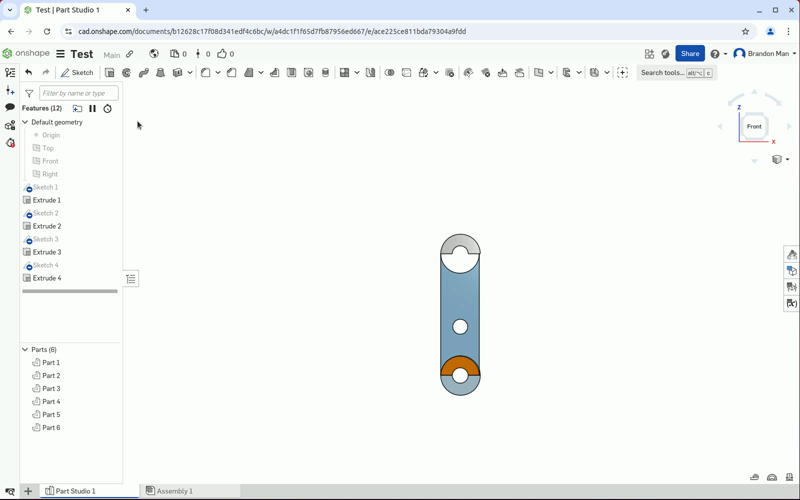
mouse_move(73, 189)
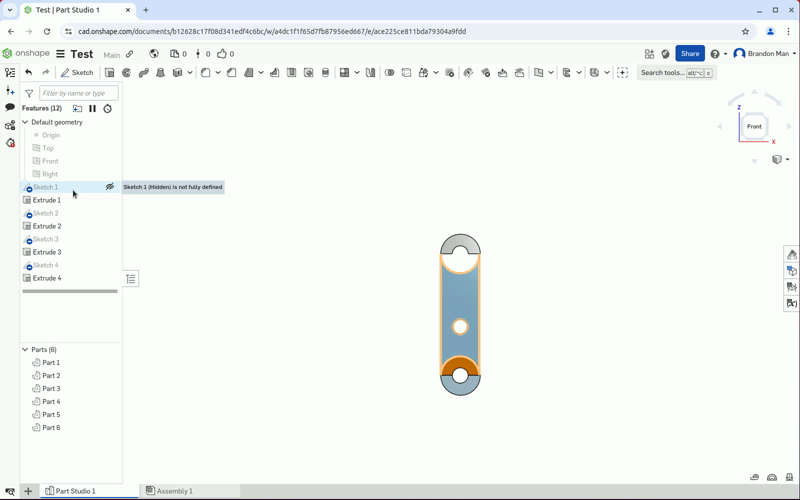
click(73, 189)
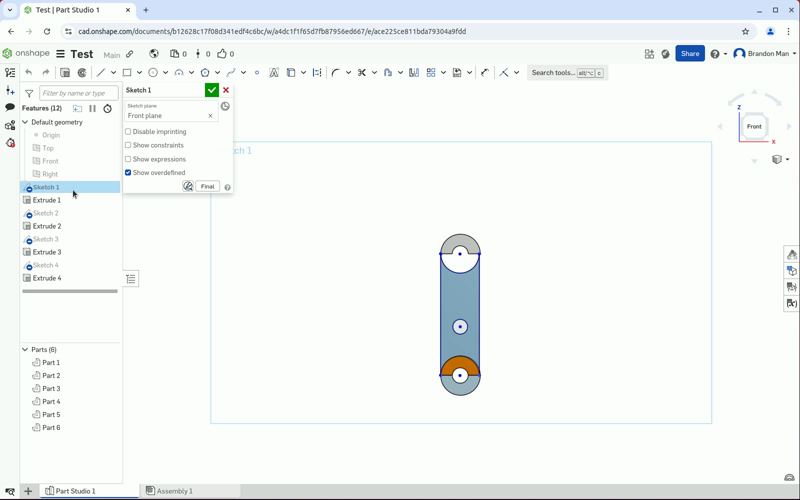
mouse_move(229, 92)
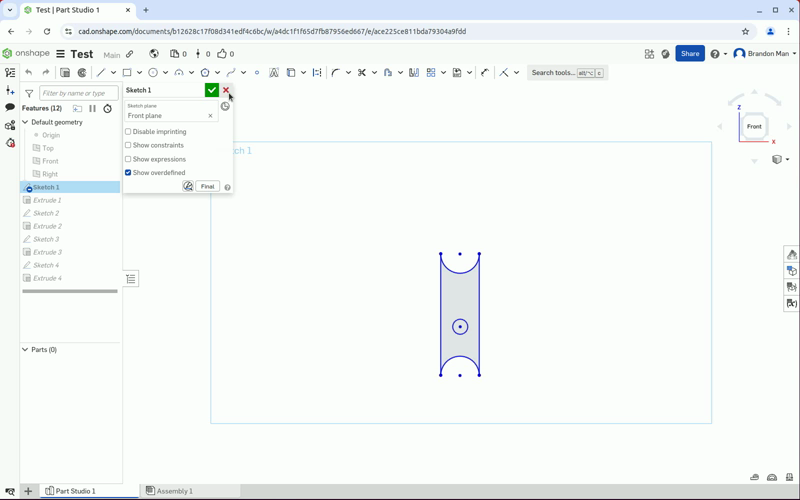
click(229, 92)
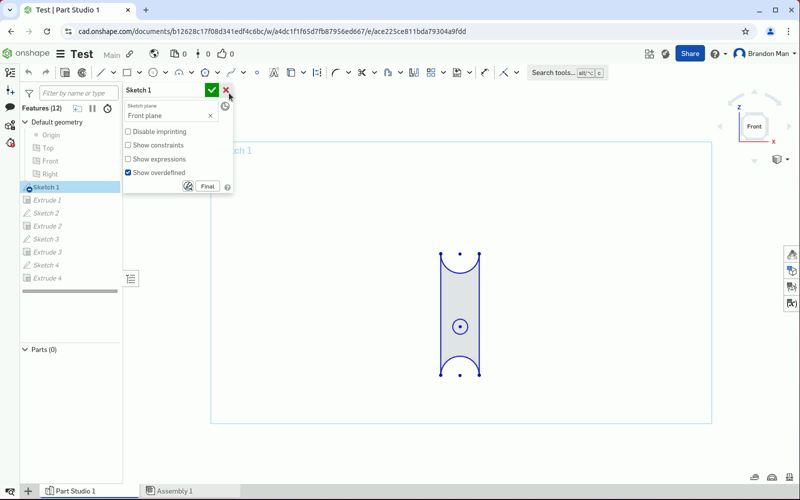
key(shift+s)
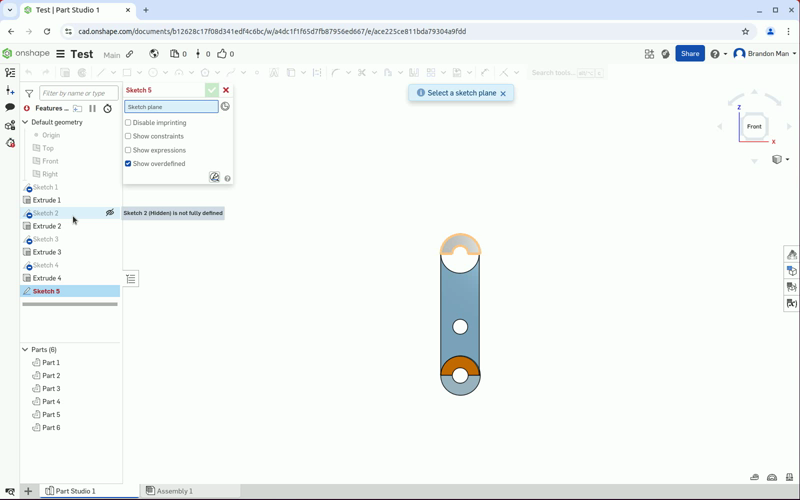
scroll(3)
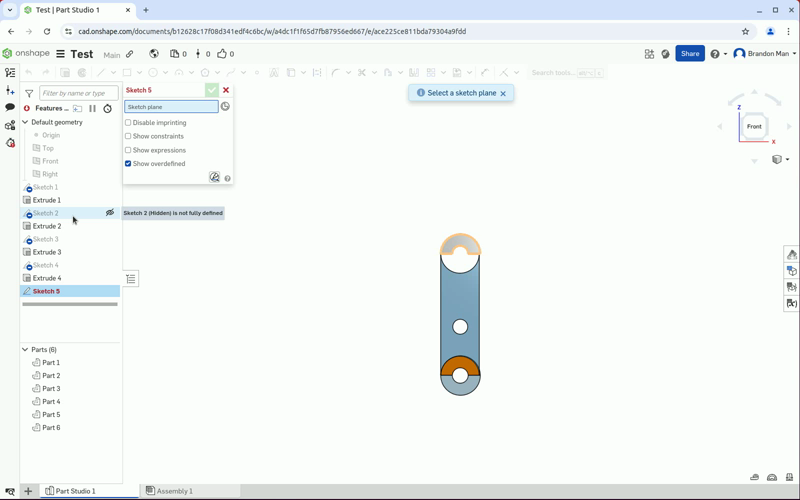
mouse_move(73, 163)
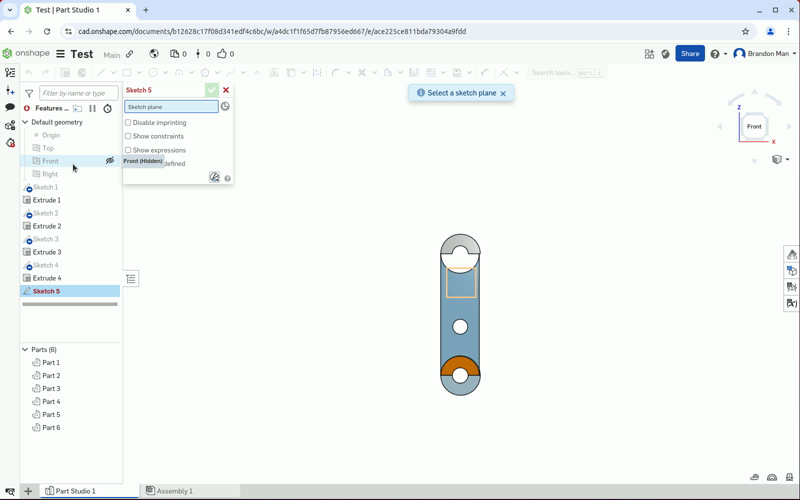
click(73, 163)
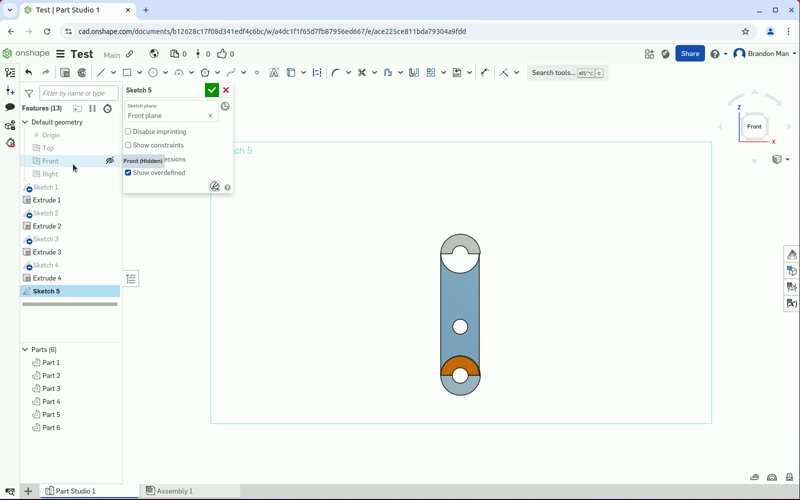
mouse_move(73, 352)
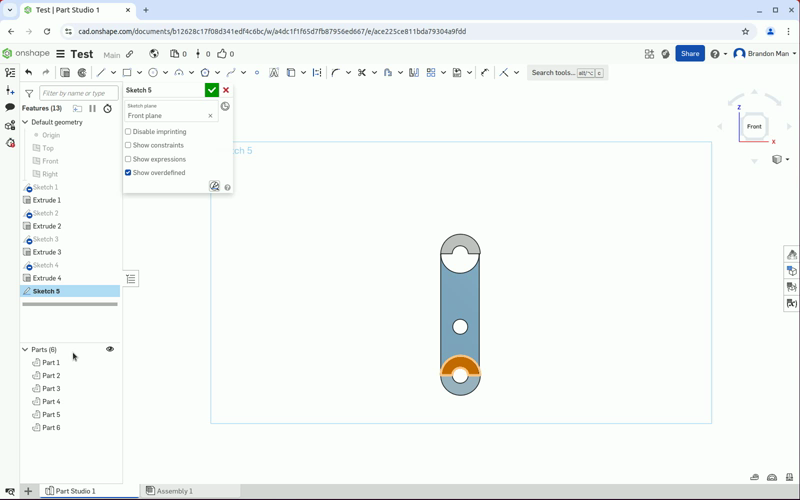
key(y)
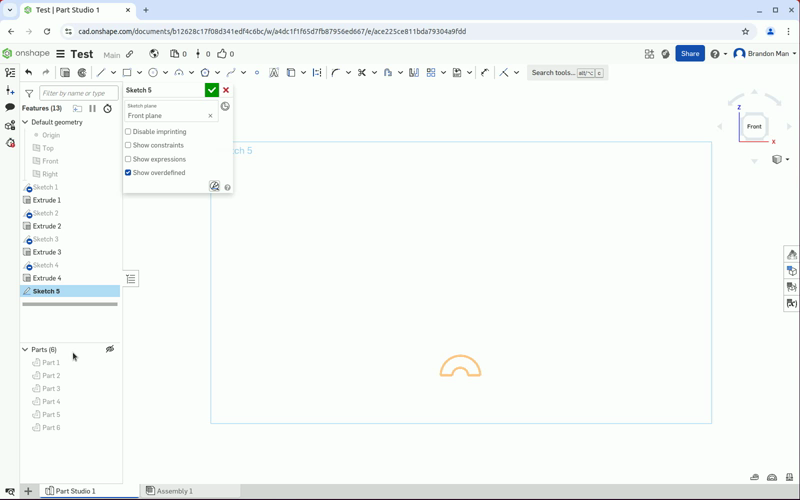
key(a)
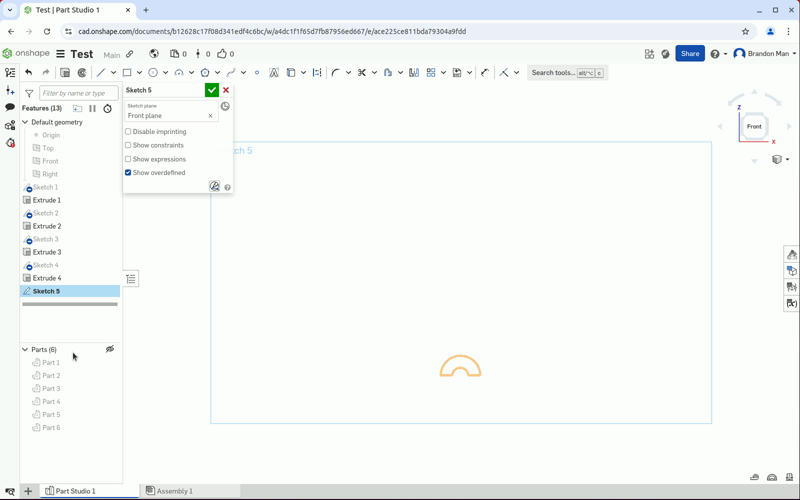
key_down(shift)
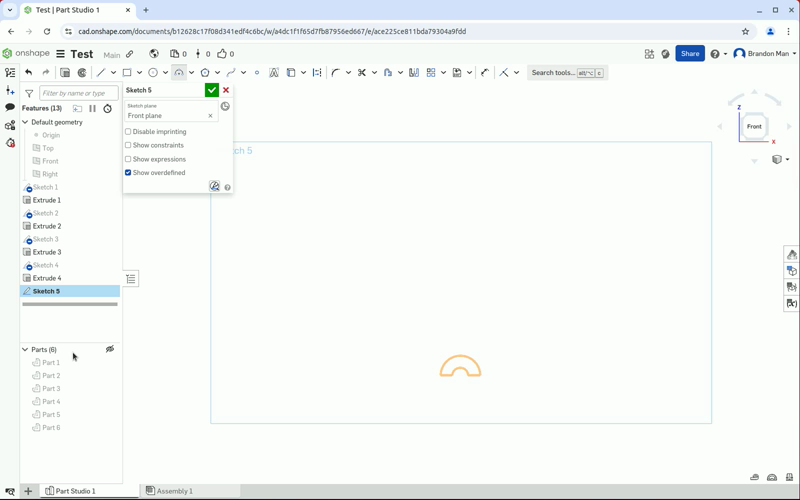
mouse_move(440, 253)
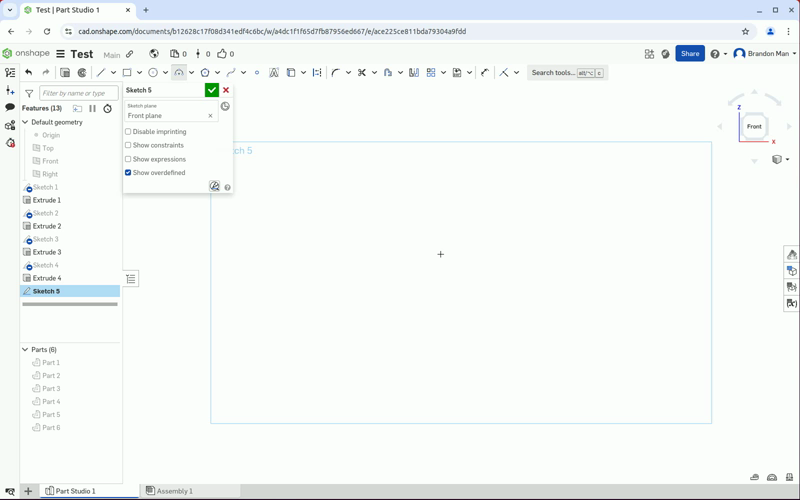
click(440, 253)
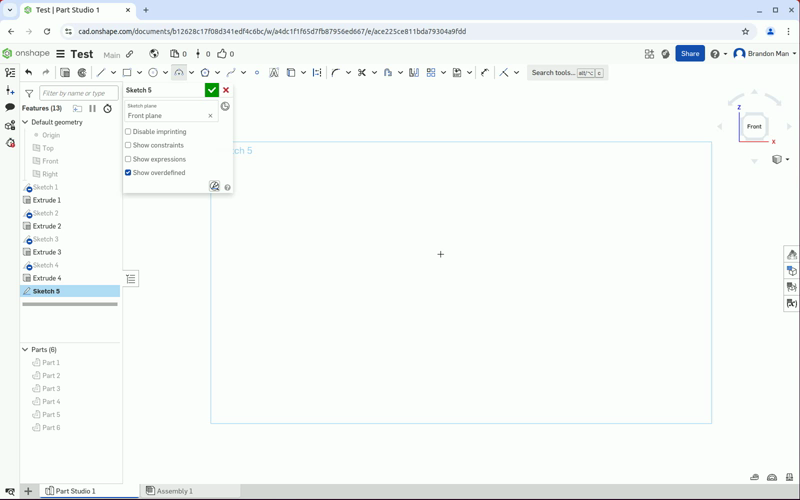
key_up(shift)
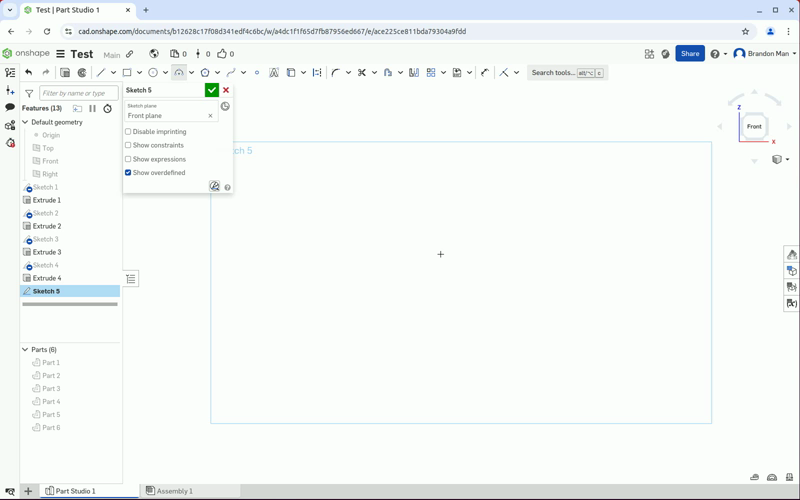
key_down(shift)
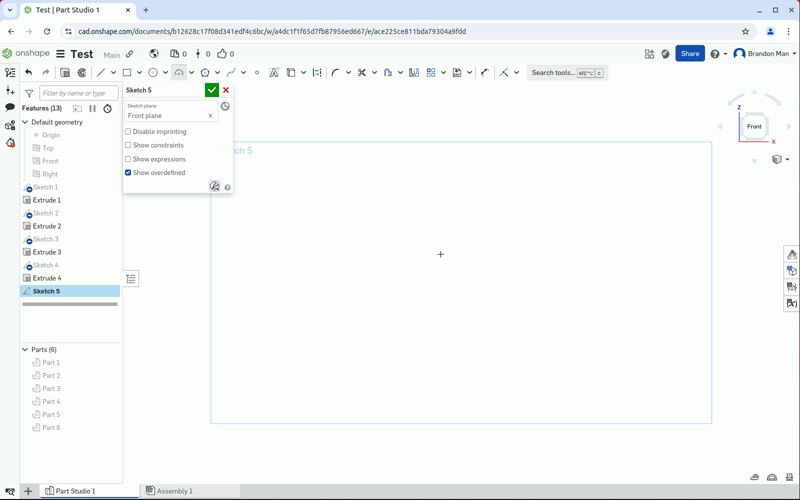
mouse_move(480, 253)
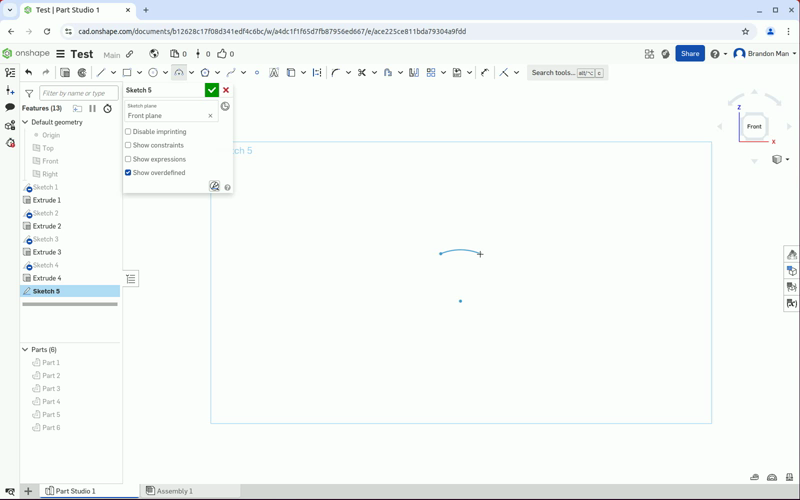
click(480, 253)
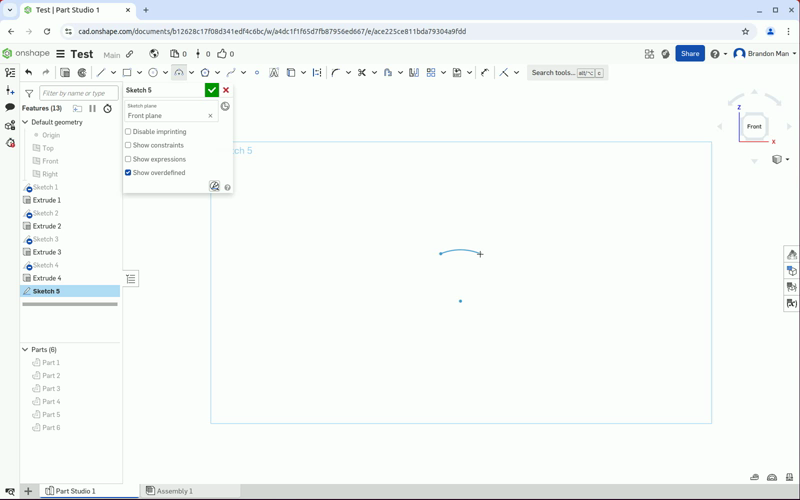
mouse_move(460, 273)
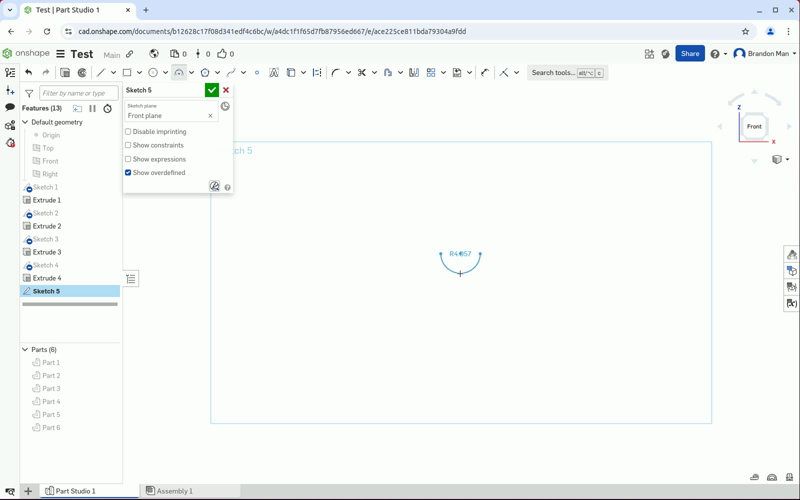
click(460, 273)
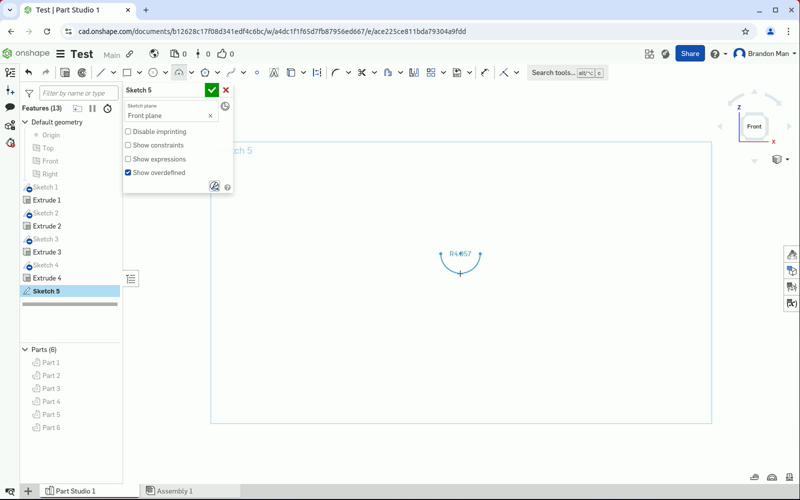
key_up(shift)
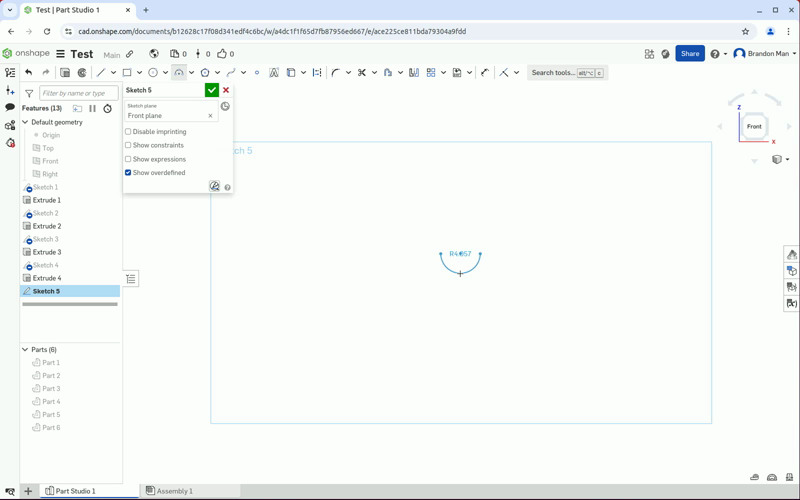
key(esc)
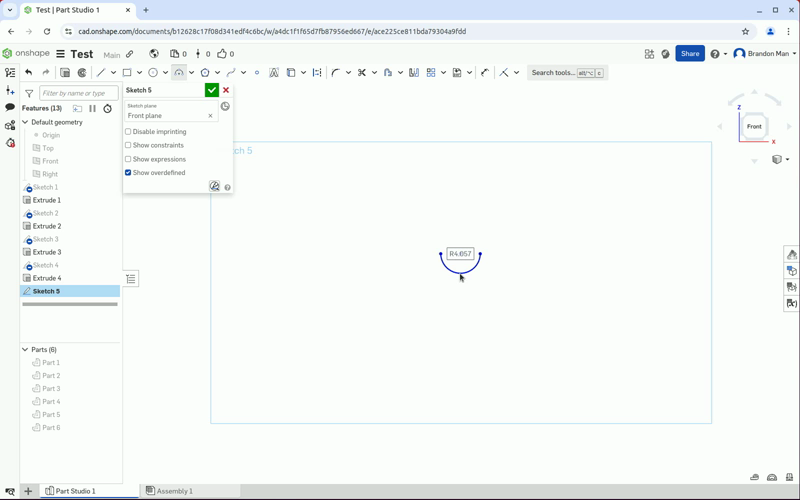
key(l)
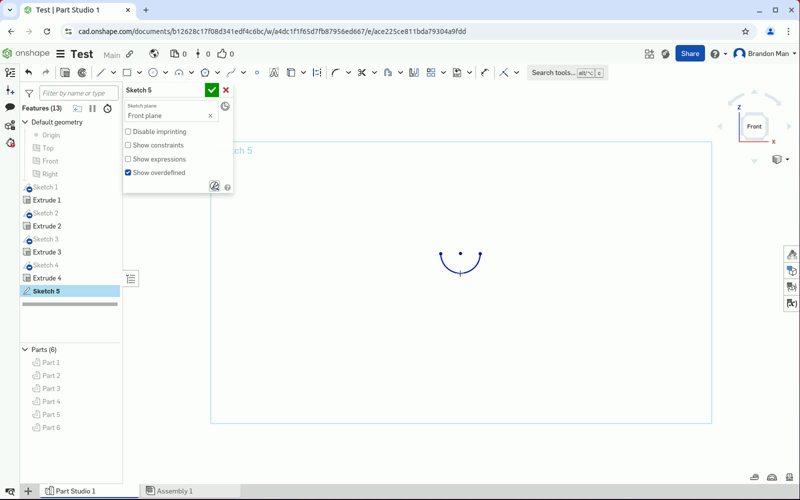
mouse_move(480, 253)
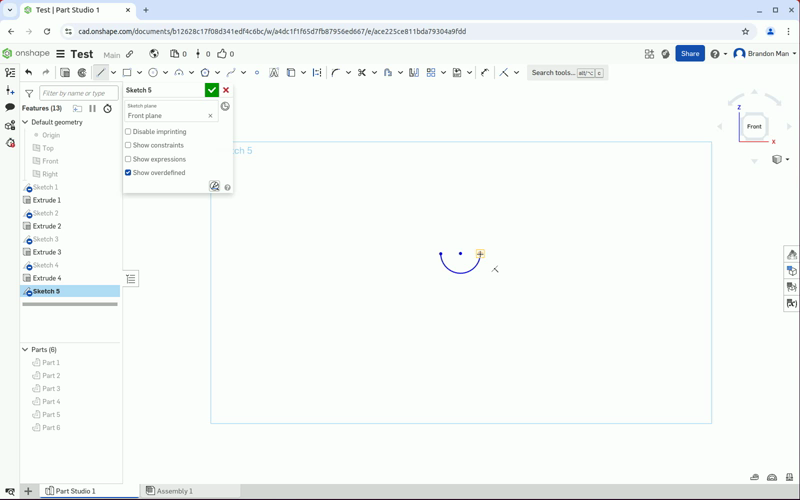
click(480, 253)
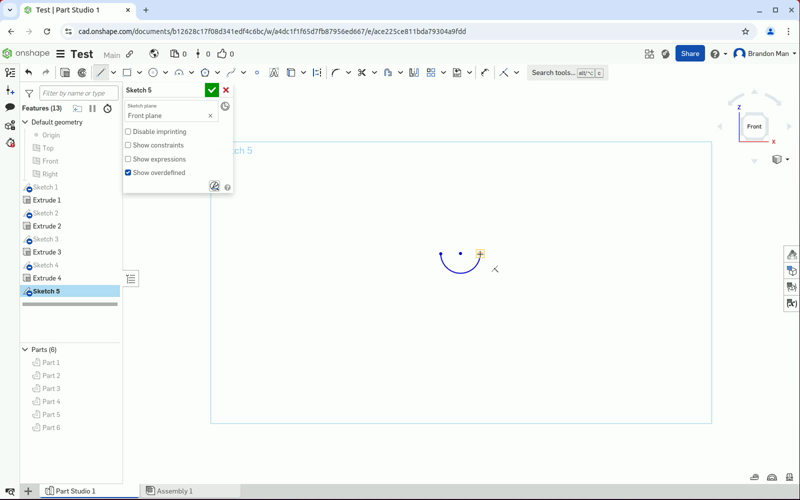
key_down(shift)
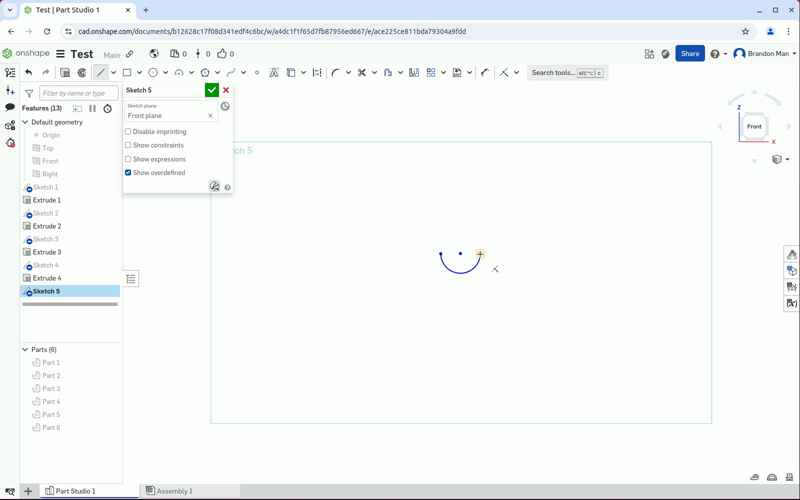
mouse_move(510, 253)
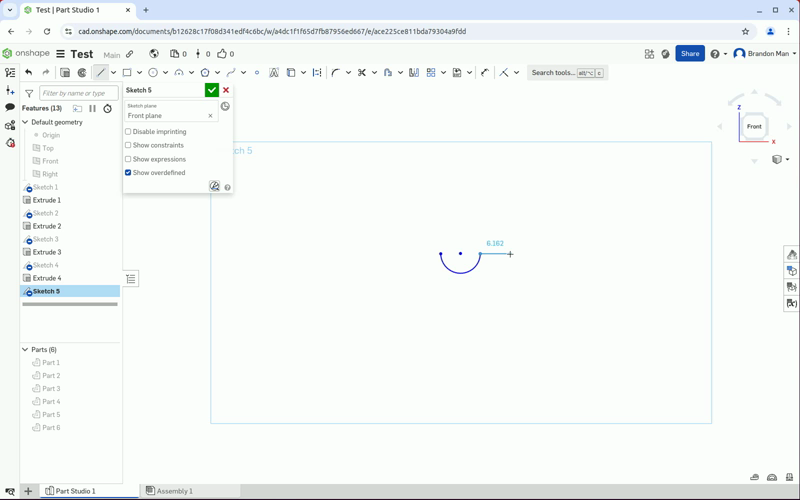
mouse_move(468, 253)
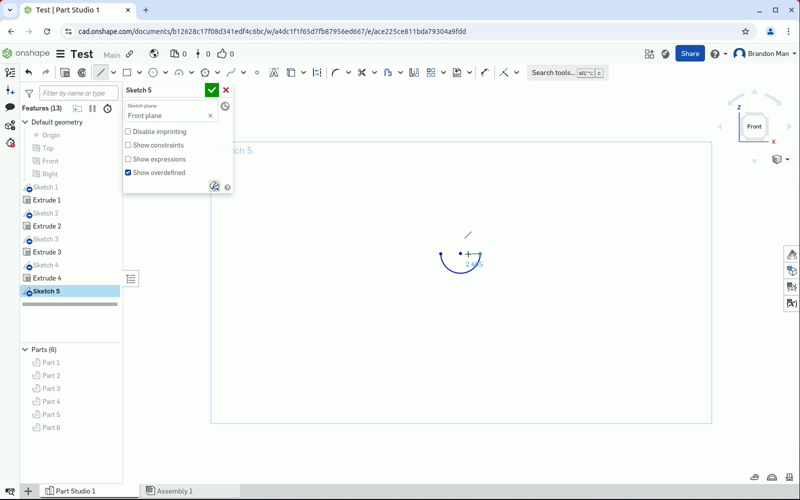
click(468, 253)
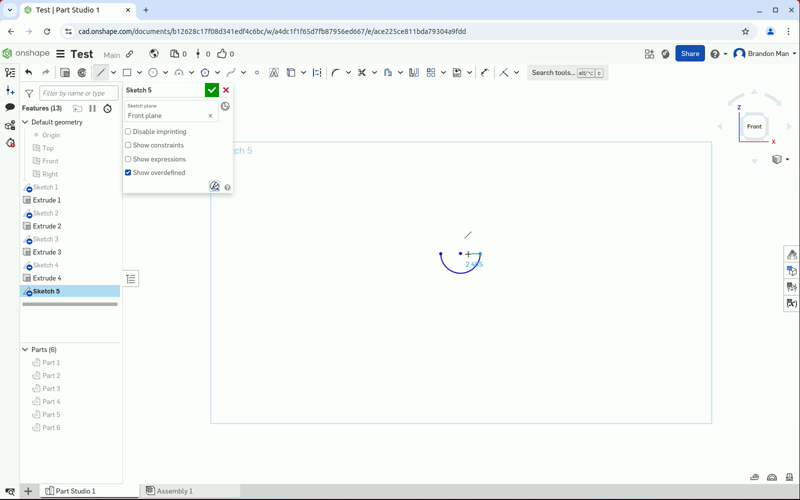
key_up(shift)
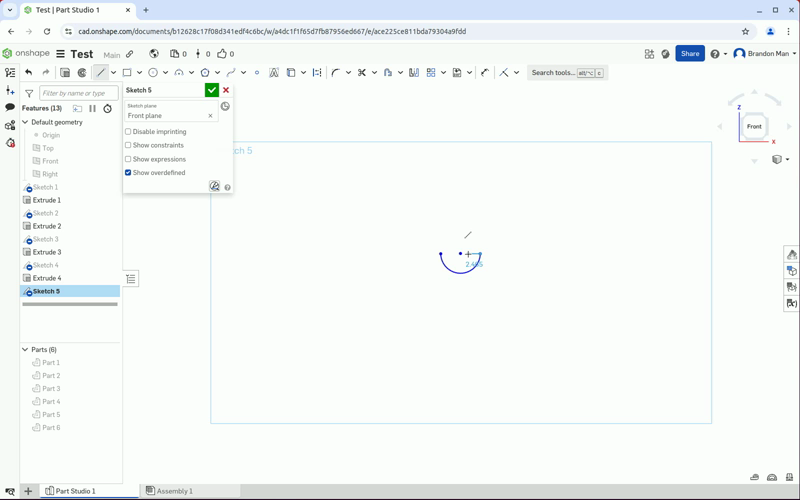
key(esc)
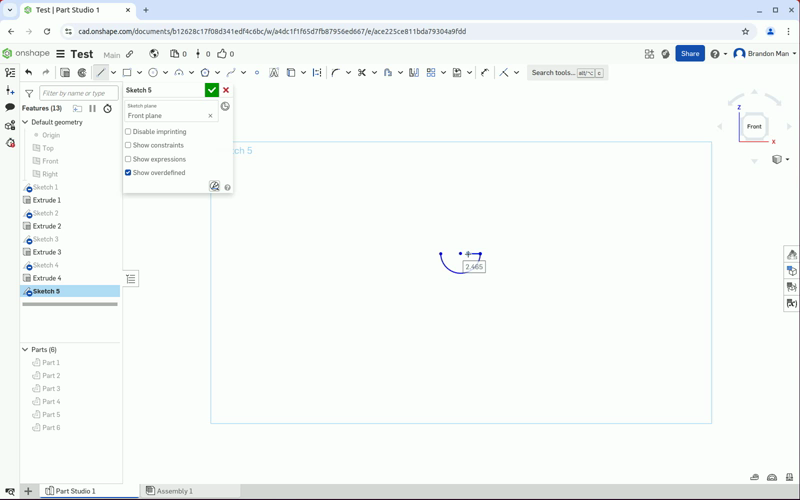
key(a)
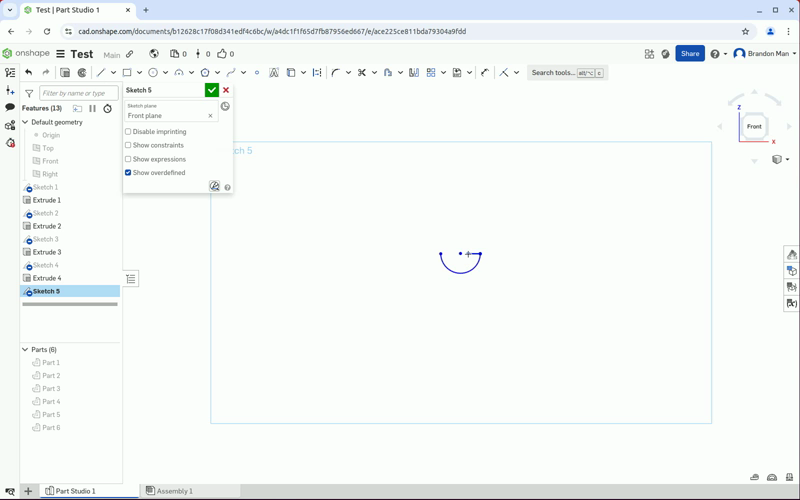
mouse_move(468, 253)
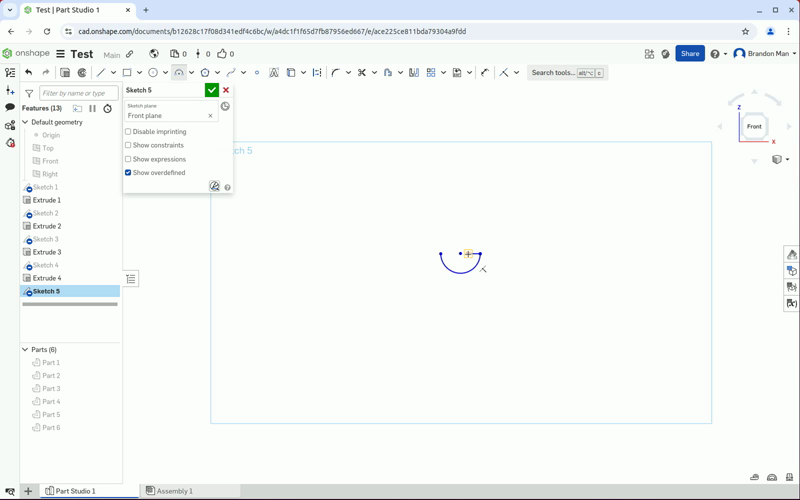
click(468, 253)
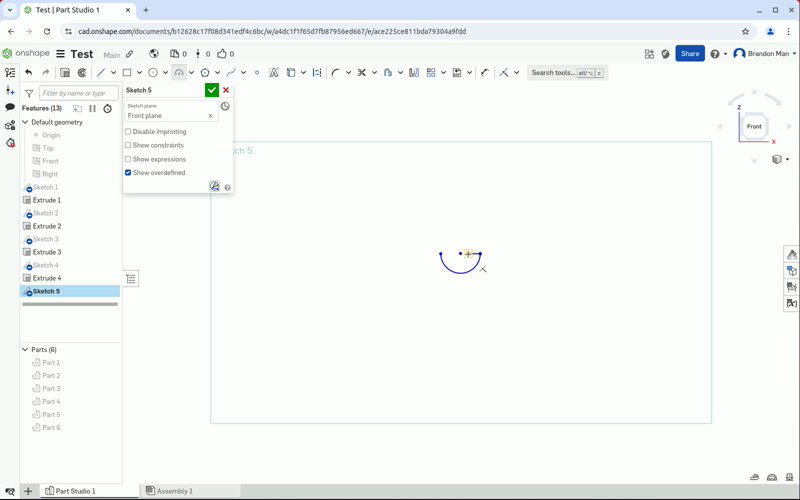
key_down(shift)
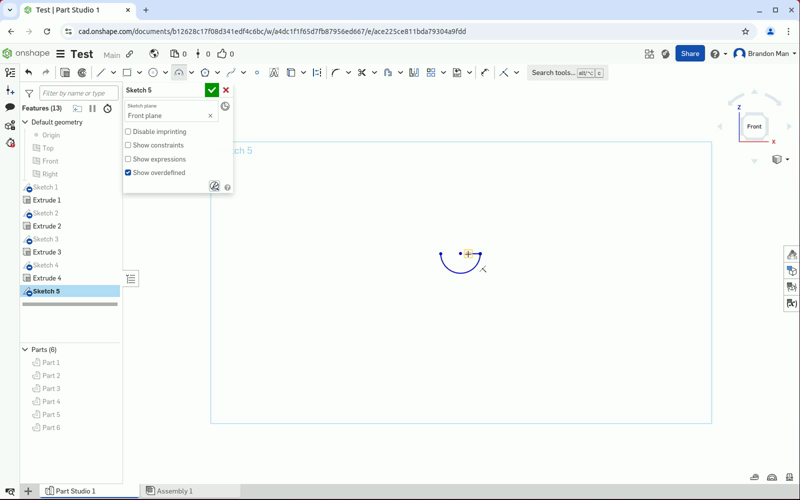
mouse_move(452, 253)
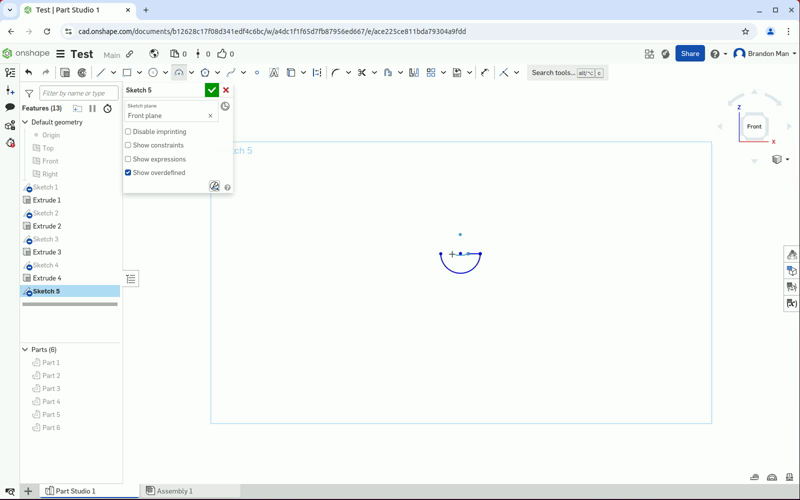
click(452, 253)
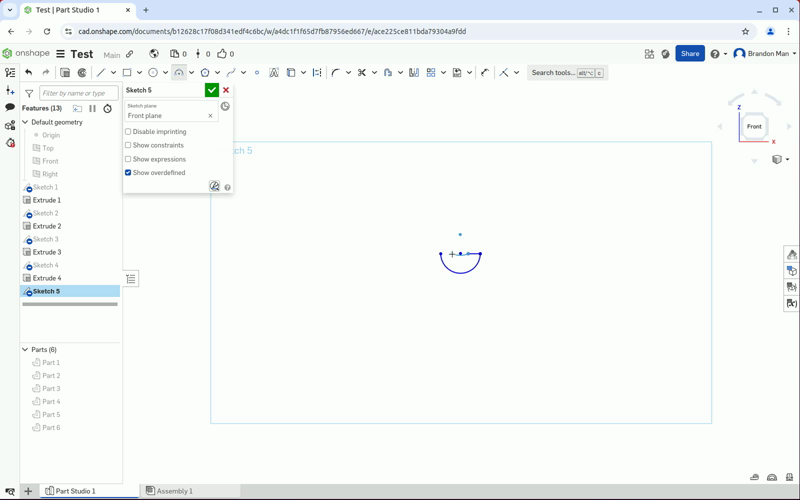
mouse_move(460, 261)
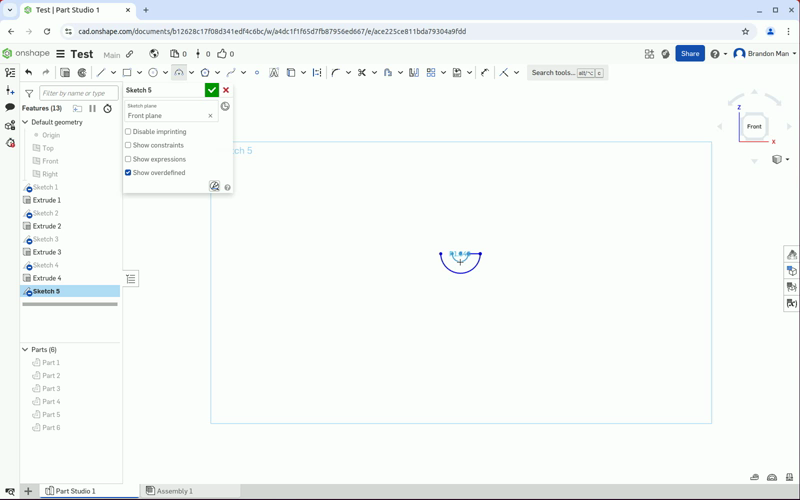
click(460, 261)
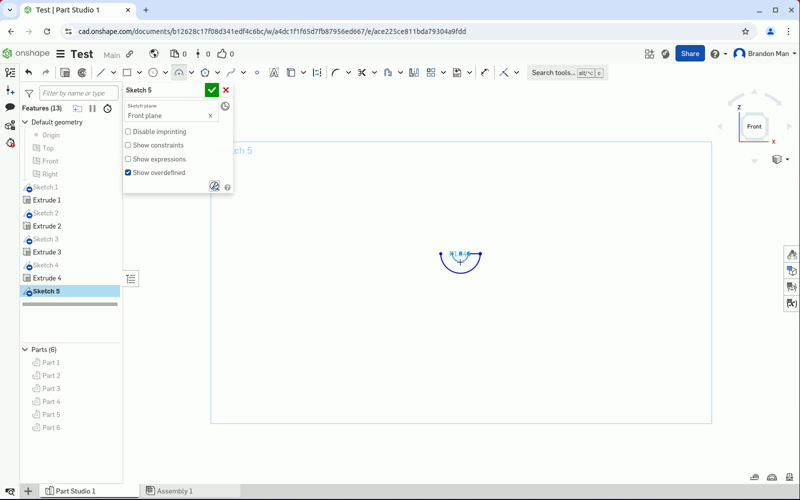
key_up(shift)
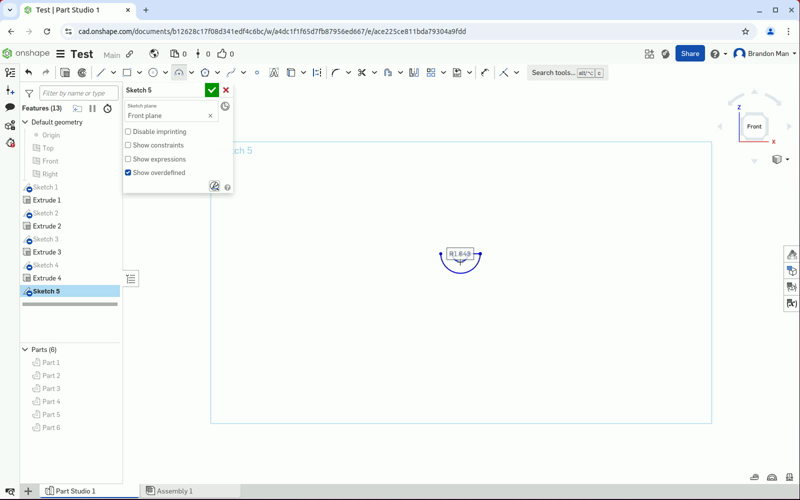
key(esc)
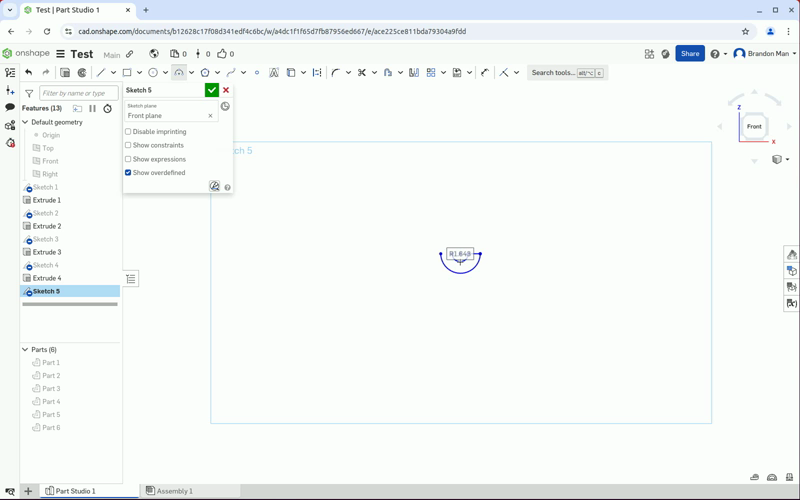
key(l)
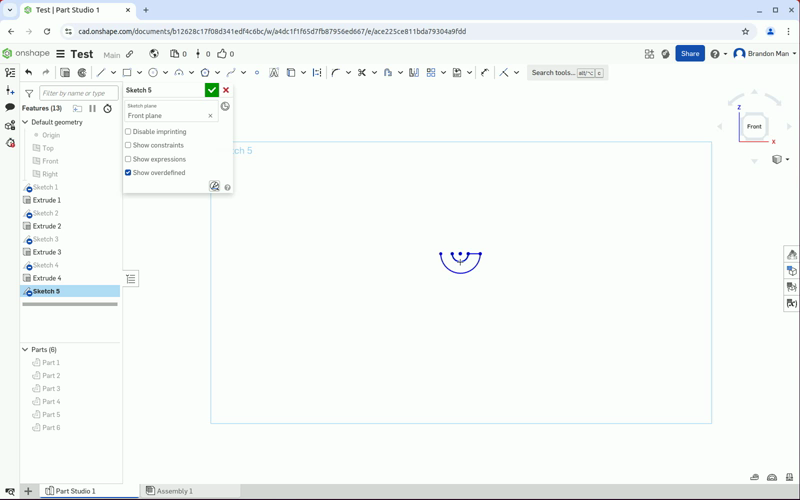
mouse_move(452, 253)
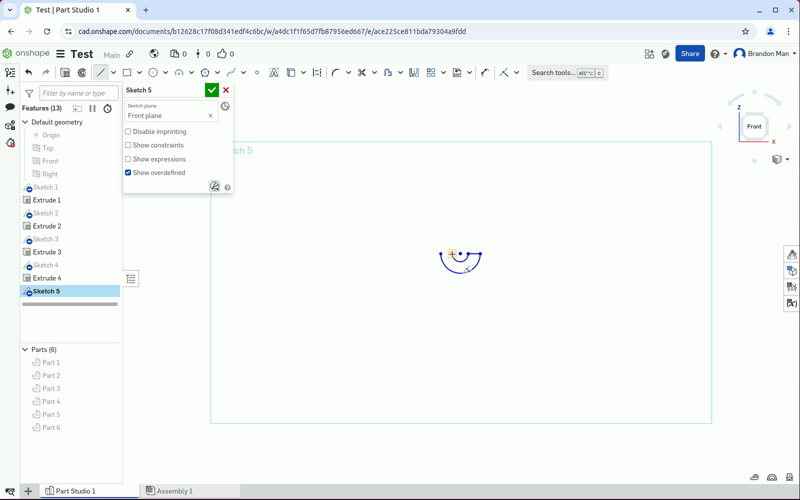
click(452, 253)
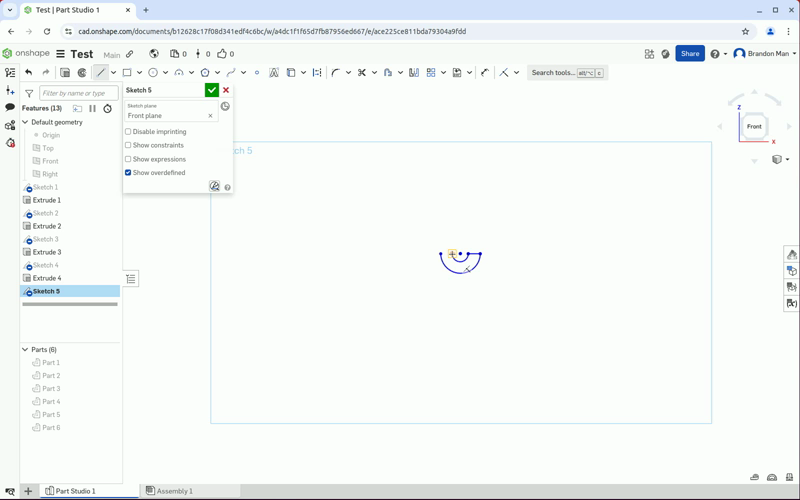
mouse_move(482, 253)
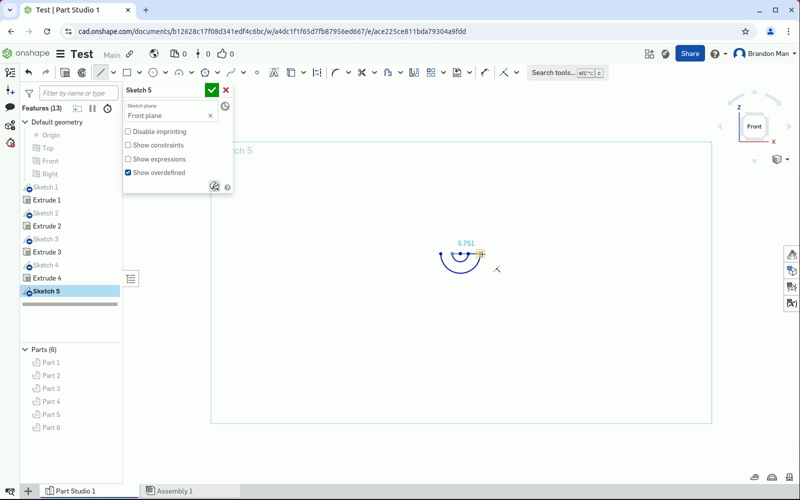
key_down(shift)
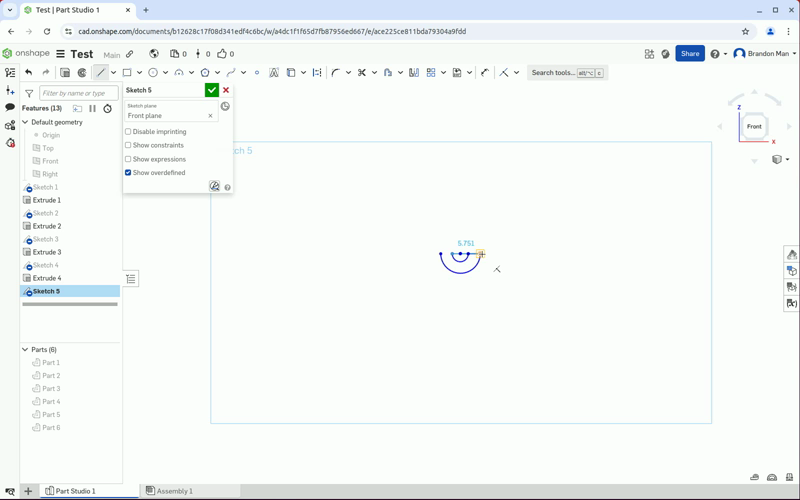
mouse_move(440, 253)
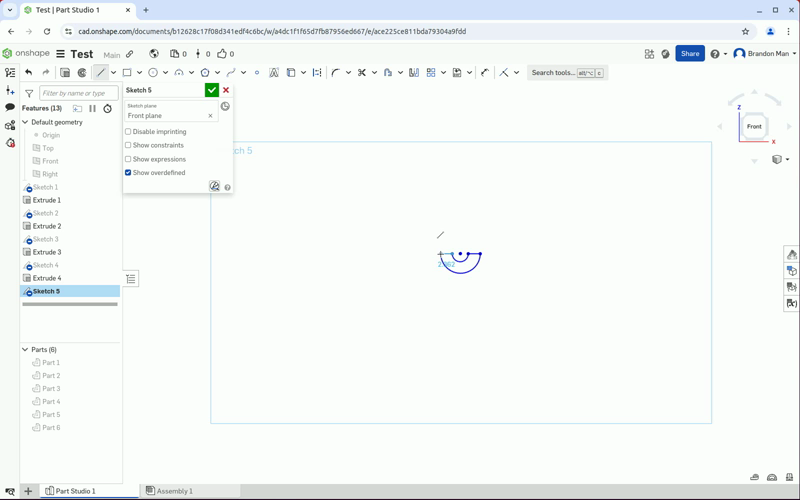
key_up(shift)
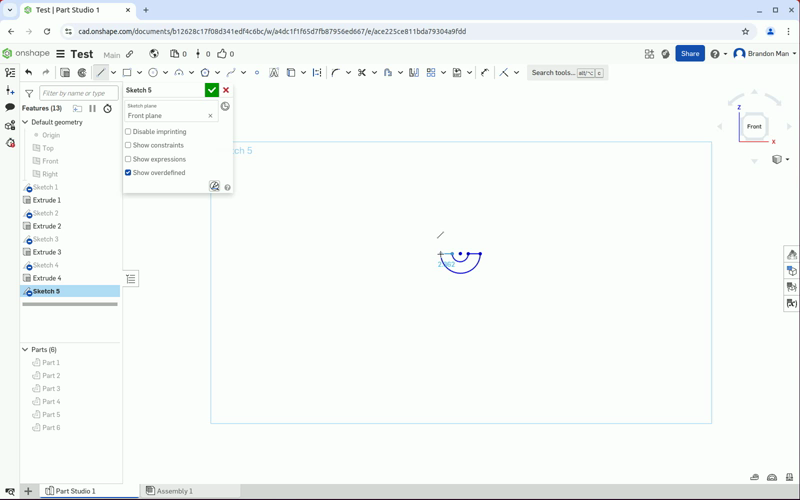
click(440, 253)
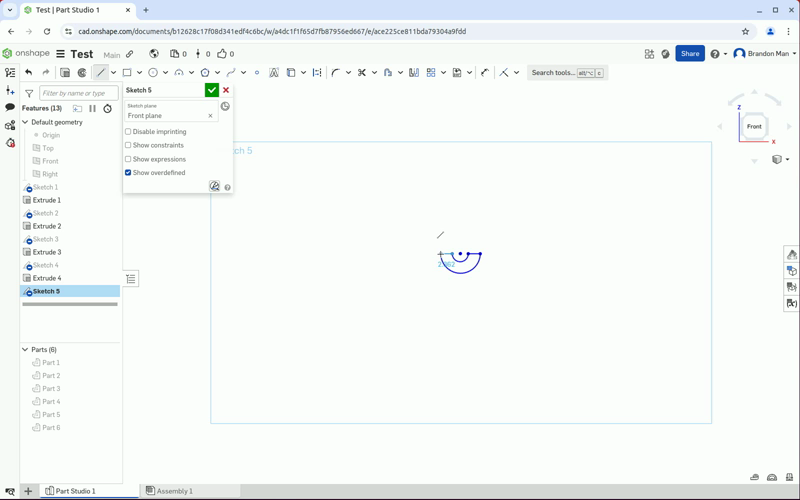
key(esc)
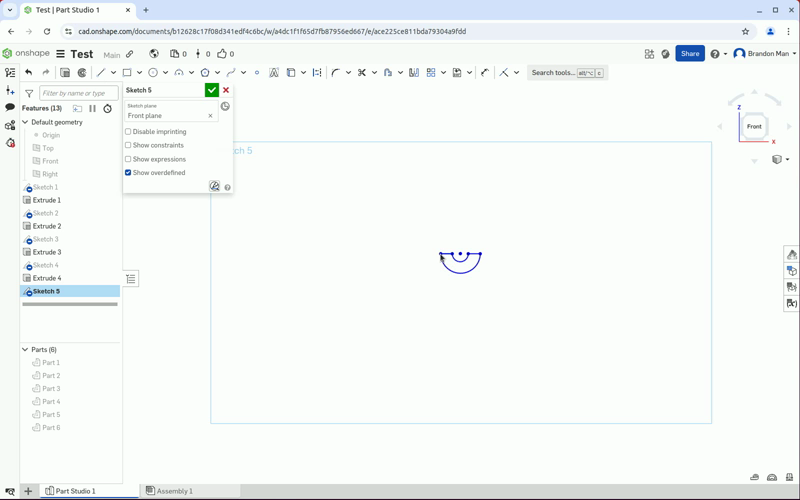
mouse_move(463, 269)
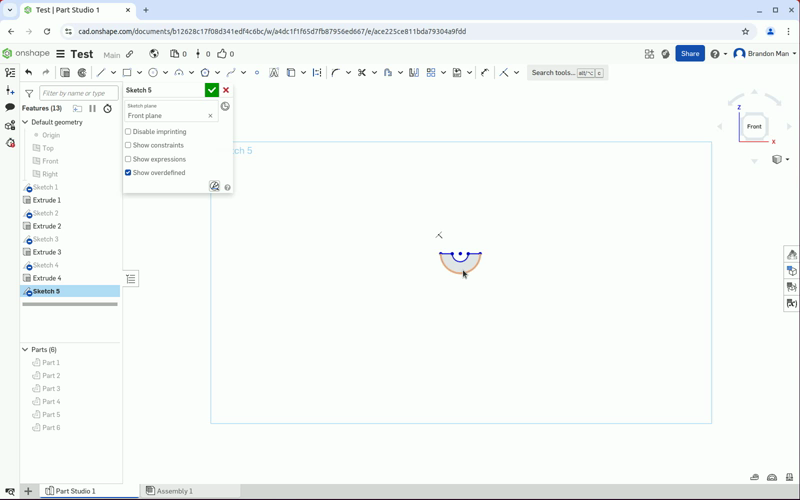
scroll(6)
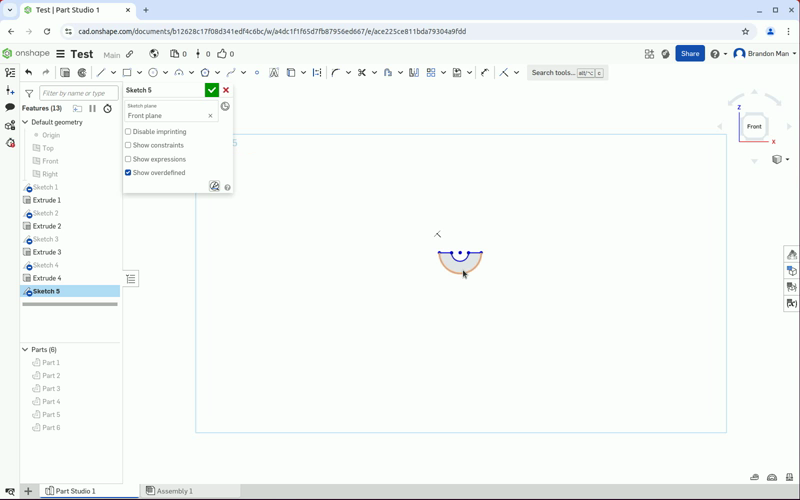
scroll(6)
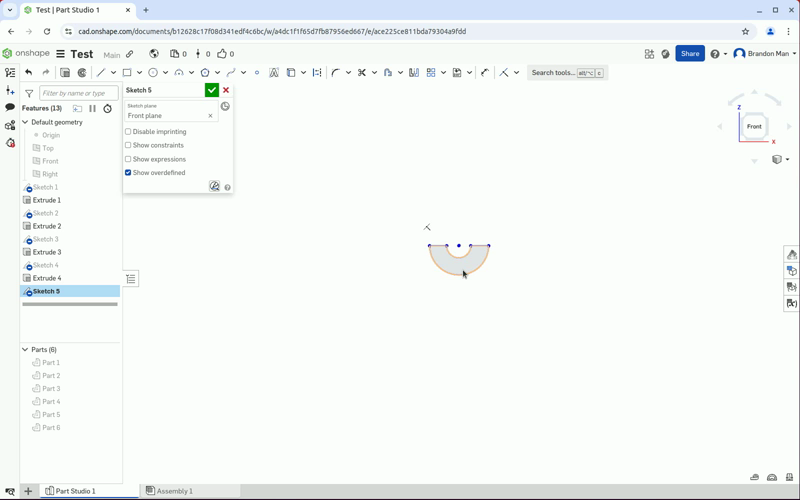
scroll(6)
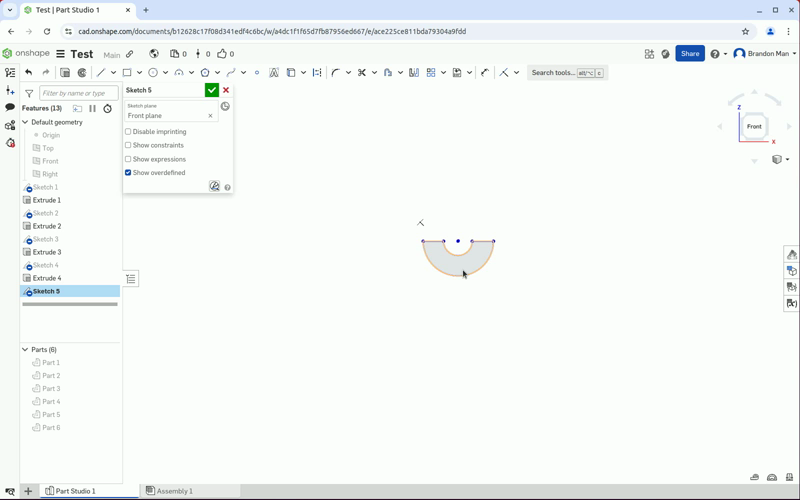
scroll(6)
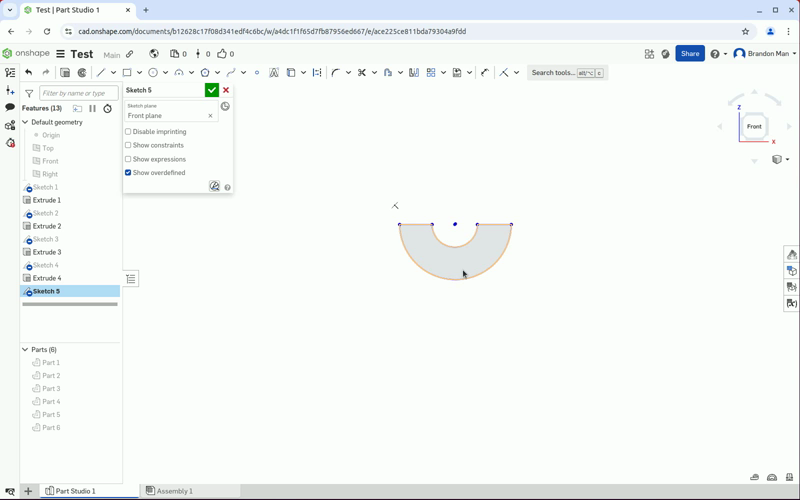
scroll(6)
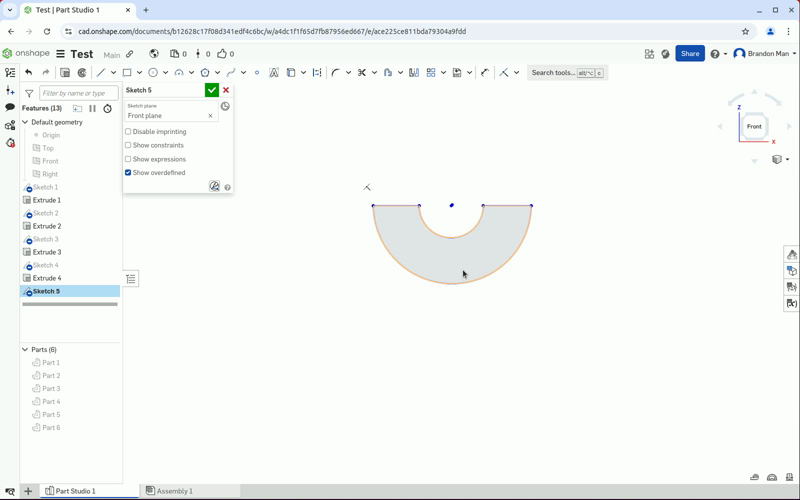
scroll(6)
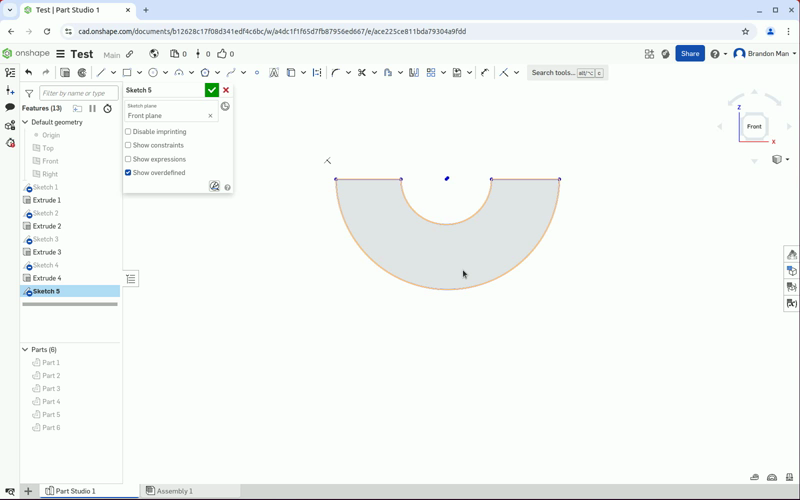
scroll(6)
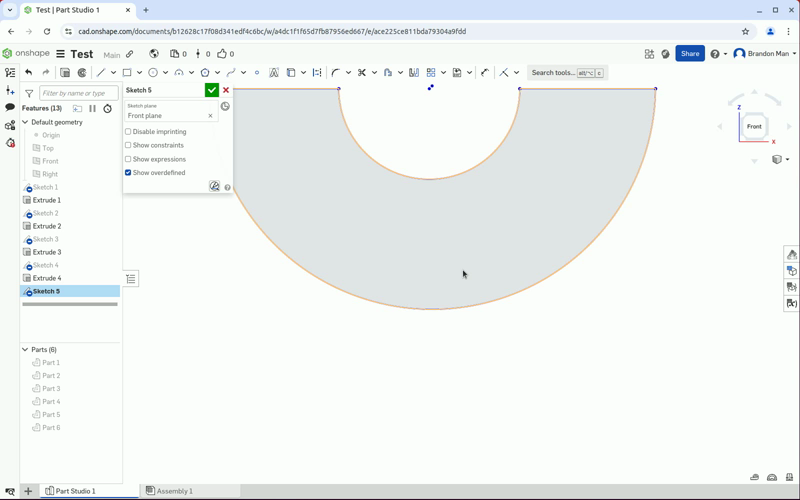
click(463, 269)
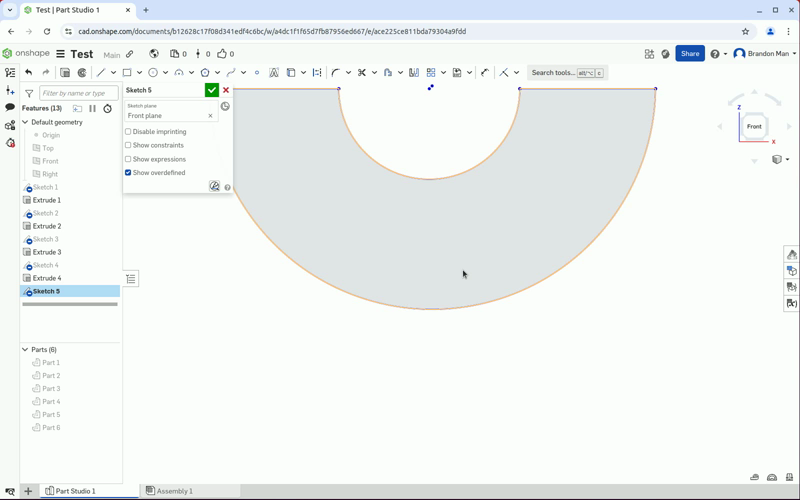
scroll(-6)
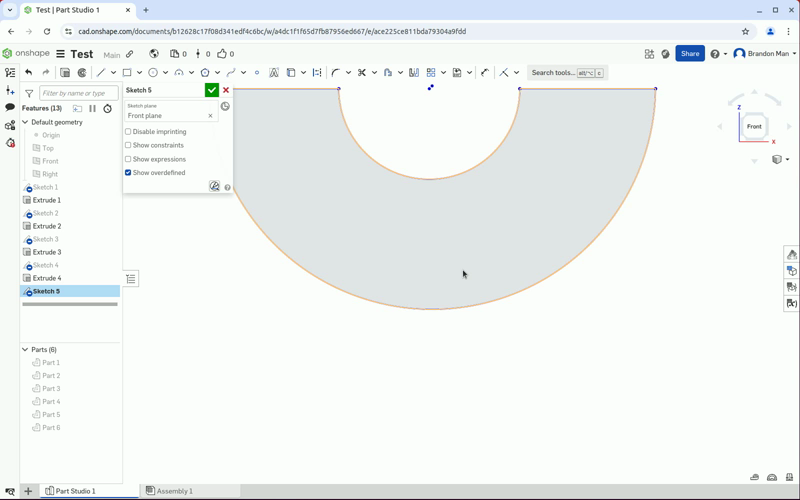
scroll(-6)
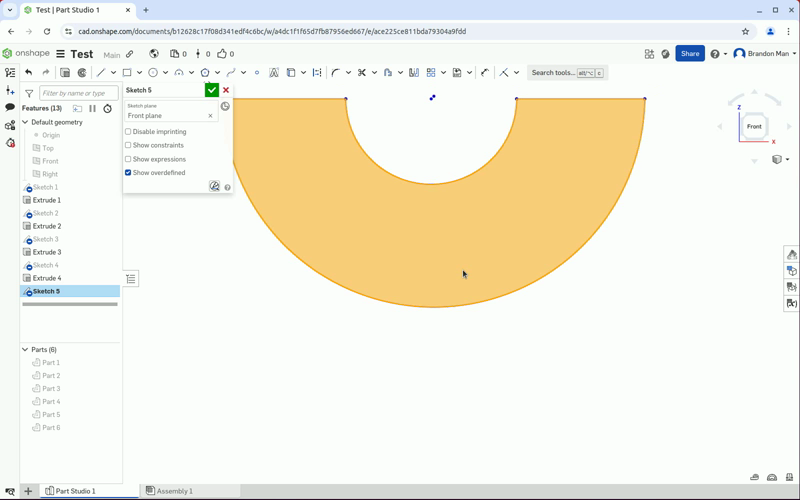
scroll(-6)
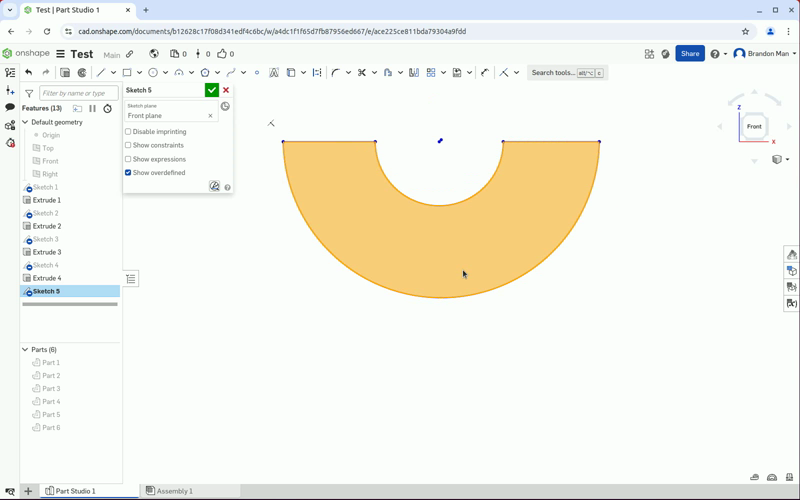
scroll(-6)
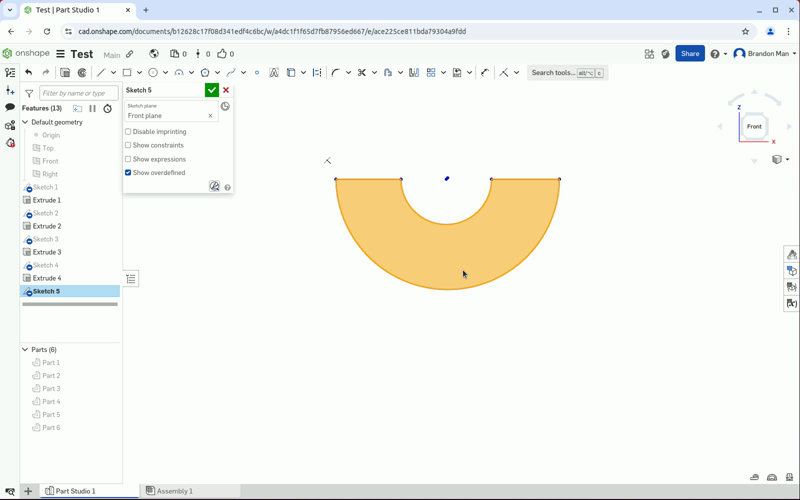
scroll(-6)
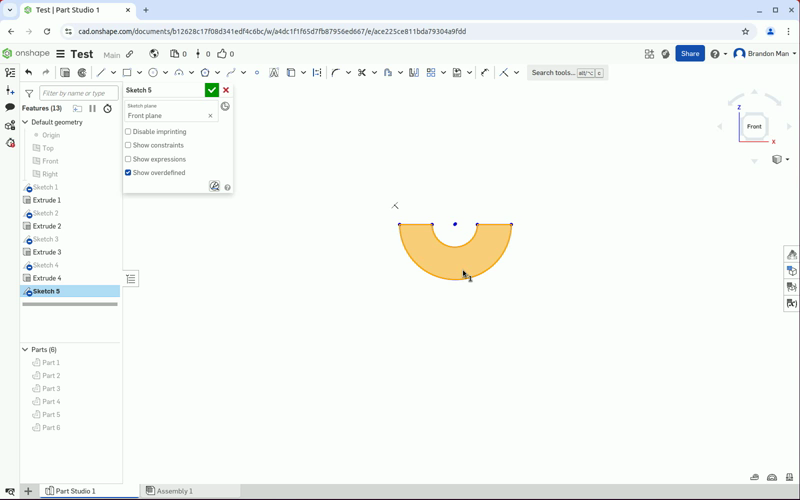
scroll(-6)
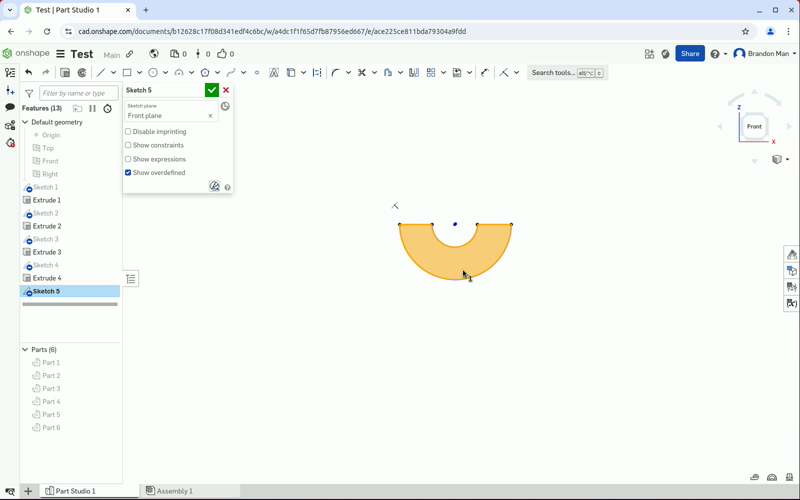
scroll(-6)
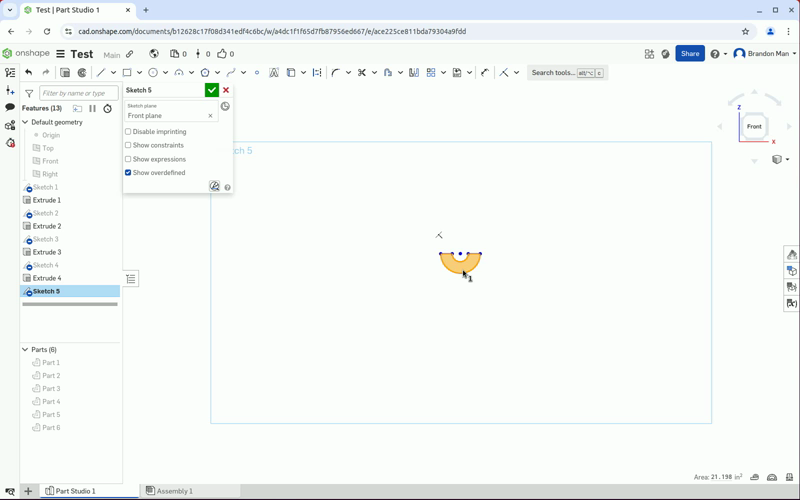
mouse_move(73, 352)
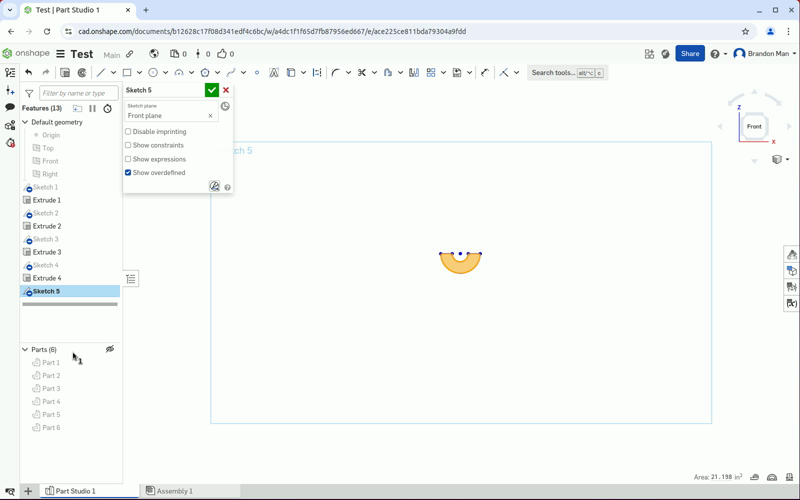
key(shift+y)
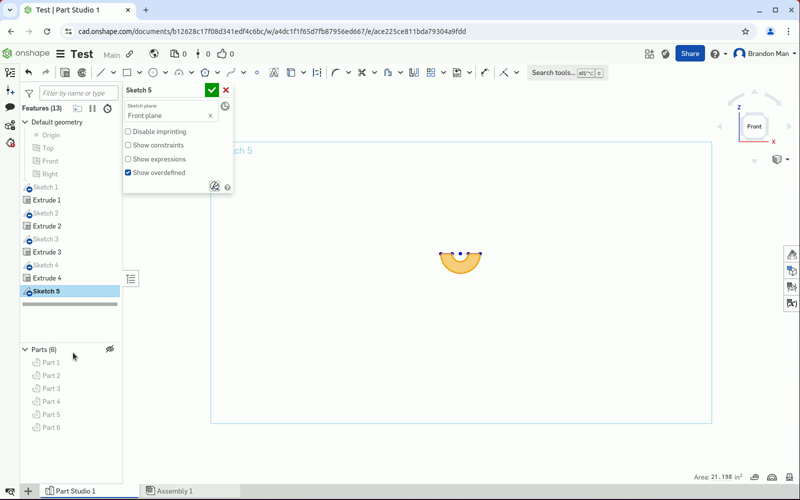
key(shift+e)
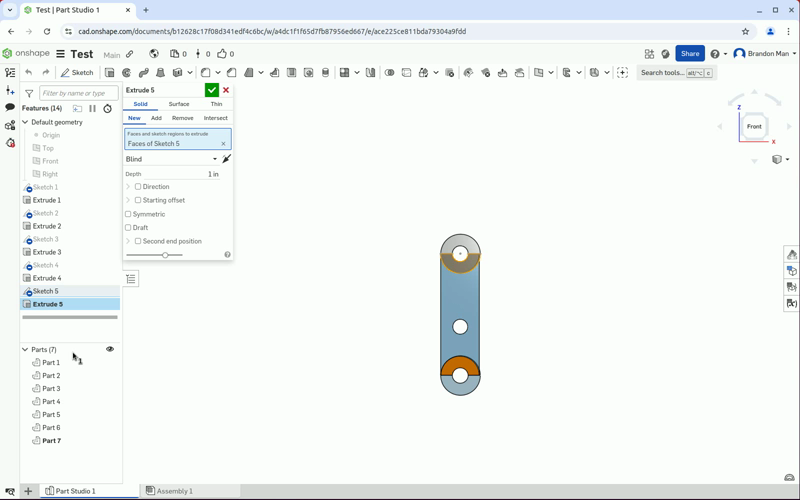
mouse_move(143, 106)
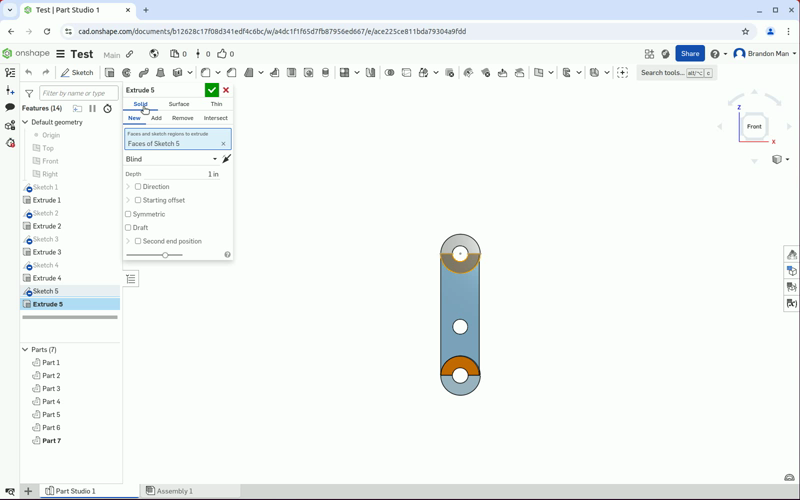
click(143, 106)
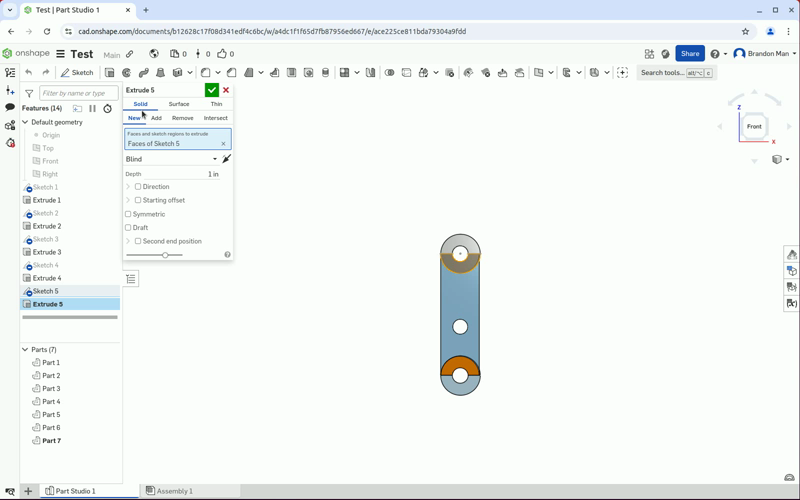
mouse_move(137, 120)
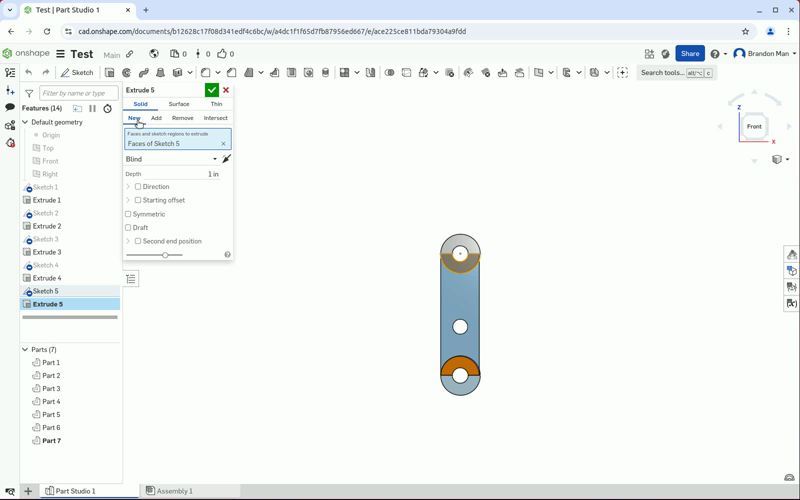
click(137, 120)
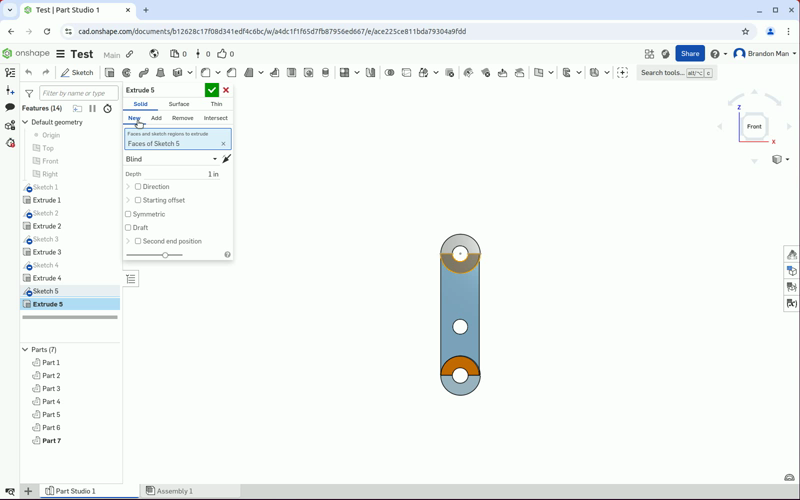
key(tab, 4)
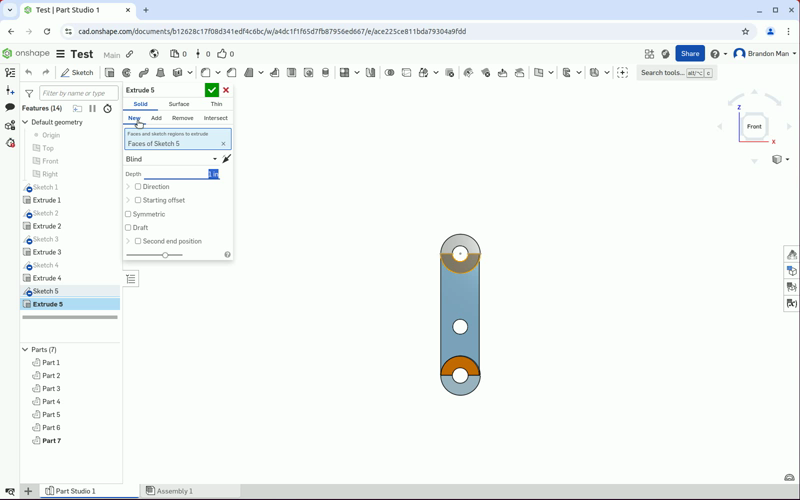
text(2.889)
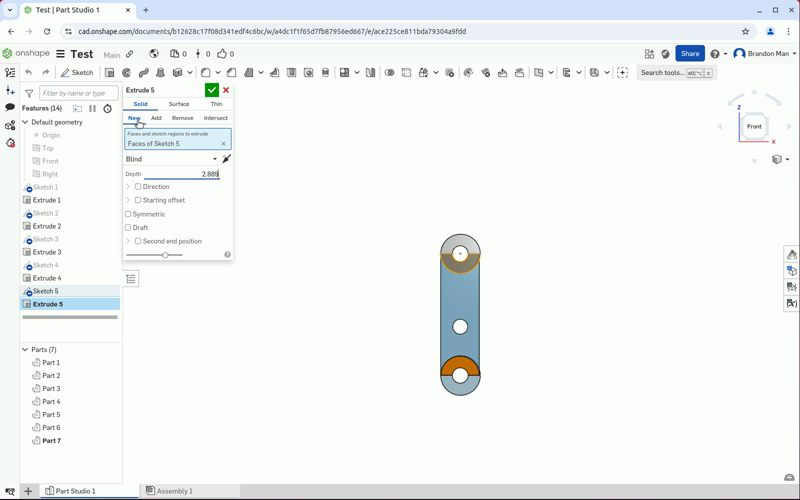
key(enter)
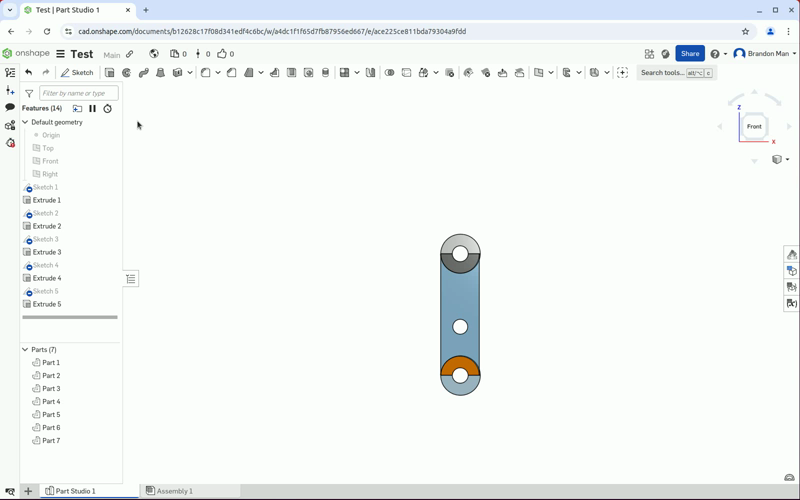
key(shift+h)
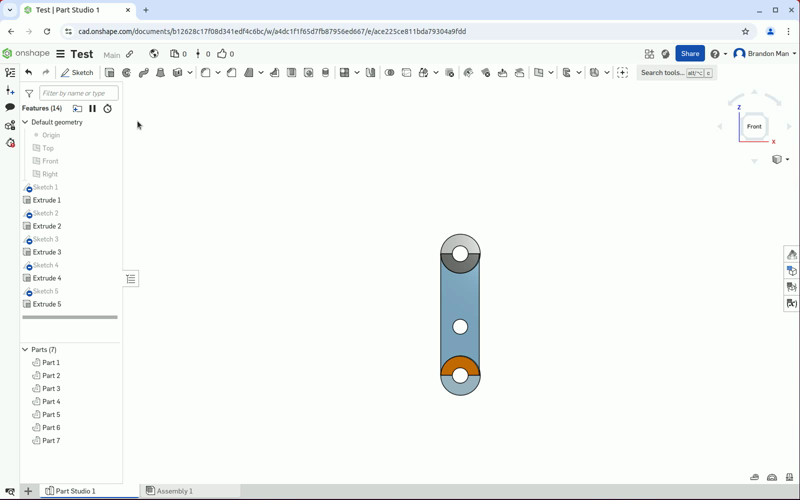
key(shift+h)
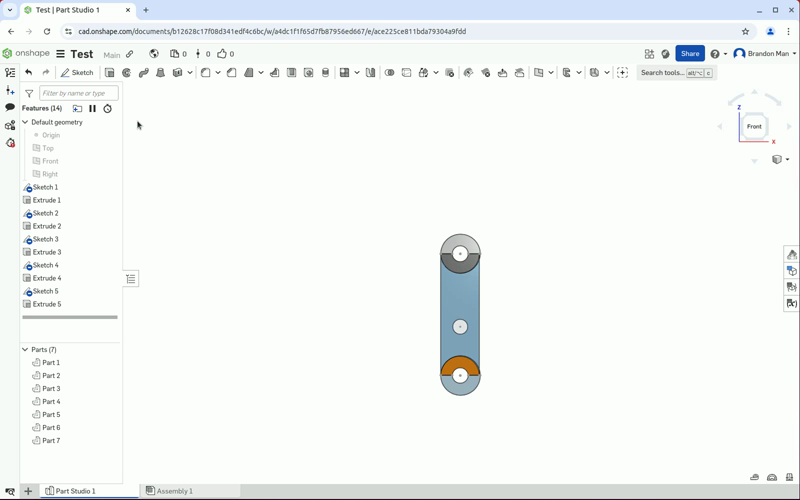
key(shift+7)
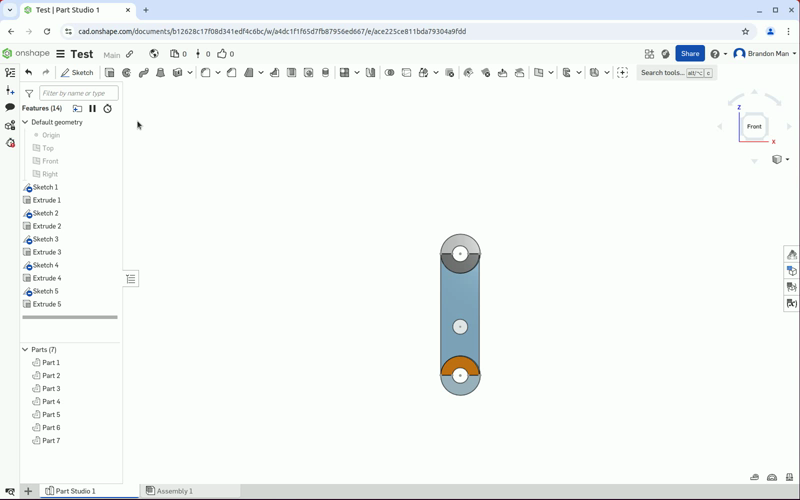
key(left, 2)
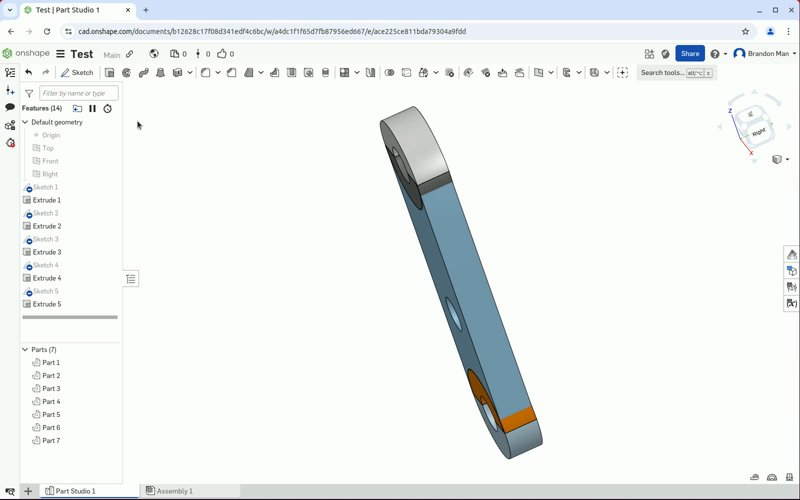
key(down, 2)
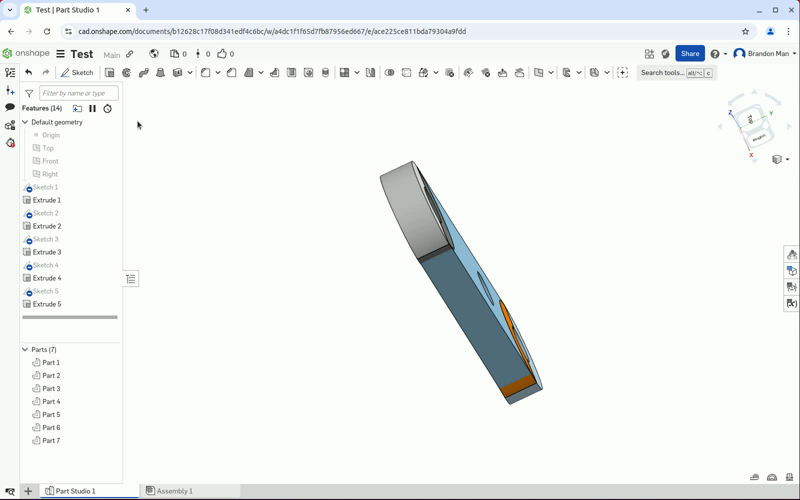
key(up, 2)
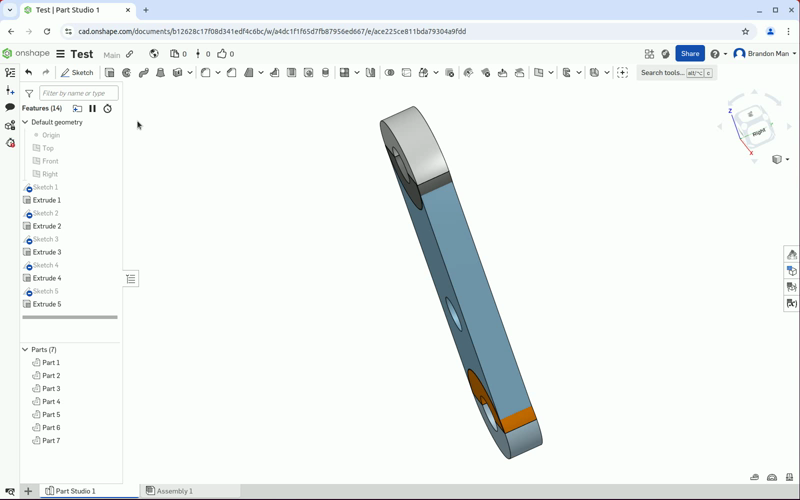
key(right, 2)
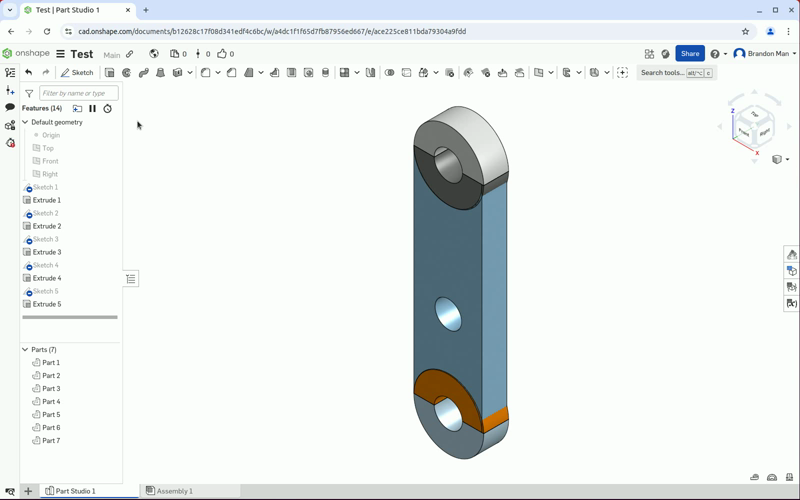
mouse_move(73, 189)
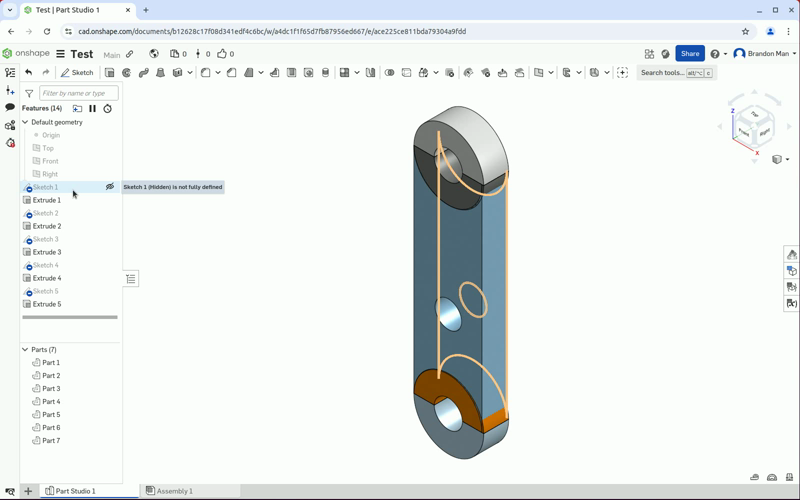
click(73, 189)